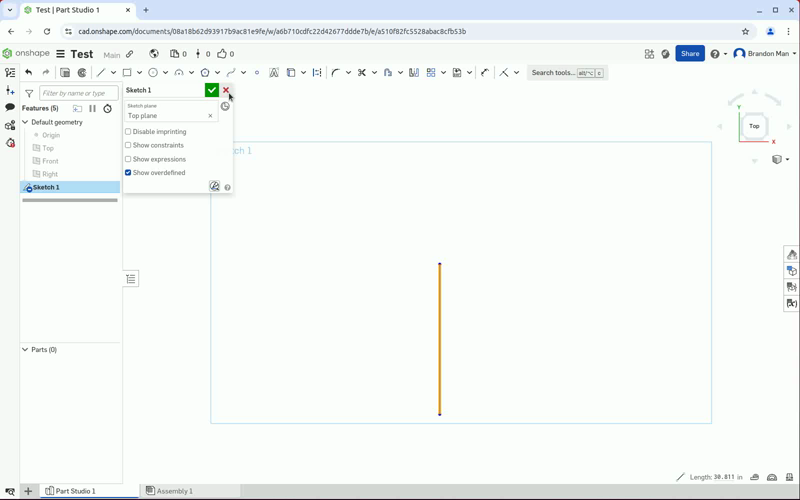
key(shift+h)
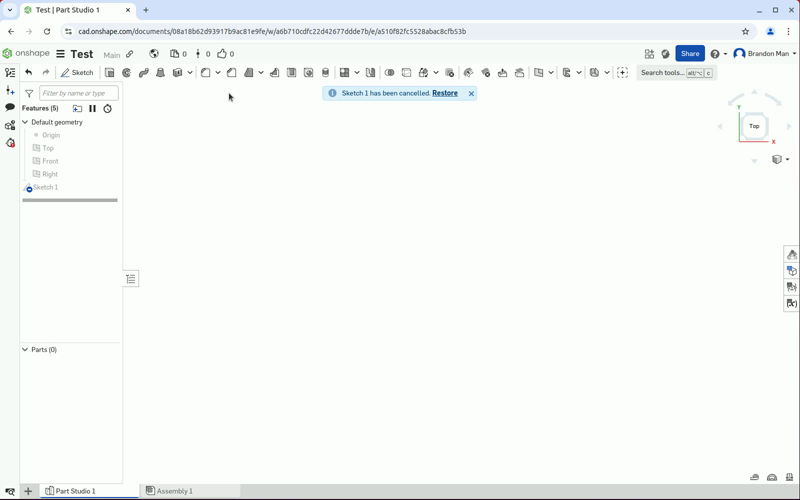
mouse_move(73, 352)
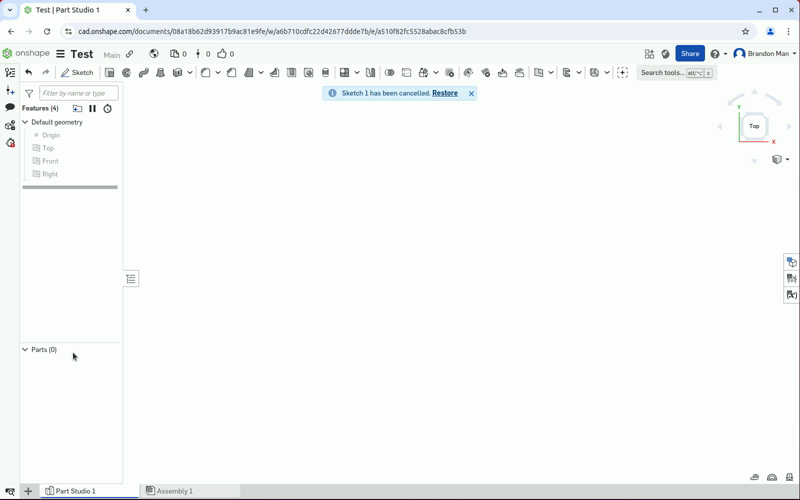
key(y)
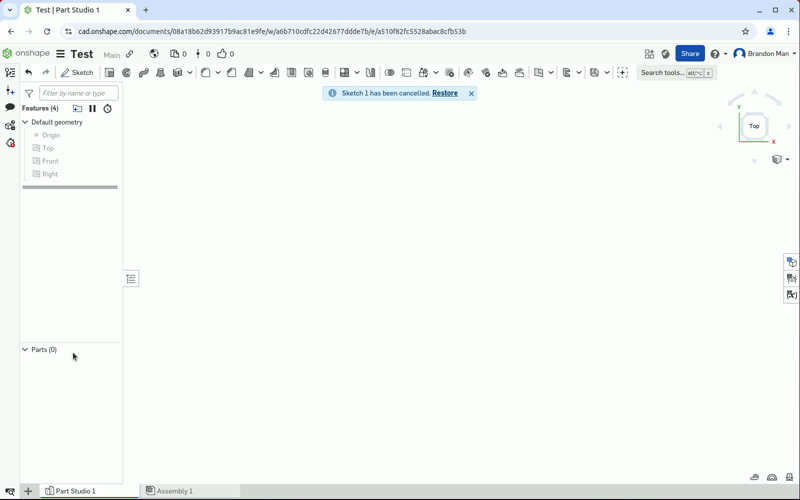
key(shift+p)
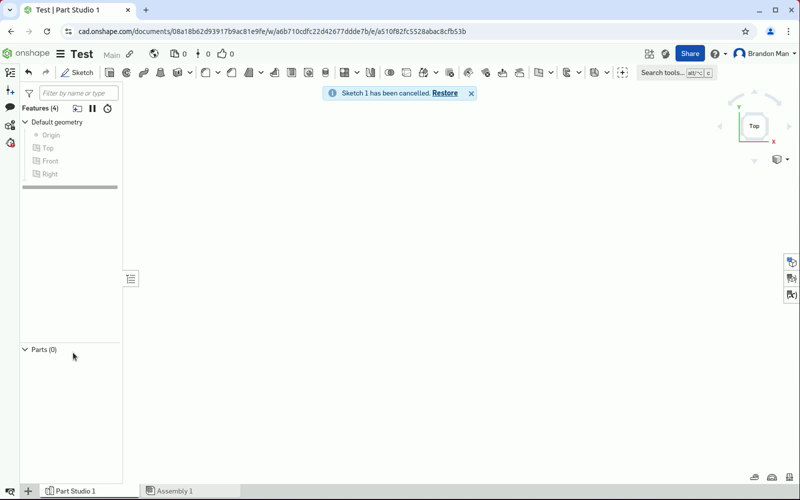
key(space)
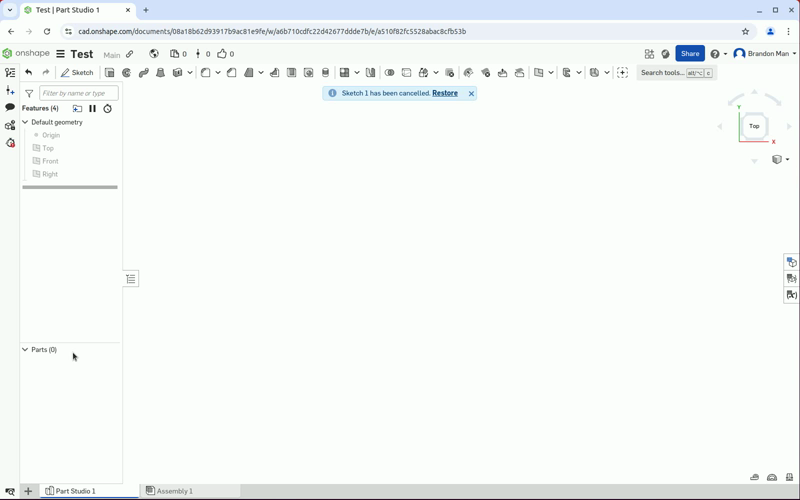
key_down(shift)
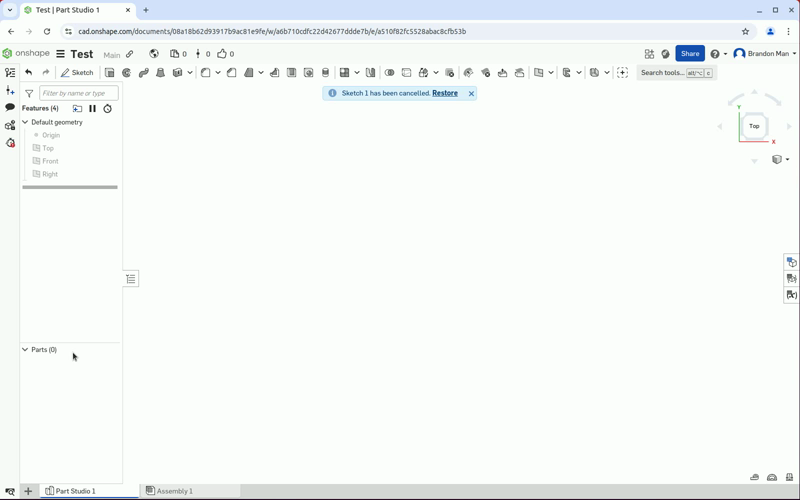
key(up)
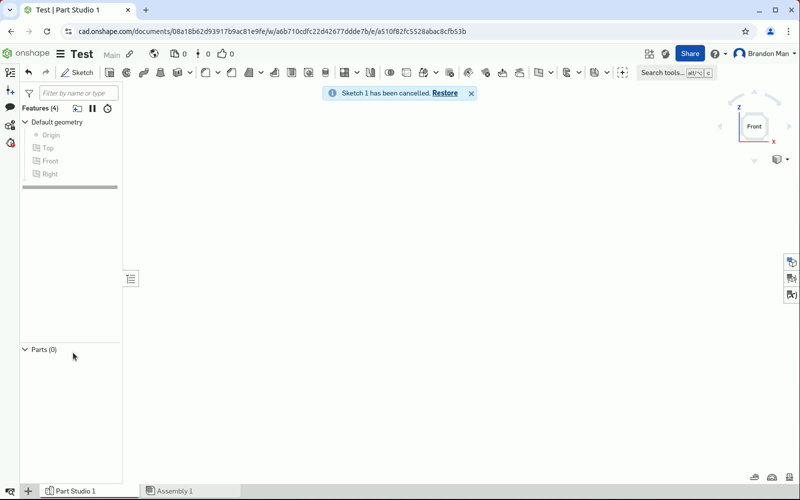
key_up(shift)
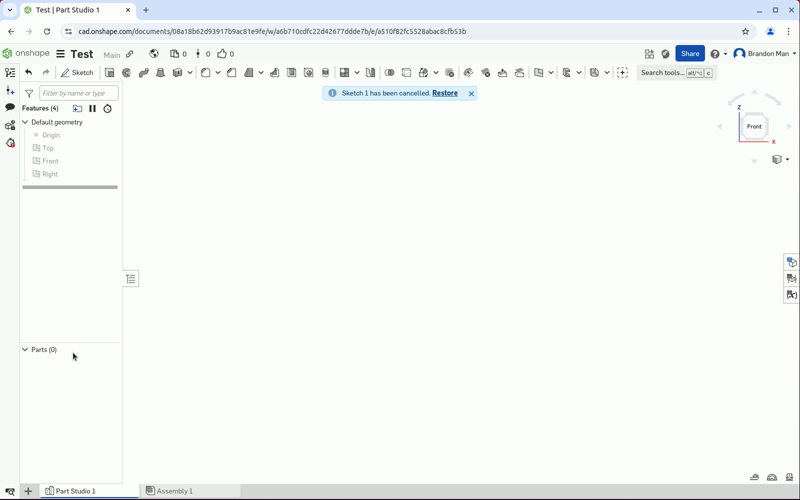
mouse_move(73, 352)
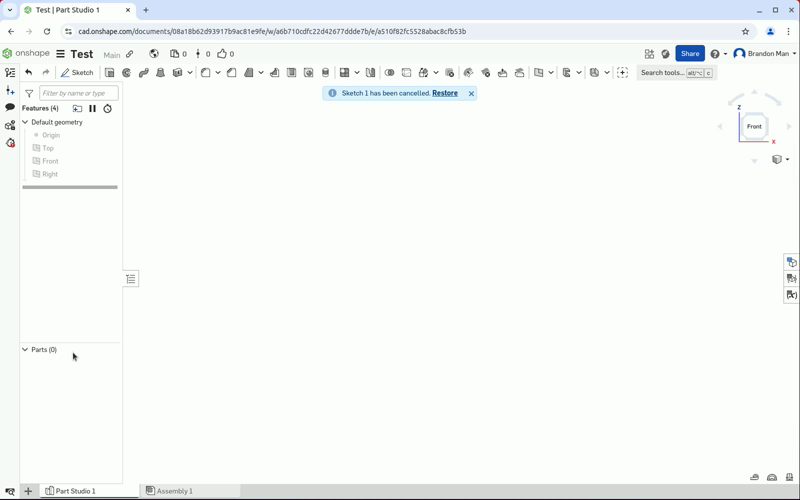
key(shift+y)
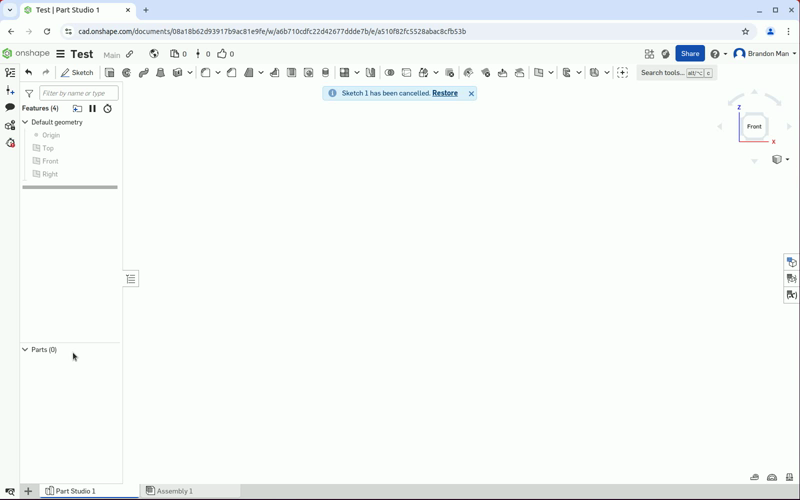
key(shift+s)
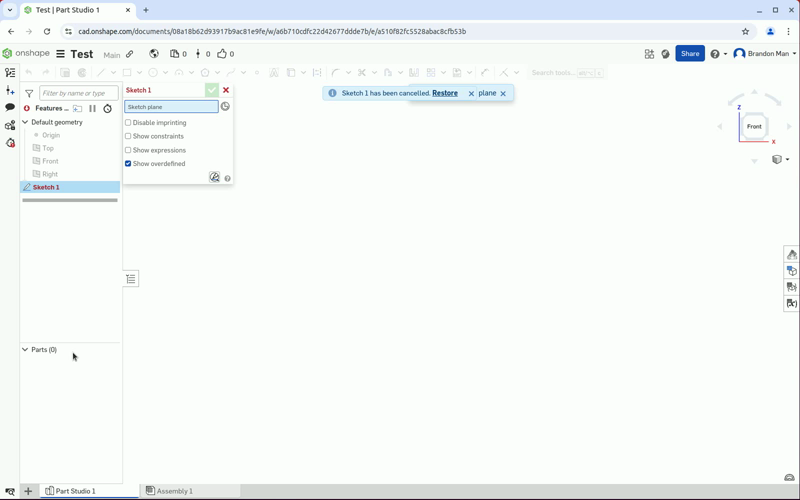
mouse_move(73, 163)
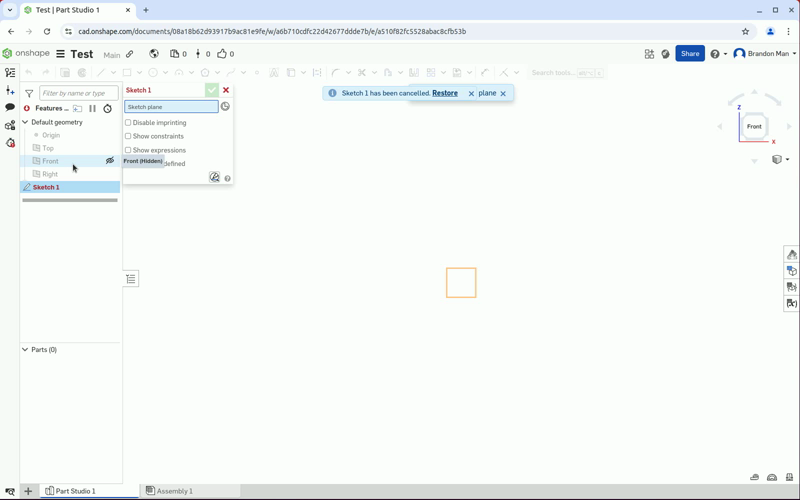
click(73, 163)
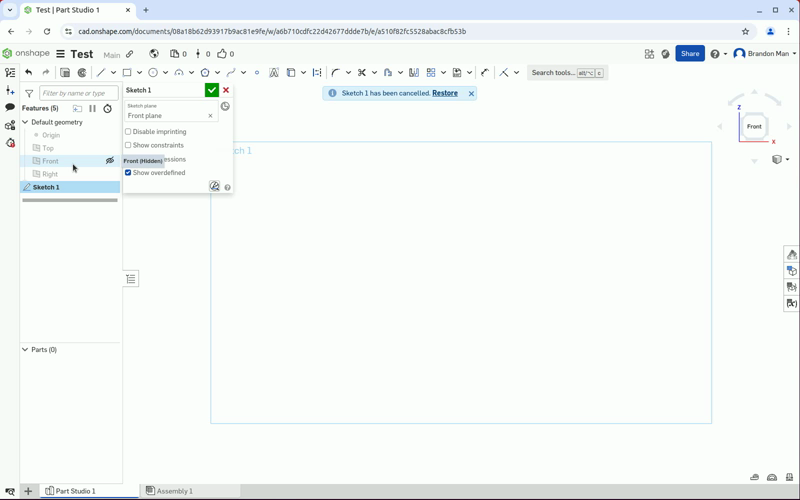
mouse_move(73, 352)
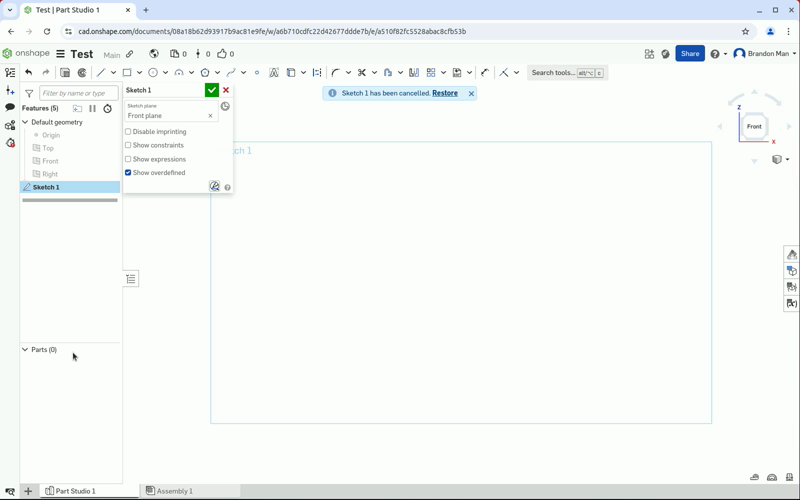
key(y)
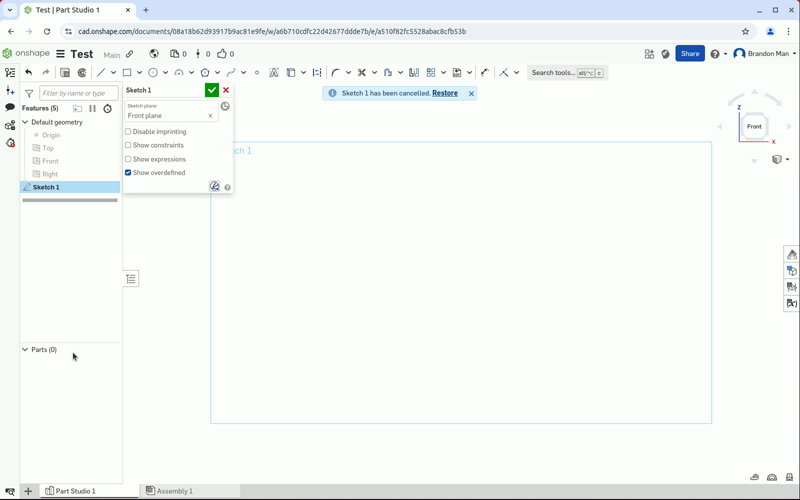
key(a)
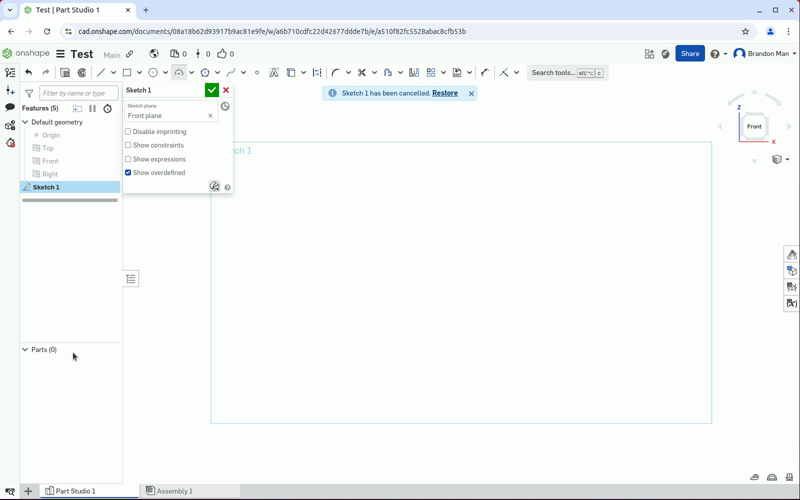
key_down(shift)
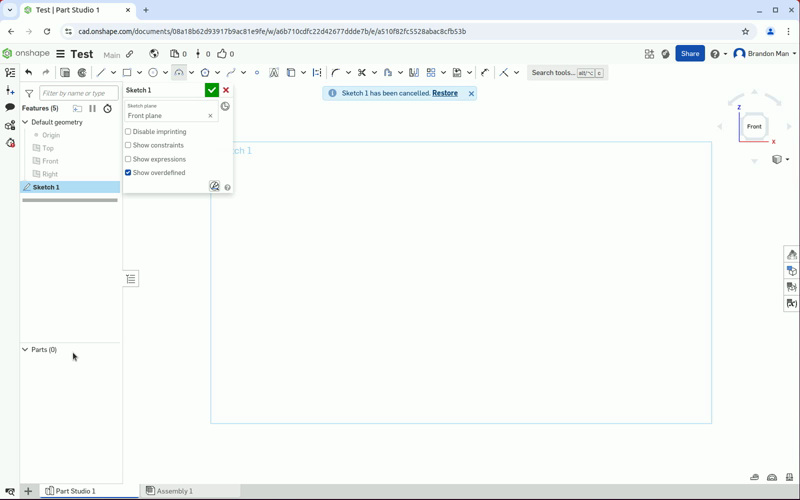
mouse_move(446, 223)
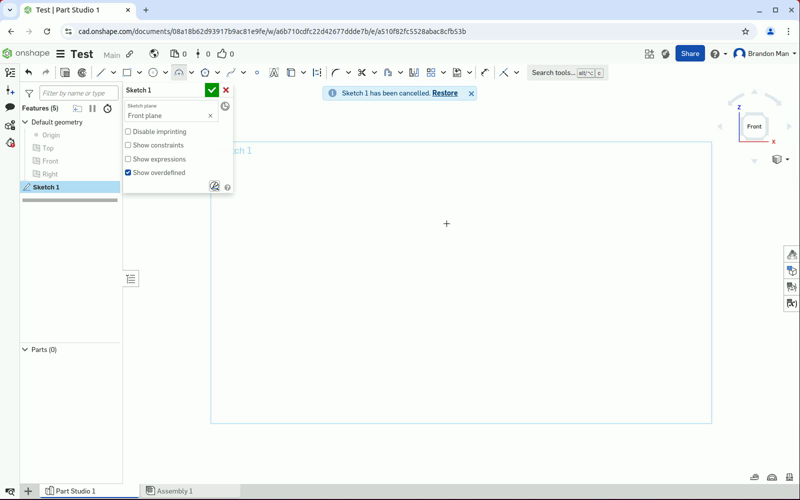
click(446, 223)
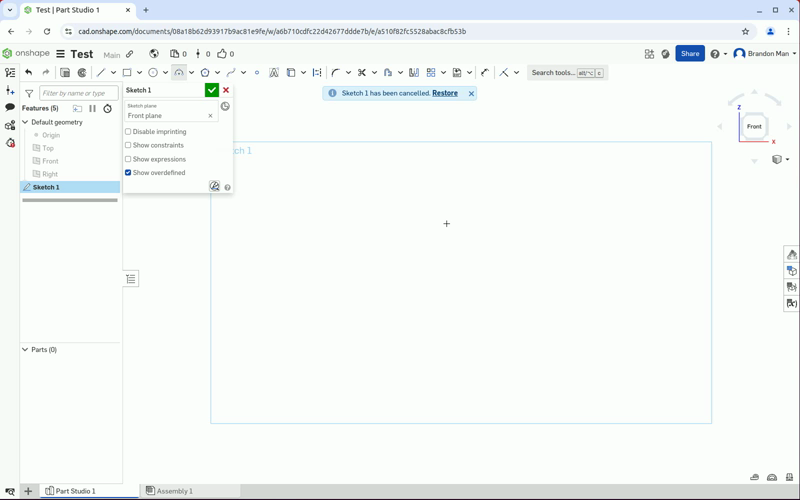
key_up(shift)
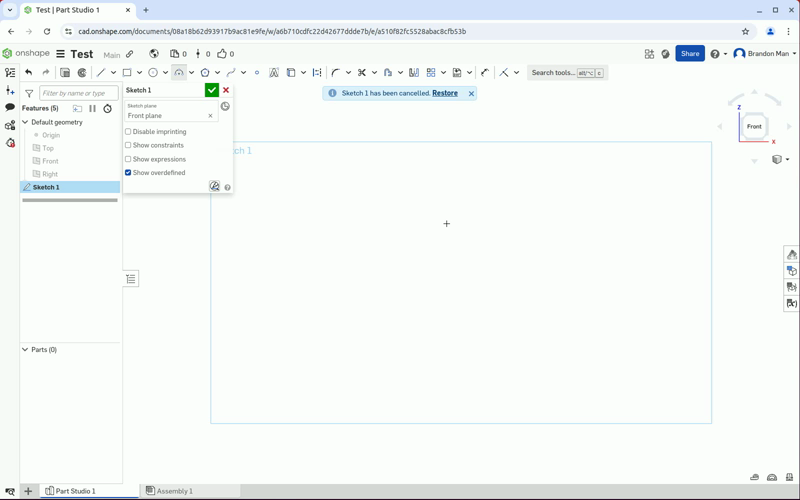
key_down(shift)
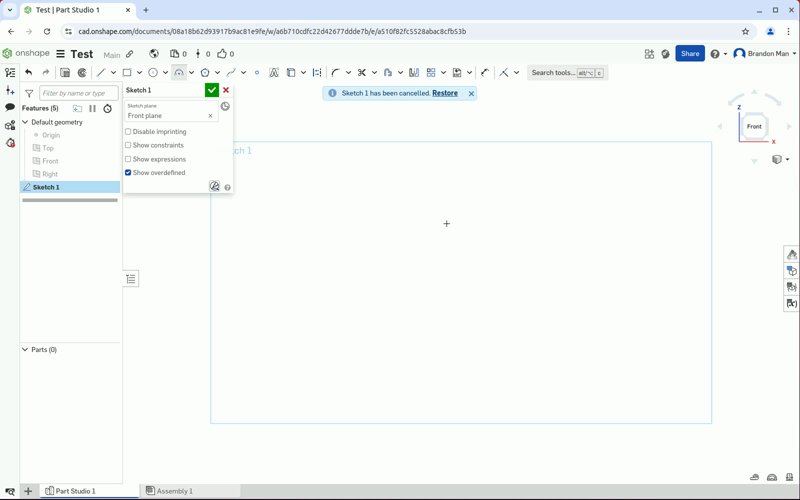
mouse_move(476, 223)
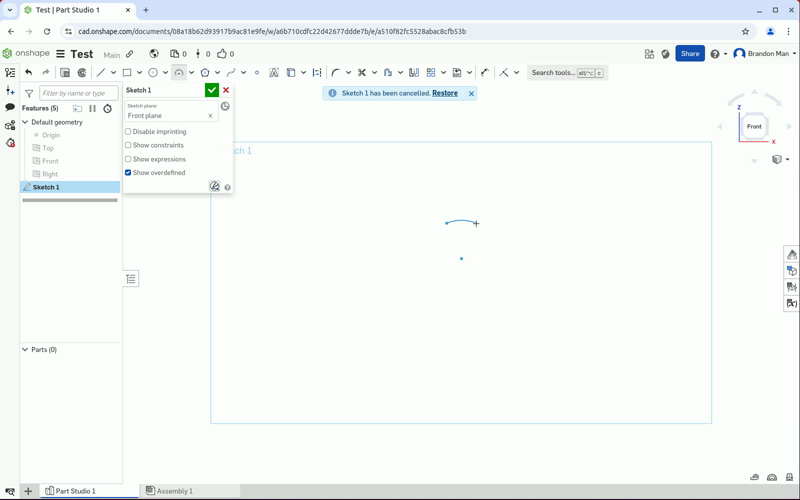
click(476, 223)
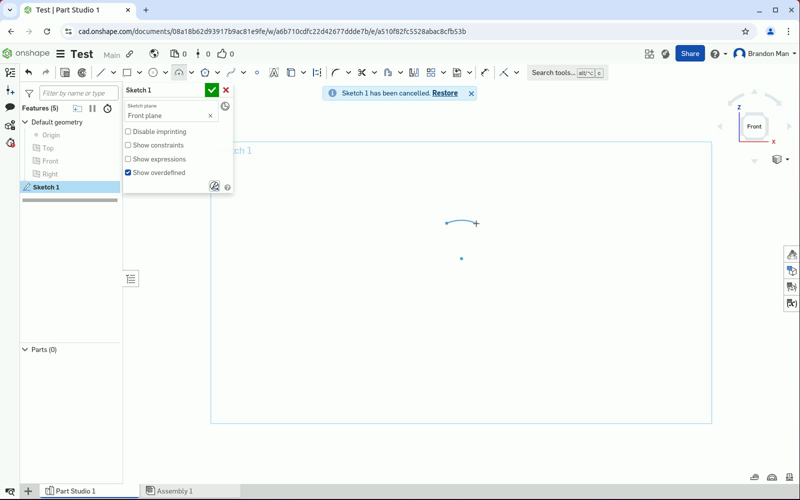
mouse_move(461, 210)
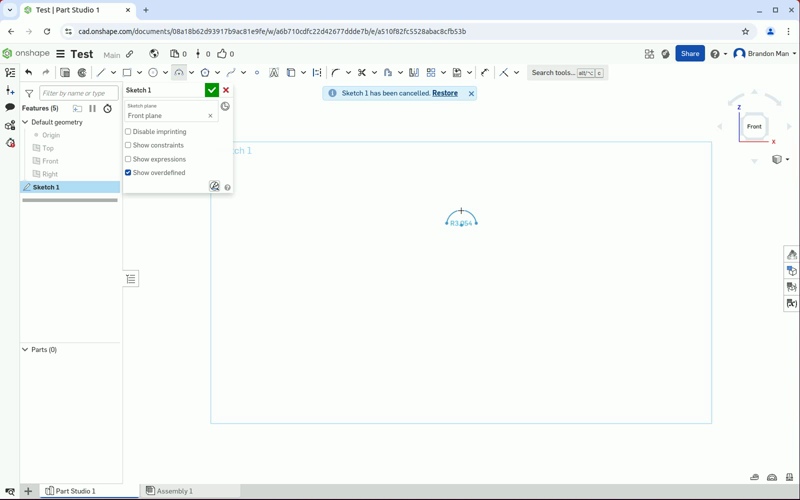
click(461, 210)
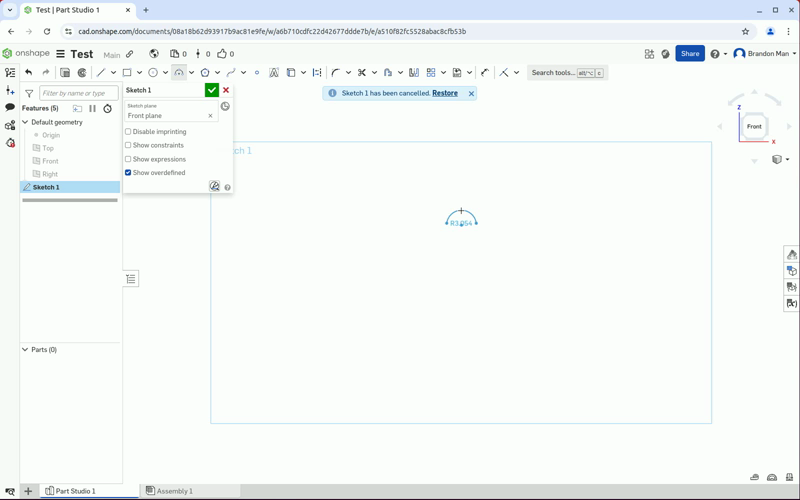
key_up(shift)
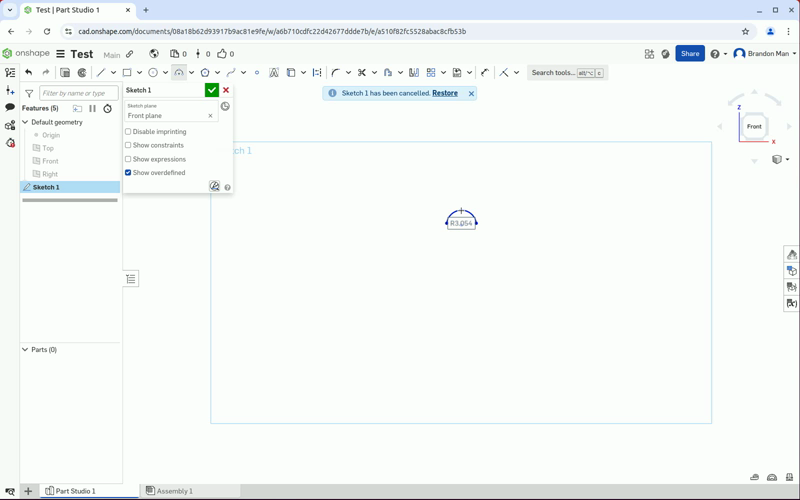
key(esc)
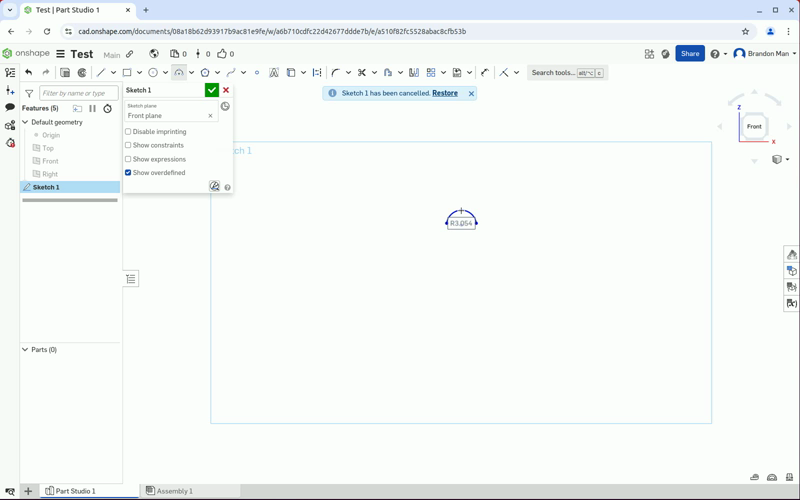
key(l)
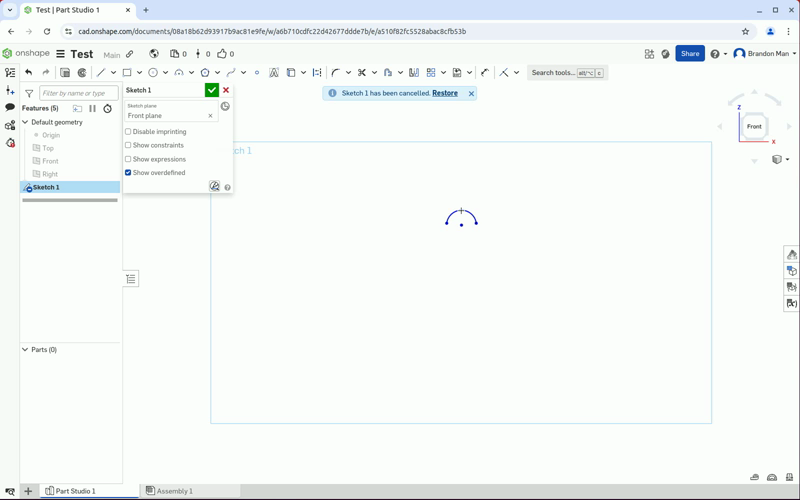
mouse_move(476, 223)
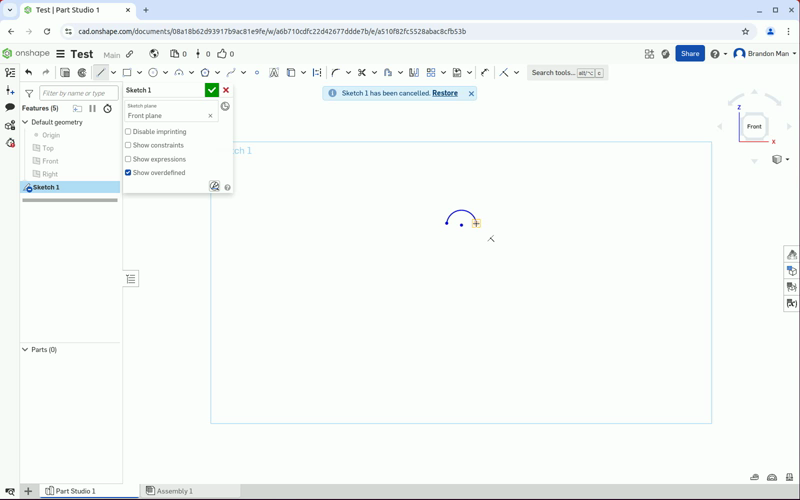
click(476, 223)
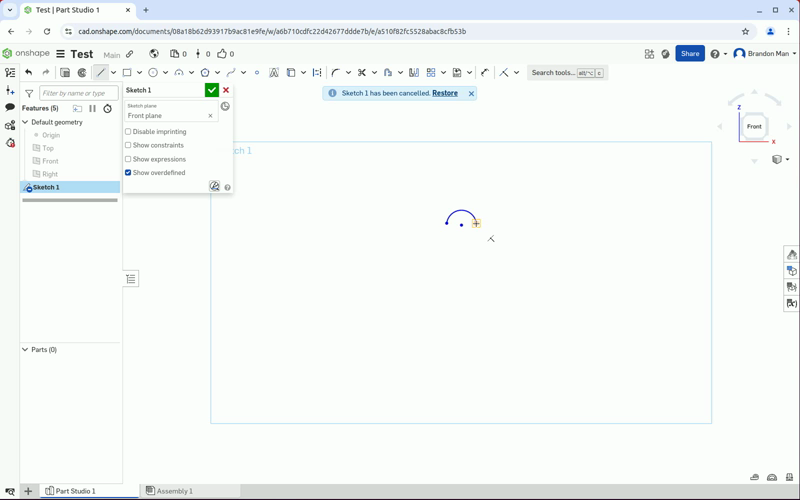
key_down(shift)
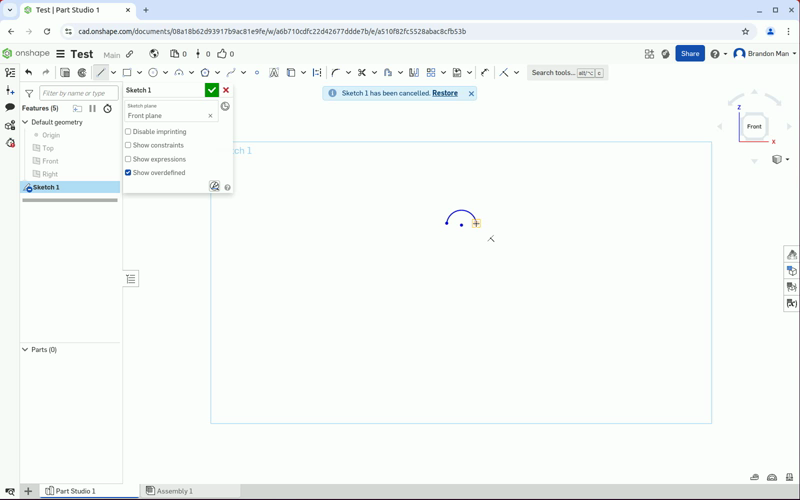
mouse_move(506, 223)
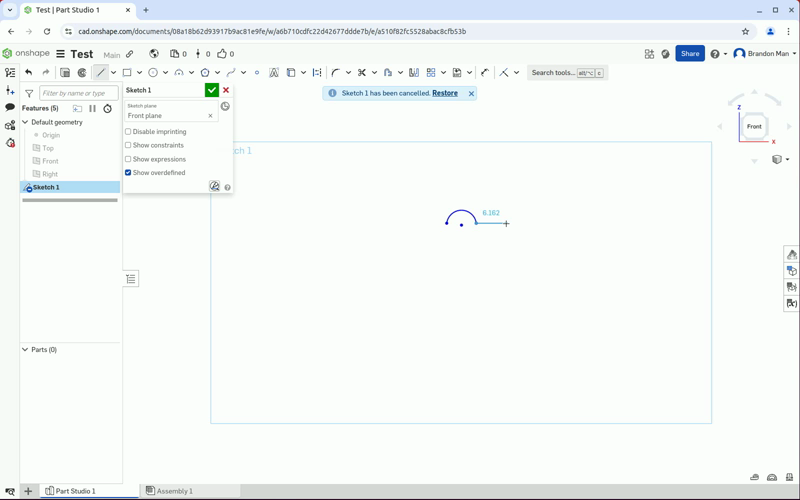
mouse_move(470, 176)
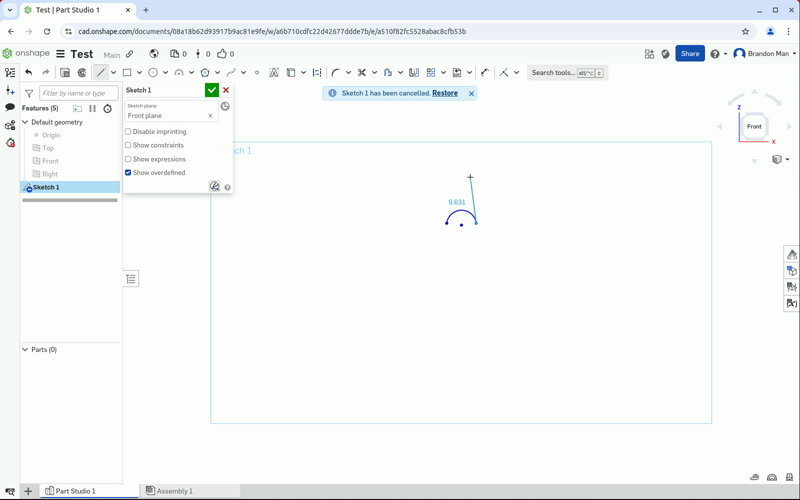
click(470, 176)
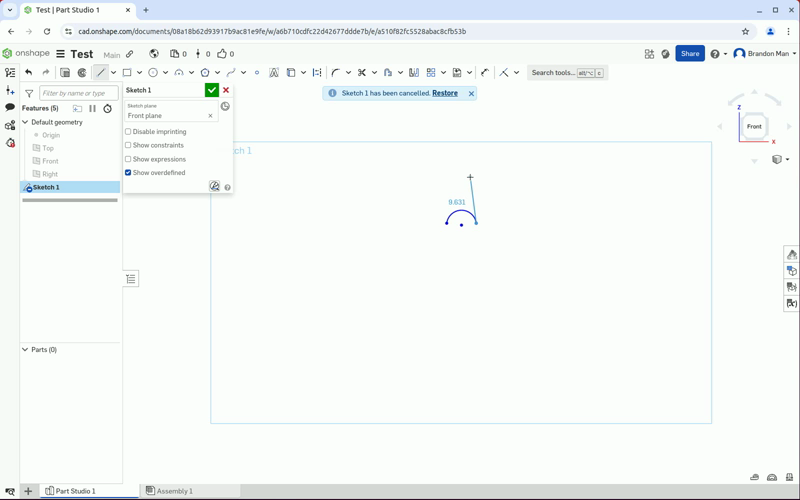
key_up(shift)
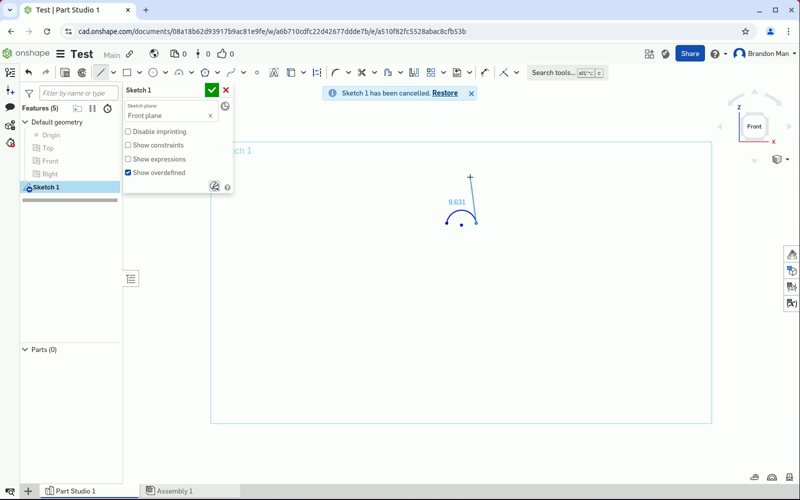
key(esc)
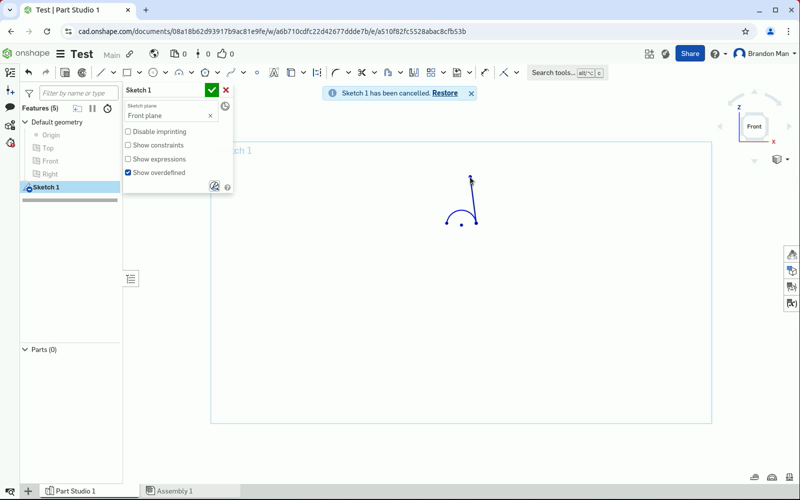
key(a)
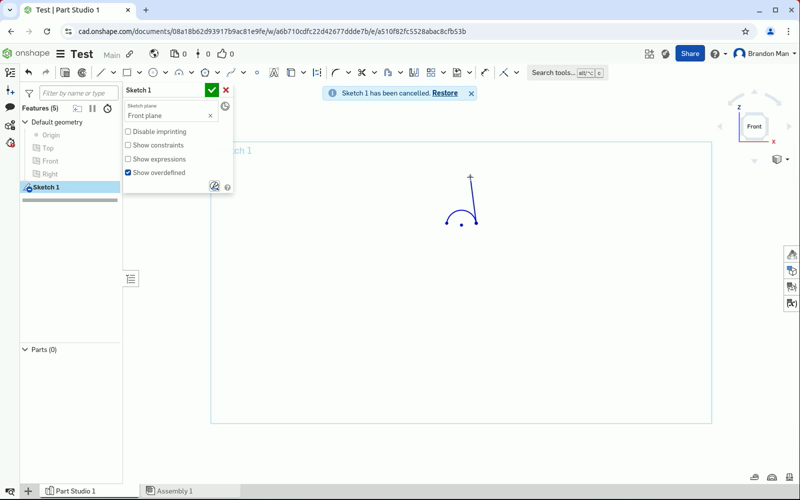
mouse_move(470, 176)
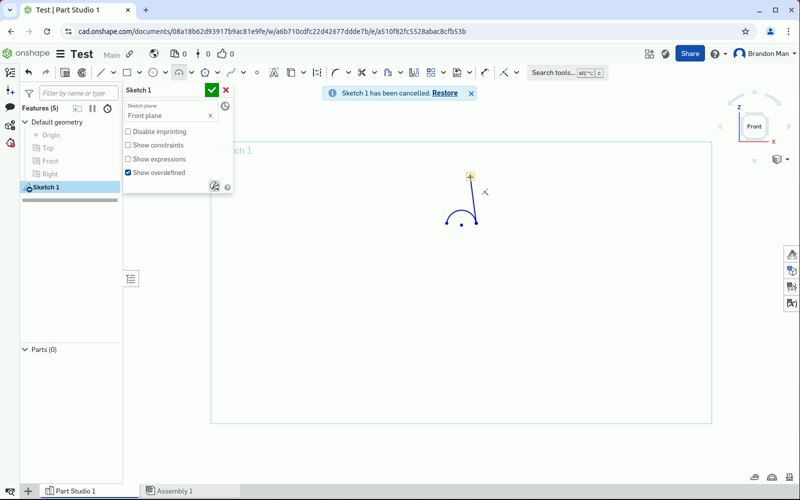
click(470, 176)
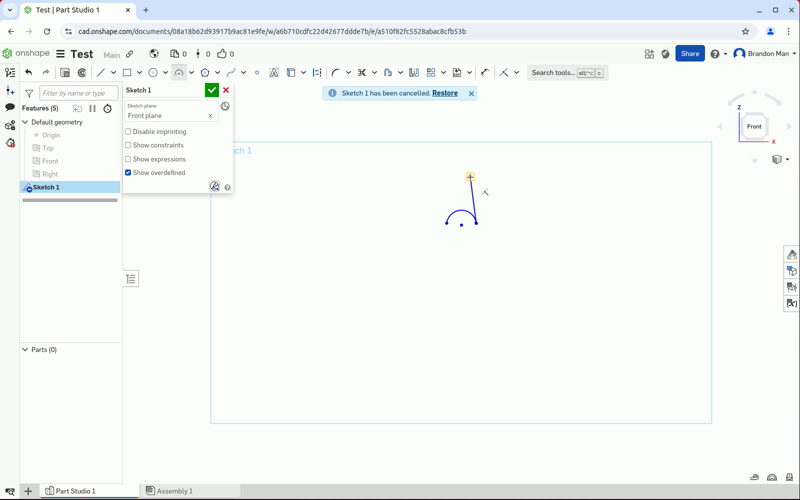
key_down(shift)
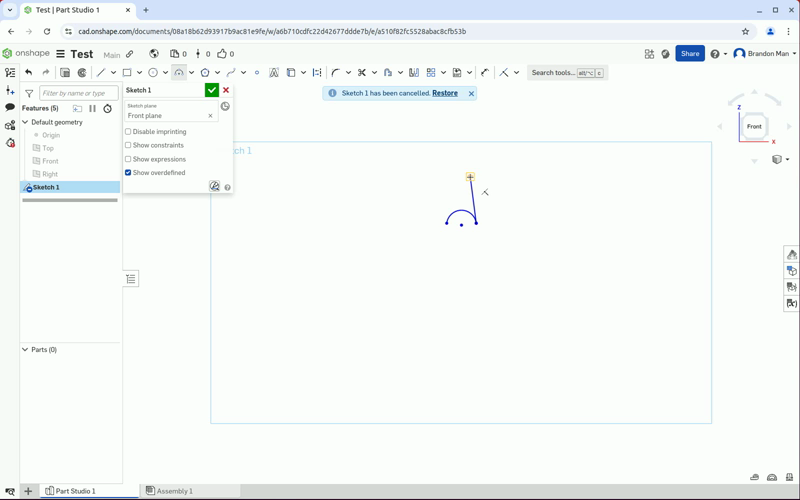
mouse_move(452, 176)
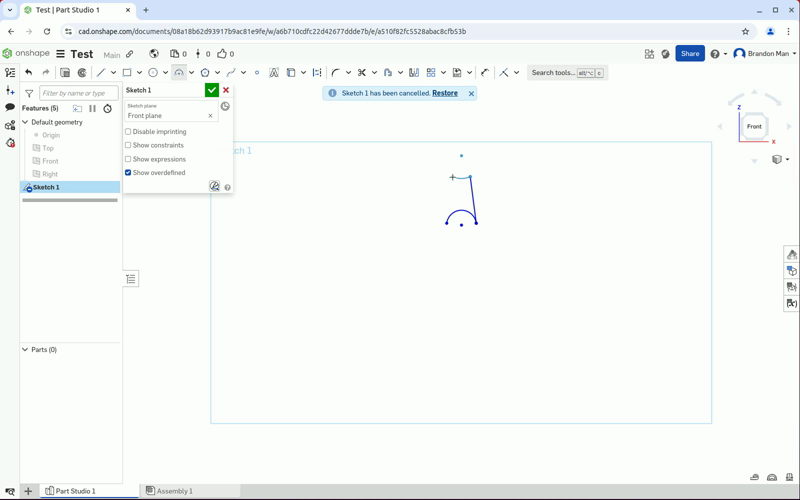
click(452, 176)
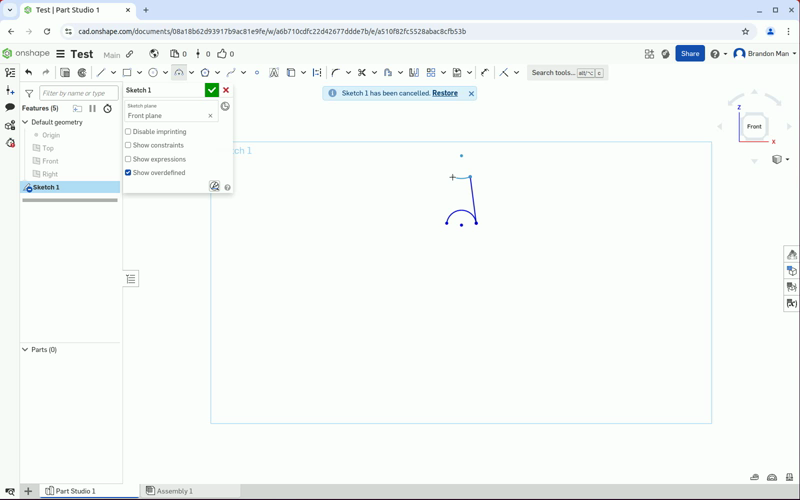
mouse_move(461, 186)
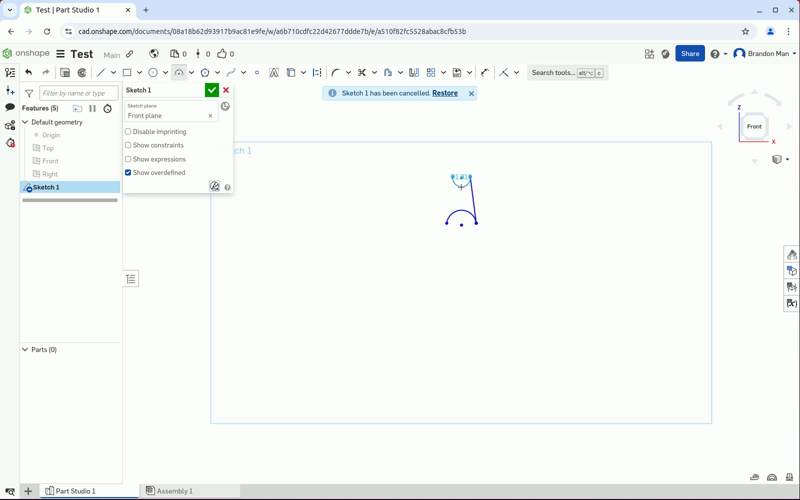
click(461, 186)
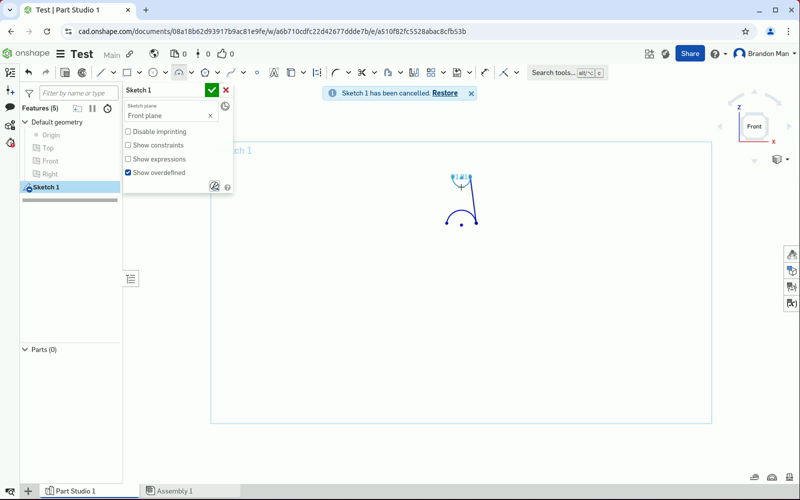
key_up(shift)
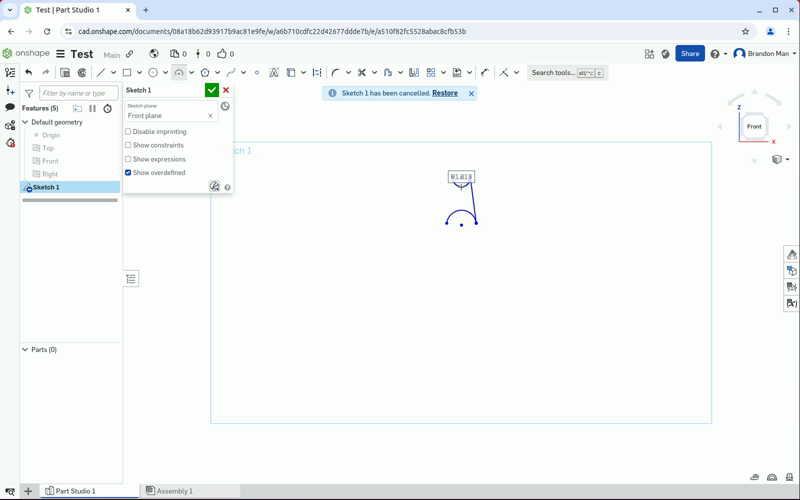
key(esc)
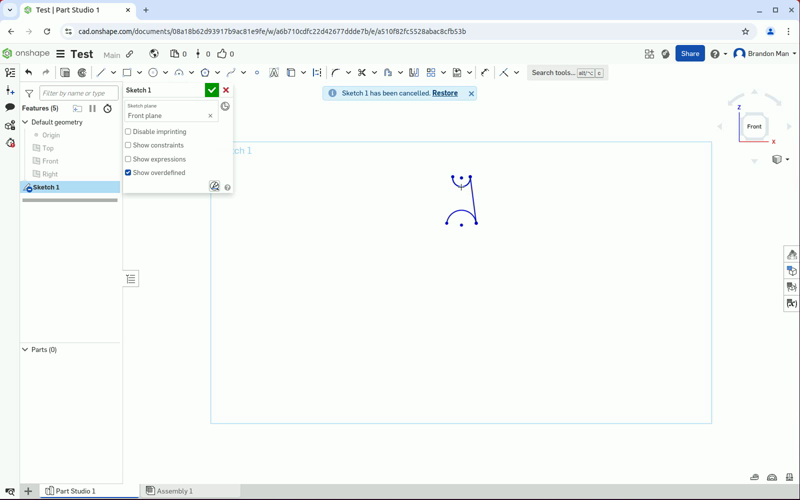
key(l)
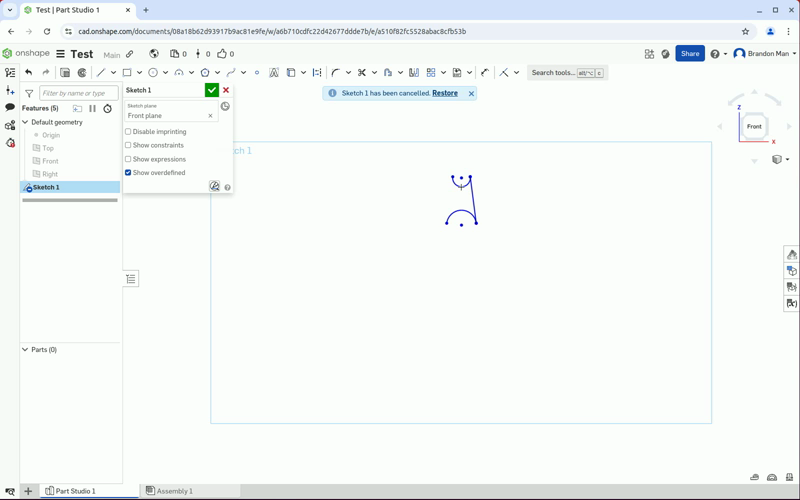
mouse_move(452, 176)
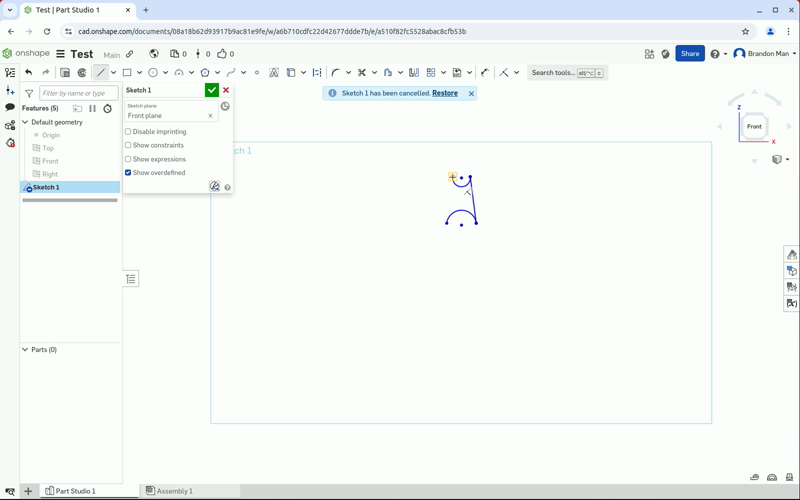
click(452, 176)
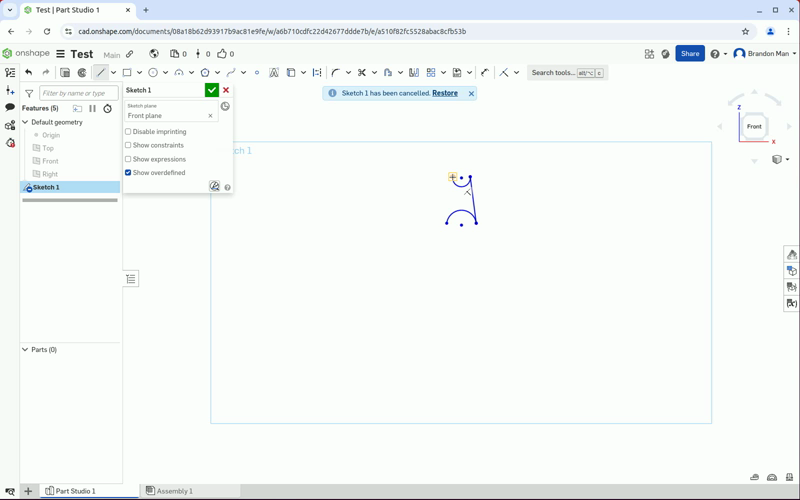
mouse_move(482, 176)
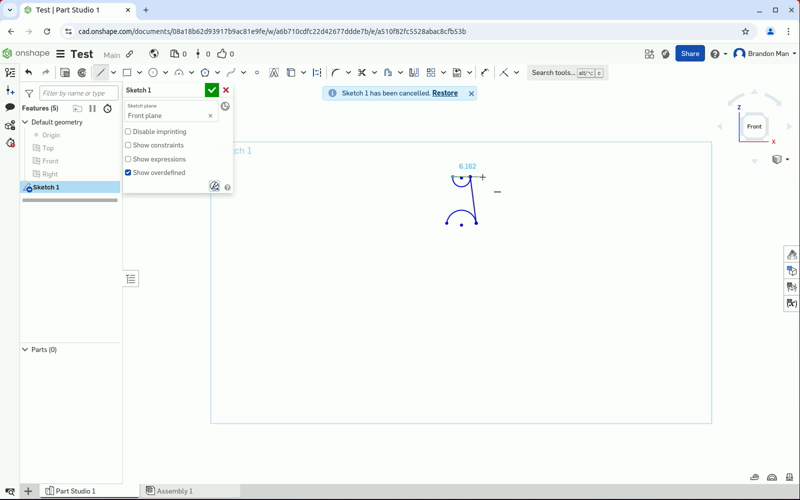
key_down(shift)
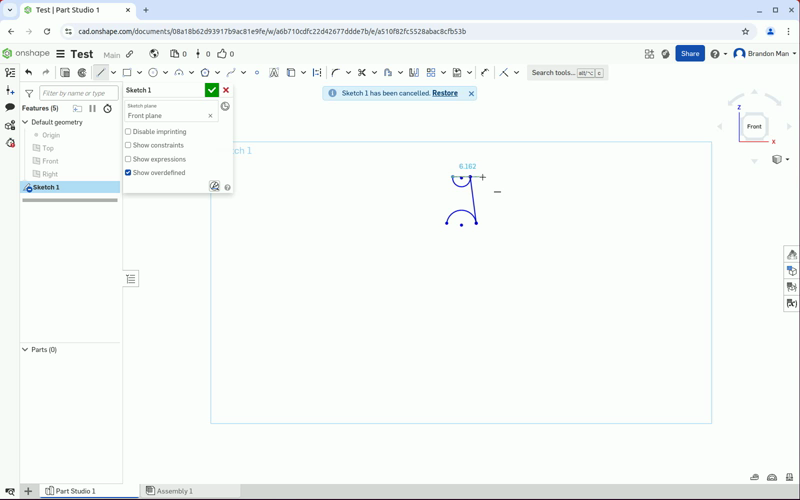
mouse_move(446, 223)
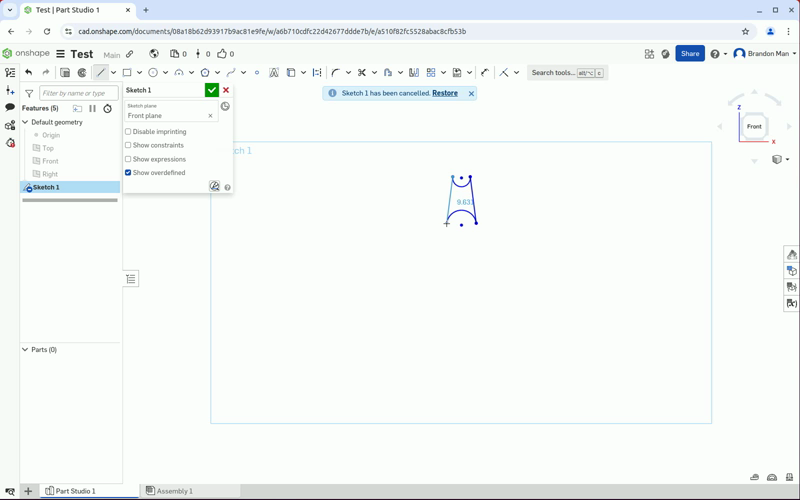
key_up(shift)
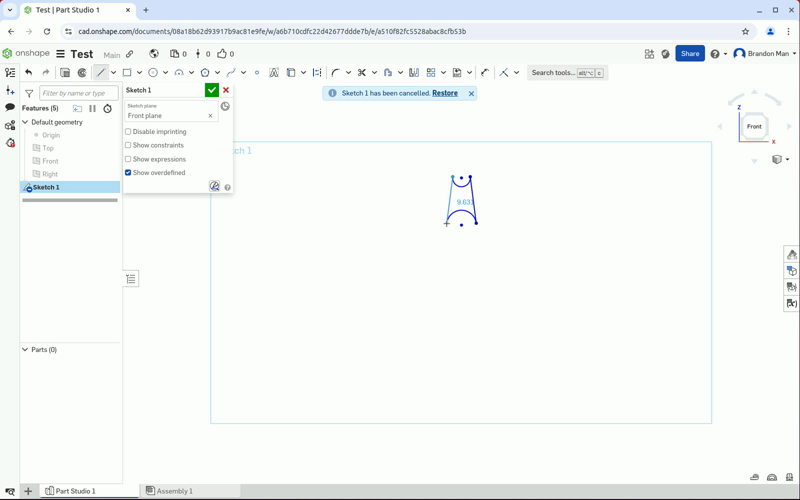
click(446, 223)
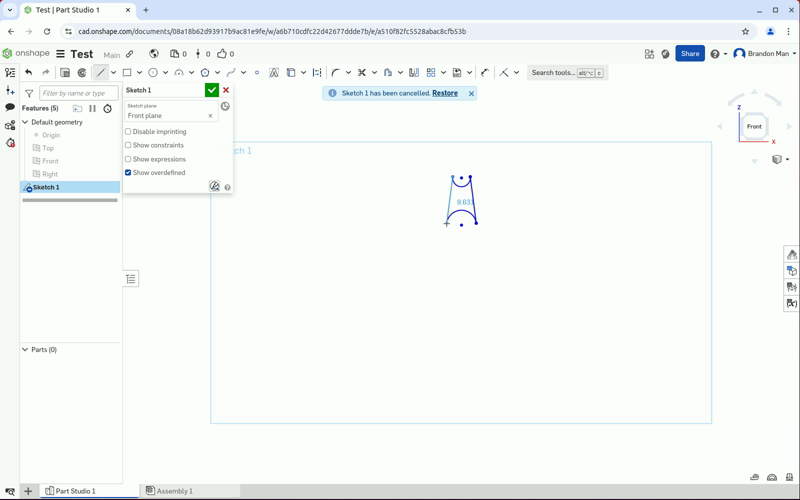
key(esc)
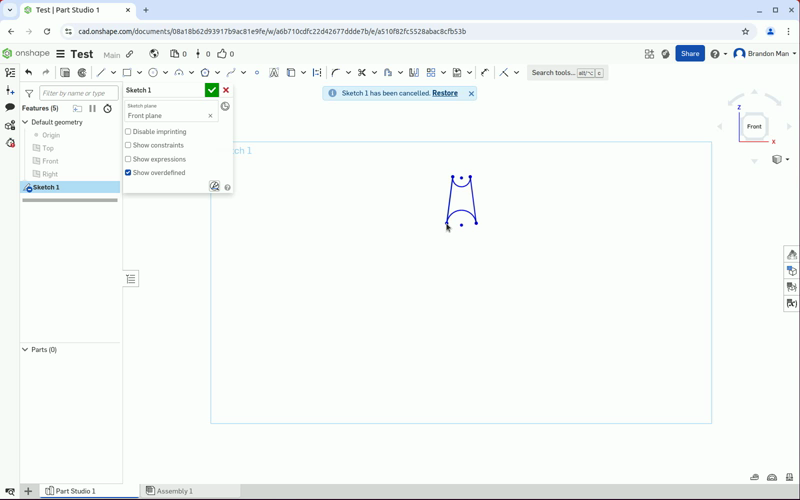
key(c)
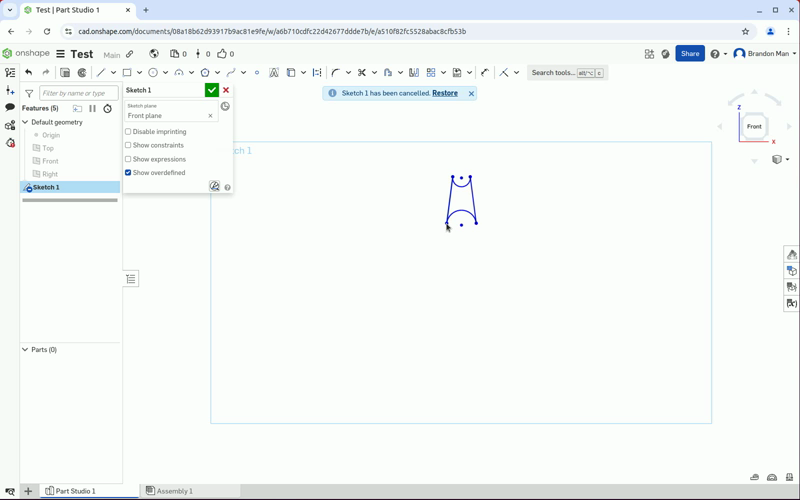
key_down(shift)
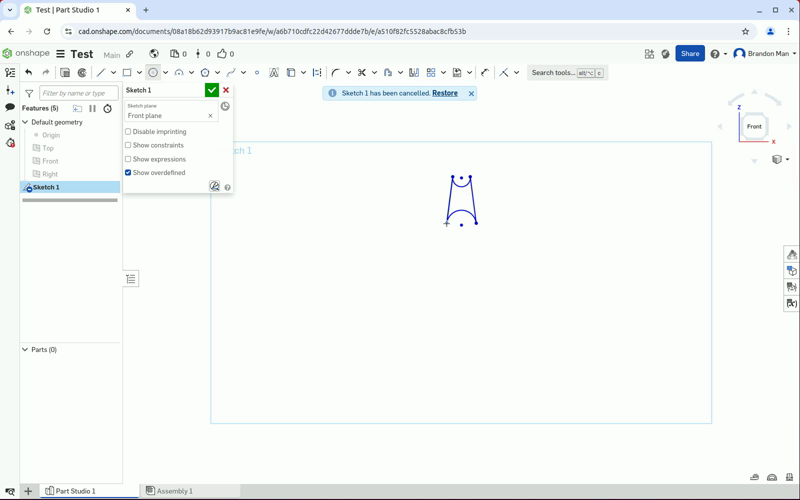
mouse_move(458, 191)
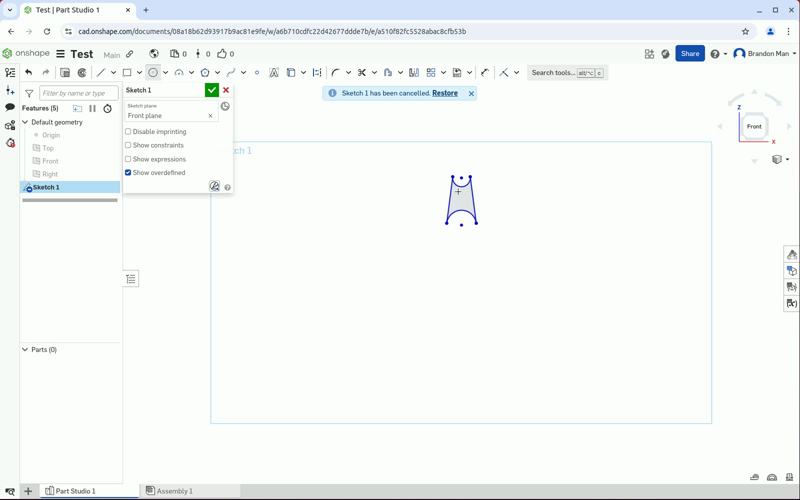
click(458, 191)
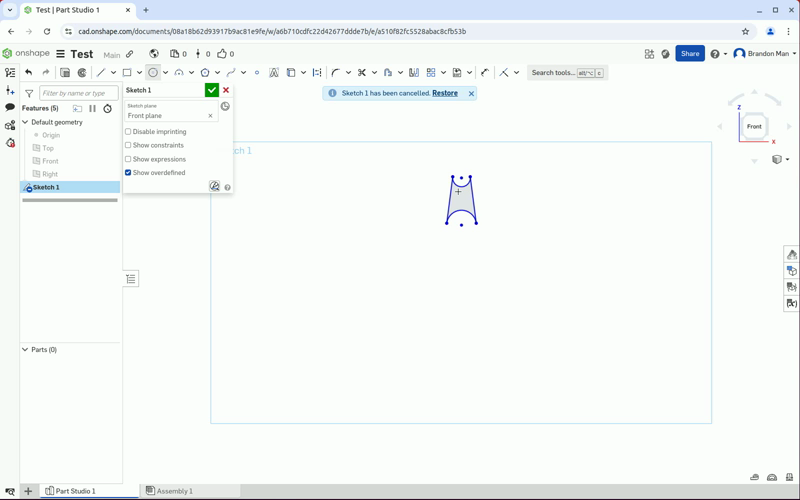
key_up(shift)
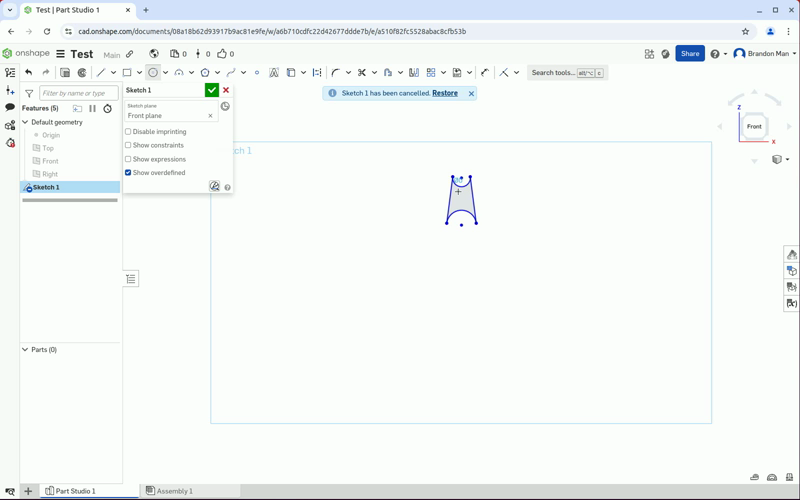
mouse_move(461, 191)
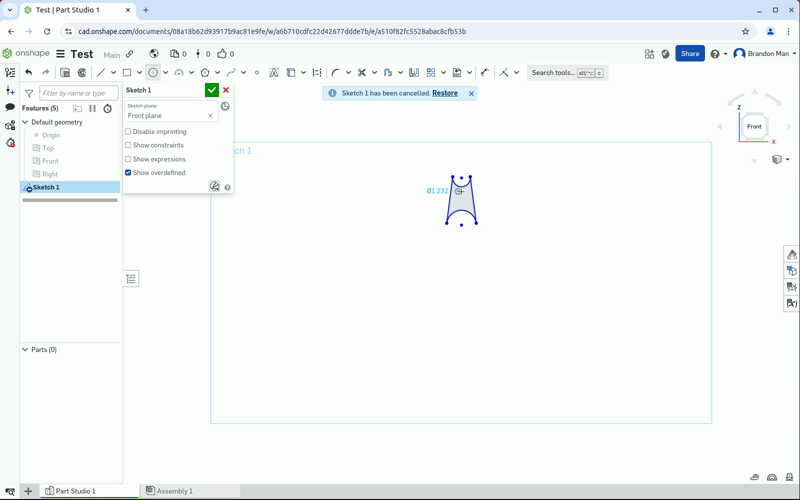
scroll(6)
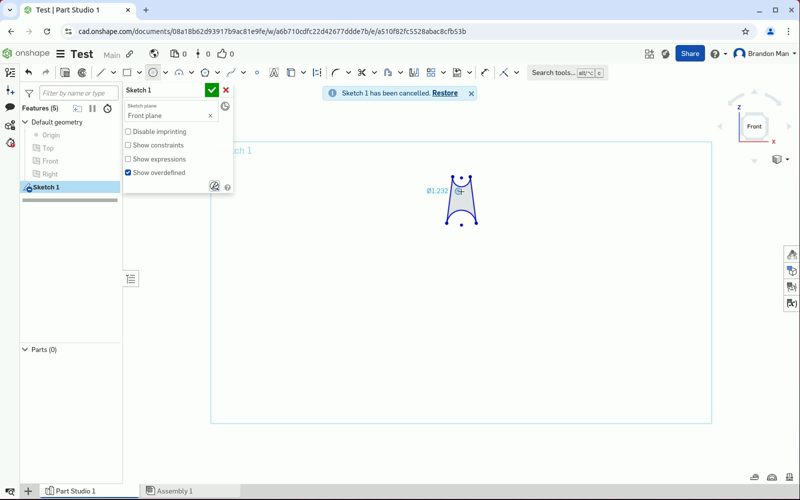
scroll(6)
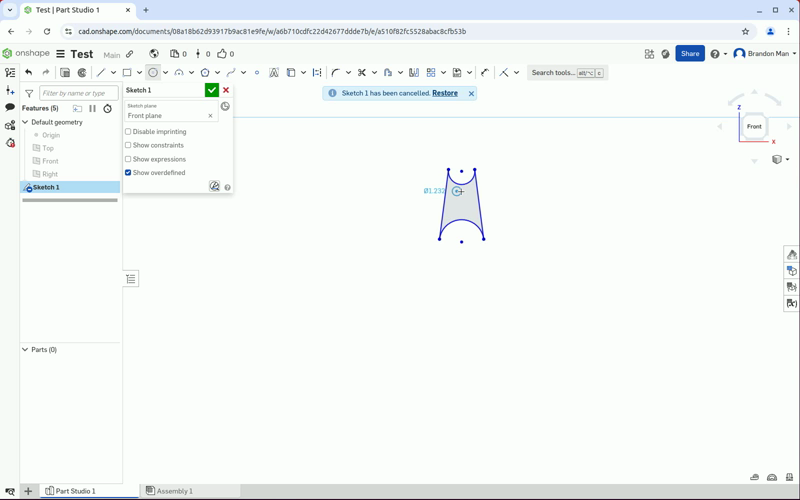
scroll(6)
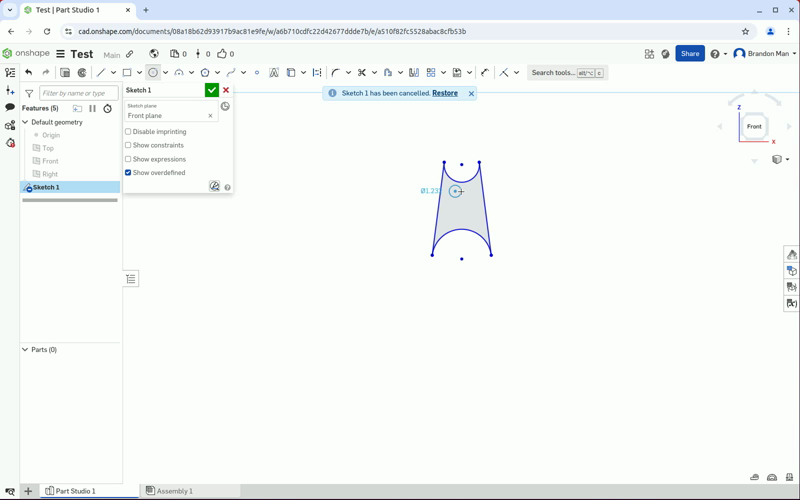
scroll(6)
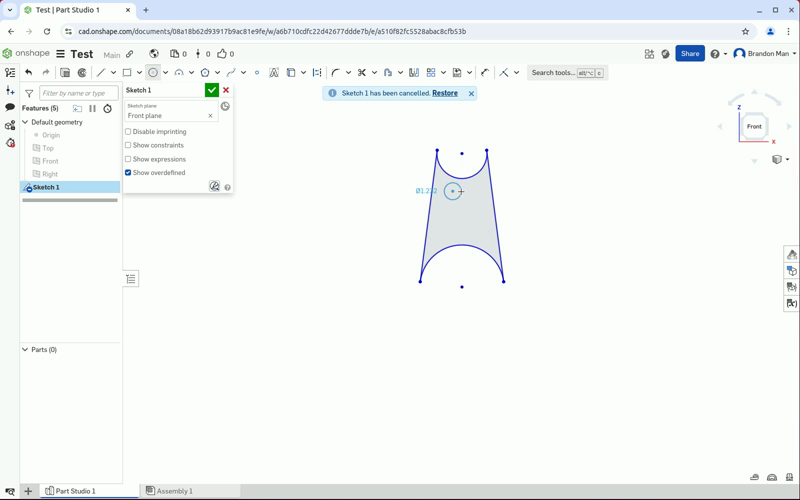
scroll(6)
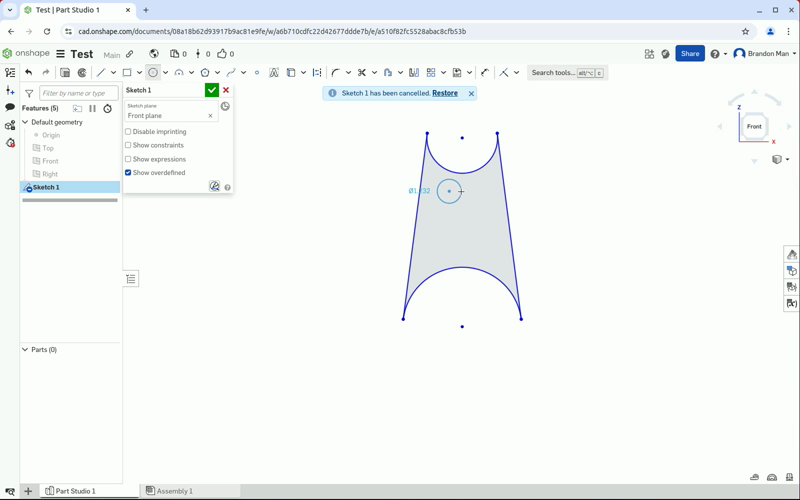
scroll(6)
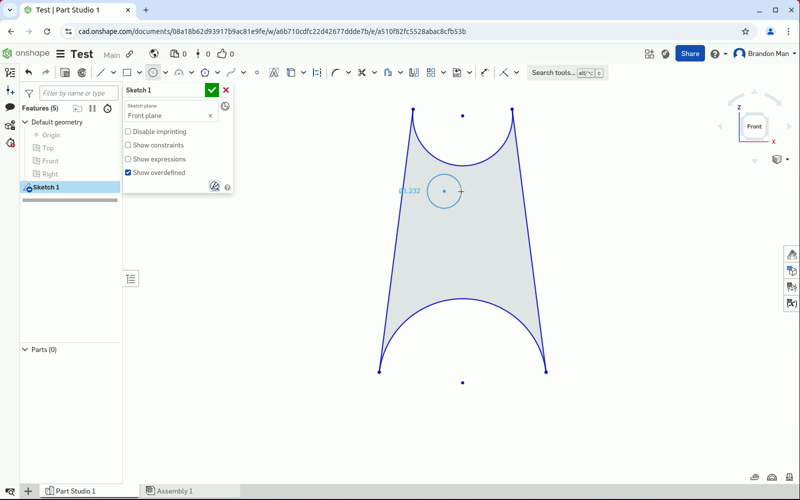
scroll(6)
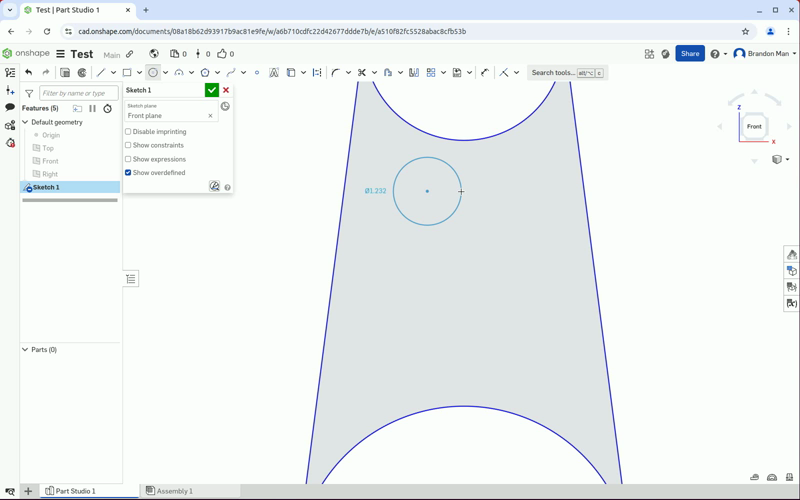
click(461, 191)
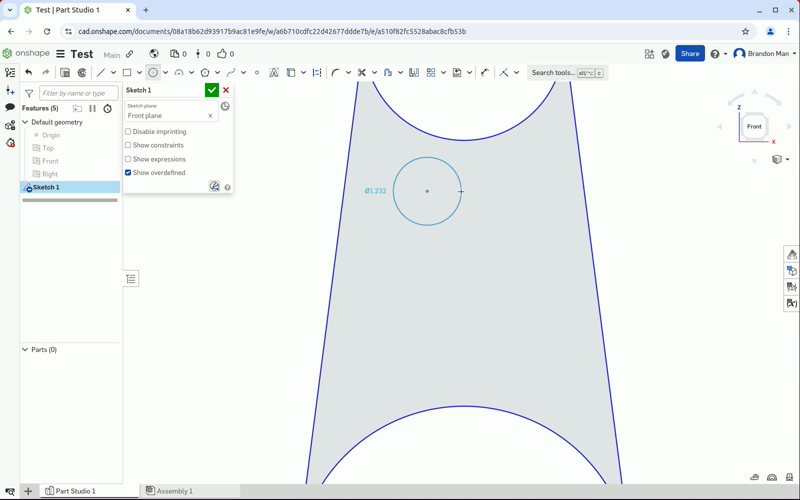
scroll(-6)
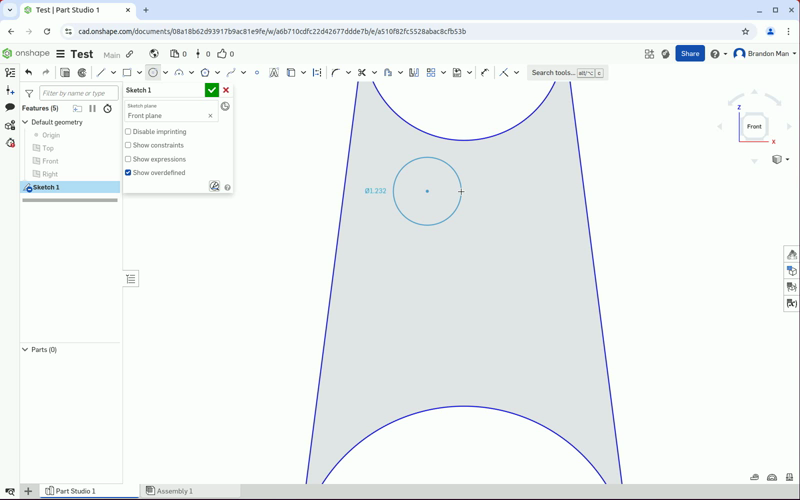
scroll(-6)
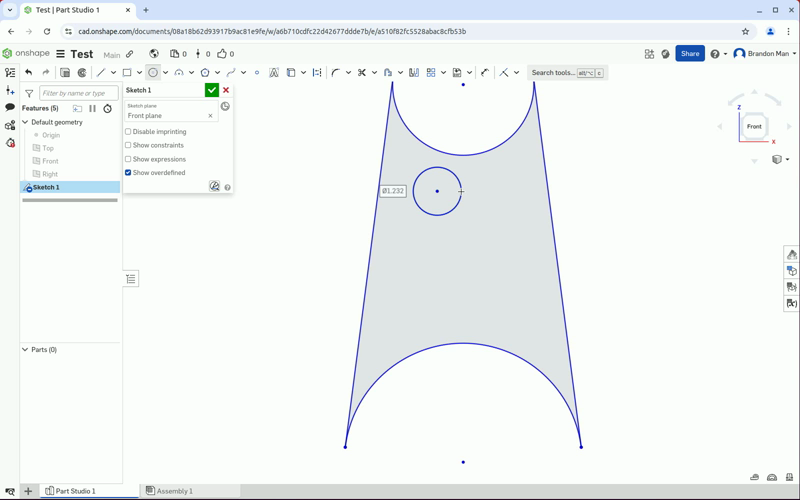
scroll(-6)
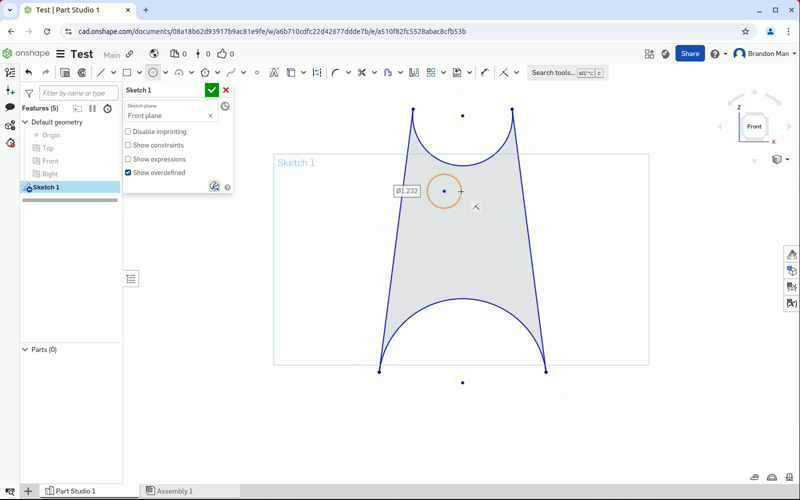
scroll(-6)
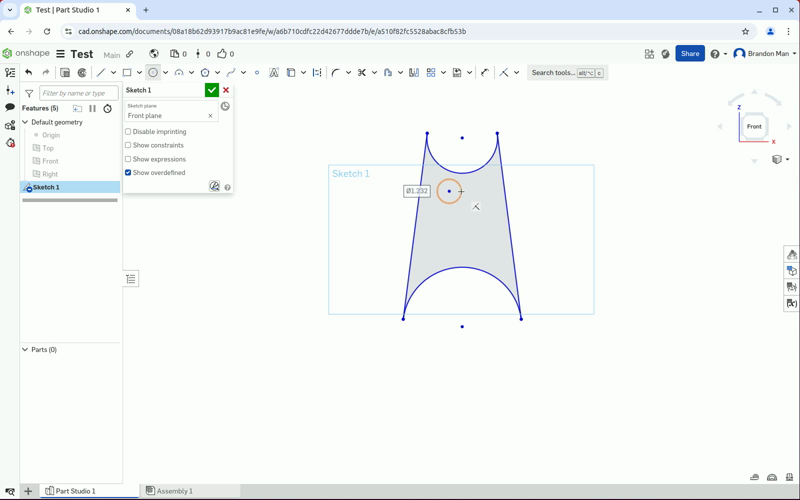
scroll(-6)
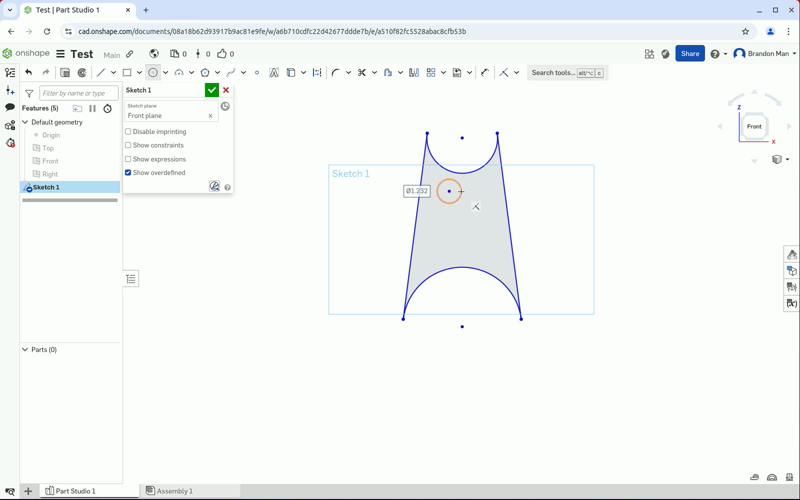
scroll(-6)
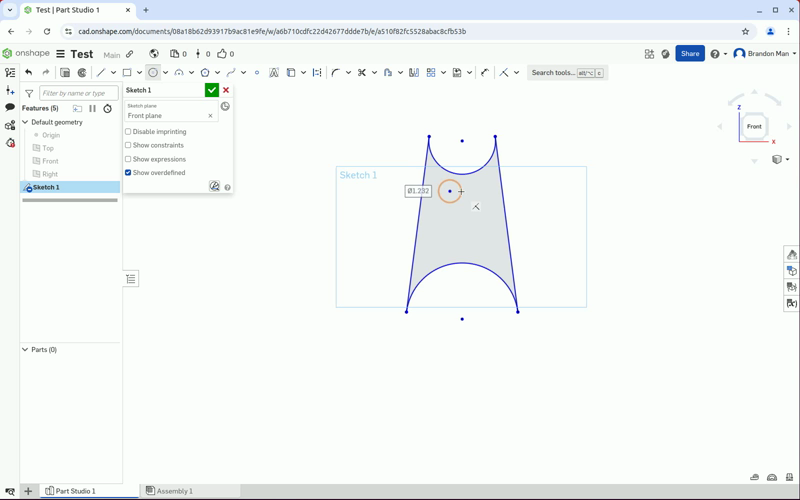
scroll(-6)
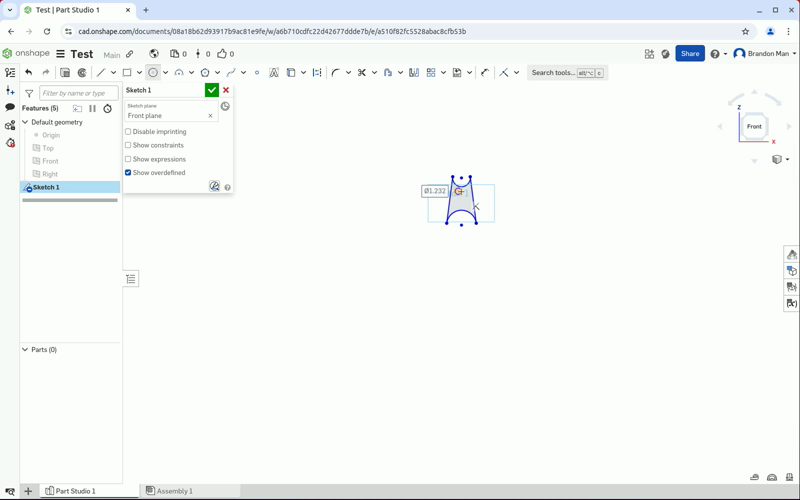
key(esc)
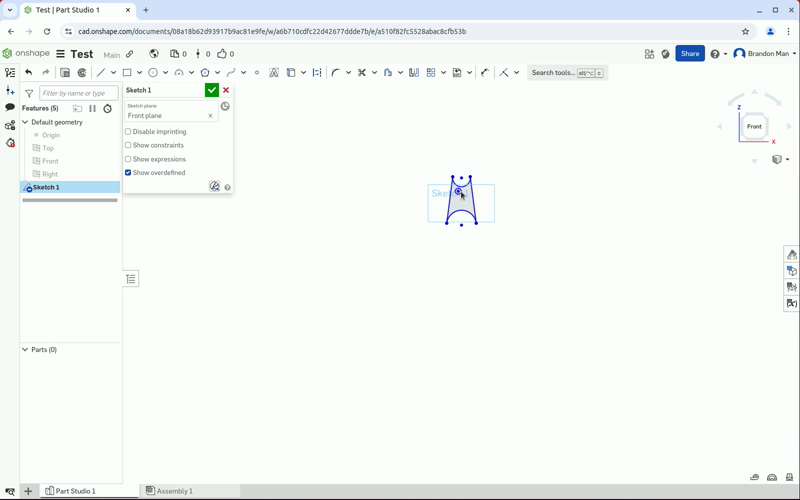
mouse_move(460, 196)
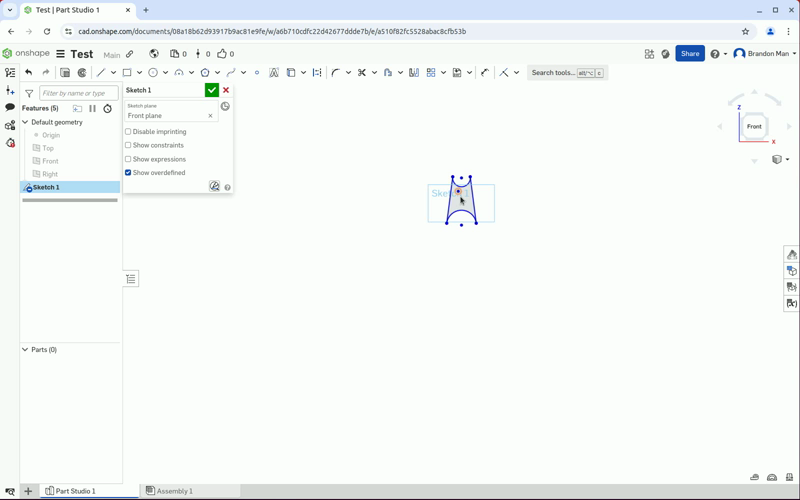
scroll(6)
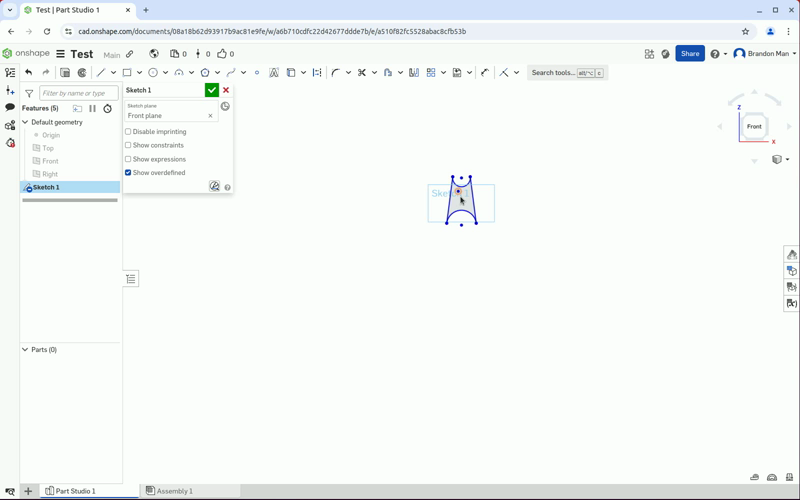
scroll(6)
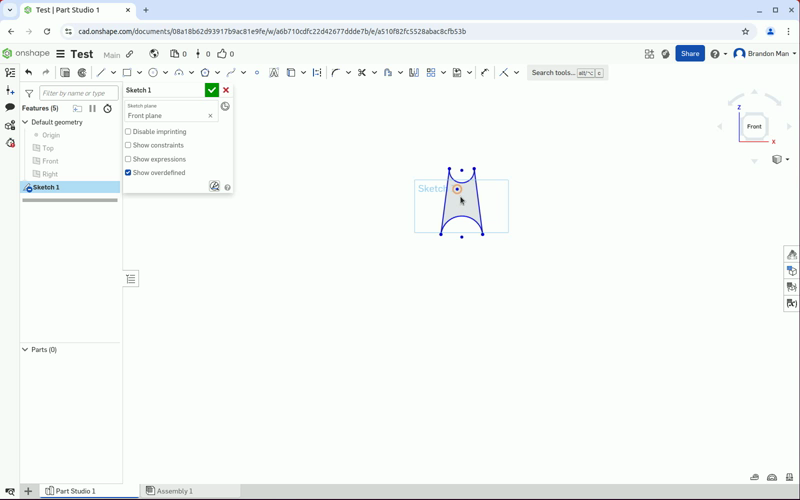
scroll(6)
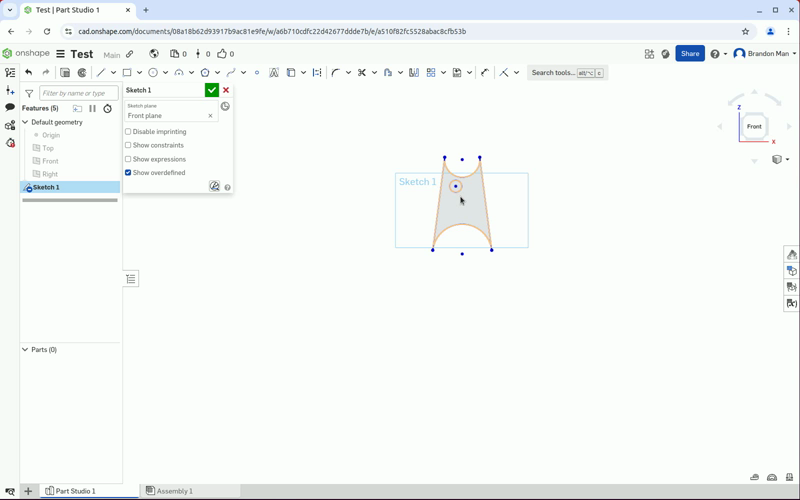
scroll(6)
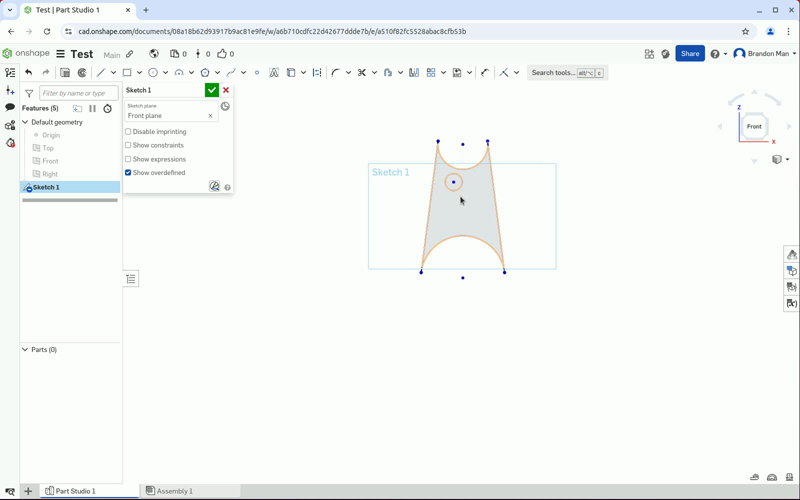
scroll(6)
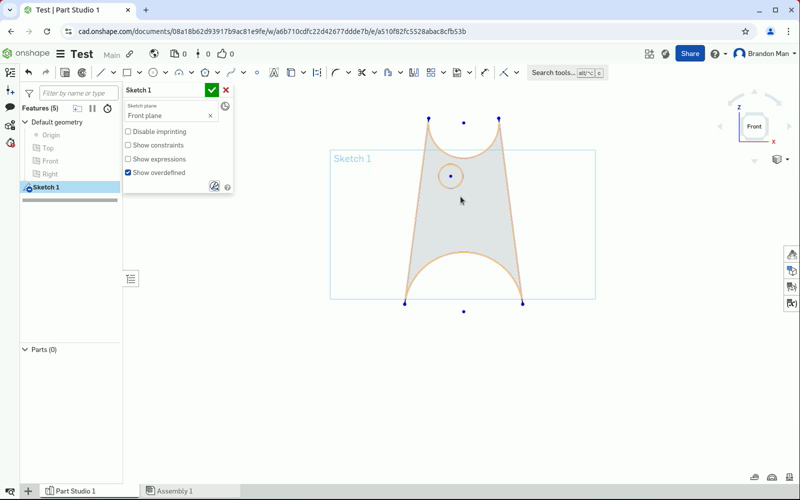
scroll(6)
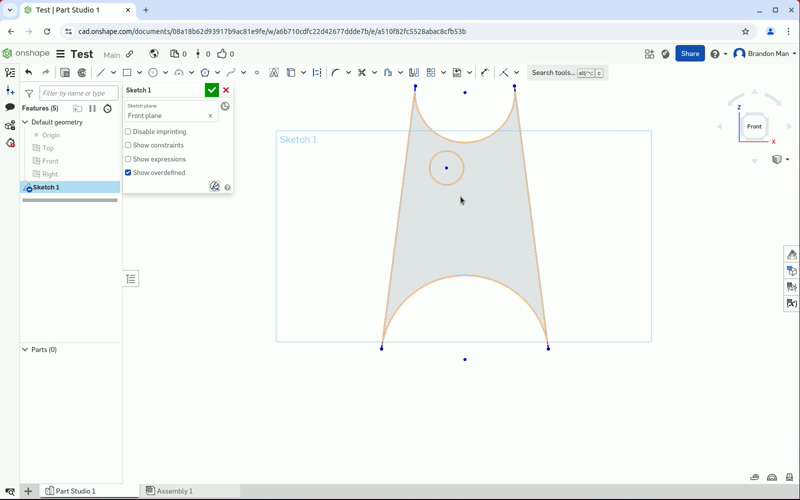
scroll(6)
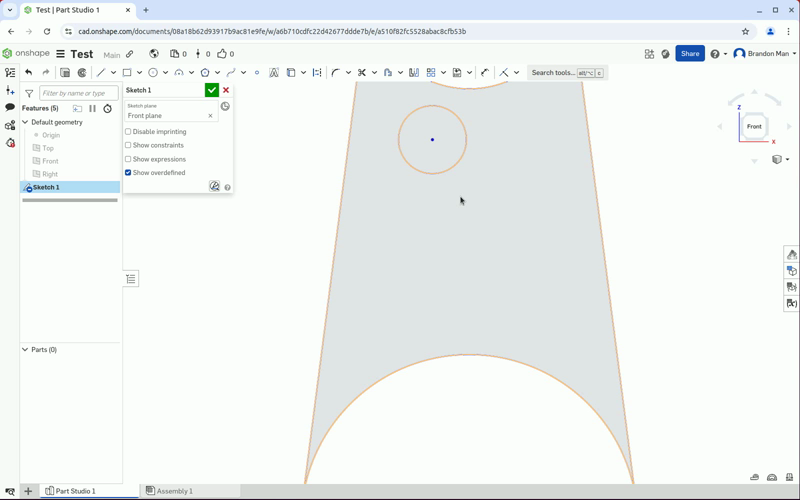
click(460, 196)
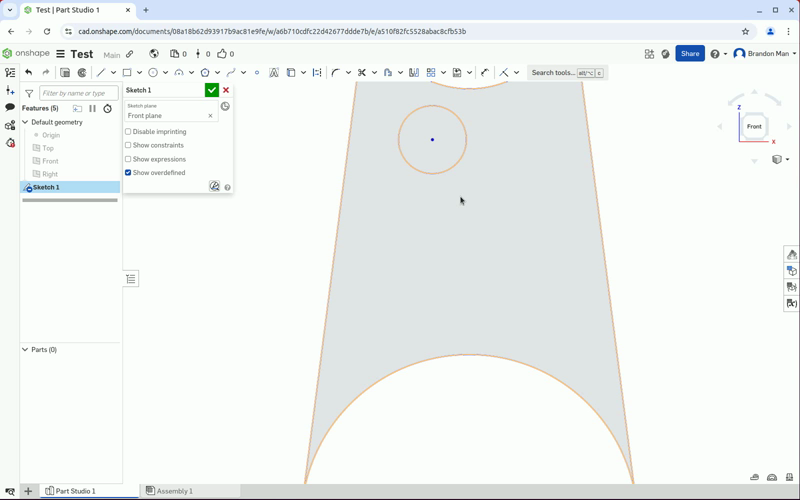
scroll(-6)
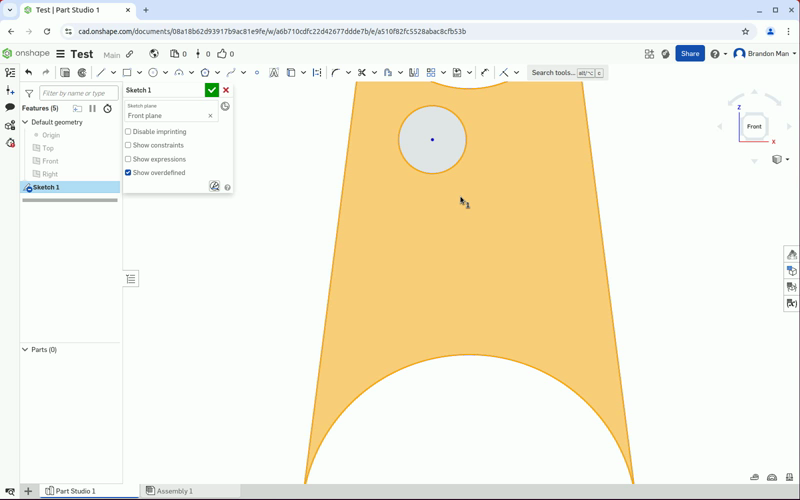
scroll(-6)
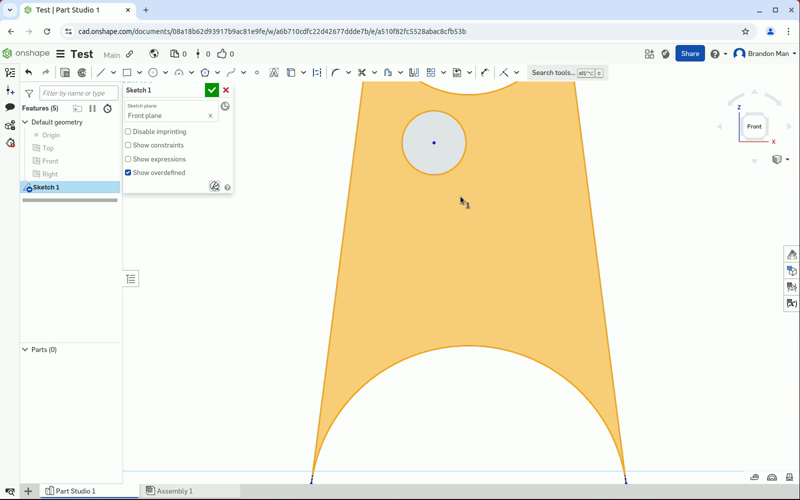
scroll(-6)
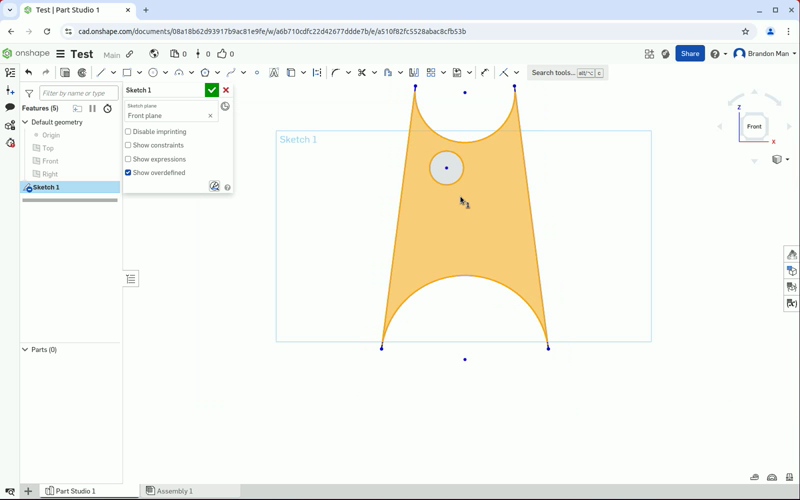
scroll(-6)
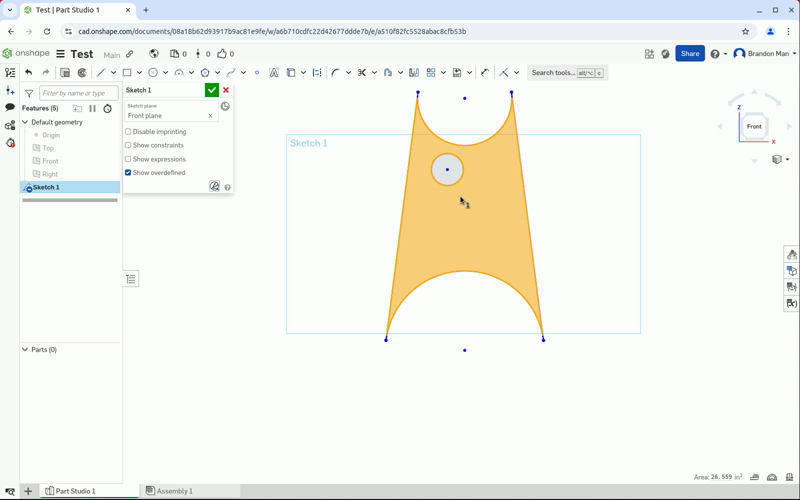
scroll(-6)
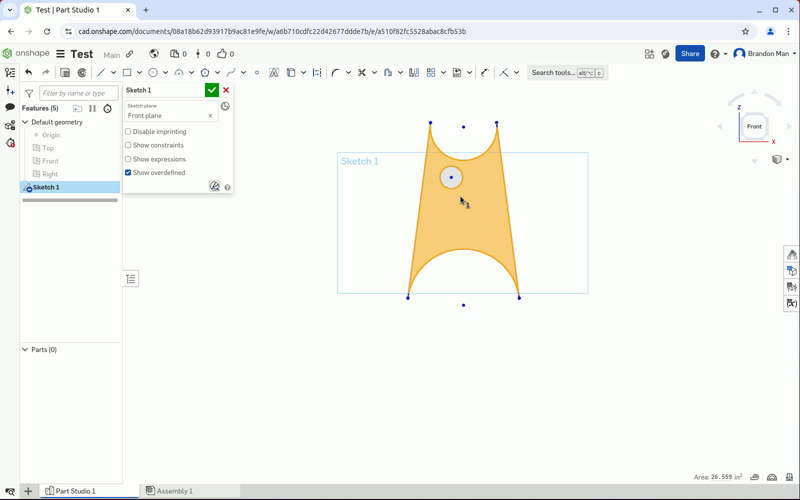
scroll(-6)
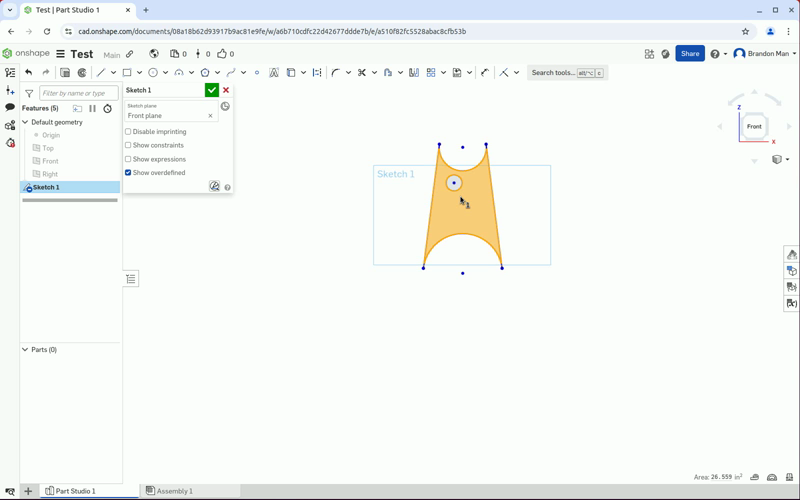
scroll(-6)
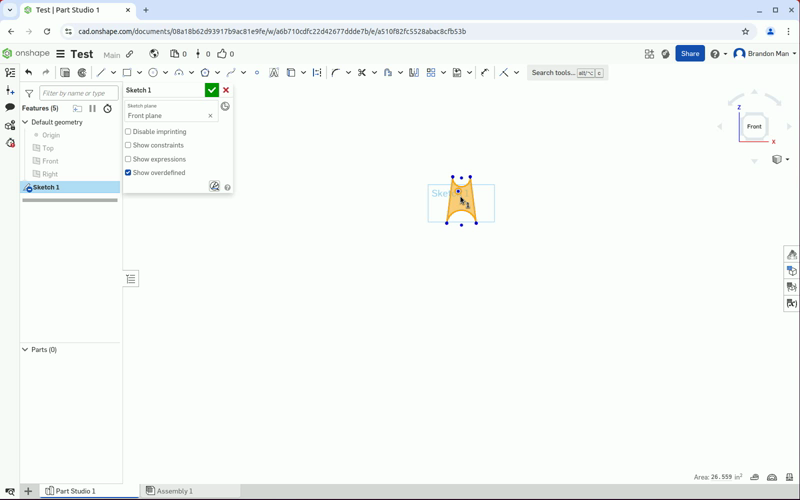
mouse_move(73, 352)
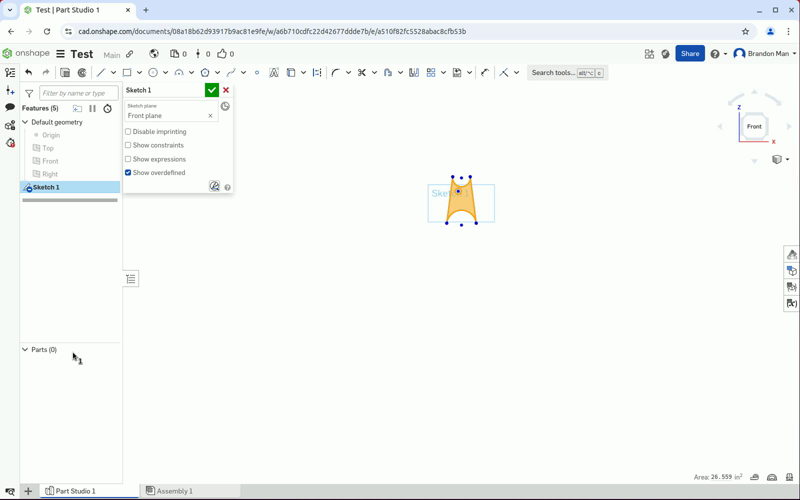
key(shift+y)
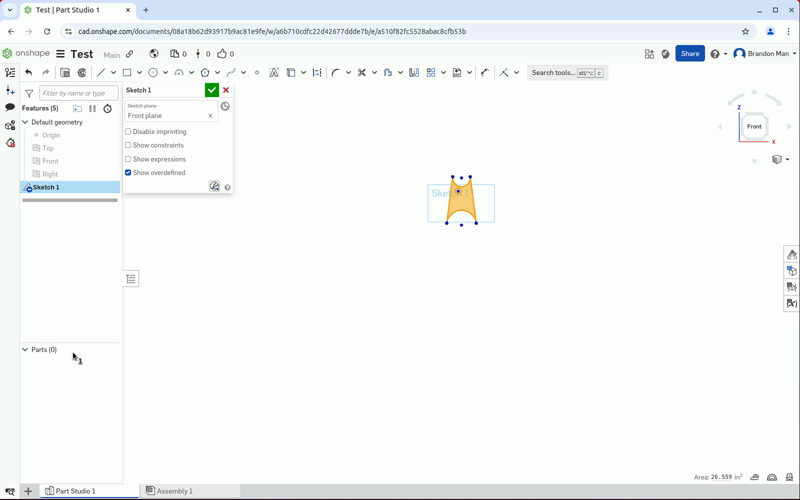
key(shift+e)
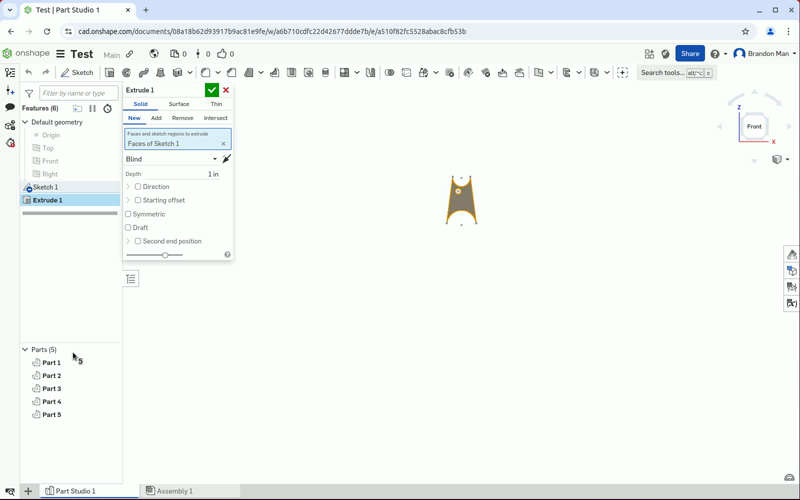
mouse_move(143, 106)
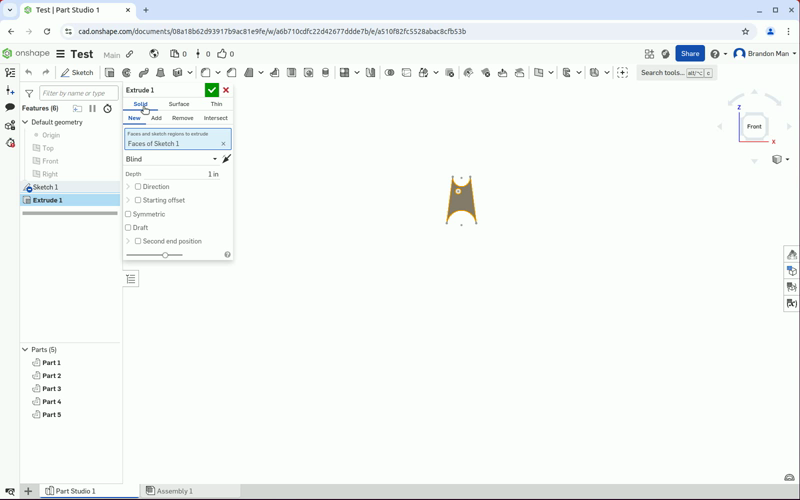
click(143, 106)
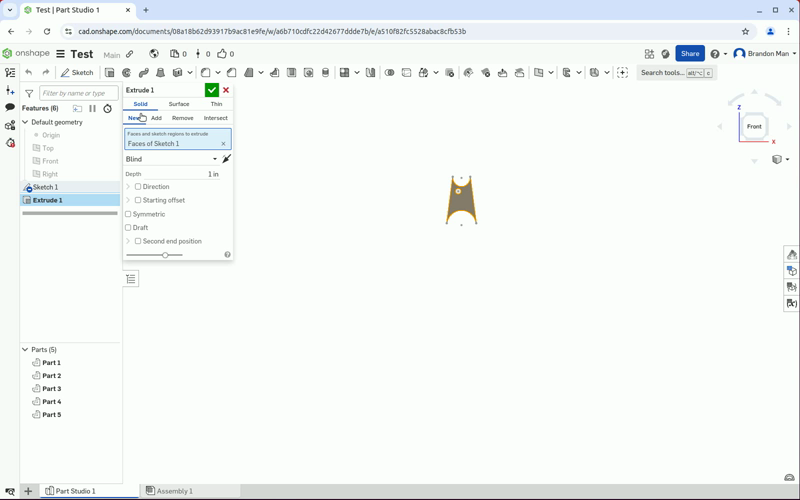
mouse_move(137, 120)
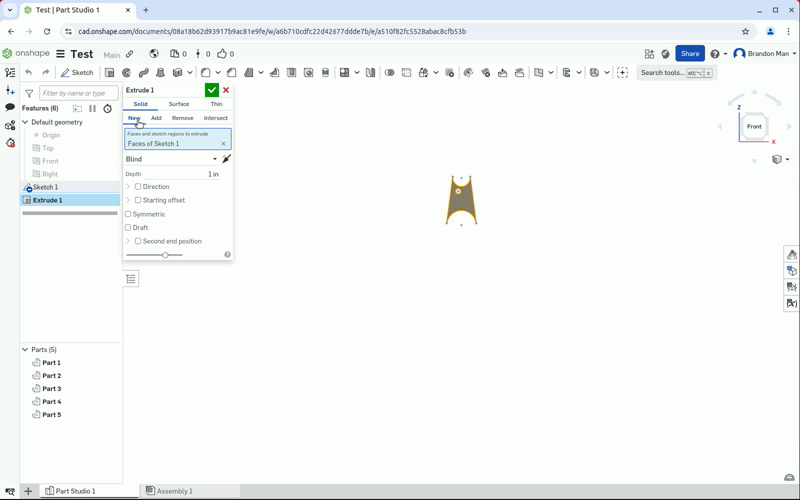
click(137, 120)
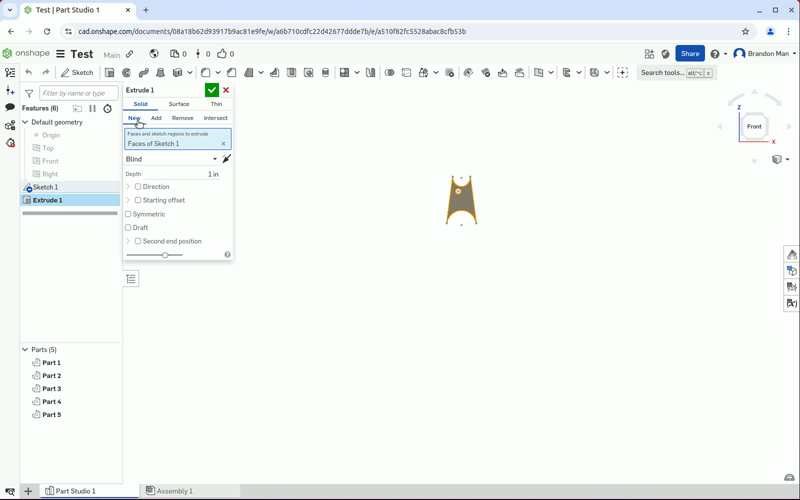
key(tab, 4)
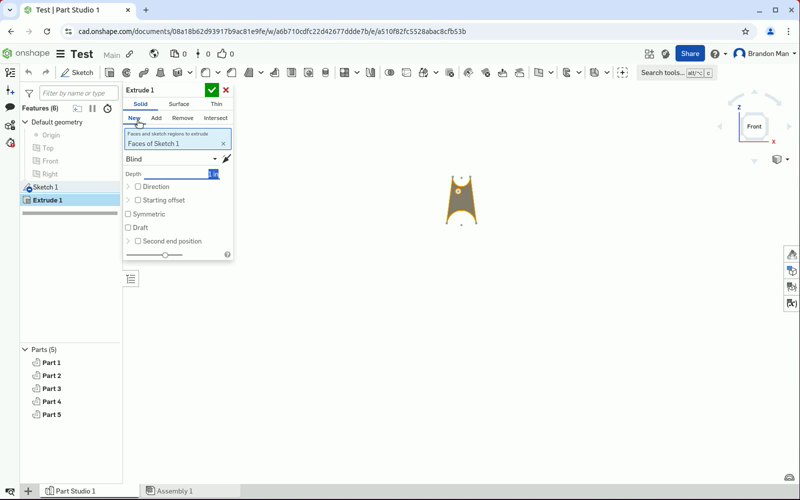
text(0.481)
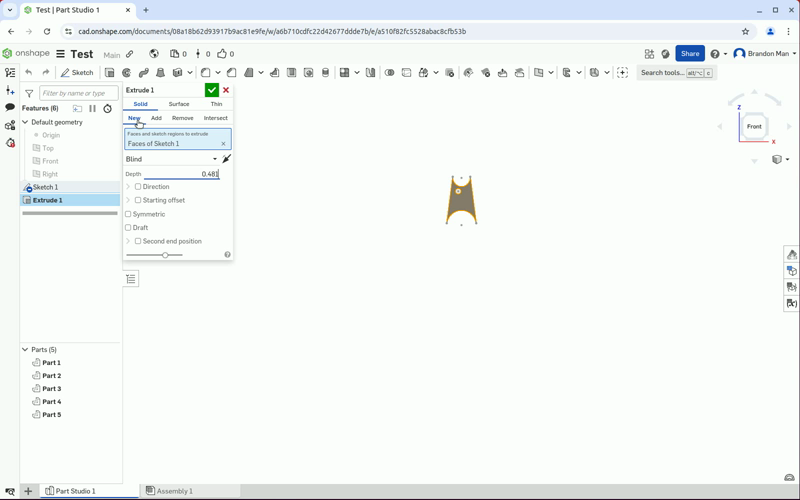
key(enter)
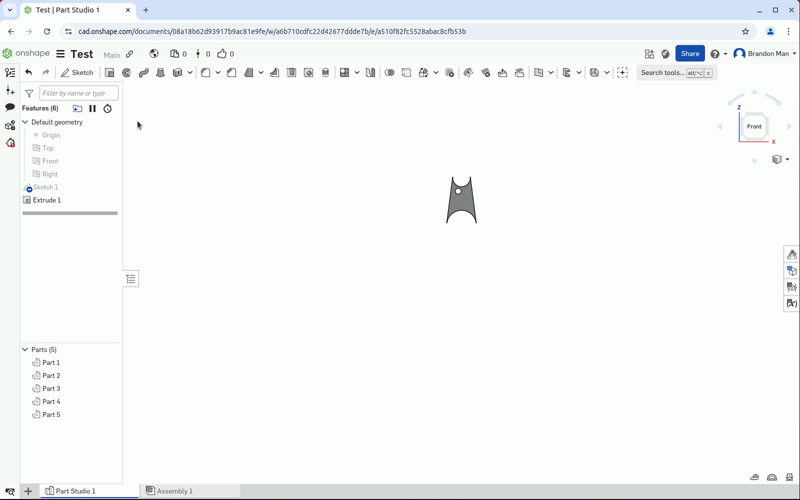
key(shift+h)
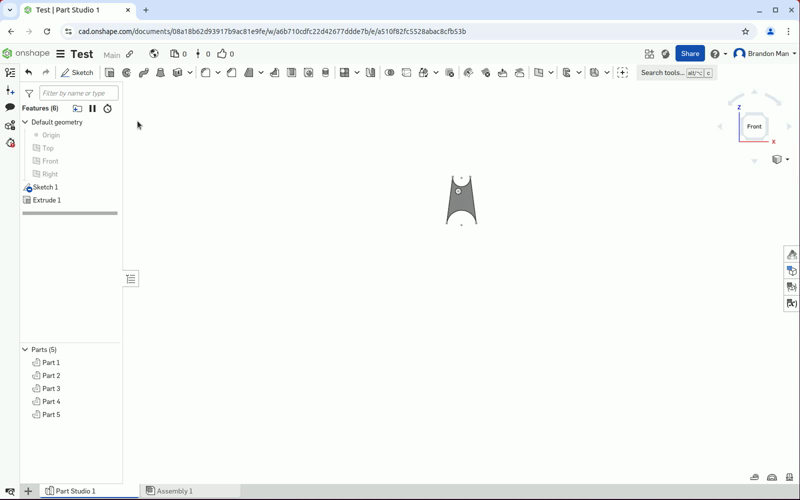
key(shift+h)
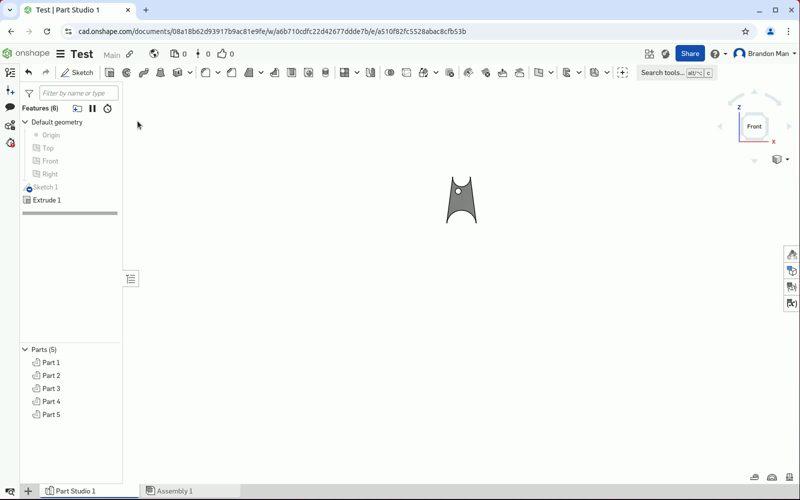
mouse_move(73, 189)
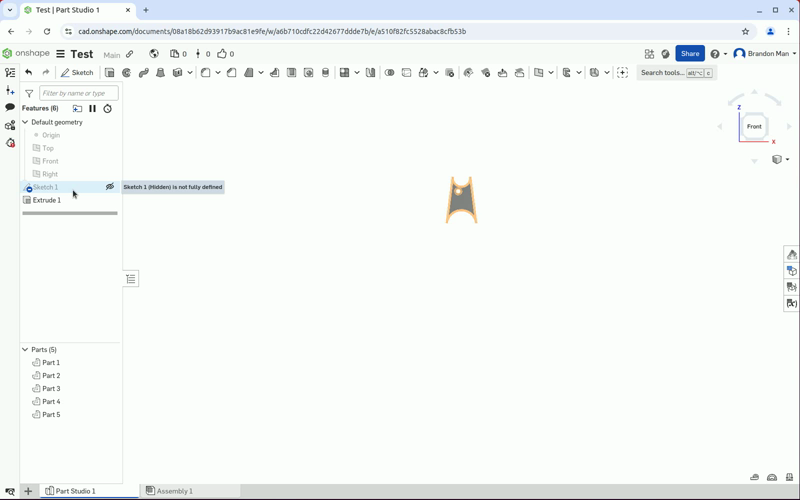
click(73, 189)
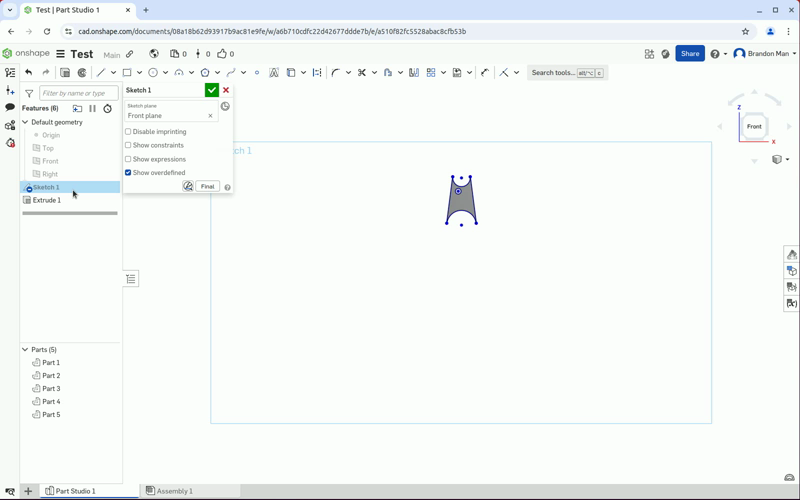
mouse_move(229, 92)
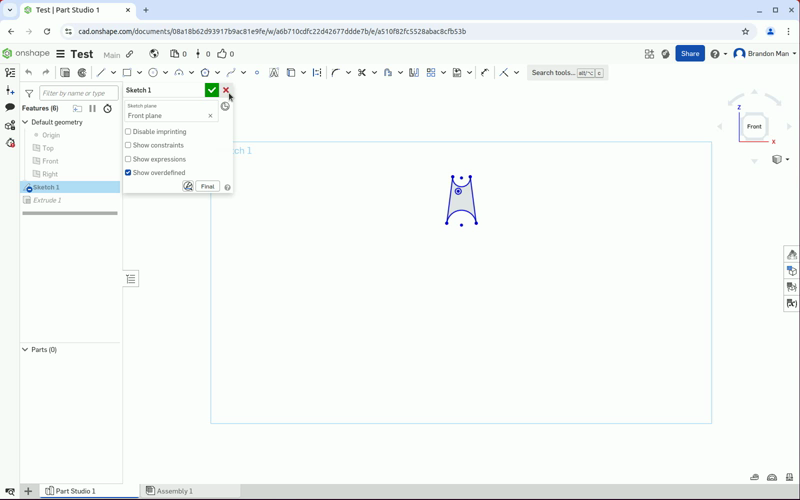
click(229, 92)
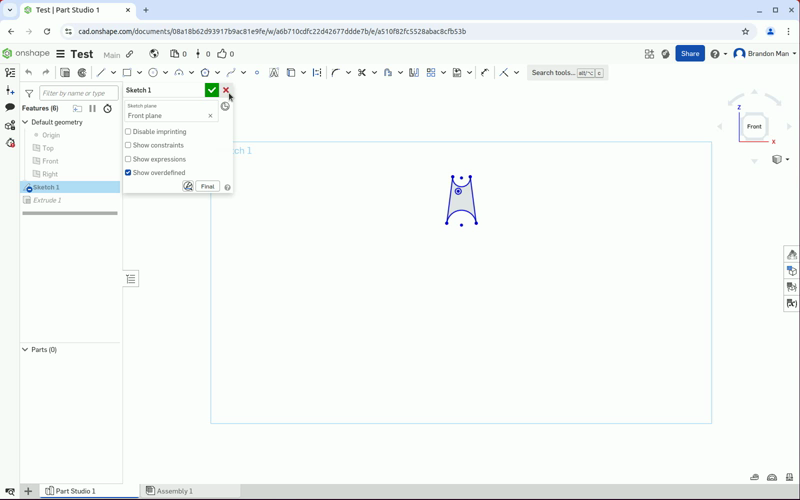
key(shift+s)
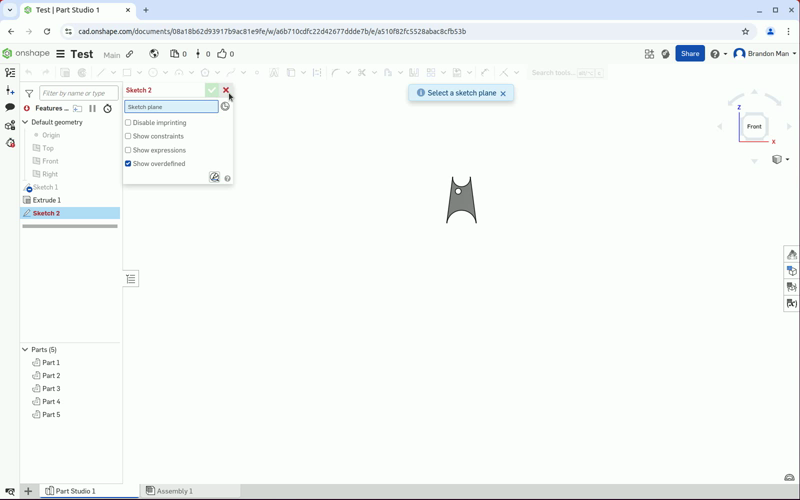
mouse_move(73, 163)
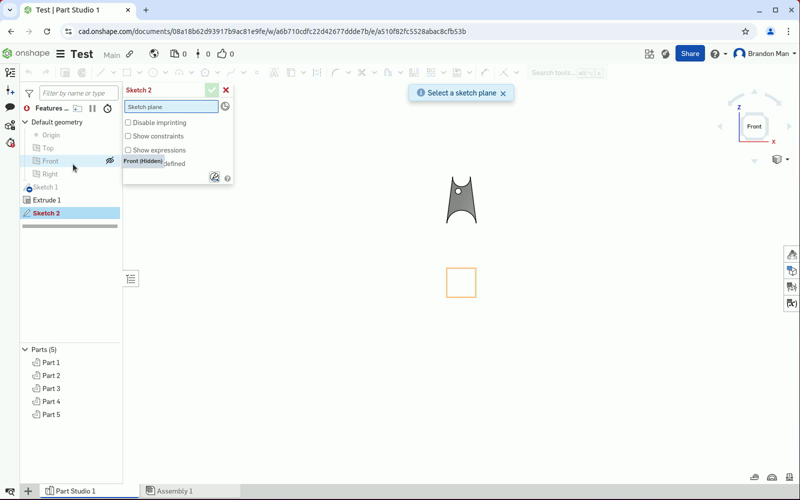
click(73, 163)
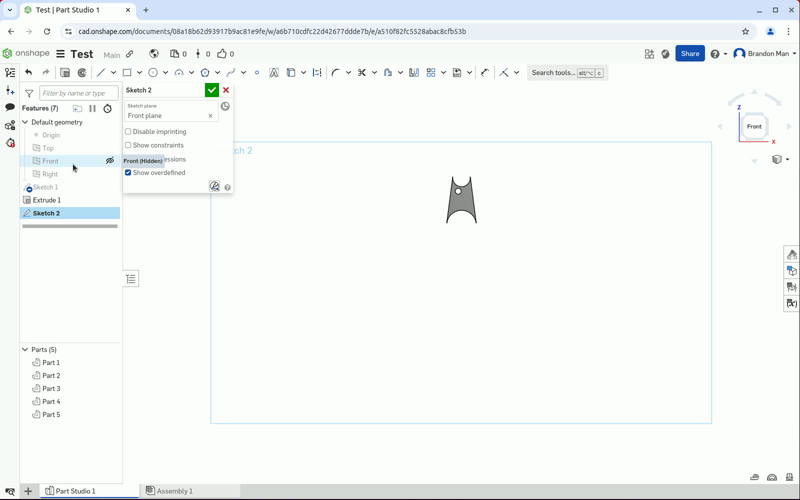
mouse_move(73, 352)
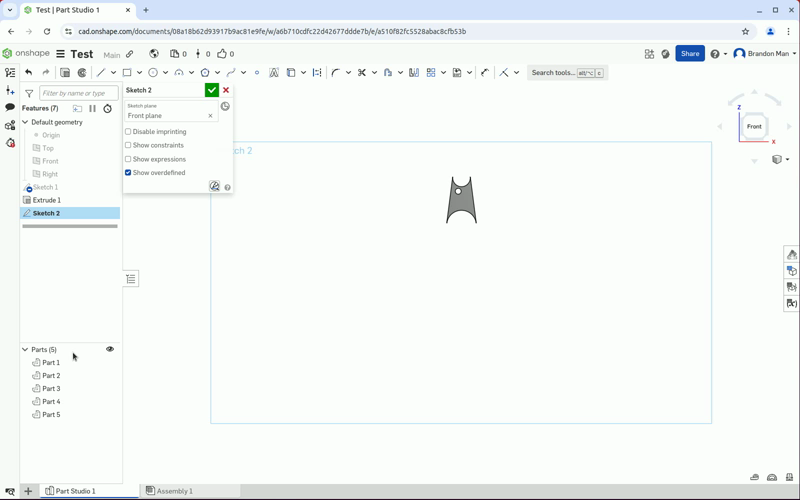
key(y)
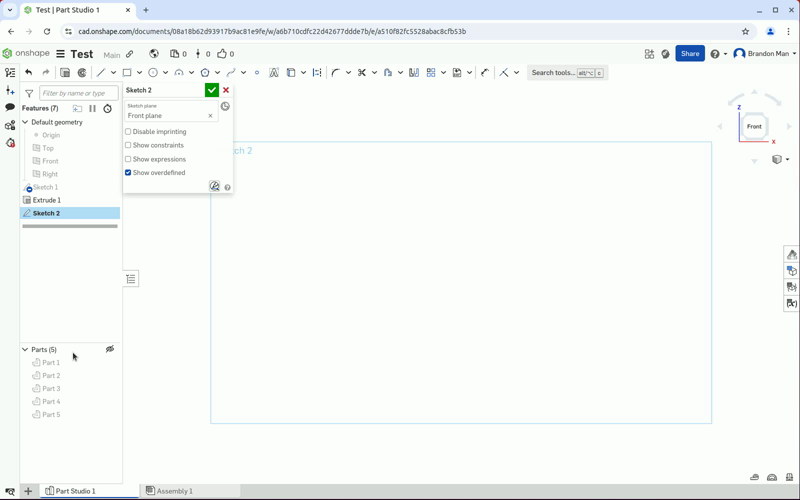
key(c)
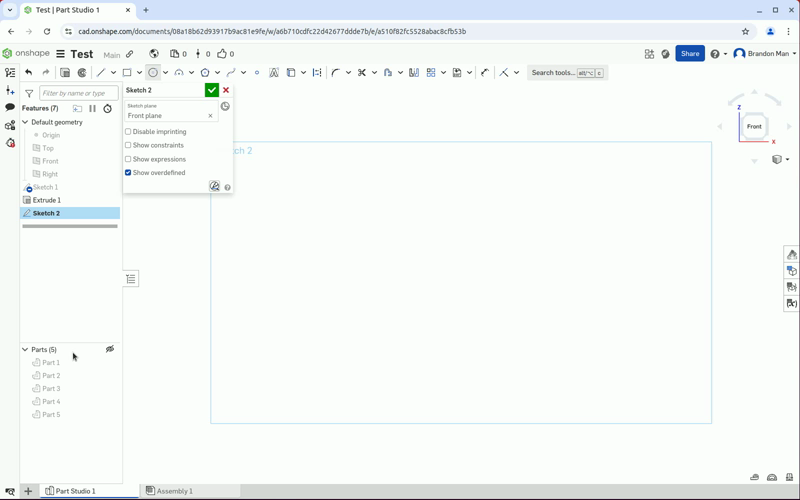
key_down(shift)
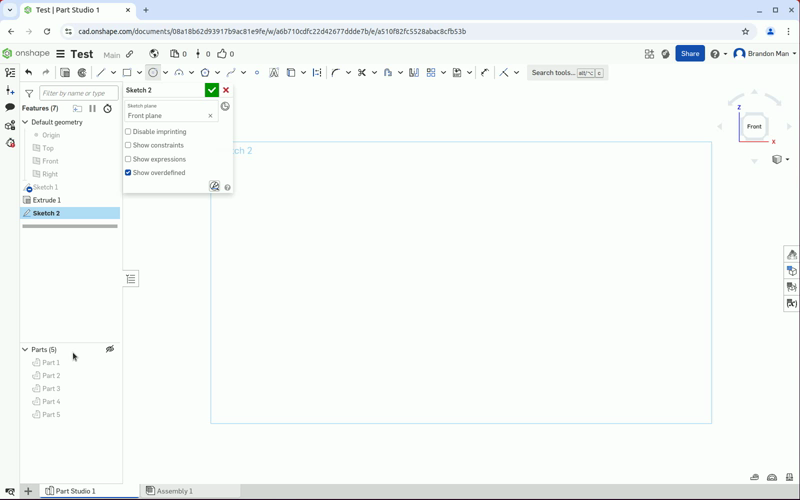
mouse_move(461, 178)
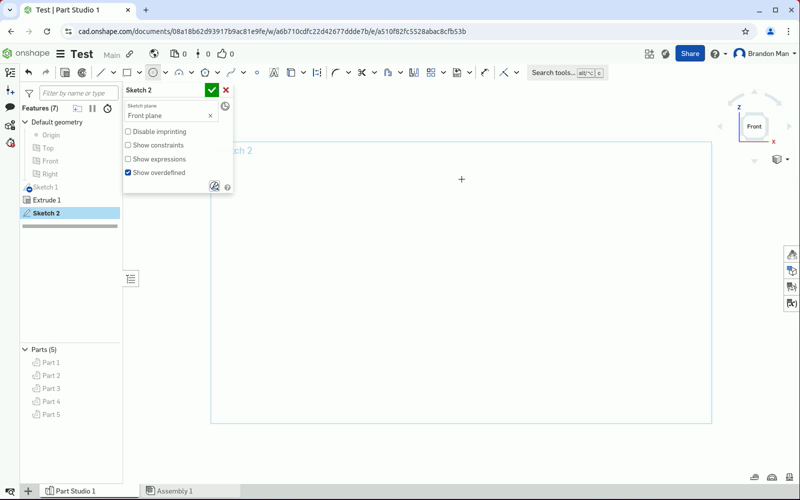
click(461, 178)
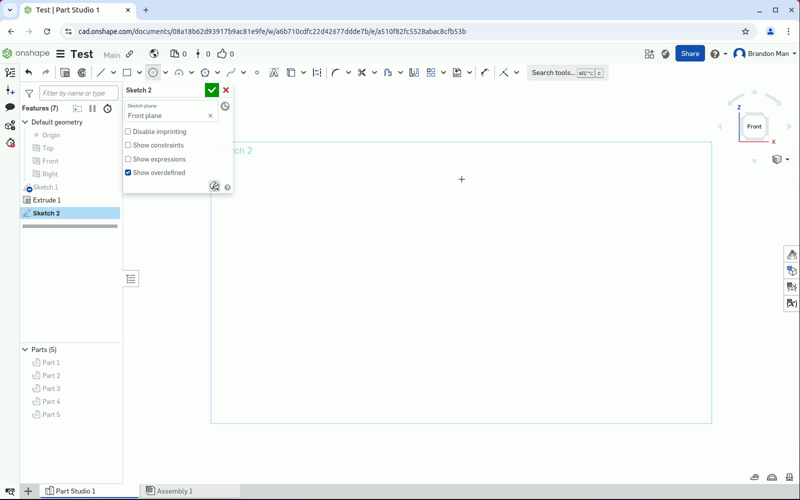
key_up(shift)
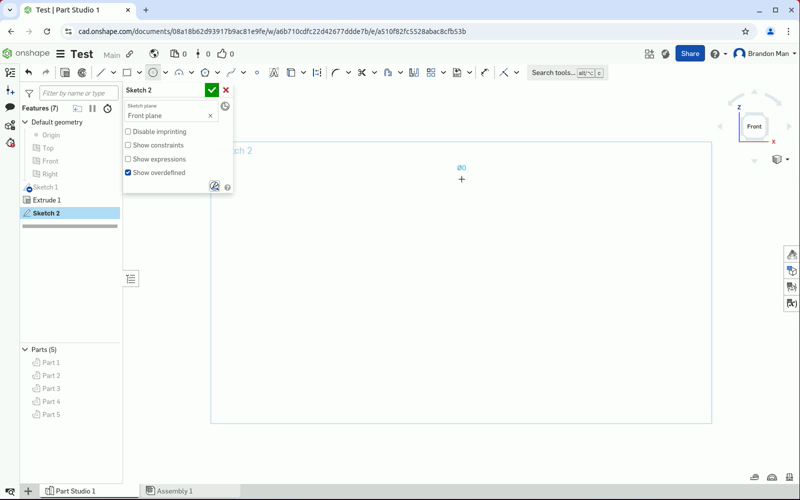
mouse_move(471, 178)
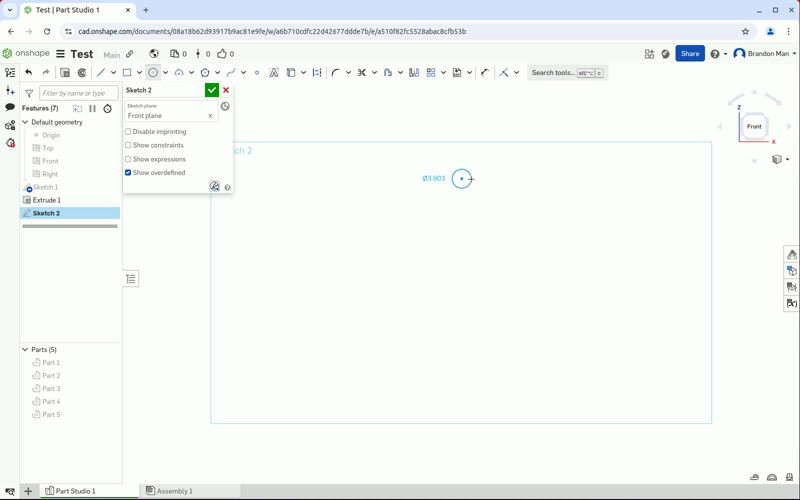
click(471, 178)
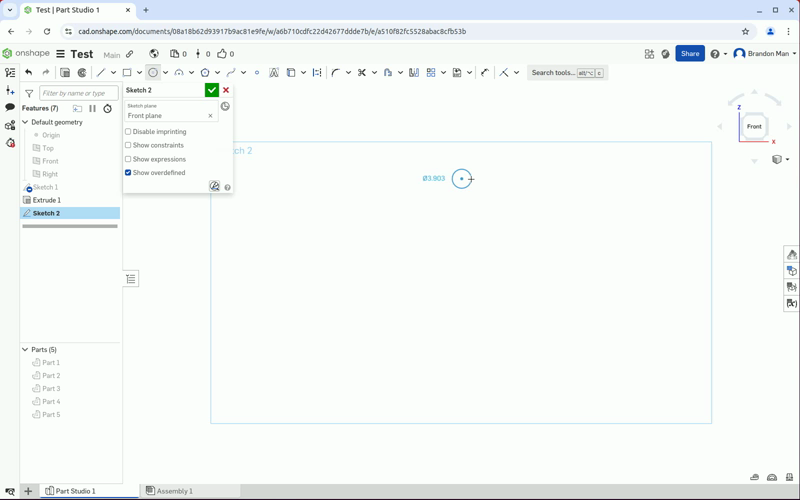
key(esc)
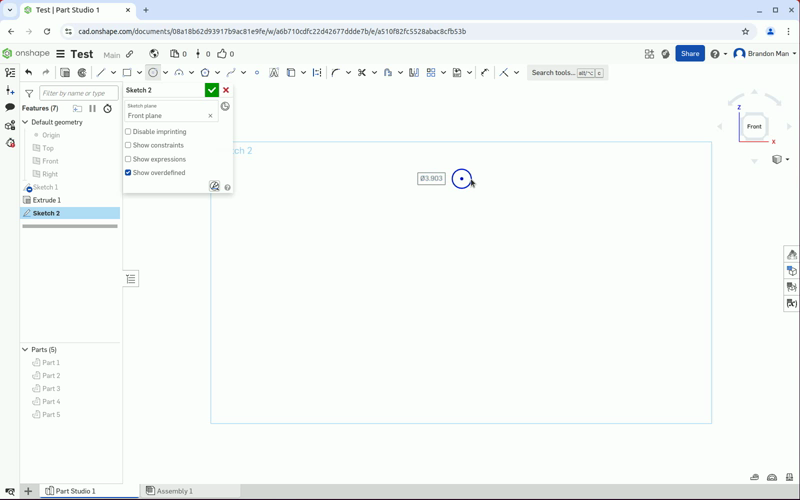
key(c)
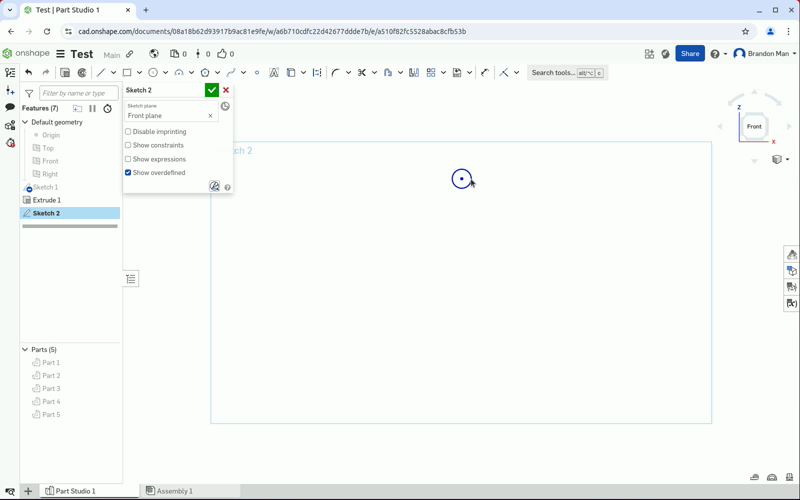
key_down(shift)
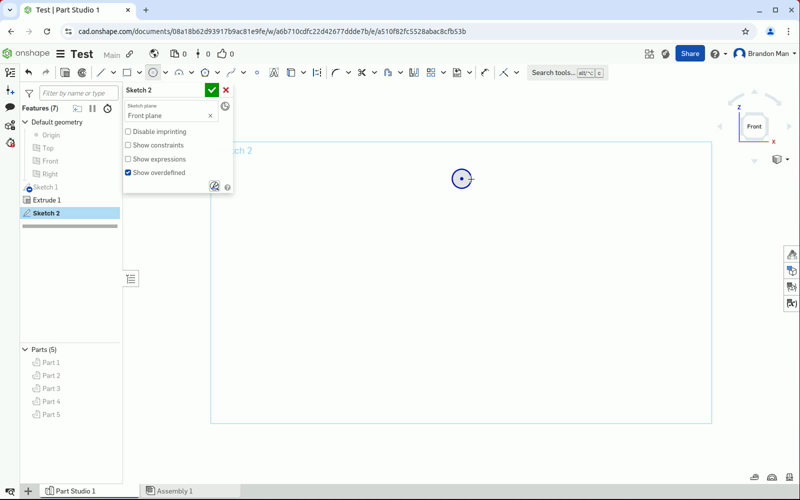
mouse_move(461, 178)
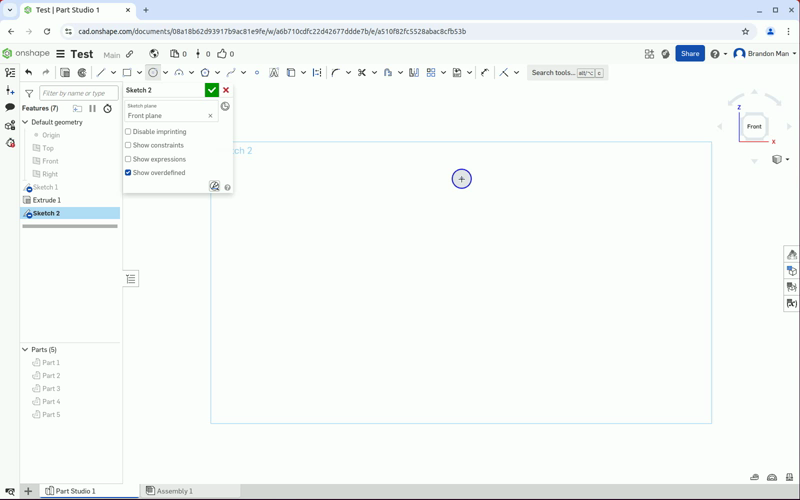
click(461, 178)
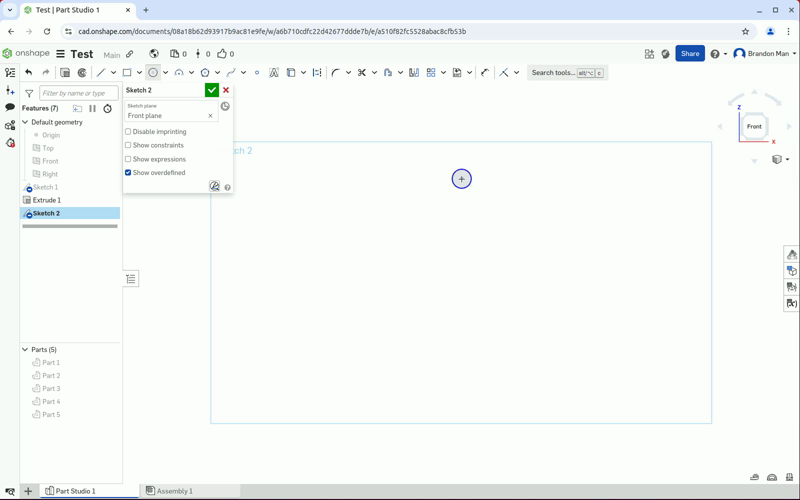
key_up(shift)
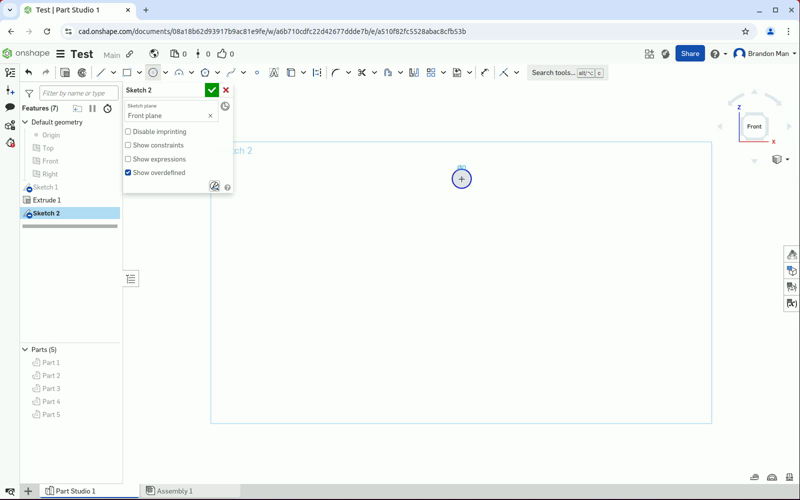
mouse_move(464, 178)
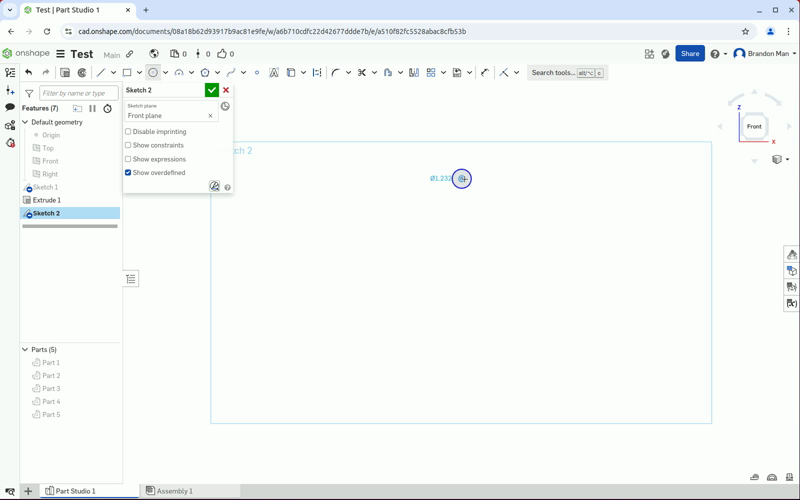
scroll(6)
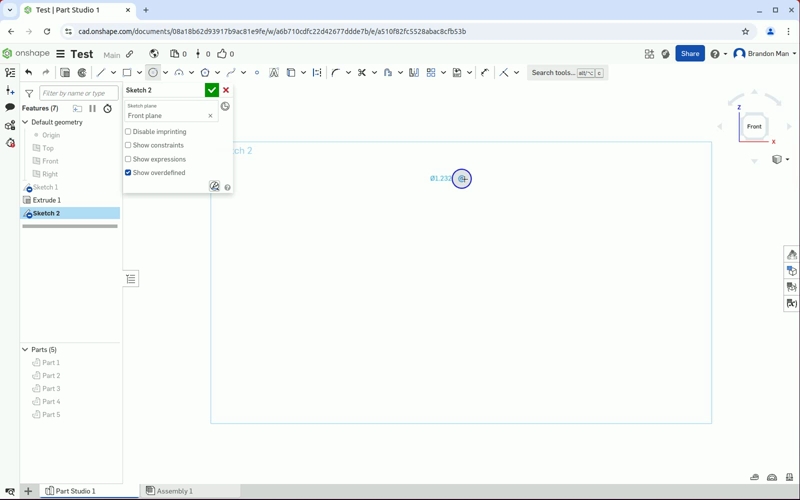
scroll(6)
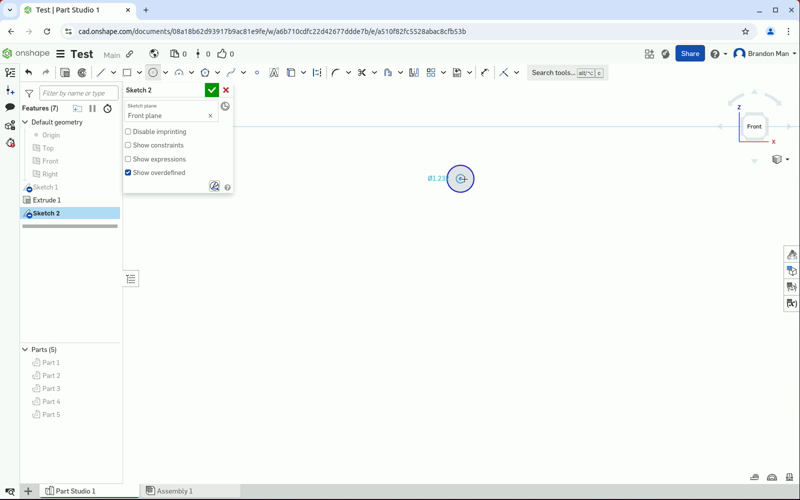
scroll(6)
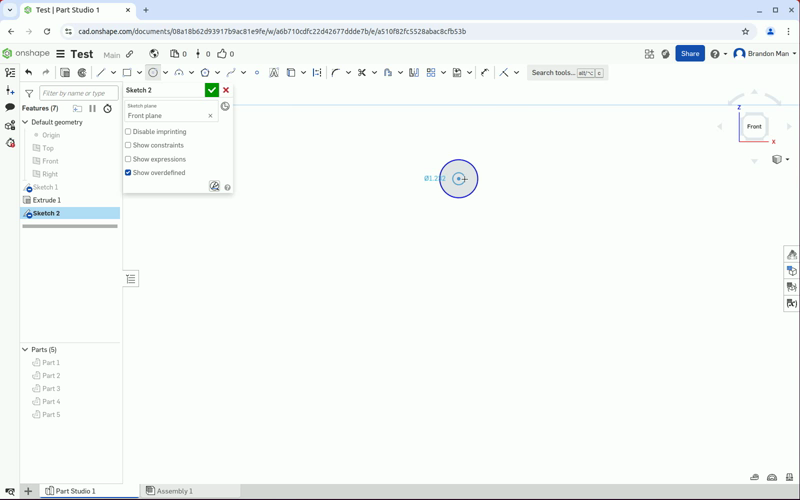
scroll(6)
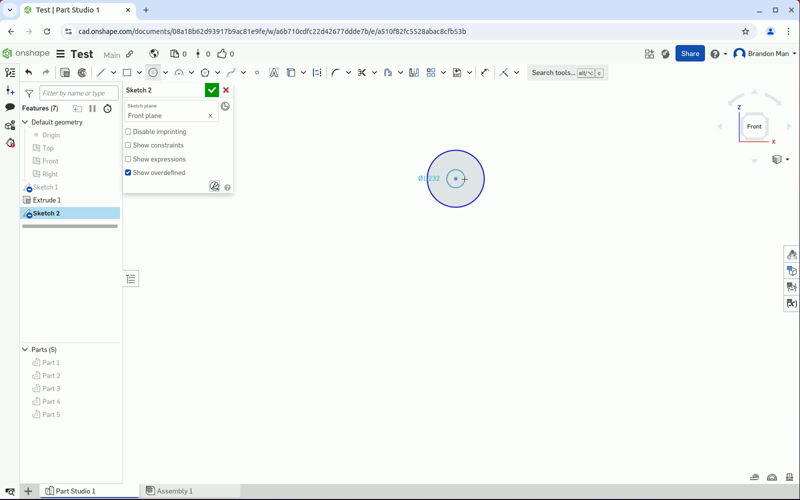
scroll(6)
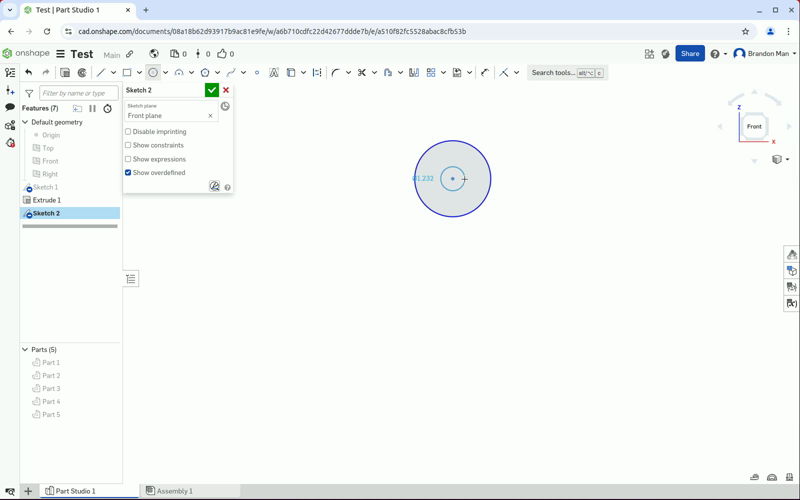
scroll(6)
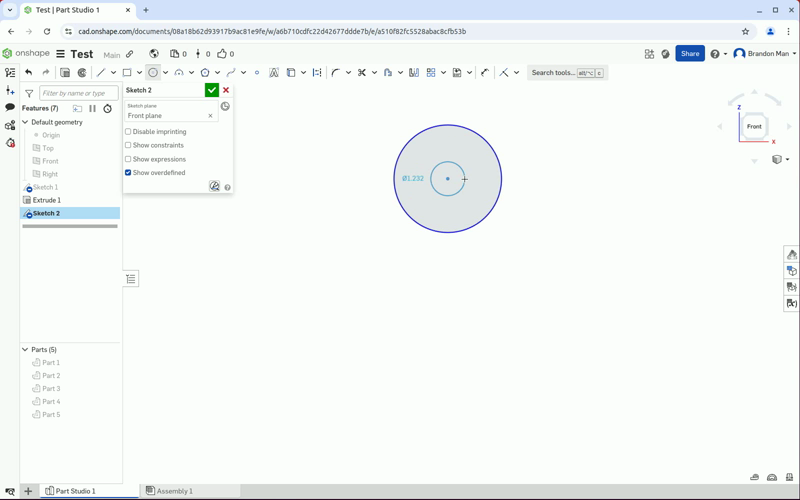
scroll(6)
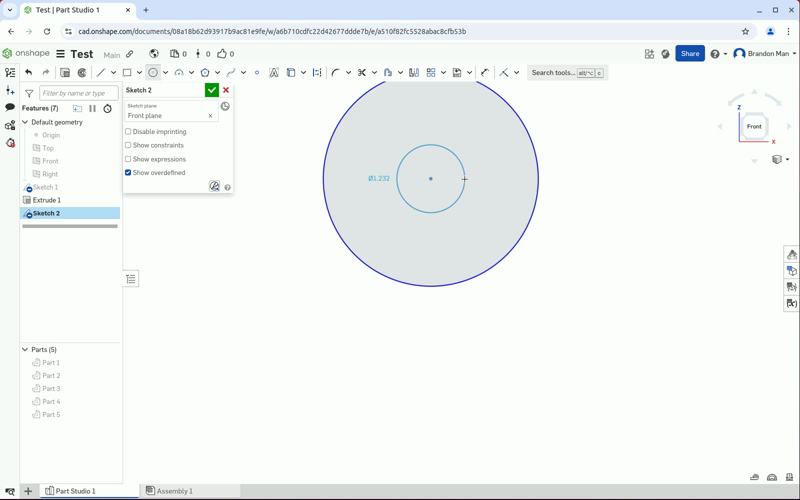
click(464, 178)
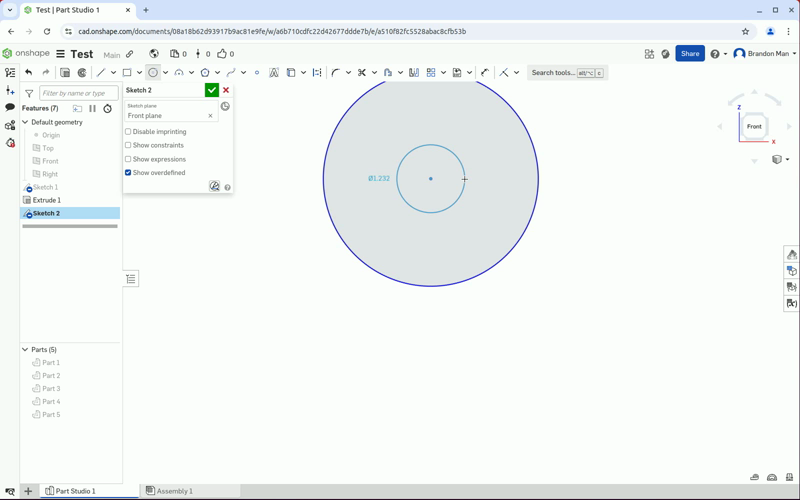
scroll(-6)
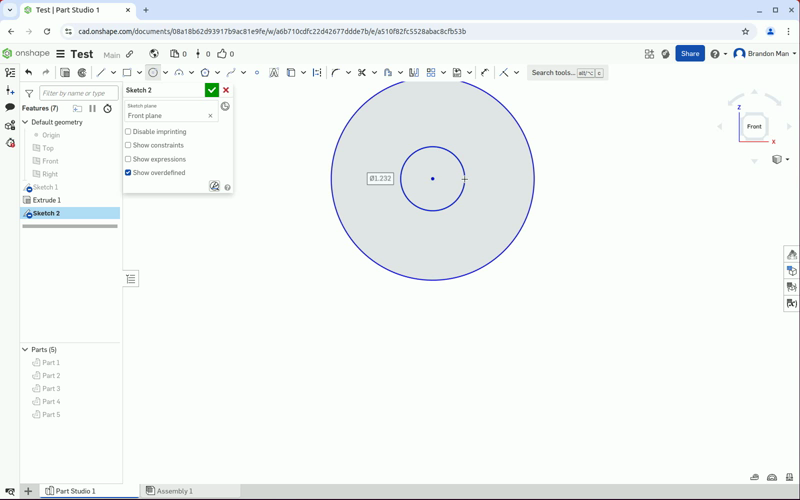
scroll(-6)
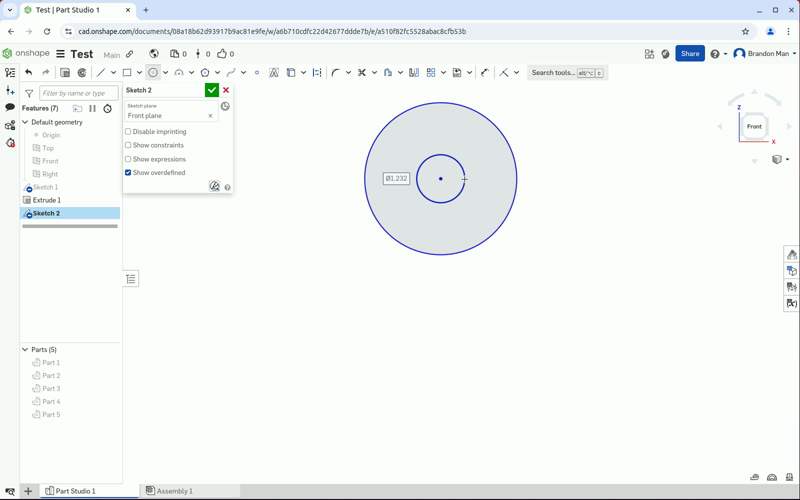
scroll(-6)
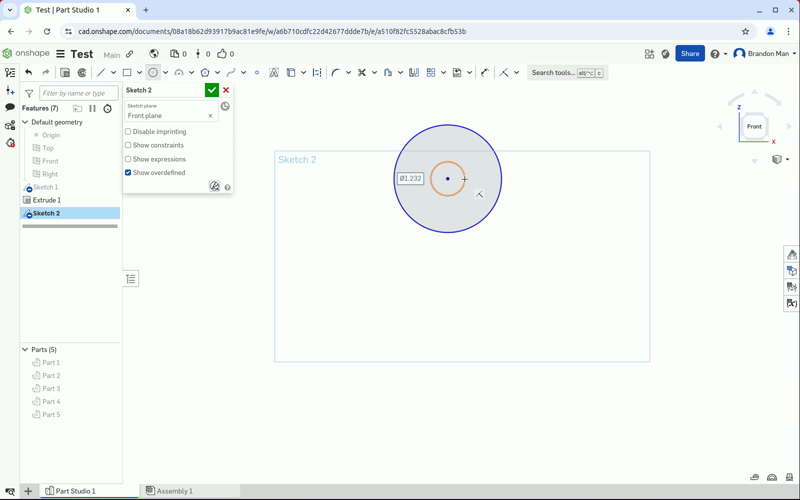
scroll(-6)
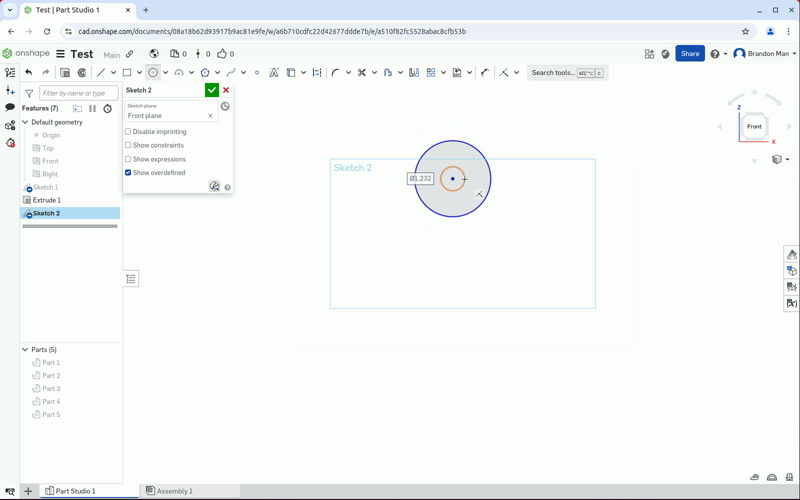
scroll(-6)
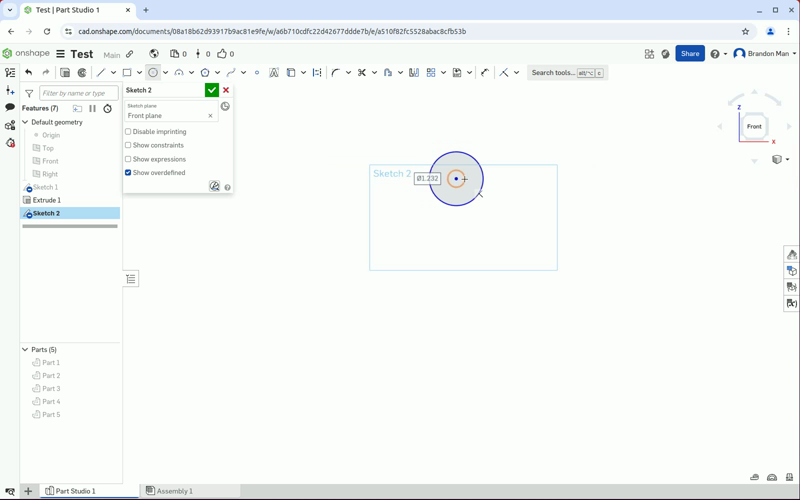
scroll(-6)
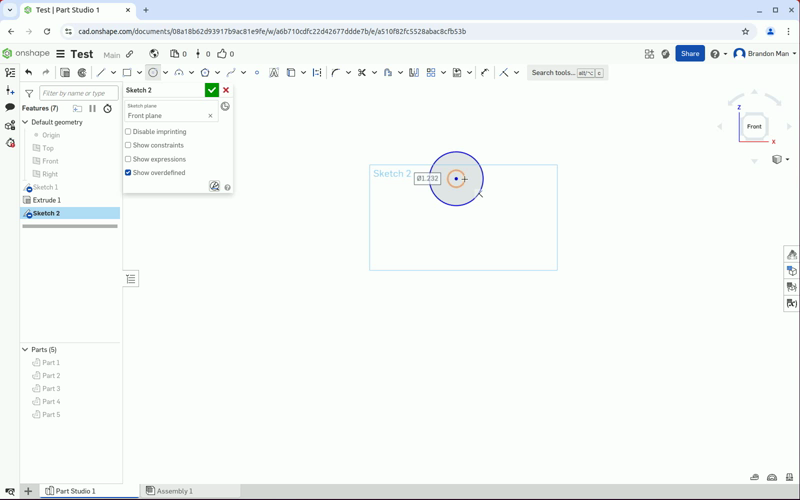
scroll(-6)
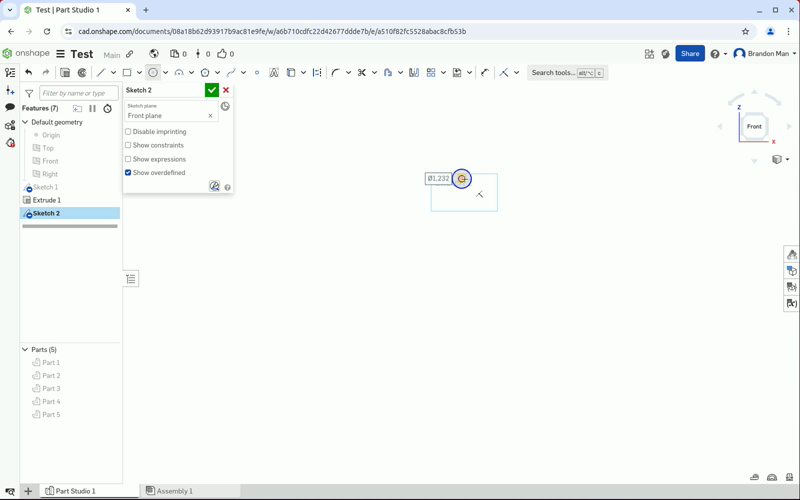
key(esc)
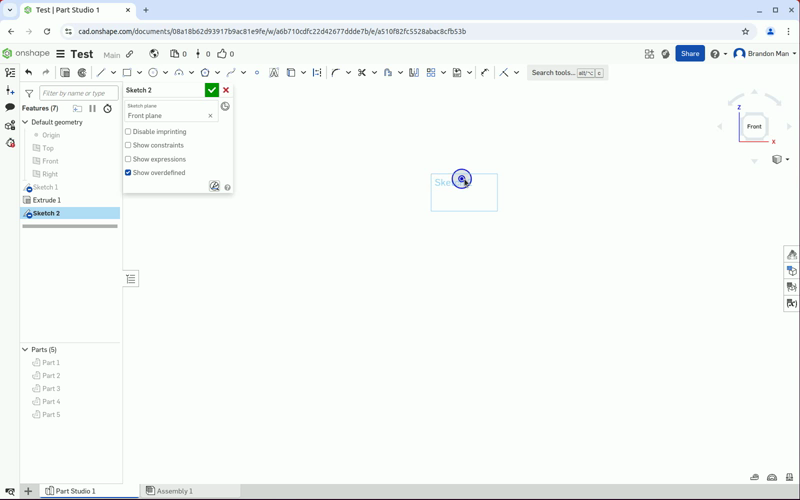
mouse_move(465, 178)
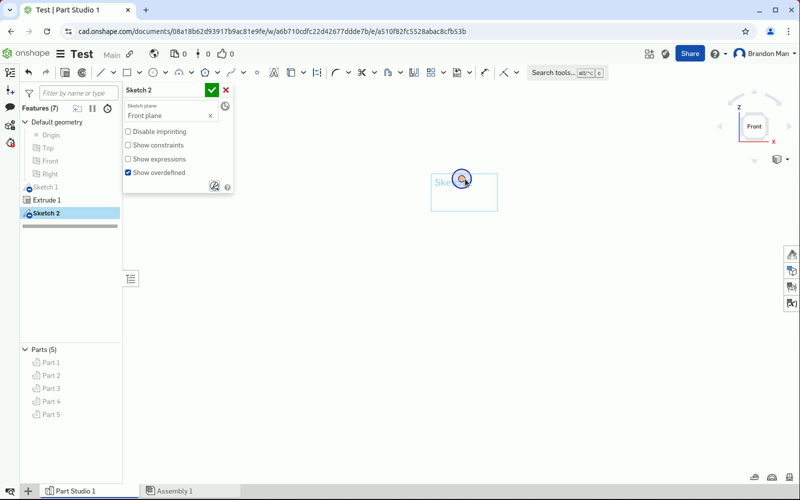
scroll(6)
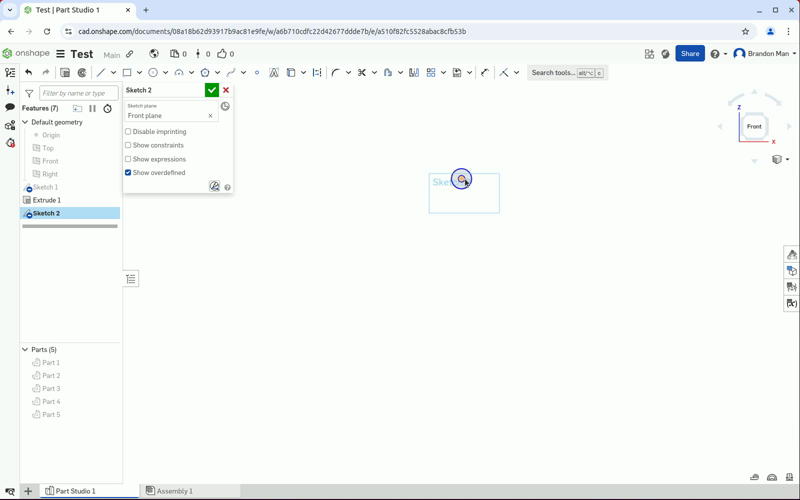
scroll(6)
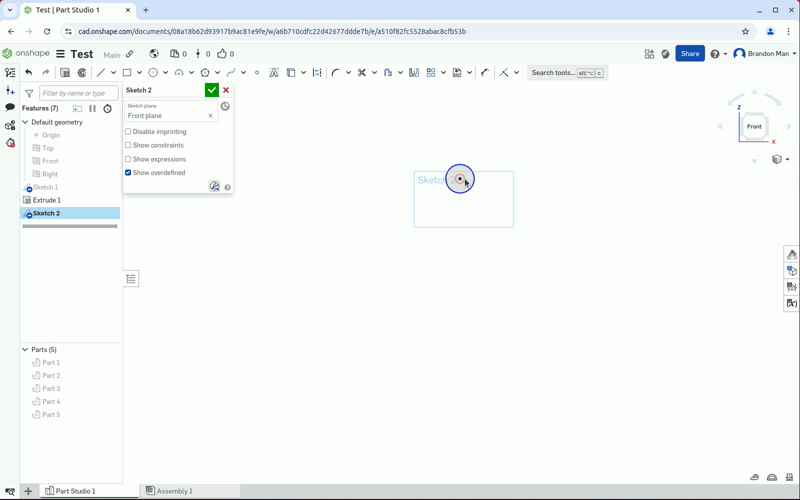
scroll(6)
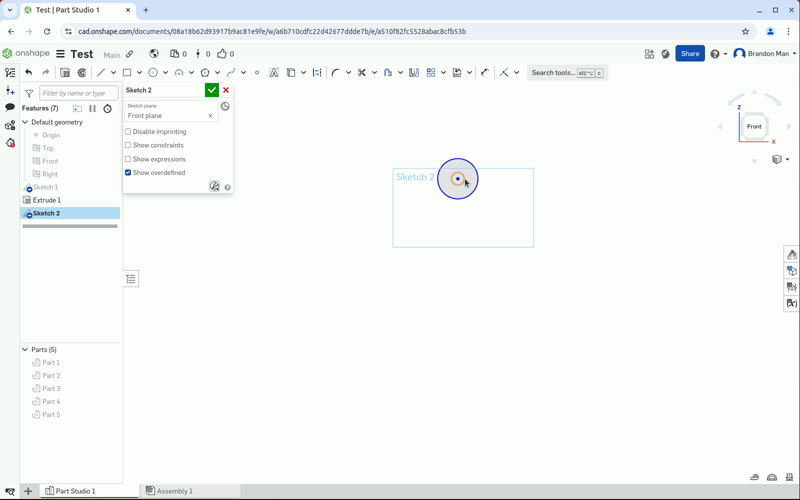
scroll(6)
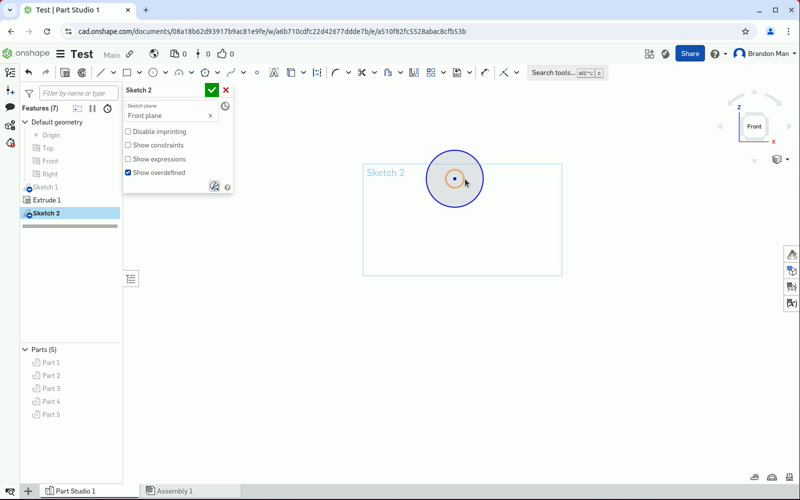
scroll(6)
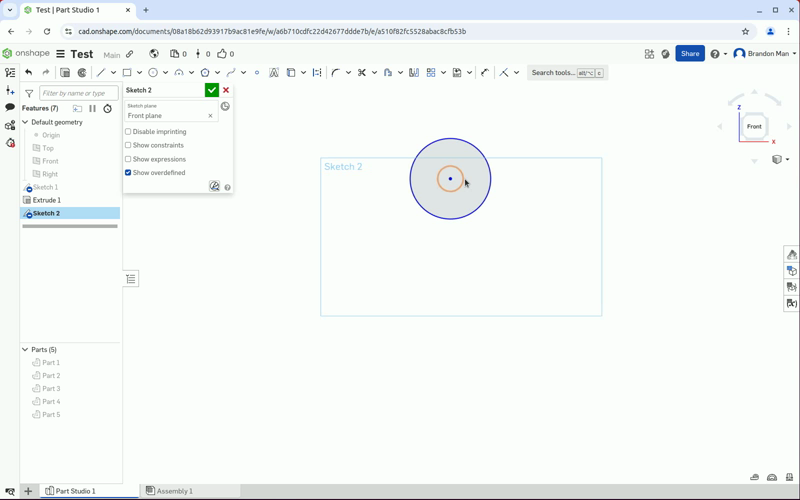
scroll(6)
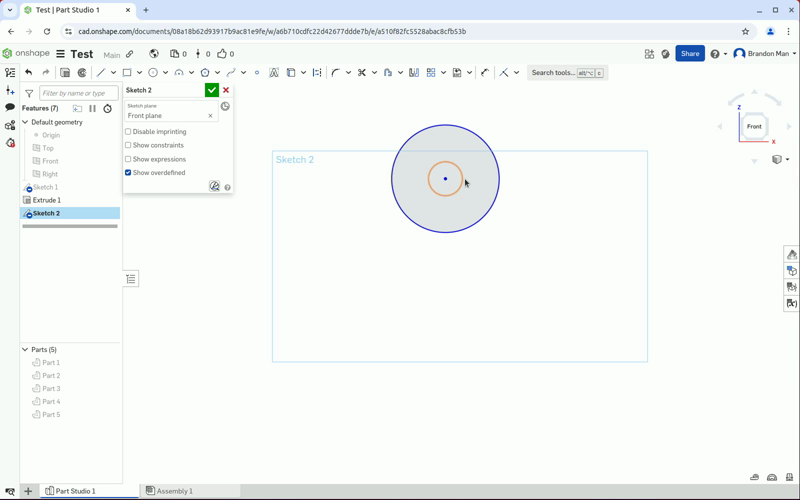
scroll(6)
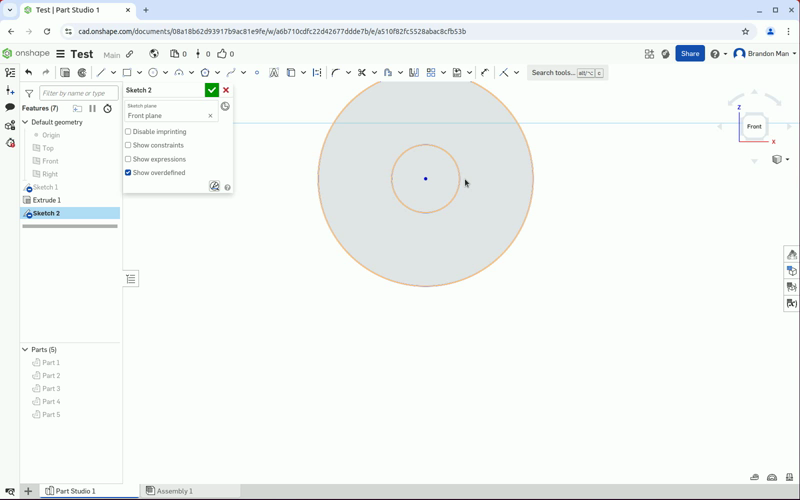
click(465, 178)
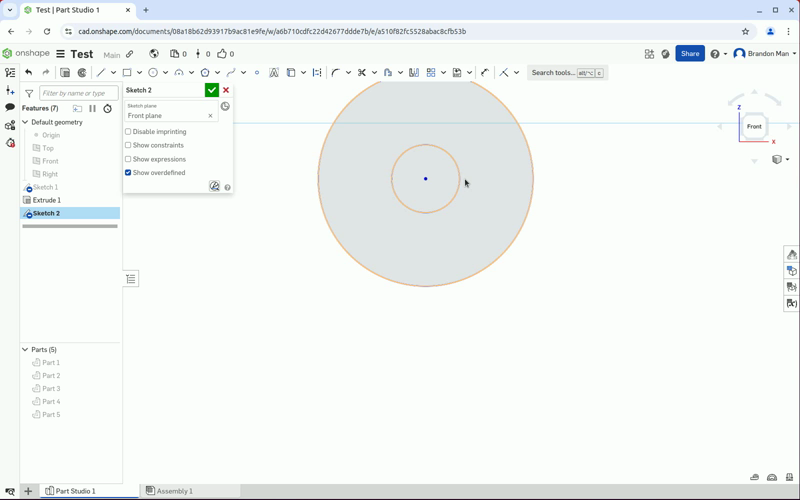
scroll(-6)
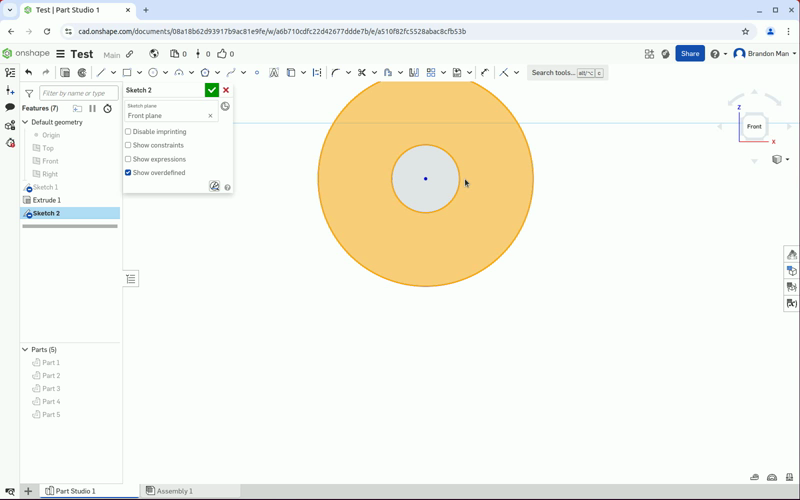
scroll(-6)
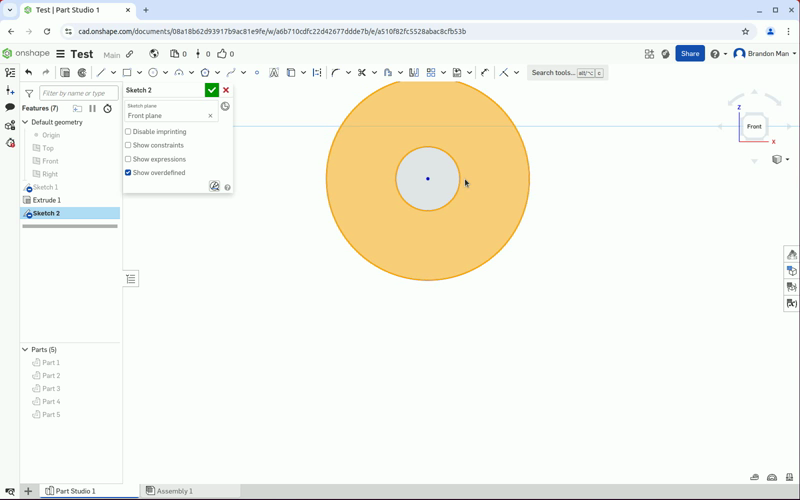
scroll(-6)
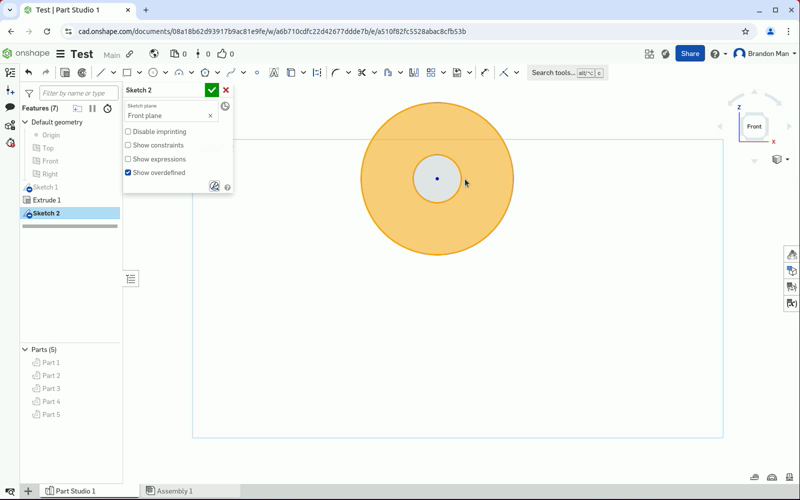
scroll(-6)
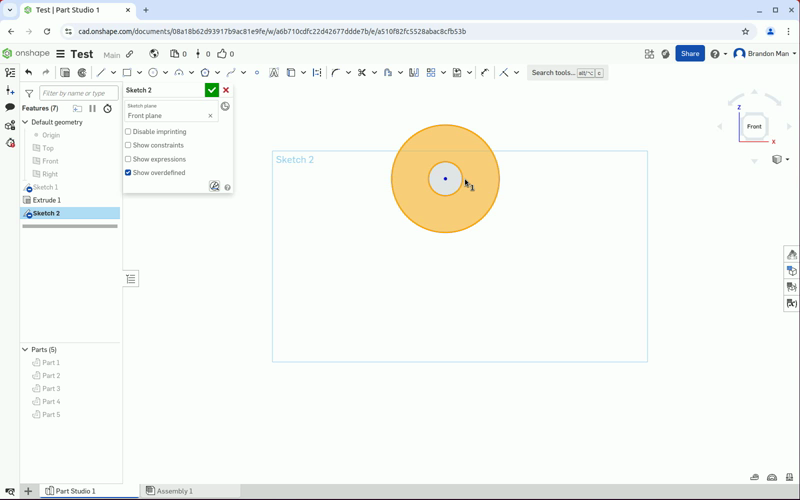
scroll(-6)
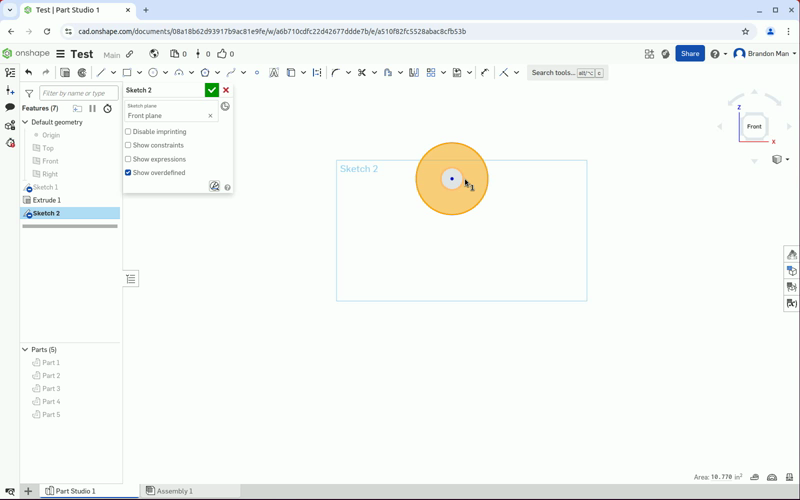
scroll(-6)
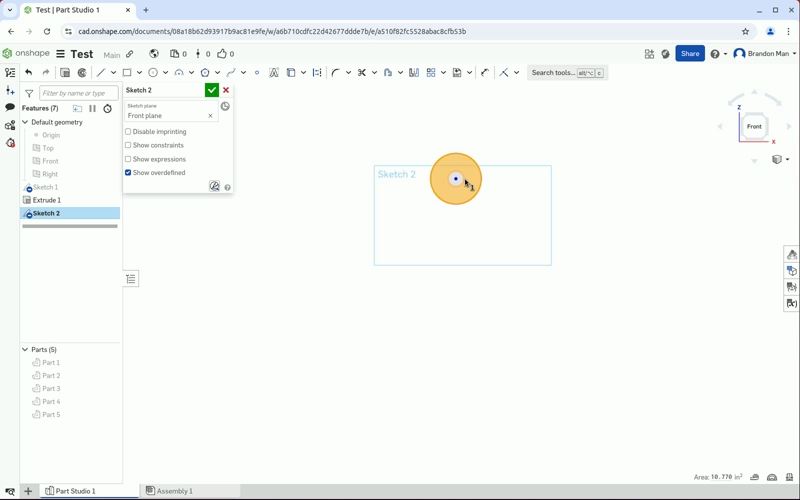
scroll(-6)
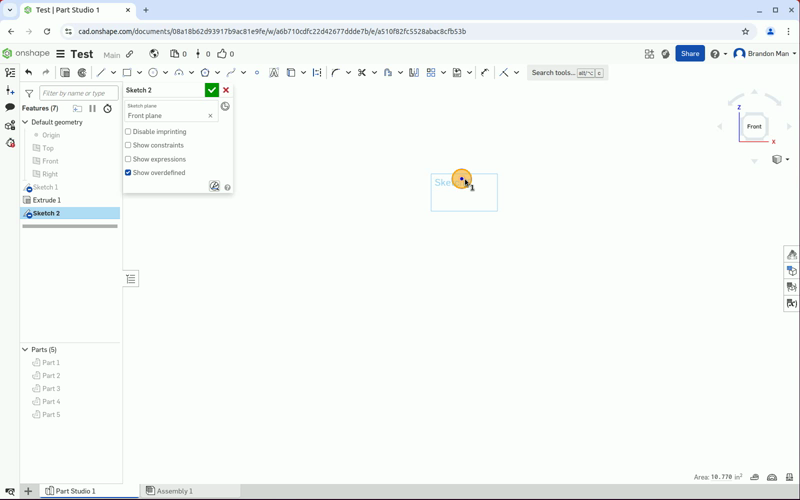
mouse_move(73, 352)
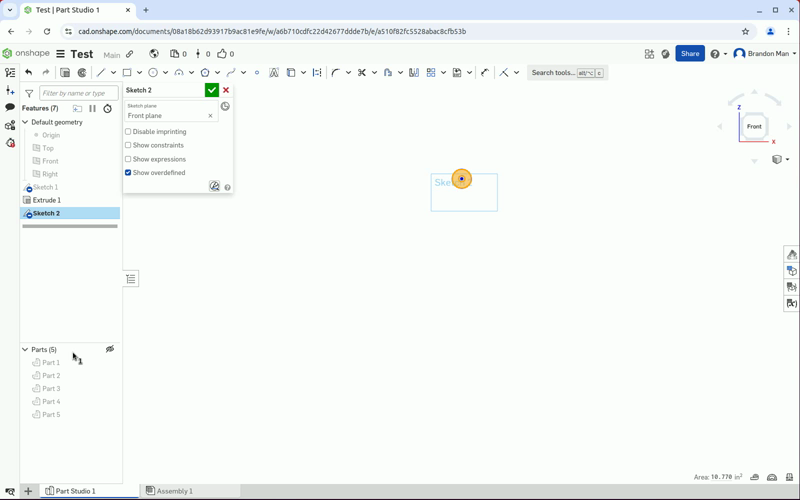
key(shift+y)
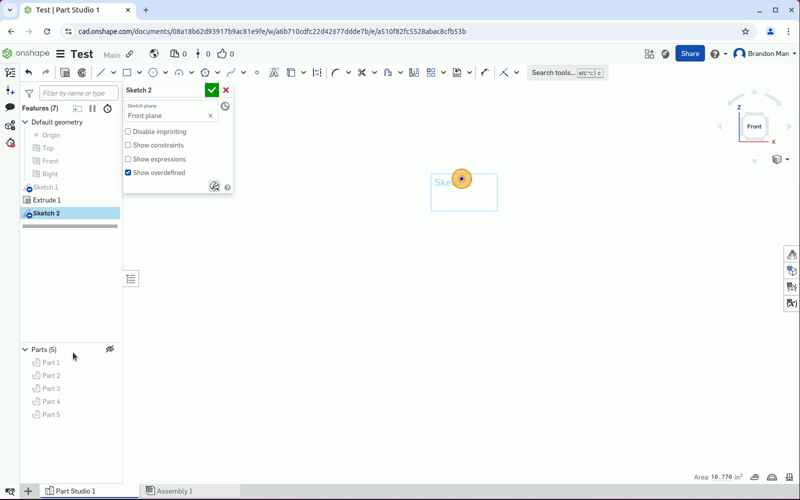
key(shift+e)
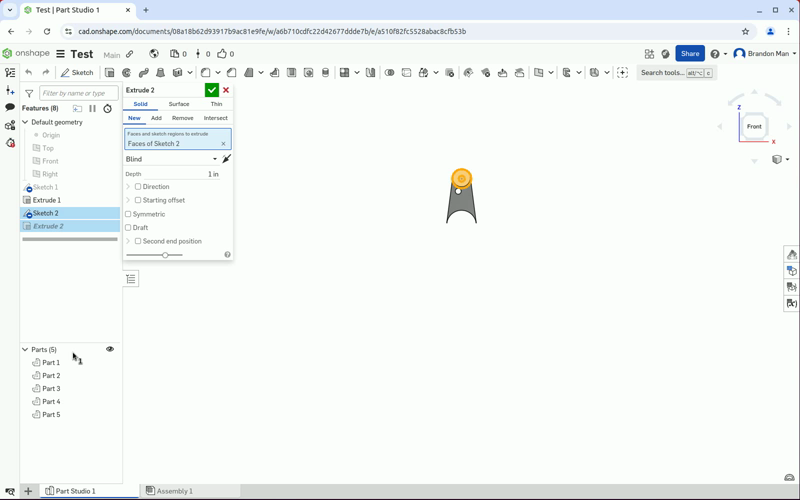
mouse_move(143, 106)
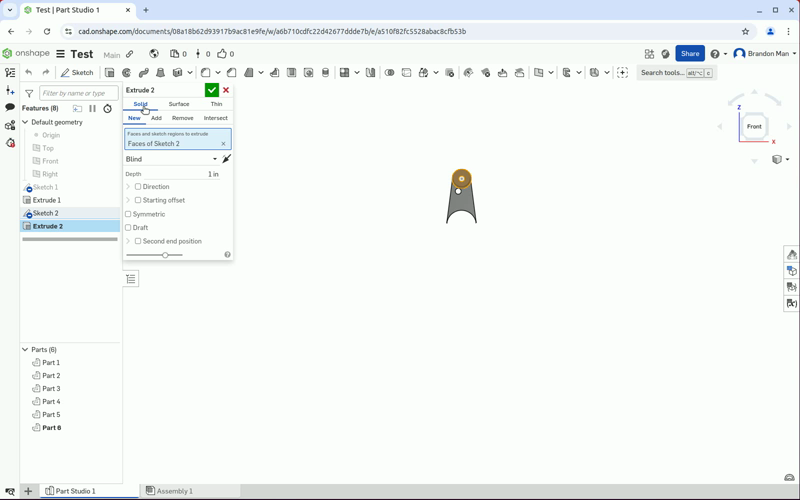
click(143, 106)
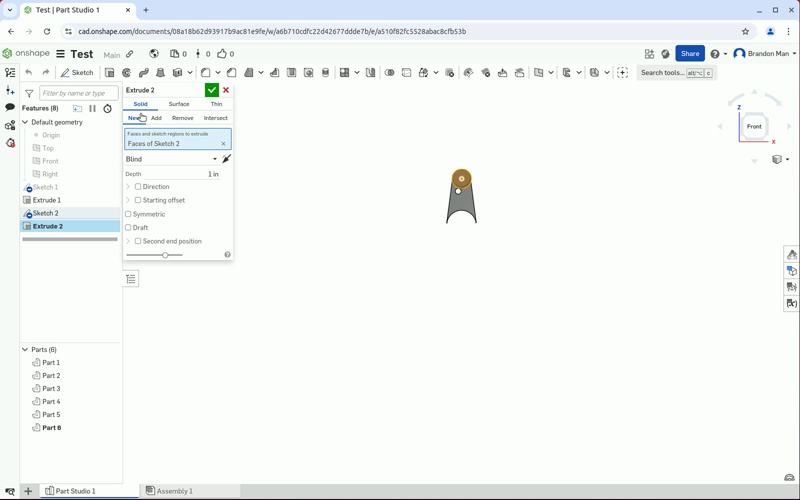
mouse_move(137, 120)
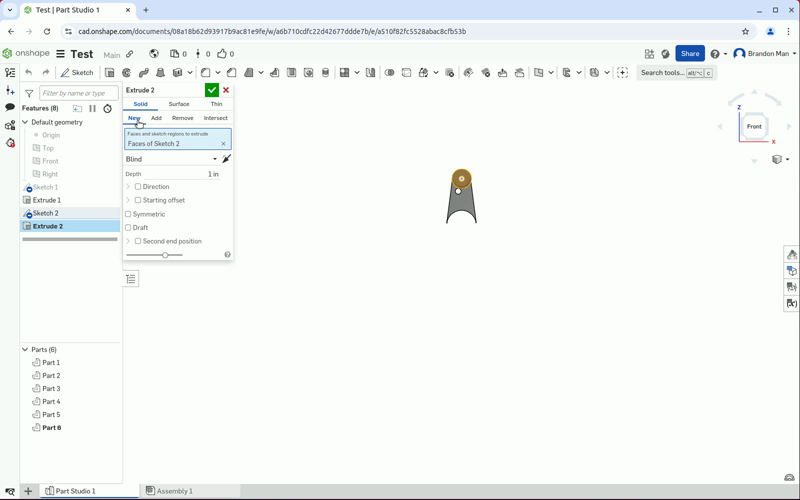
click(137, 120)
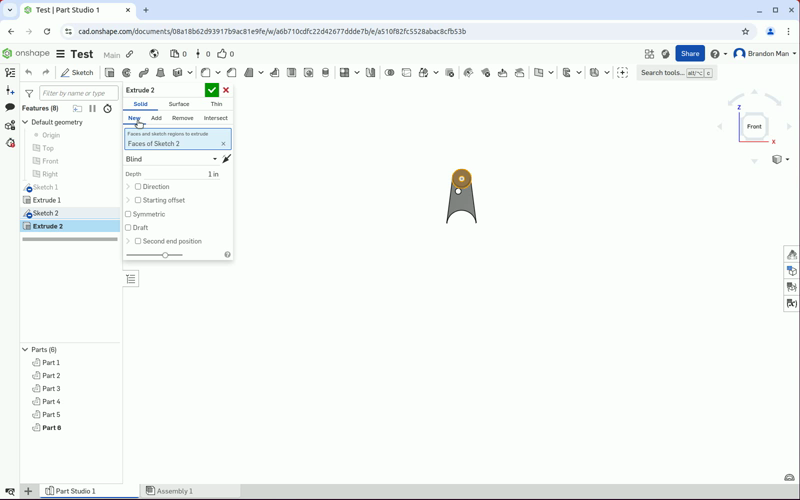
key(tab, 4)
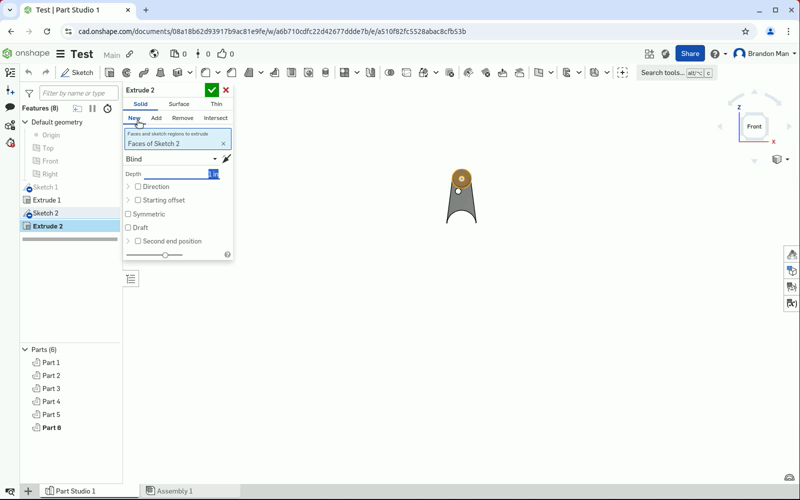
text(0.481)
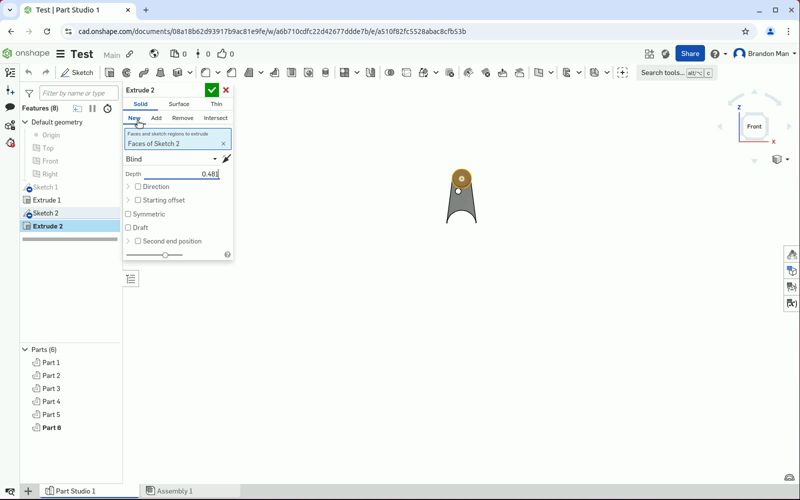
key(enter)
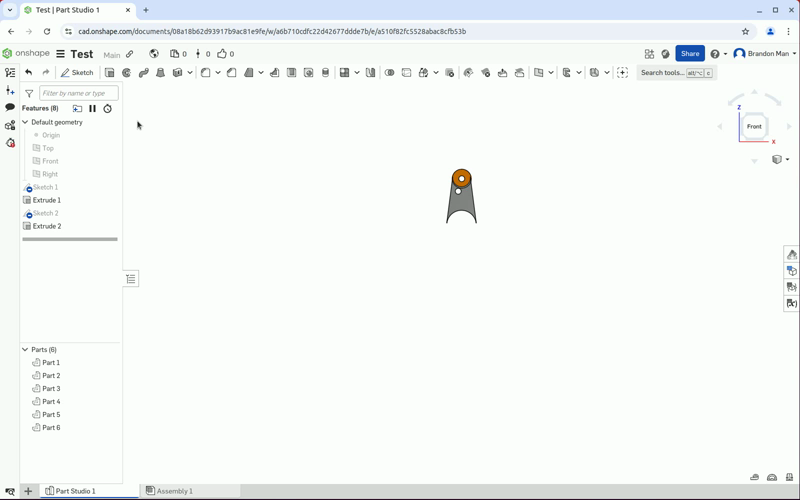
key(shift+h)
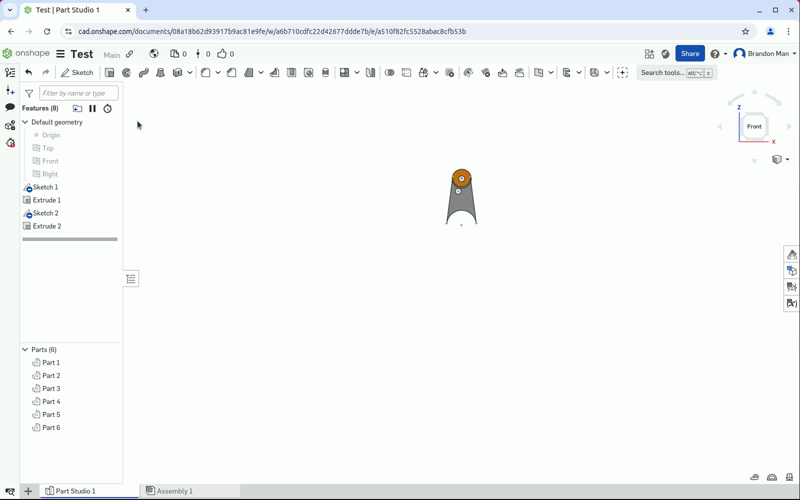
key(shift+h)
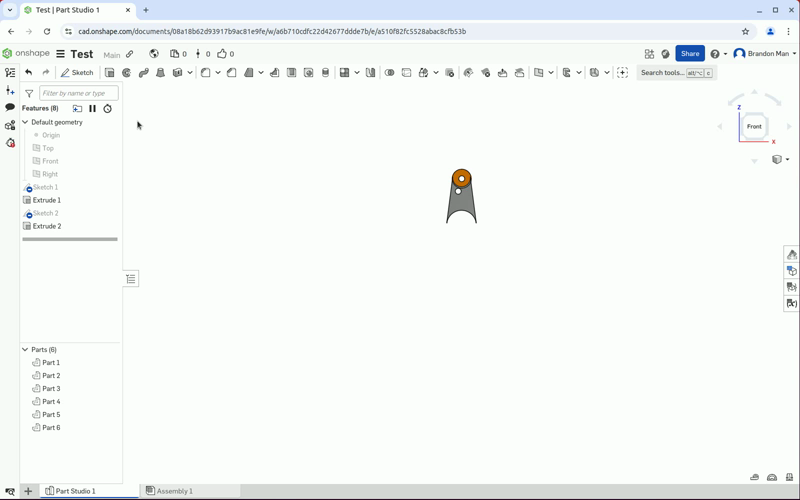
mouse_move(73, 189)
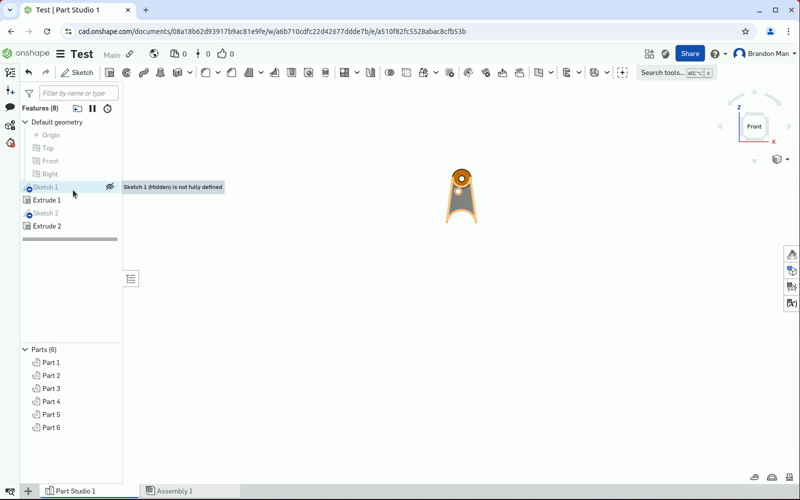
click(73, 189)
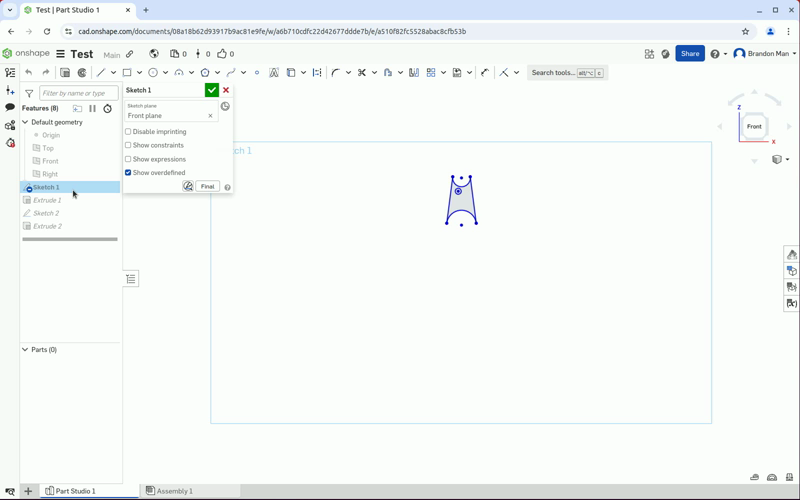
mouse_move(229, 92)
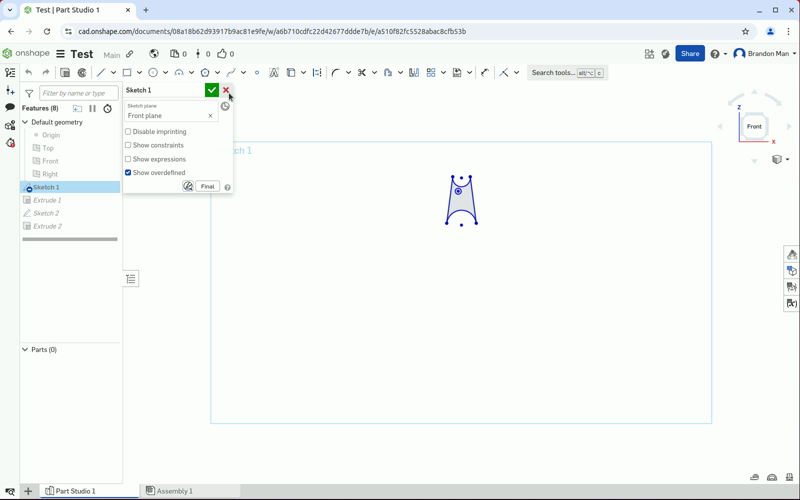
click(229, 92)
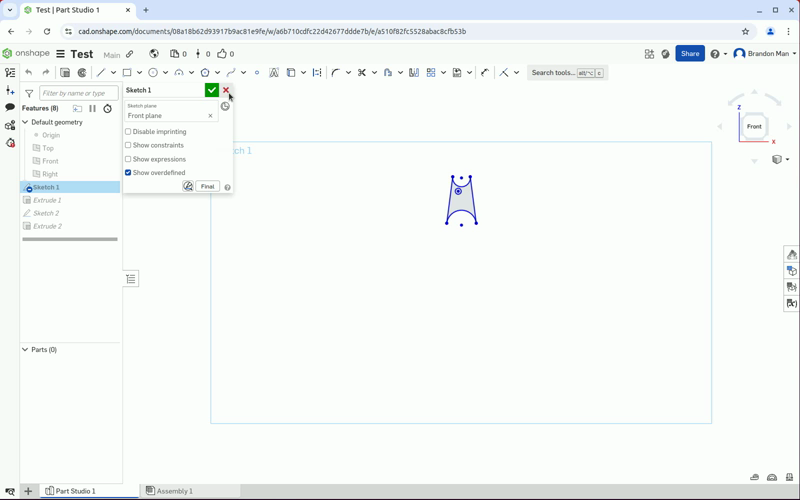
key(shift+s)
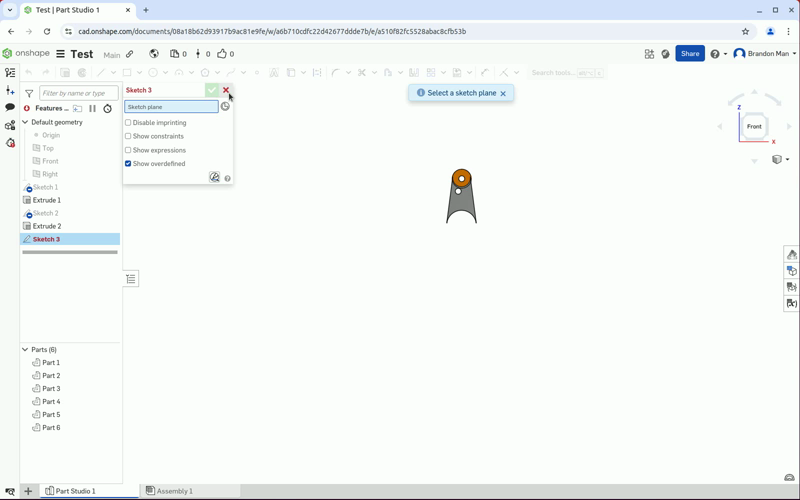
mouse_move(73, 163)
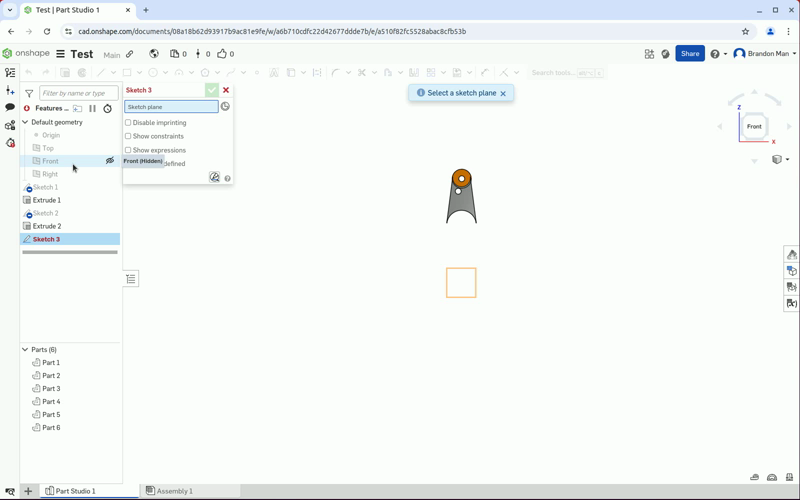
click(73, 163)
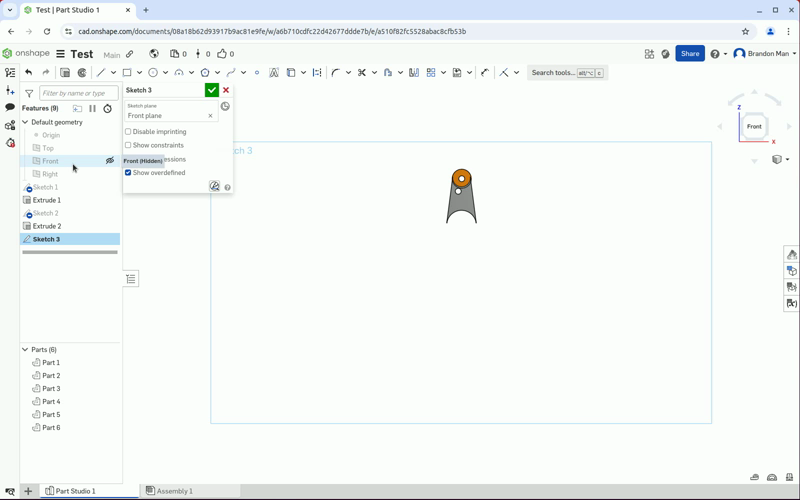
mouse_move(73, 352)
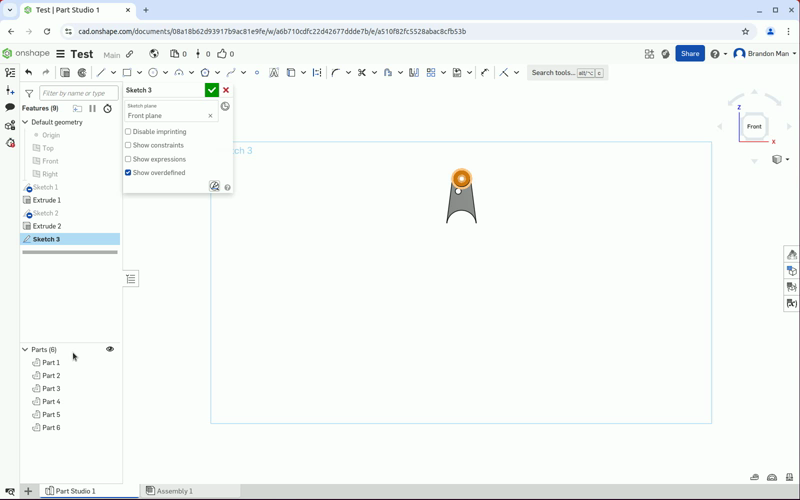
key(y)
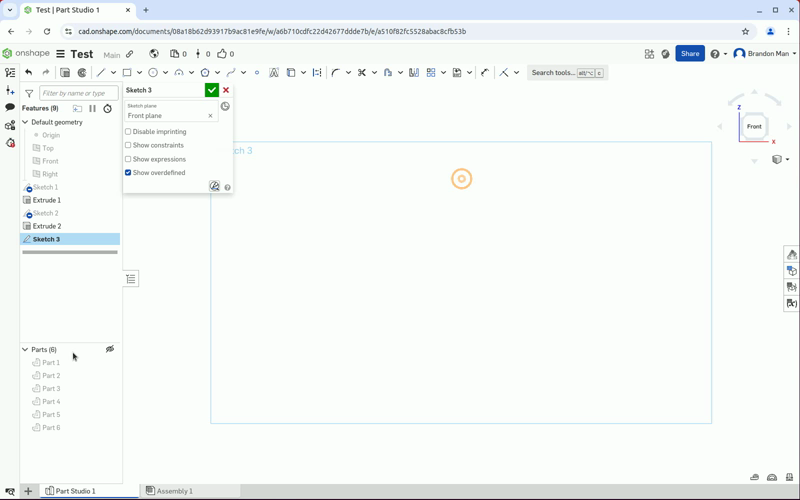
key(c)
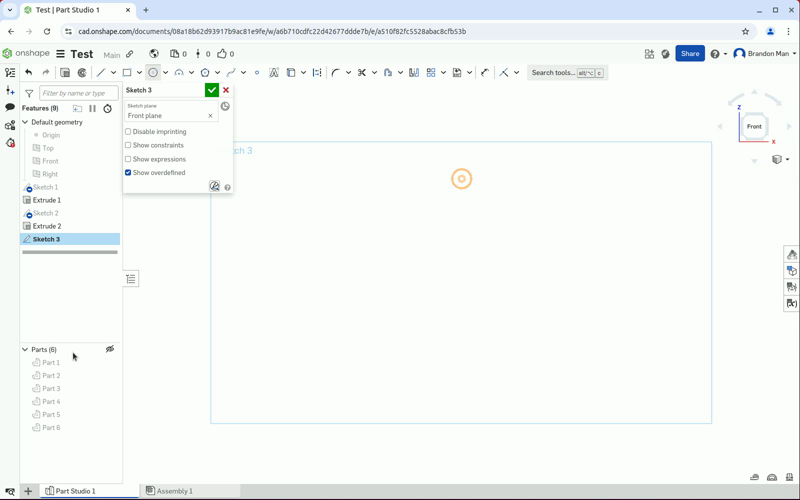
key_down(shift)
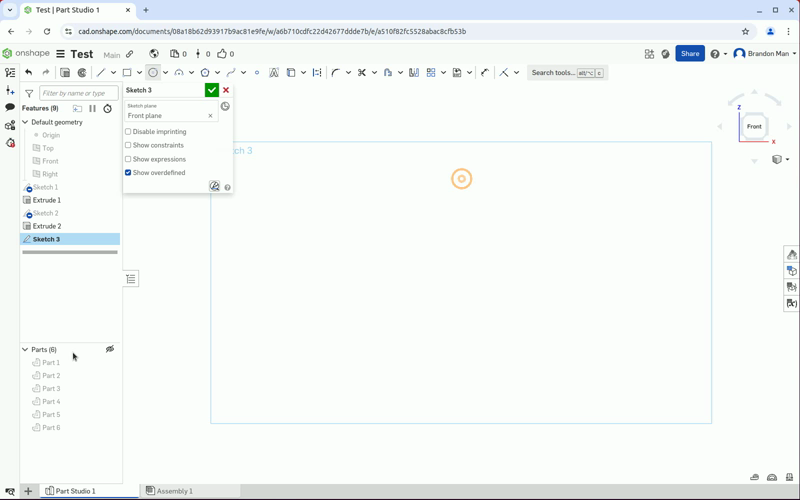
mouse_move(461, 225)
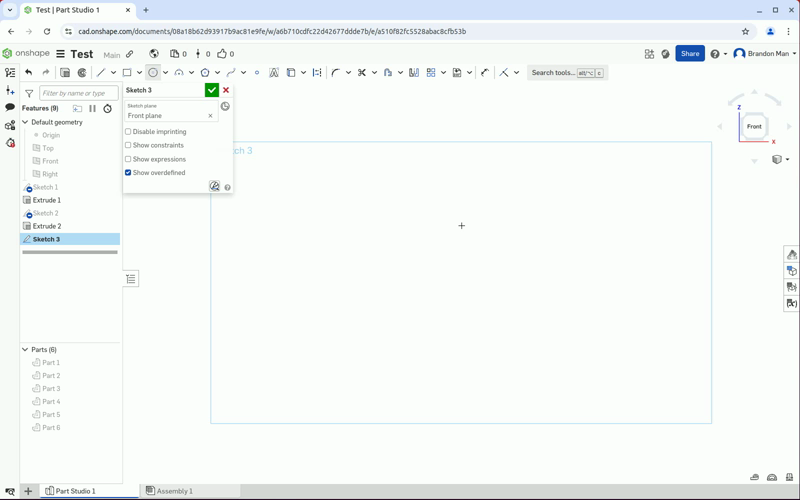
click(461, 225)
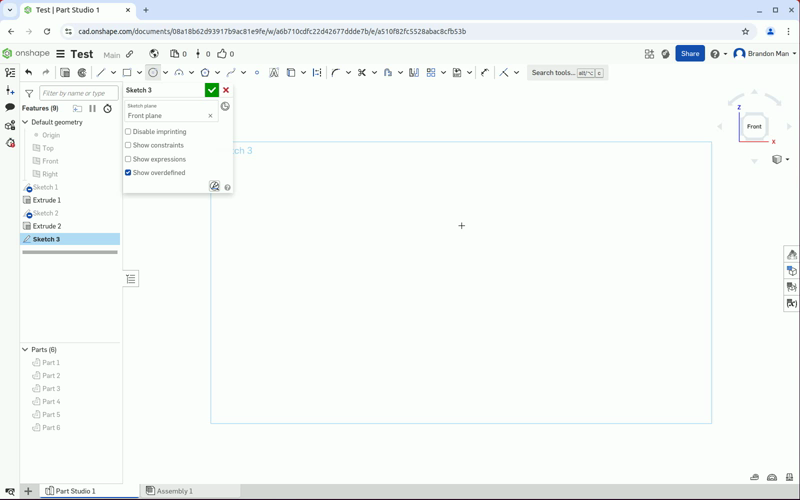
key_up(shift)
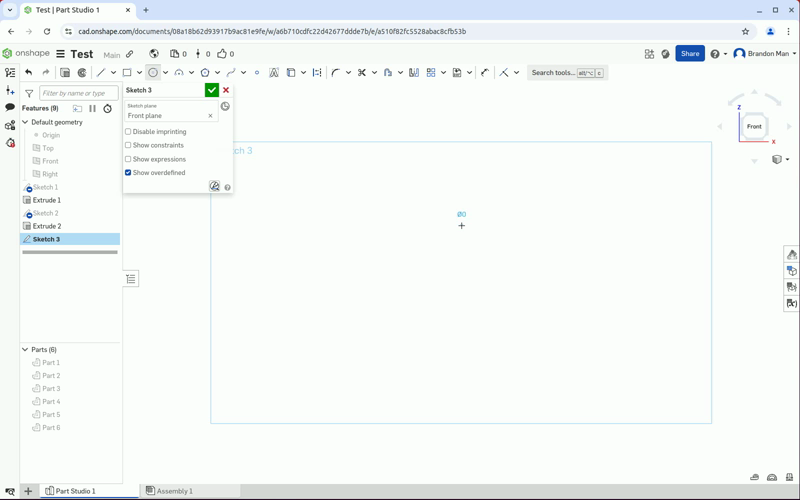
mouse_move(477, 225)
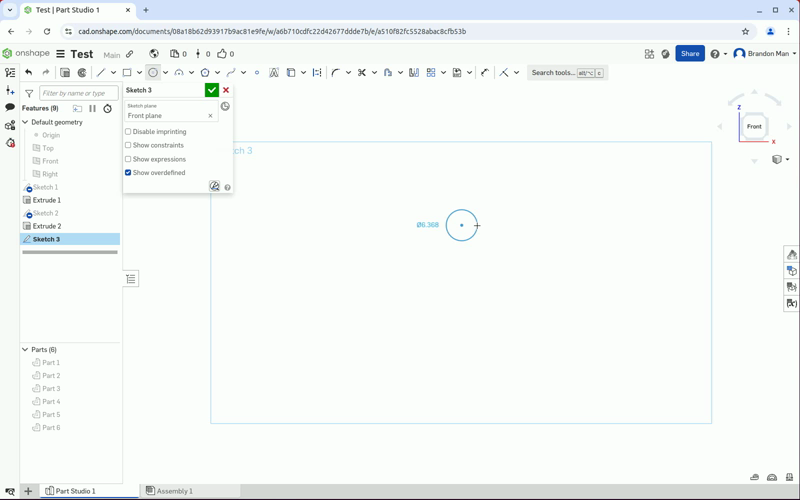
click(477, 225)
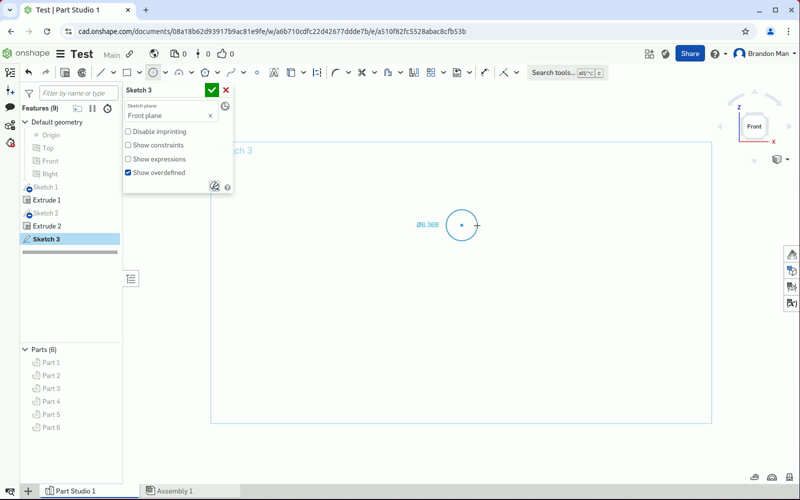
key(esc)
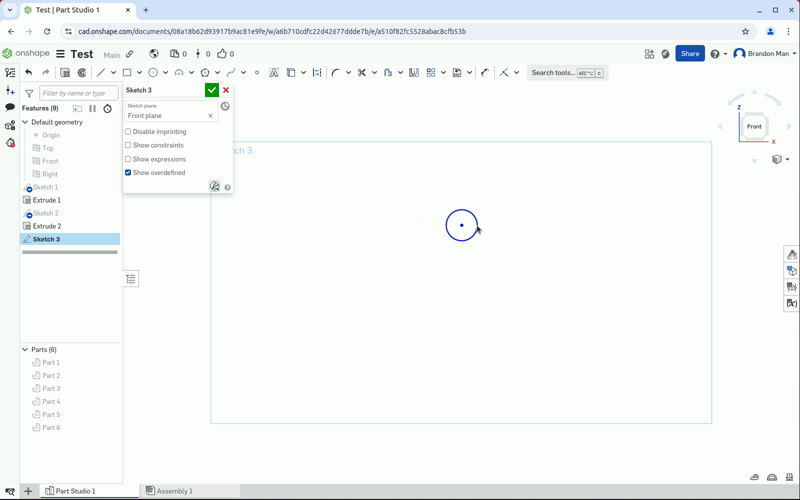
key(c)
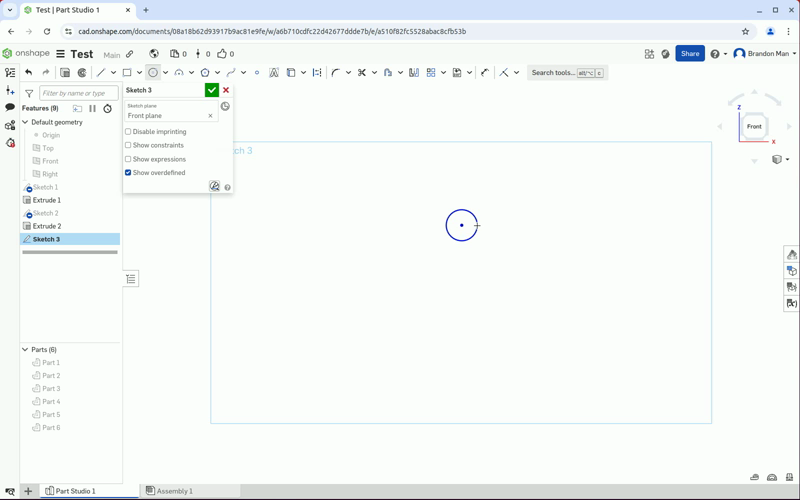
key_down(shift)
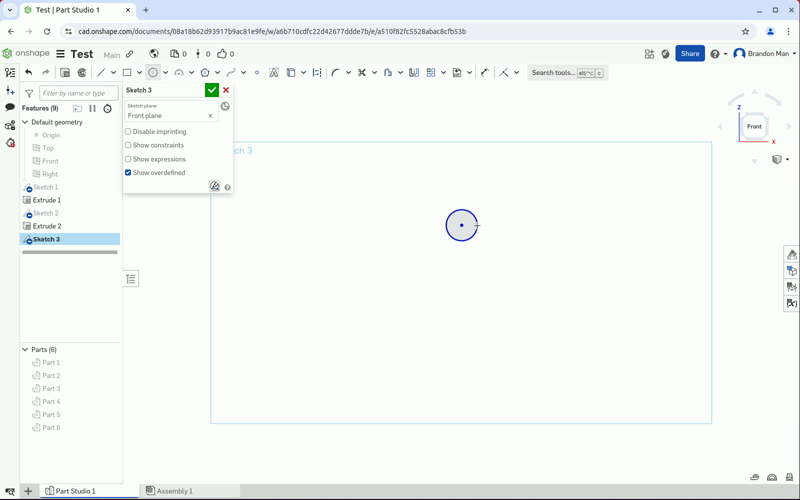
mouse_move(461, 225)
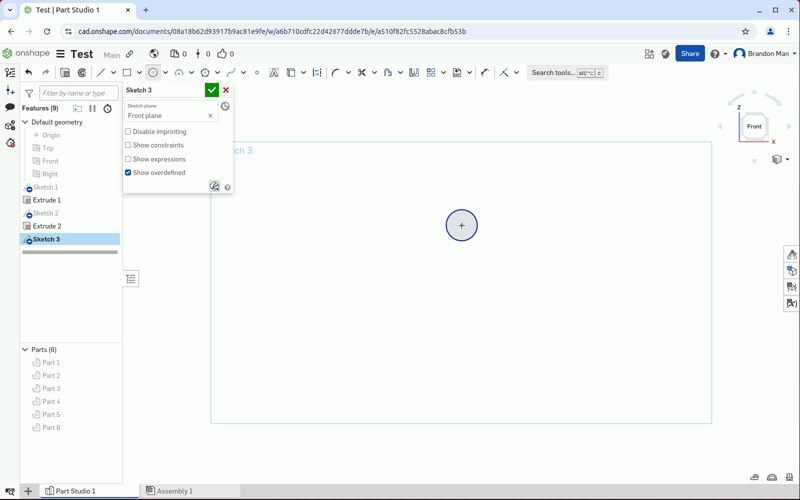
click(461, 225)
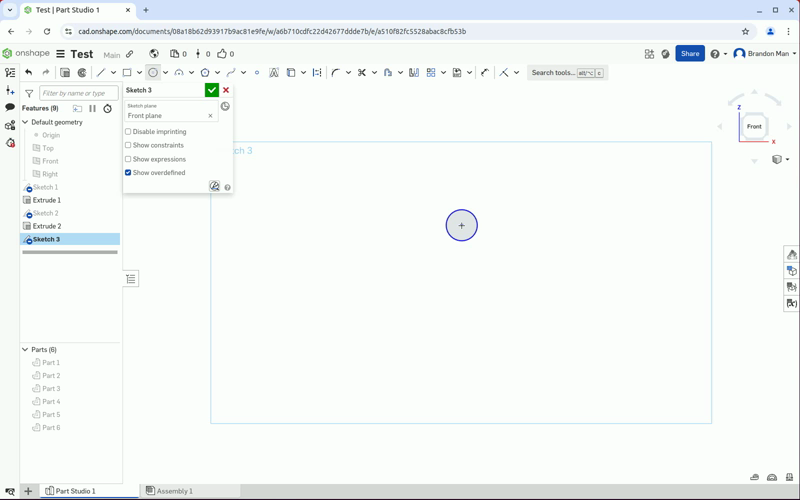
key_up(shift)
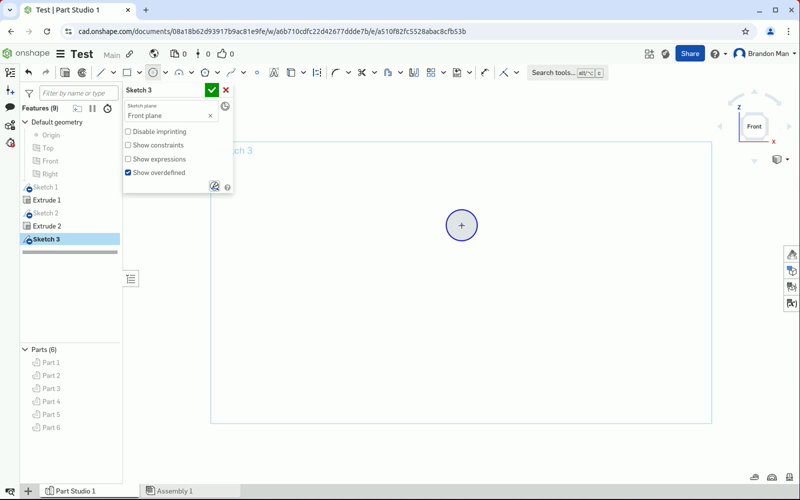
mouse_move(465, 225)
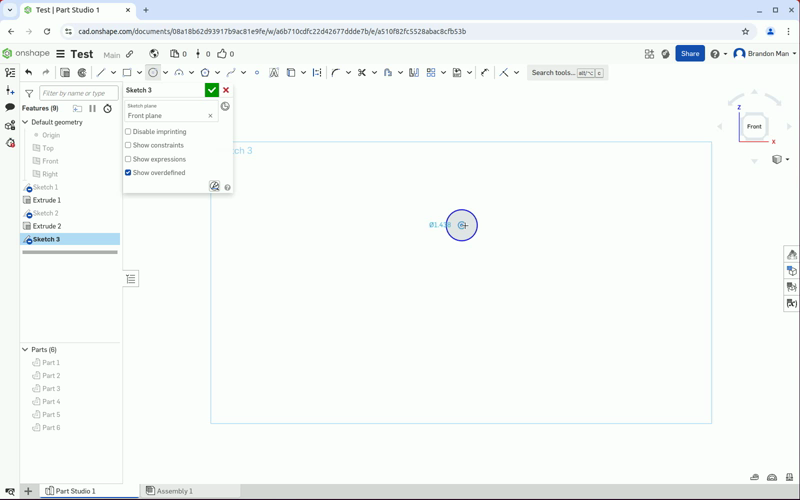
scroll(6)
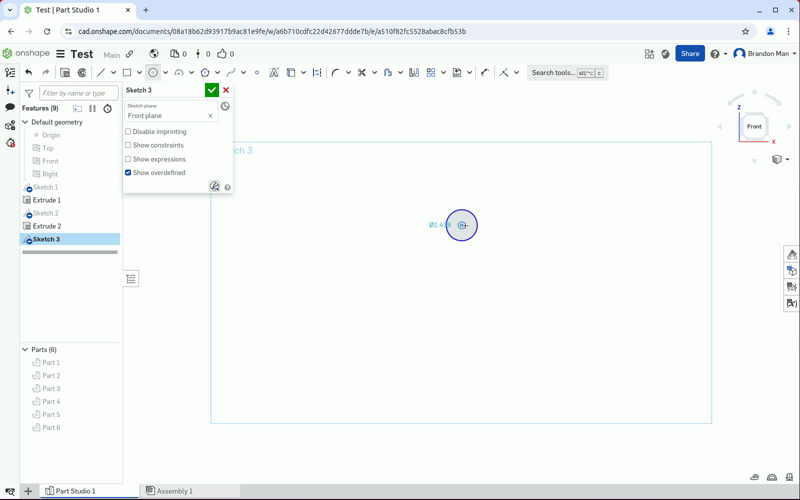
scroll(6)
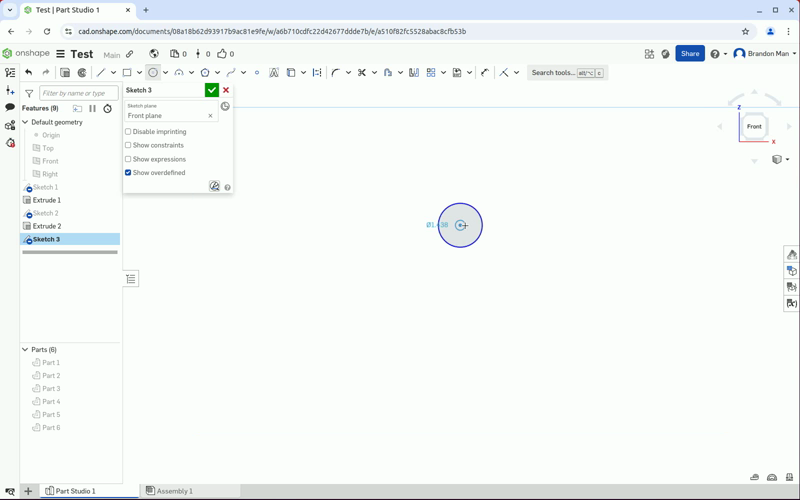
scroll(6)
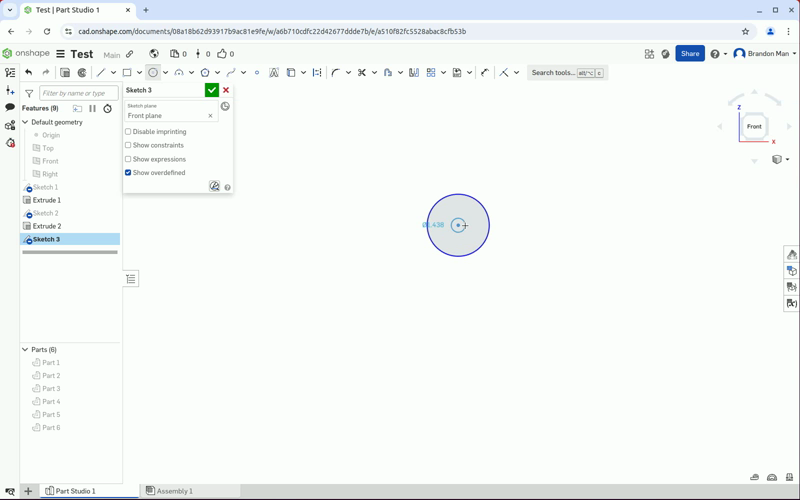
scroll(6)
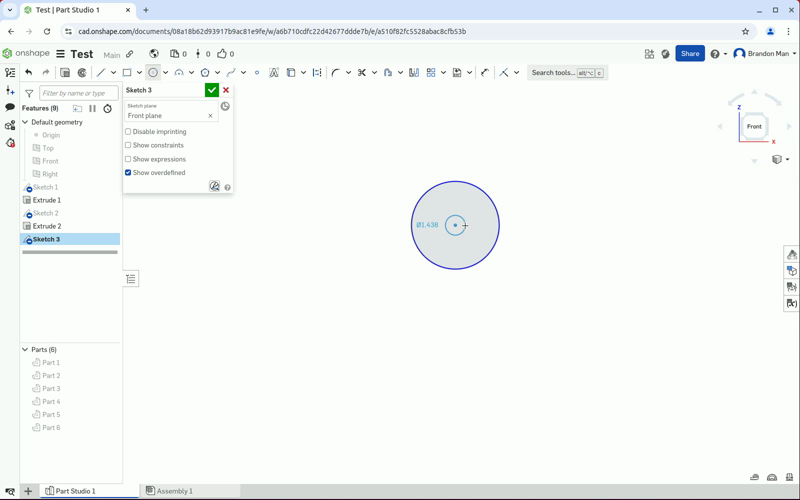
scroll(6)
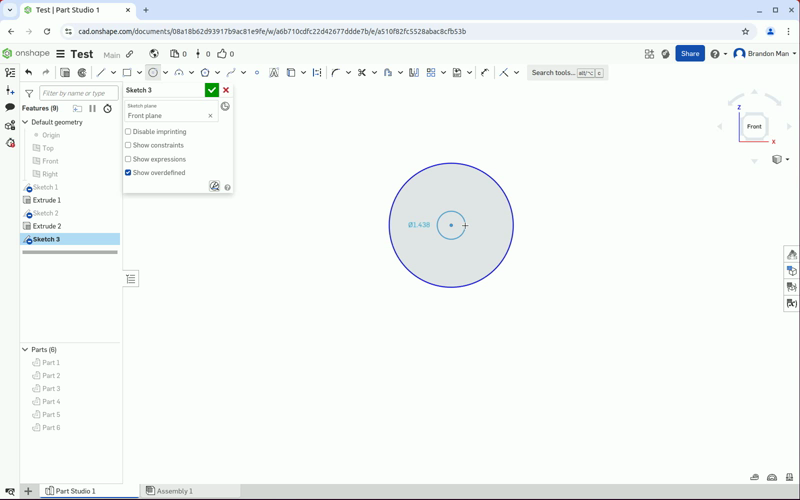
scroll(6)
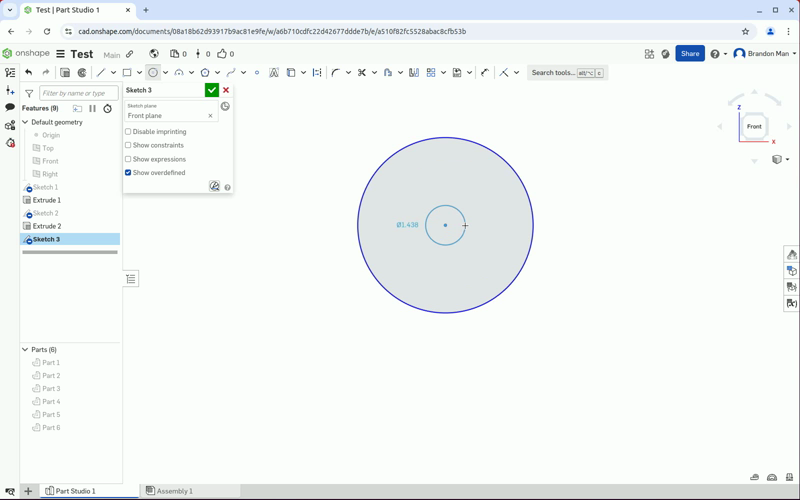
scroll(6)
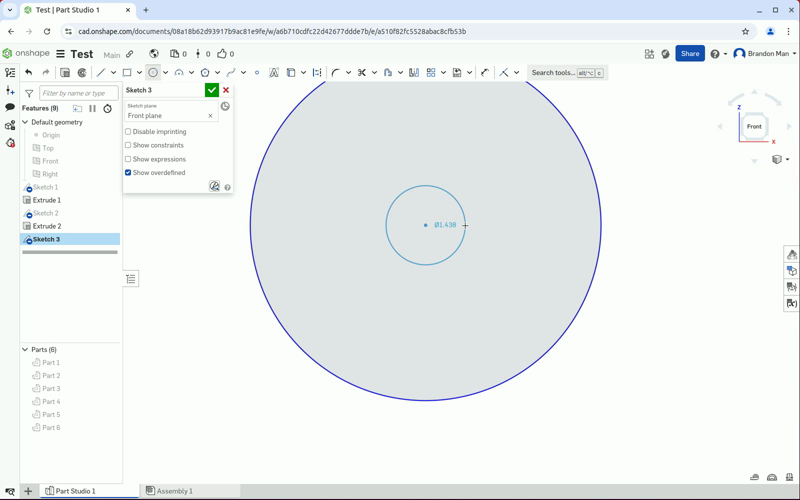
click(465, 225)
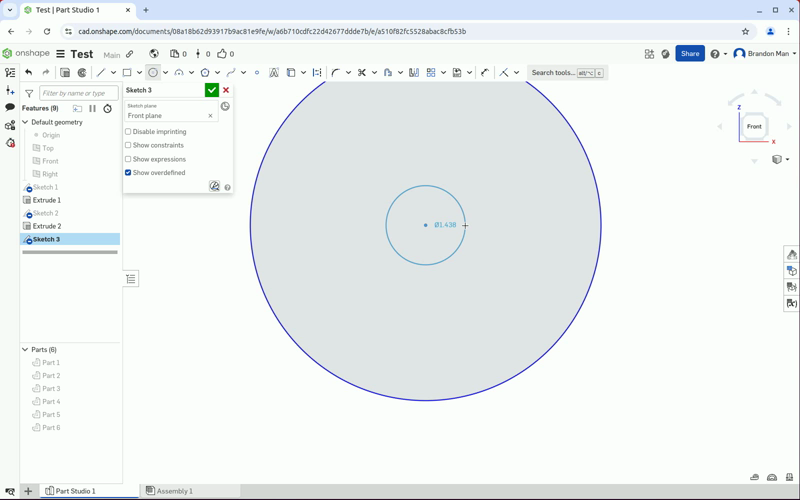
scroll(-6)
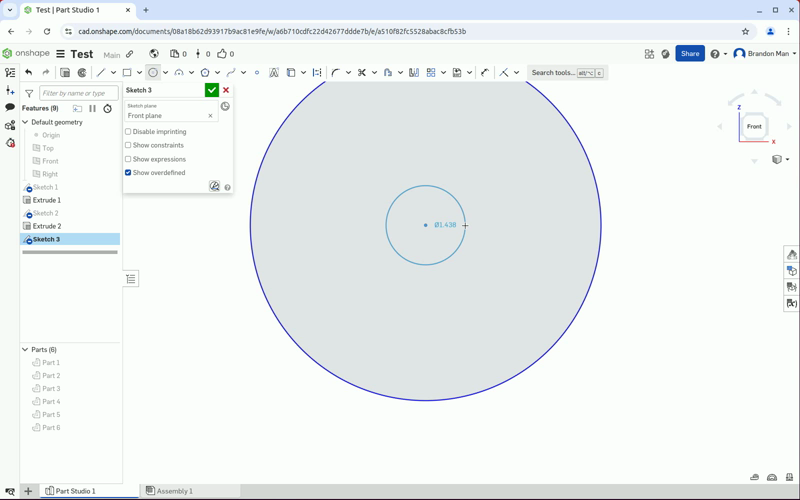
scroll(-6)
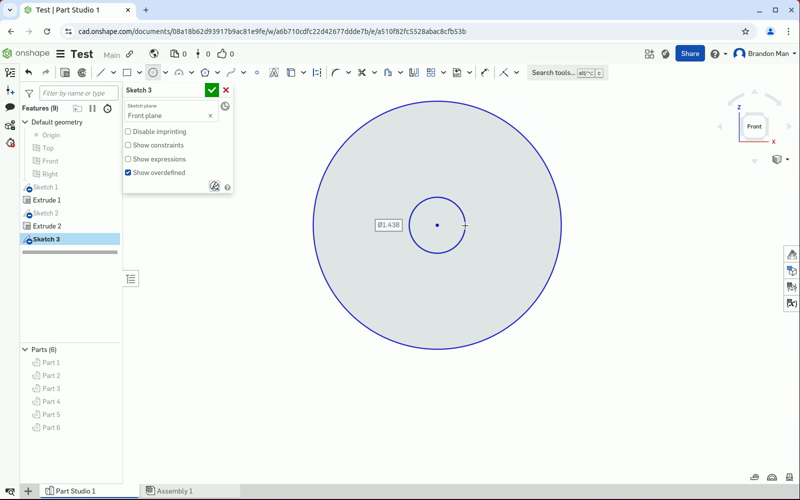
scroll(-6)
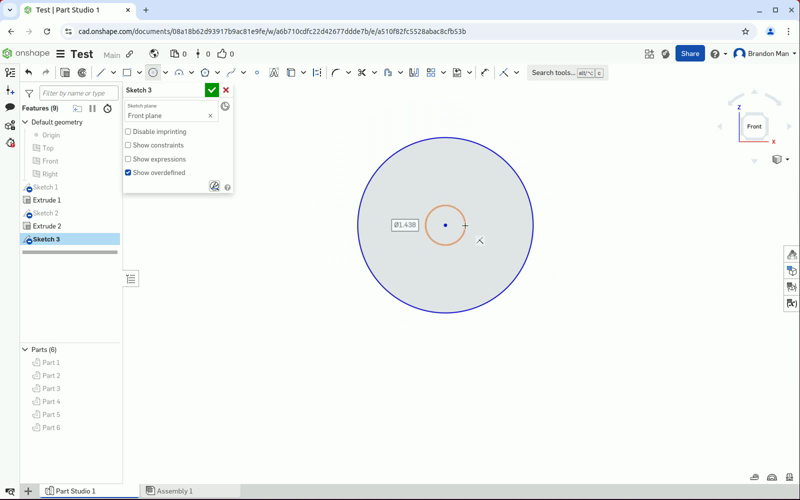
scroll(-6)
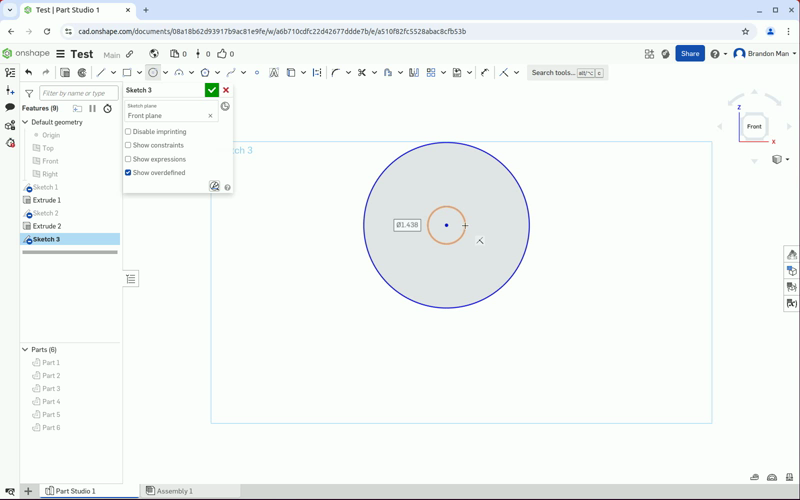
scroll(-6)
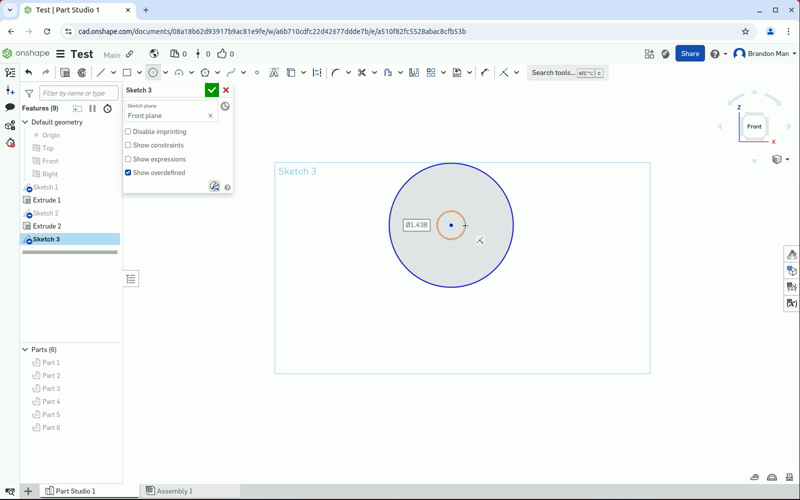
scroll(-6)
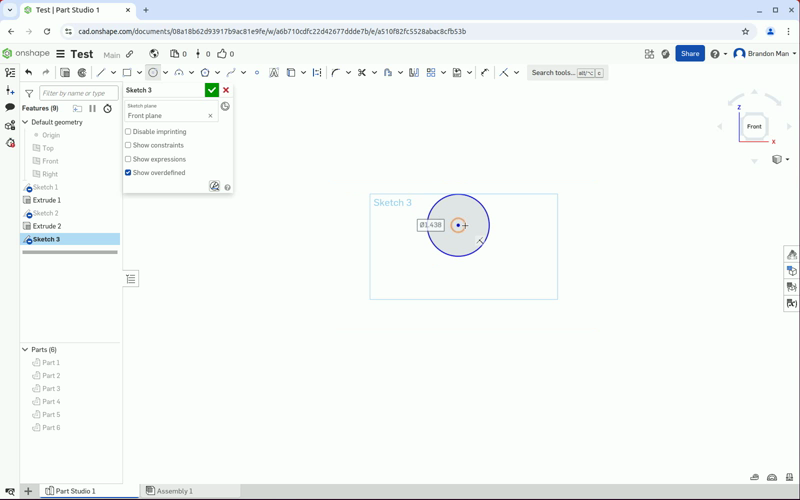
scroll(-6)
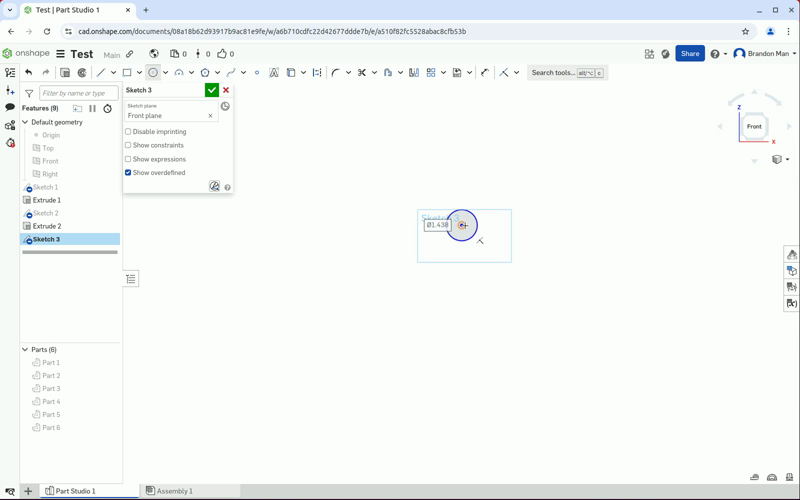
key(esc)
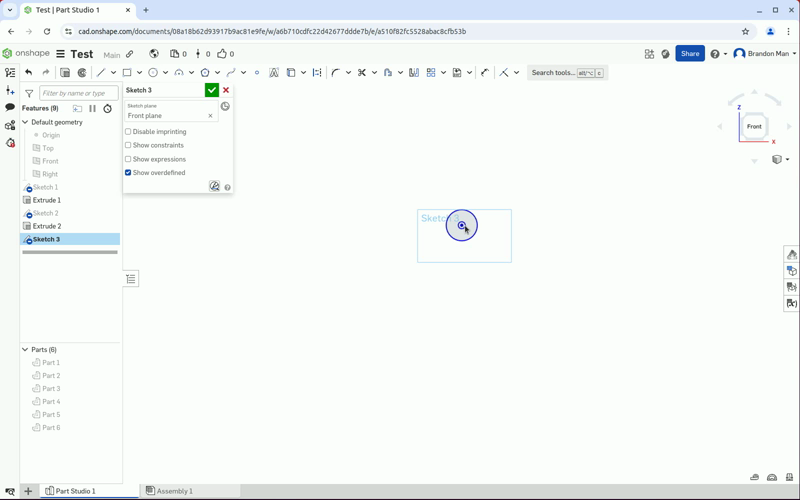
mouse_move(457, 222)
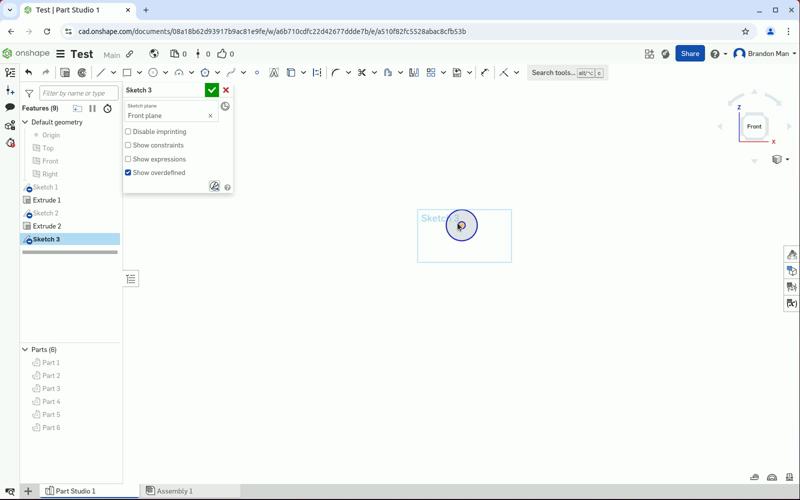
scroll(6)
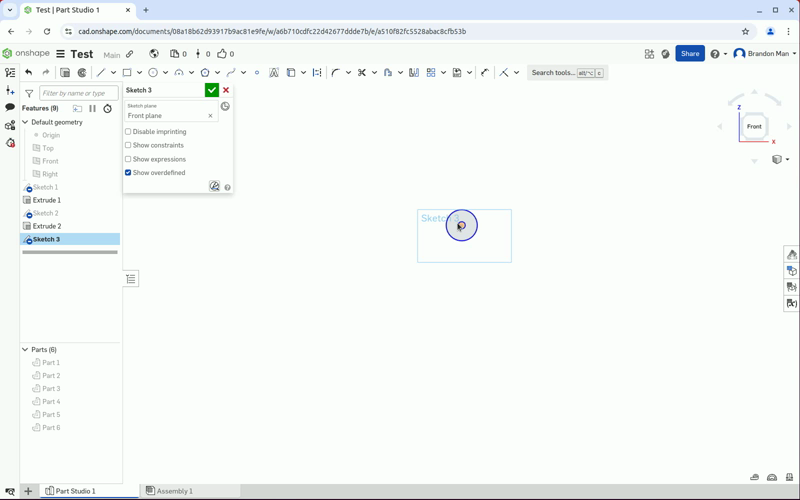
scroll(6)
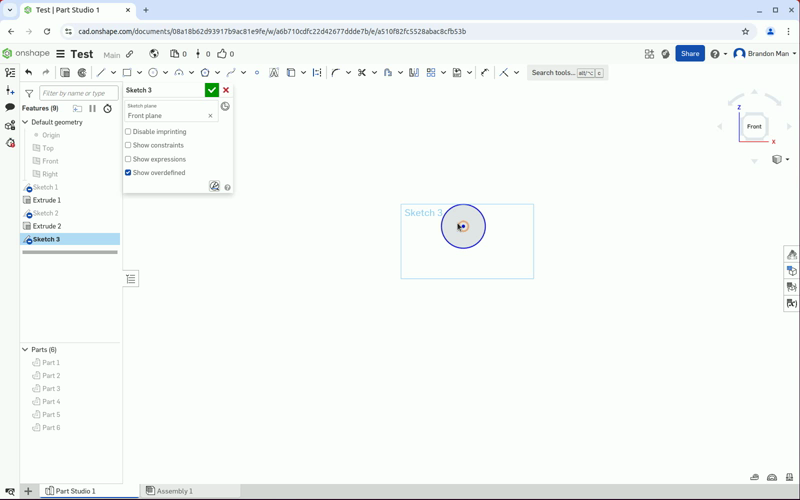
scroll(6)
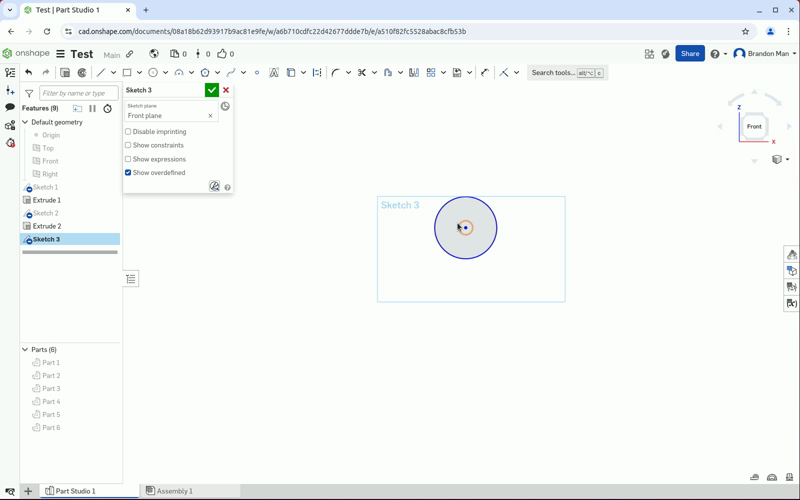
scroll(6)
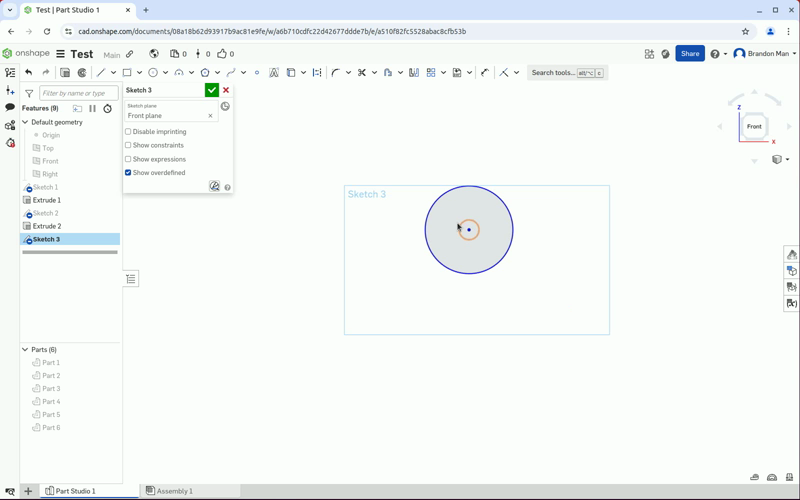
scroll(6)
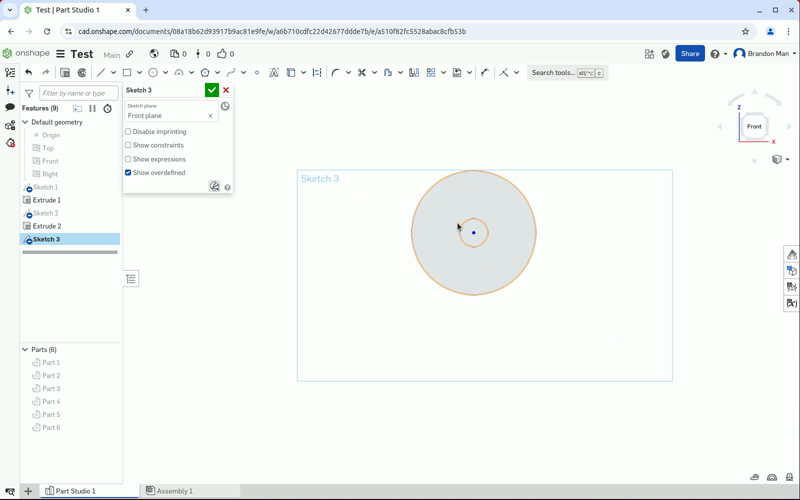
scroll(6)
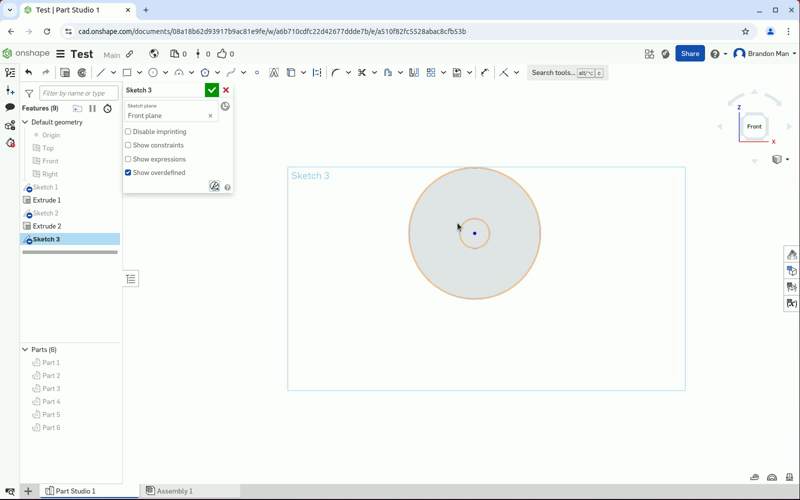
scroll(6)
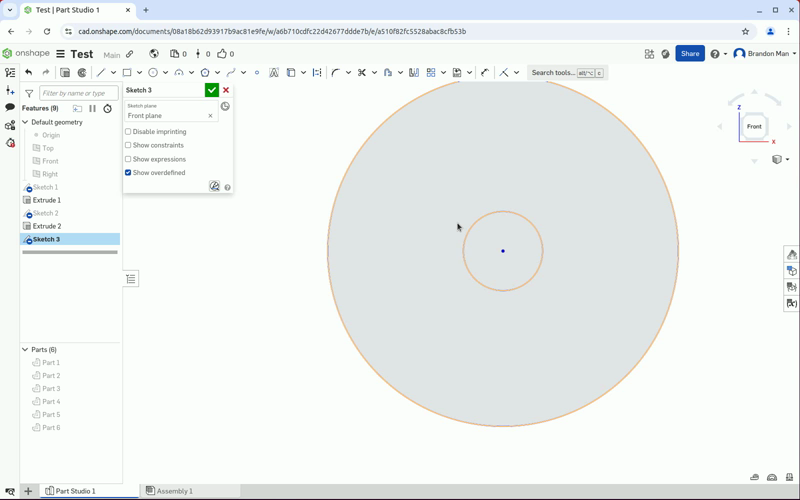
click(457, 222)
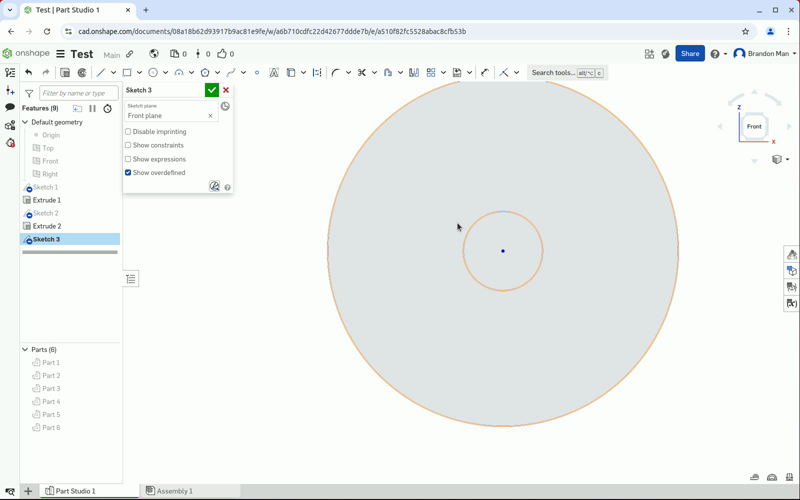
scroll(-6)
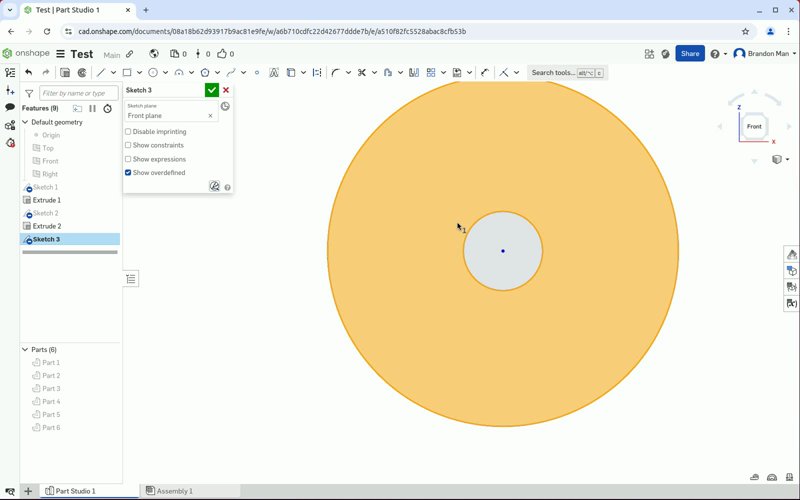
scroll(-6)
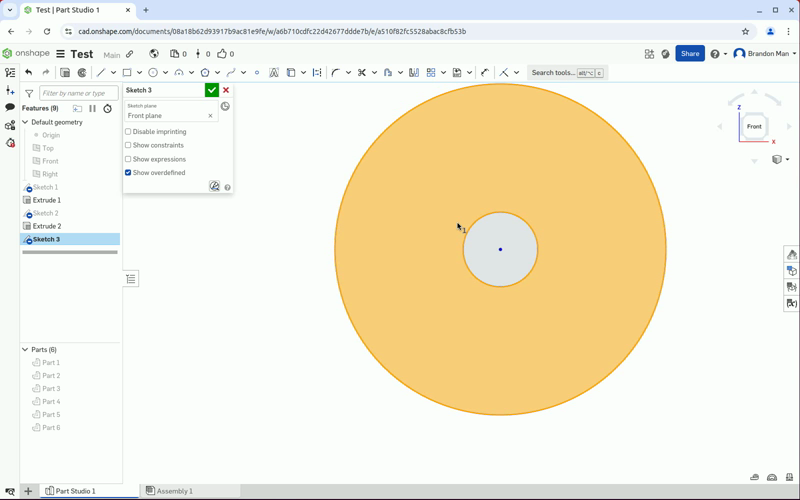
scroll(-6)
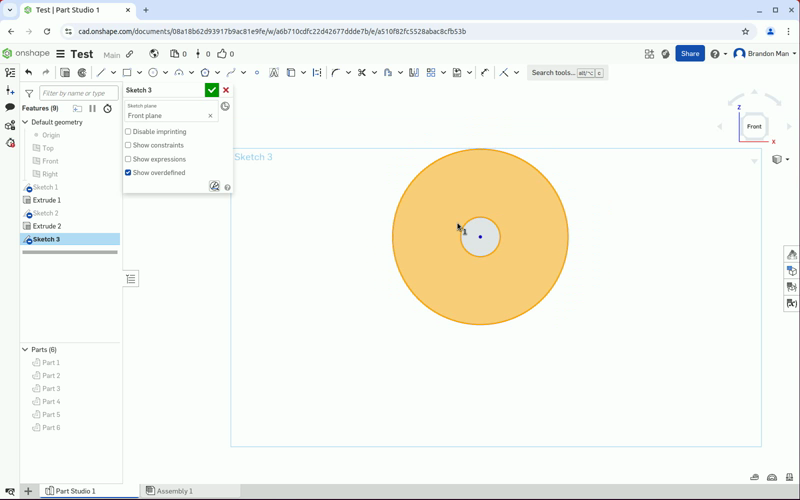
scroll(-6)
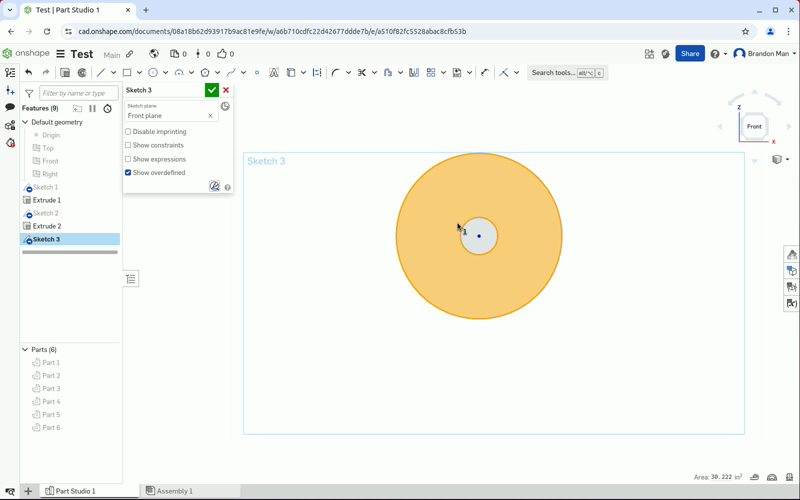
scroll(-6)
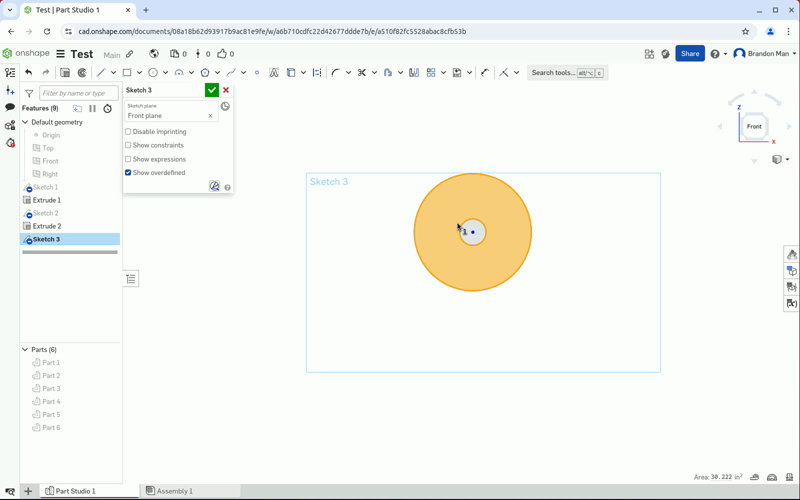
scroll(-6)
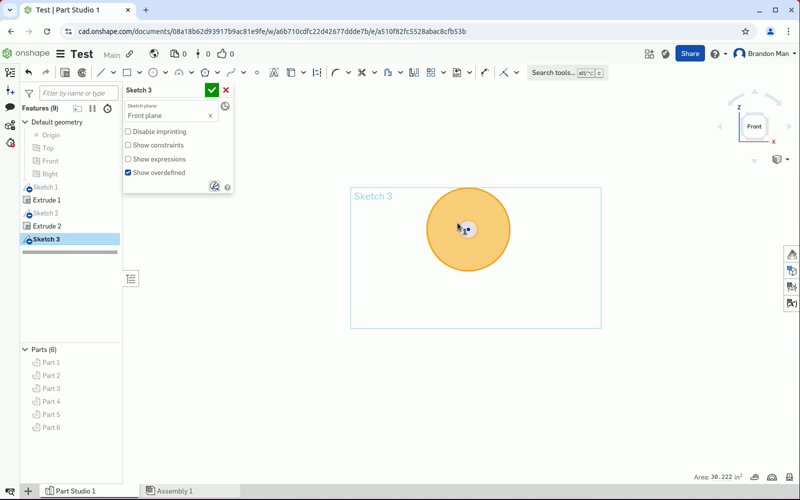
scroll(-6)
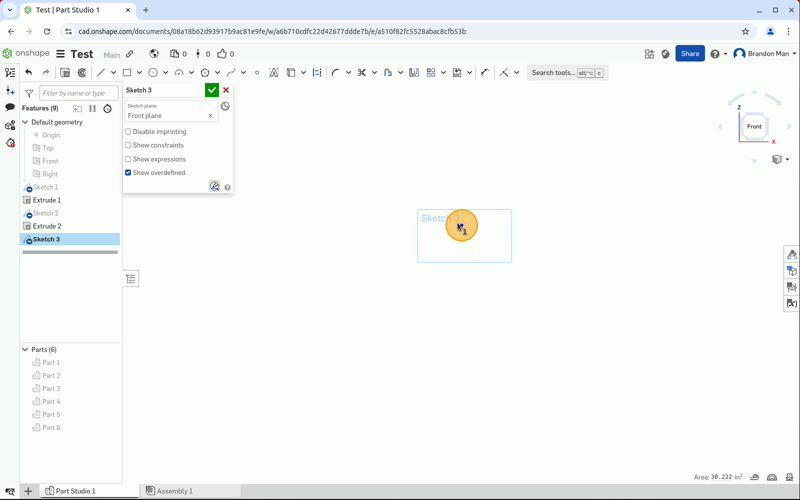
mouse_move(73, 352)
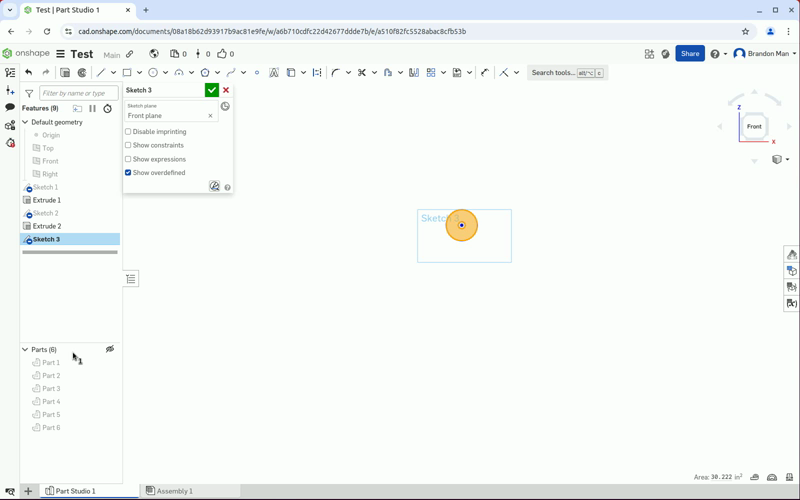
key(shift+y)
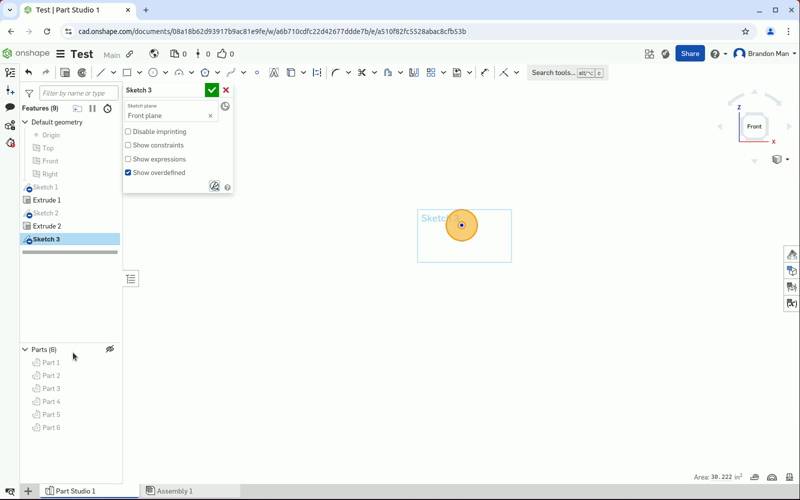
key(shift+e)
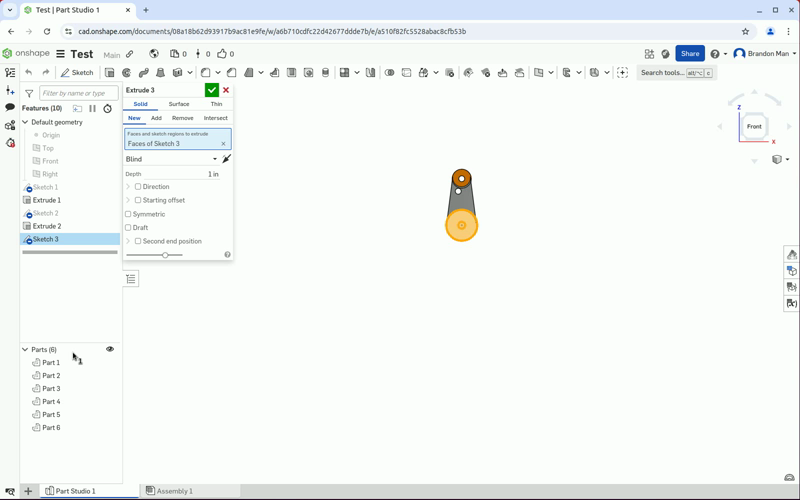
mouse_move(143, 106)
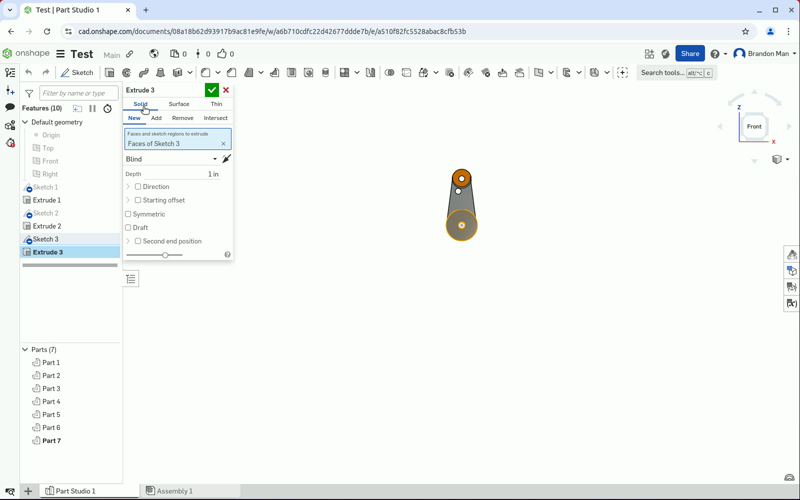
click(143, 106)
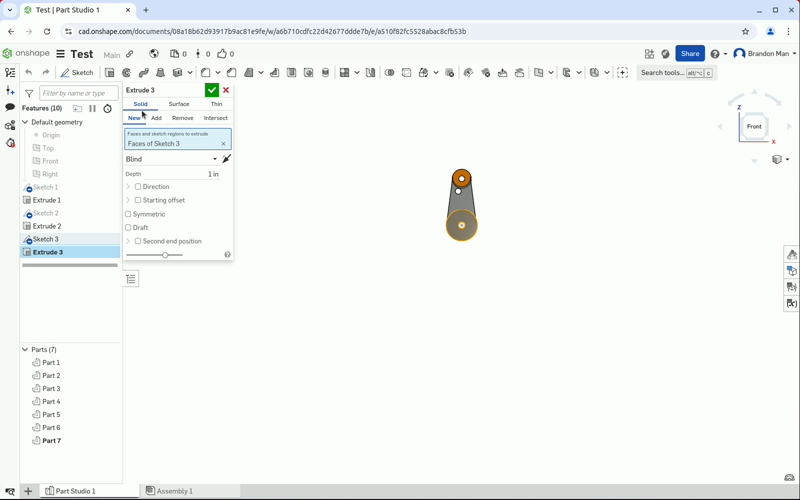
mouse_move(137, 120)
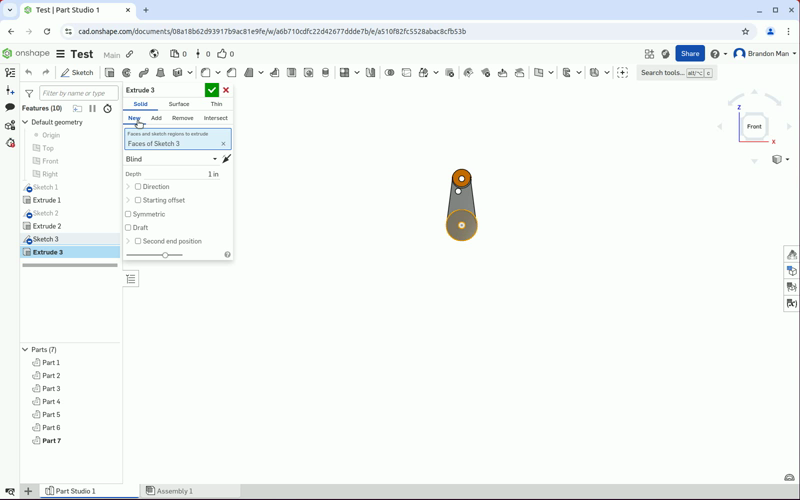
click(137, 120)
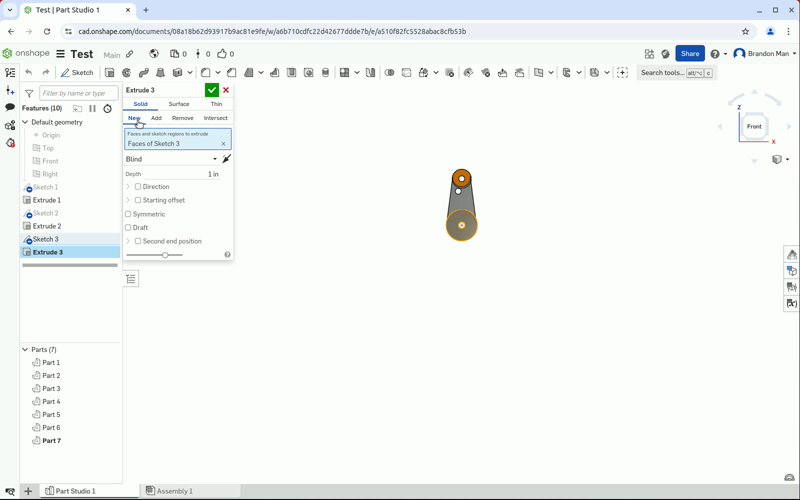
key(tab, 4)
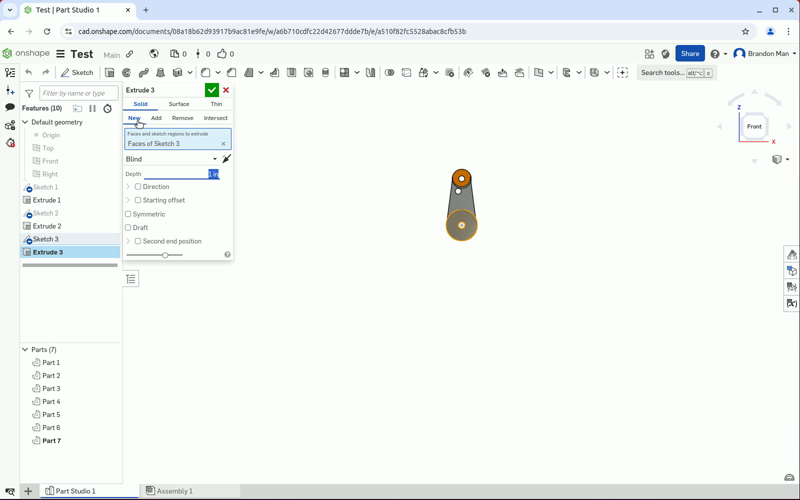
text(0.481)
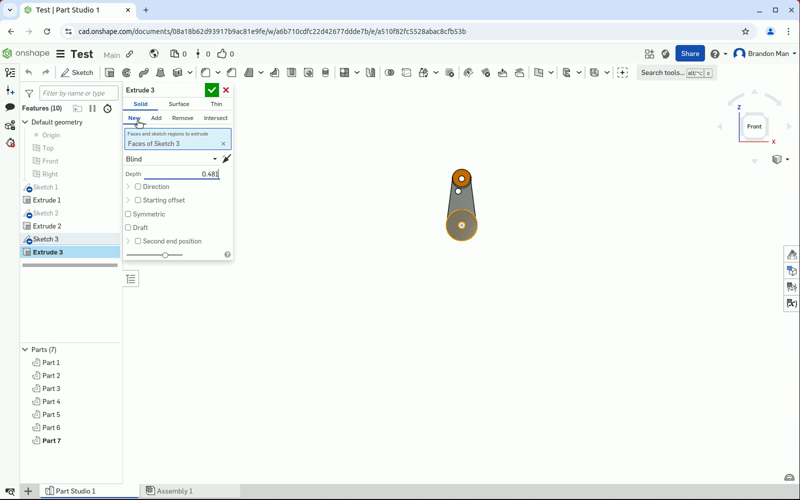
key(enter)
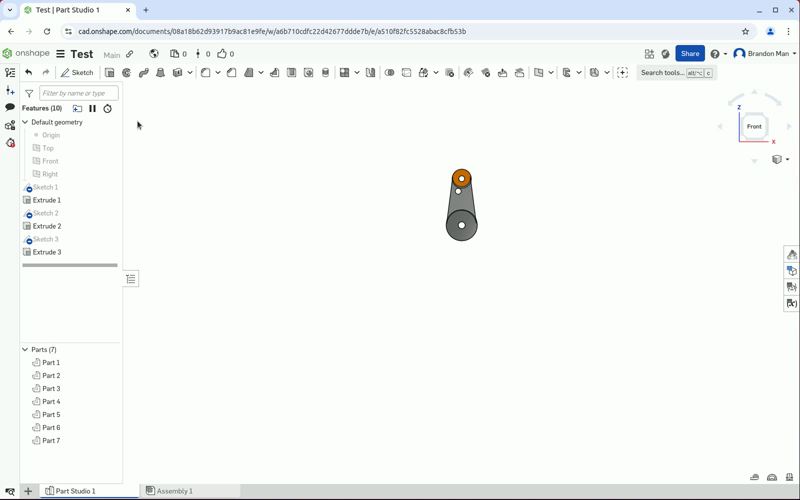
key(shift+h)
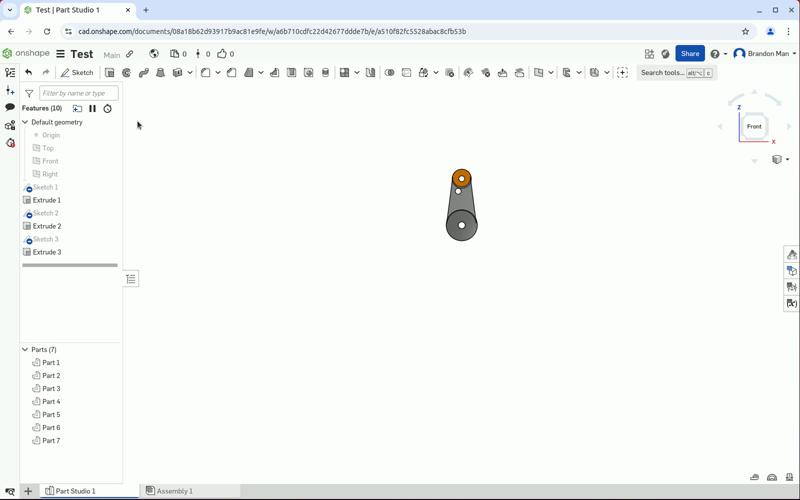
key(shift+h)
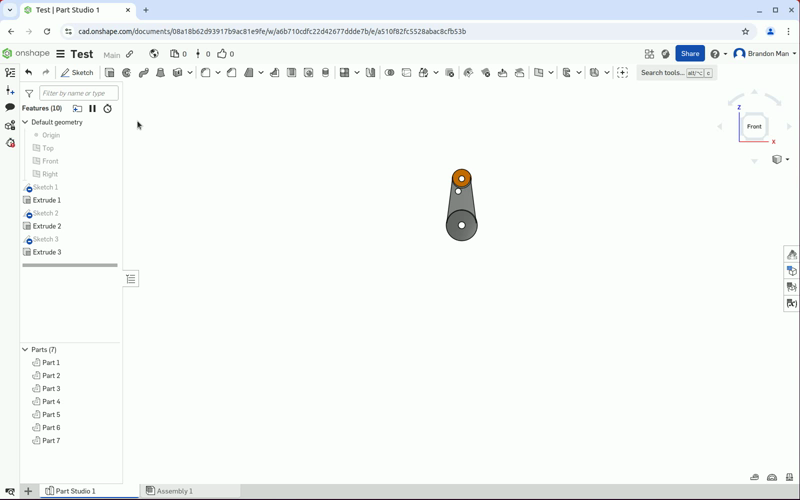
mouse_move(73, 189)
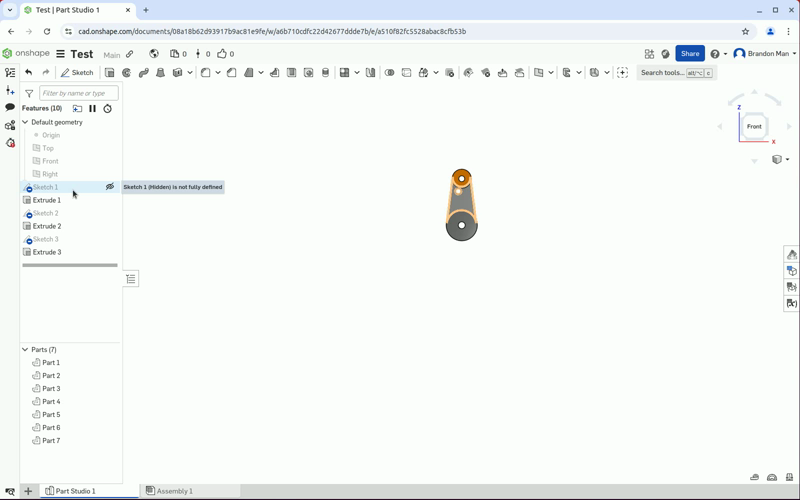
click(73, 189)
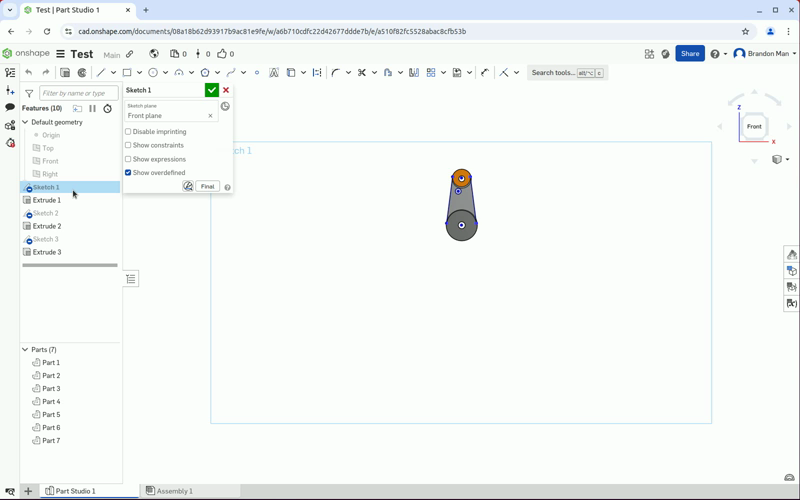
mouse_move(229, 92)
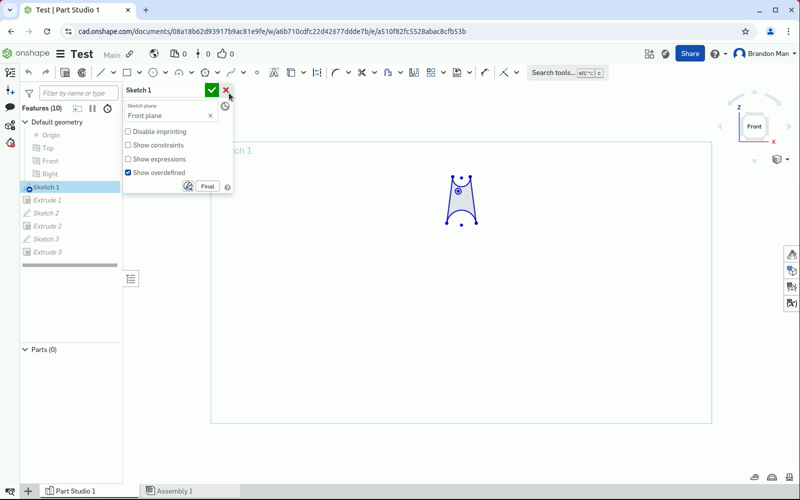
click(229, 92)
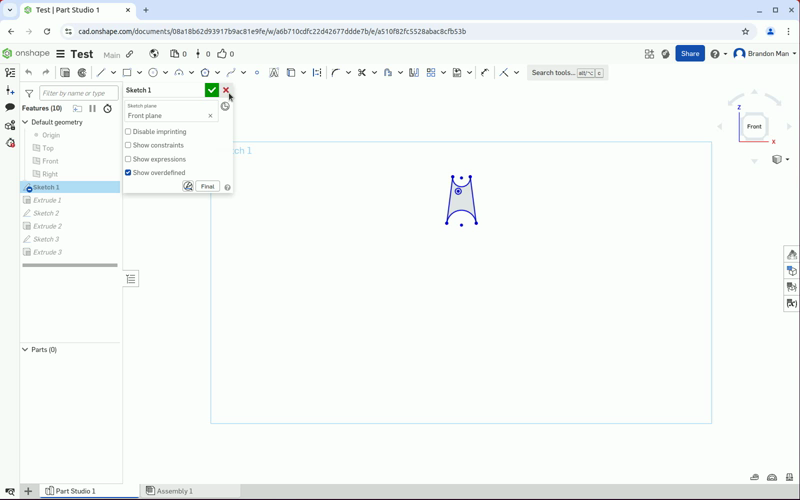
key(shift+s)
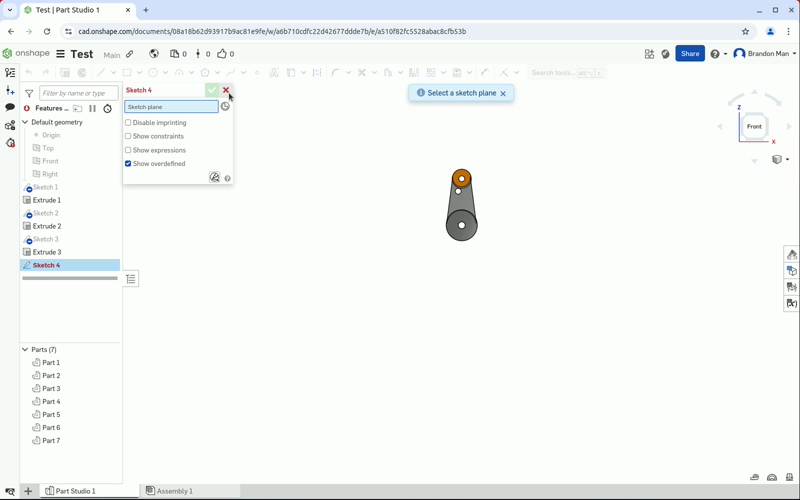
mouse_move(73, 163)
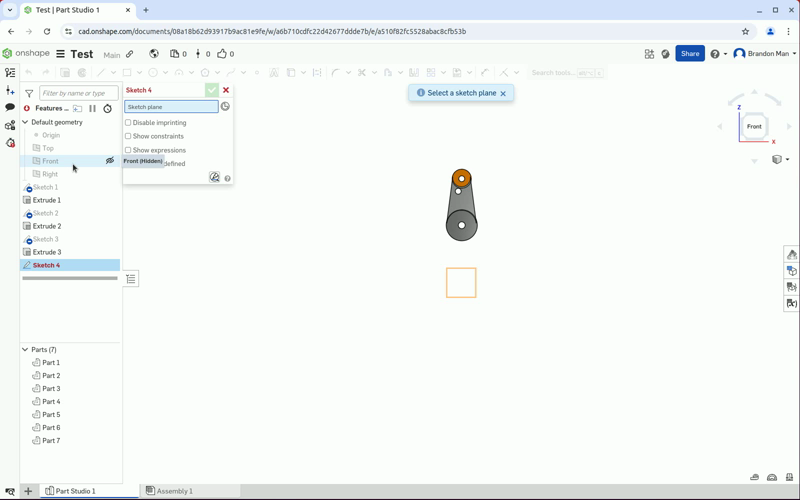
click(73, 163)
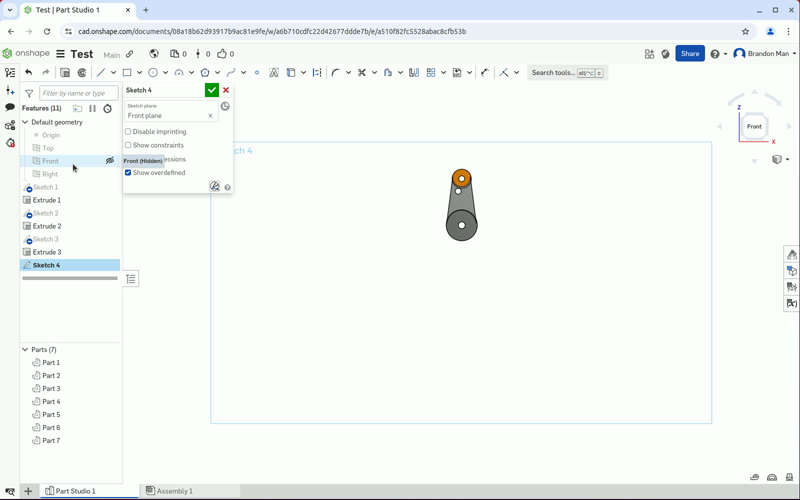
mouse_move(73, 352)
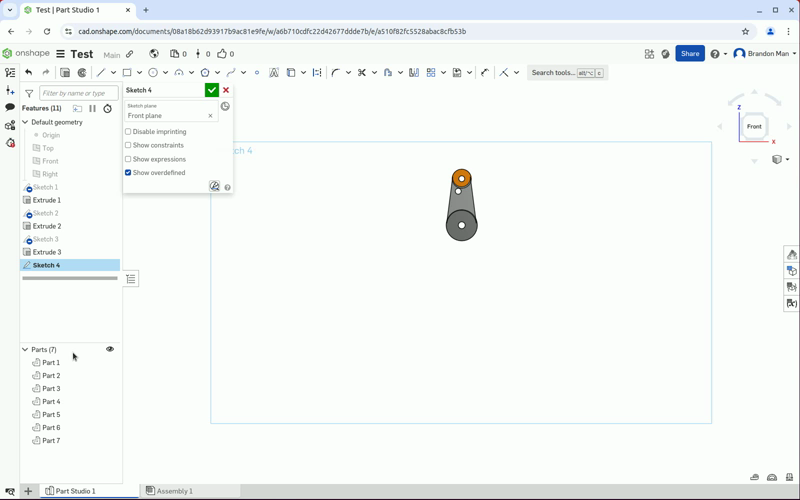
key(y)
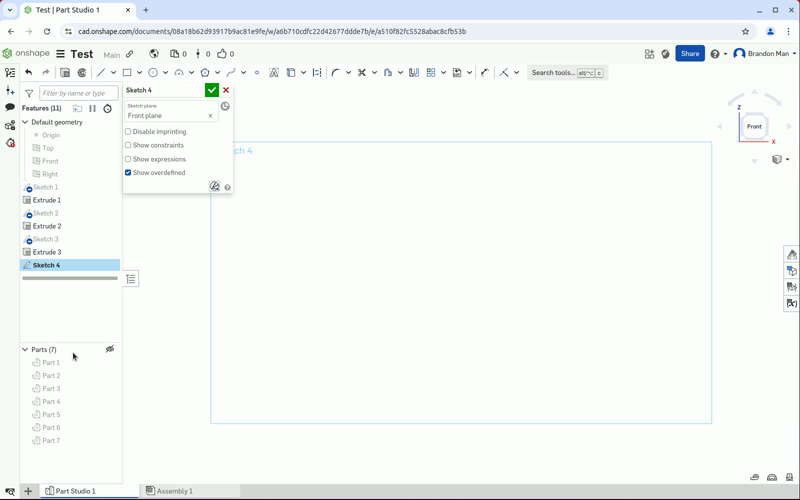
key(l)
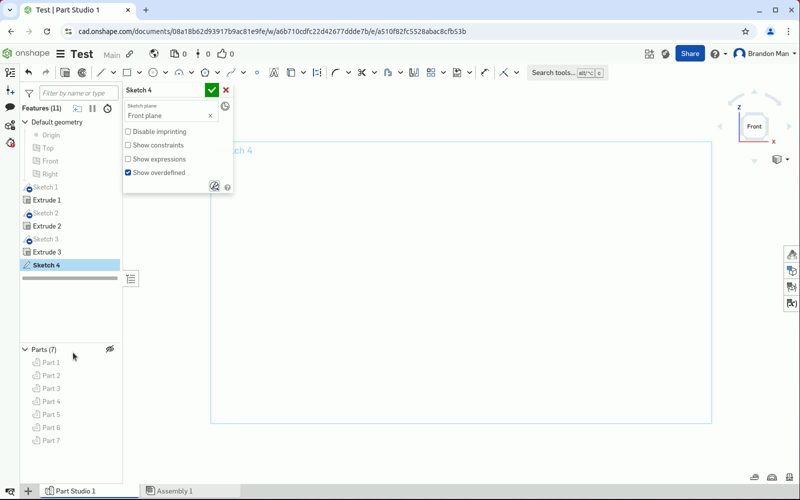
key_down(shift)
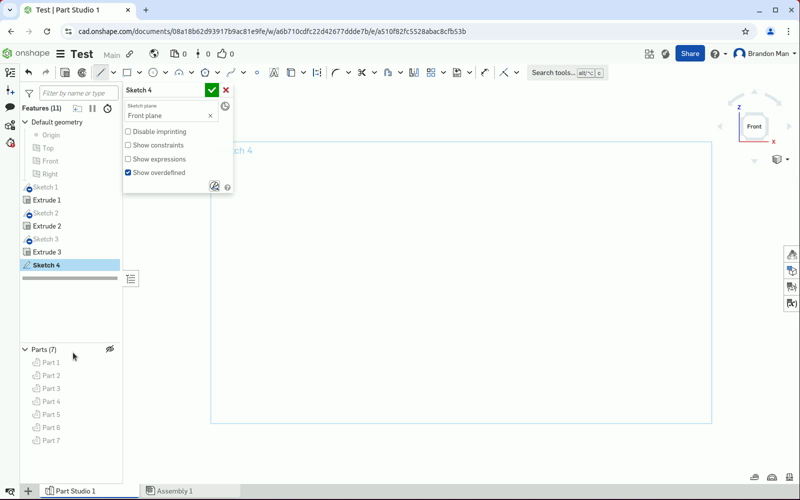
mouse_move(446, 226)
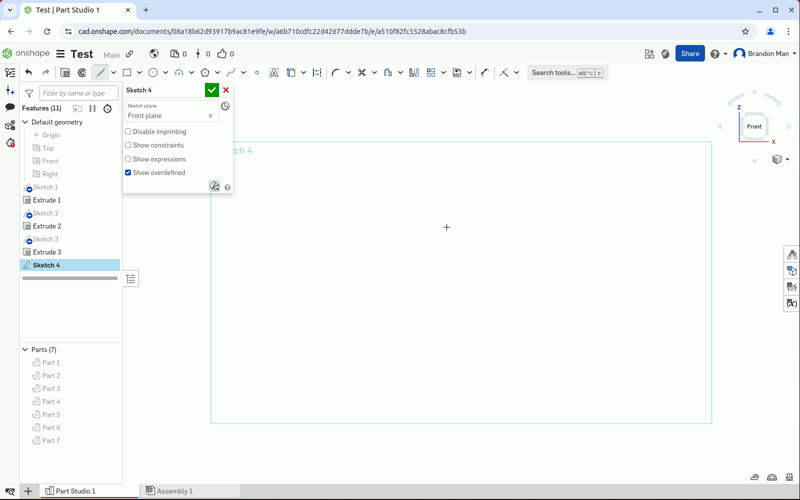
click(446, 226)
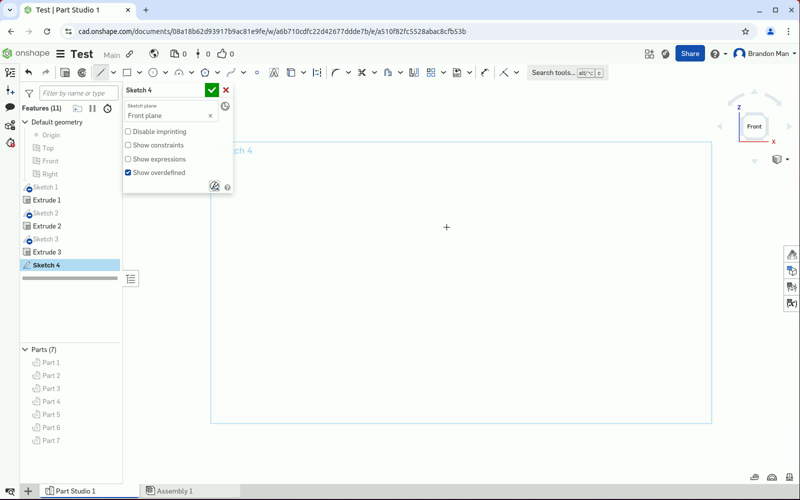
key_up(shift)
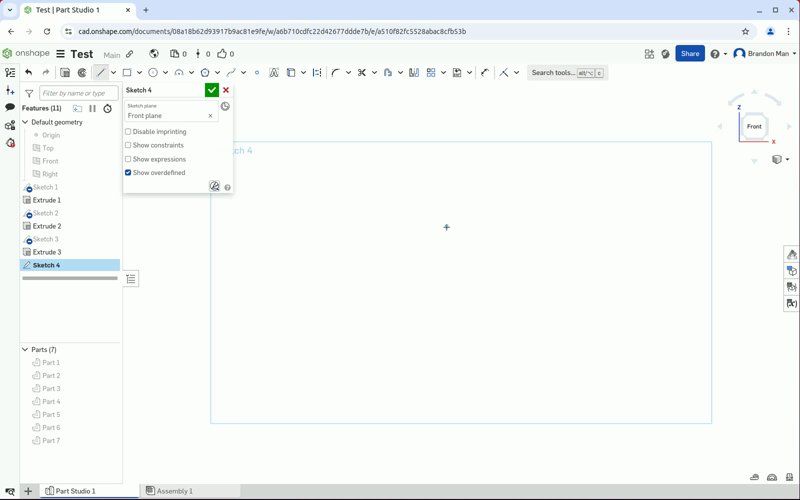
key_down(shift)
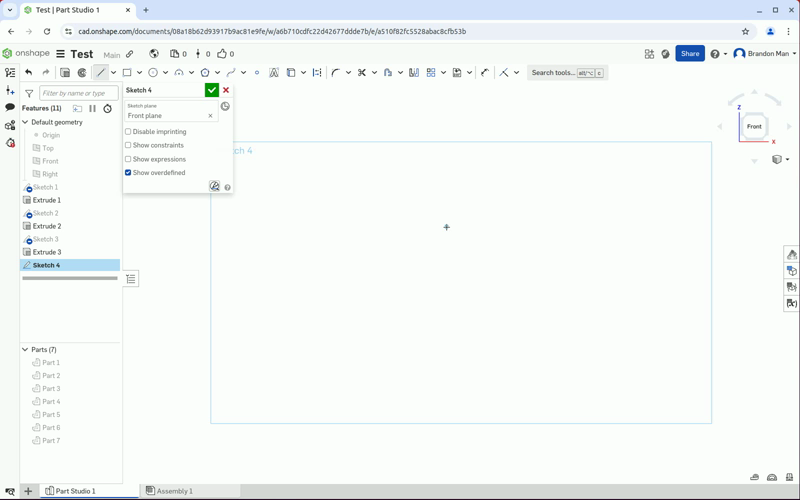
mouse_move(476, 226)
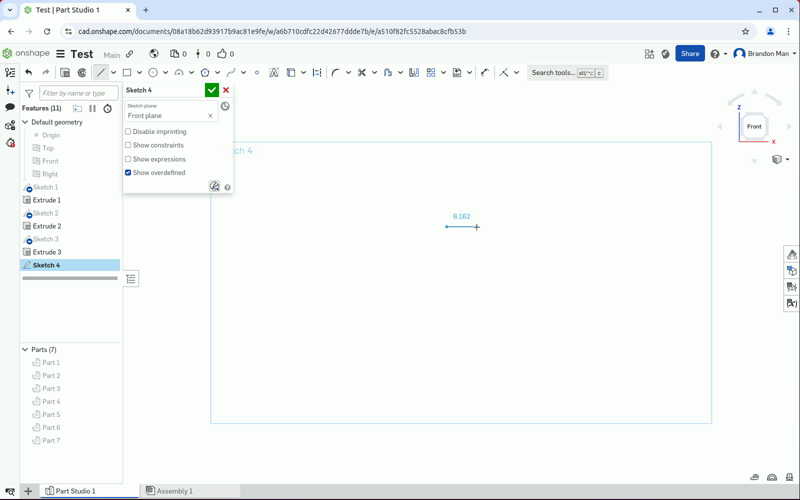
mouse_move(452, 284)
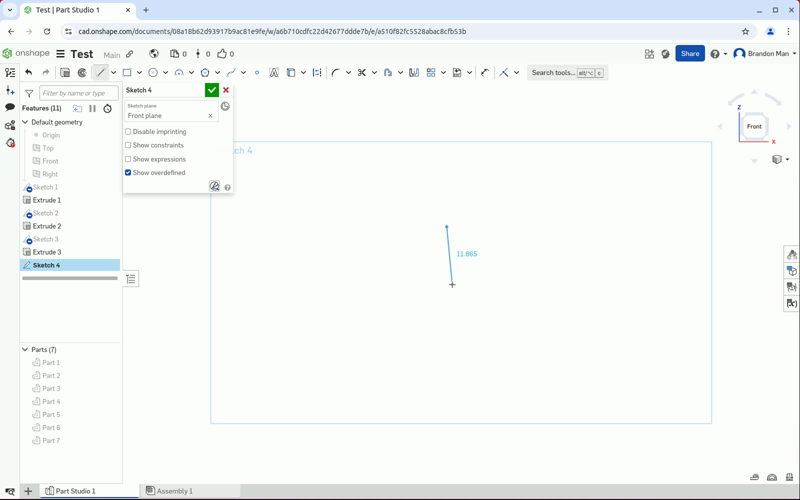
click(452, 284)
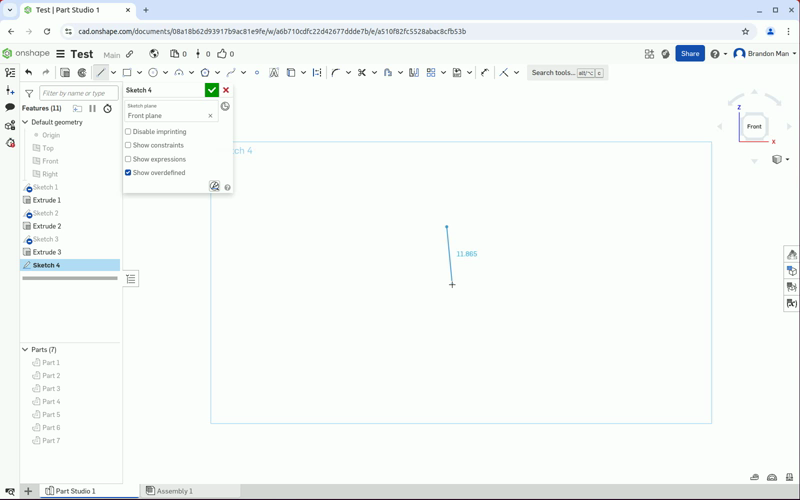
key_up(shift)
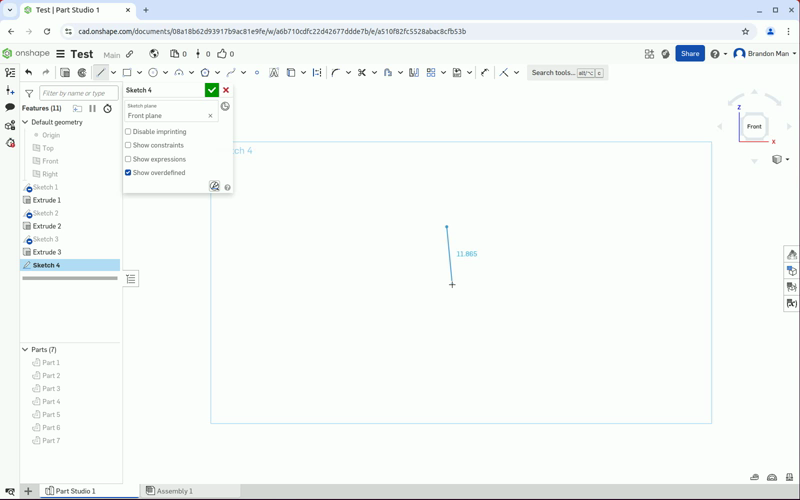
key(esc)
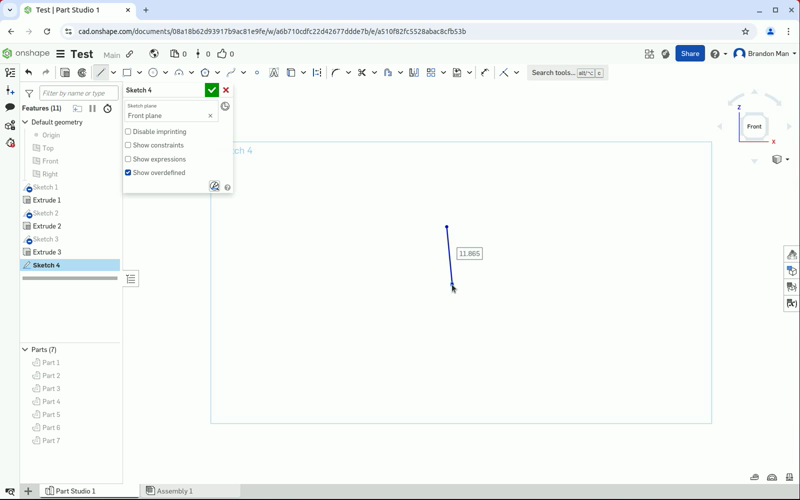
key(a)
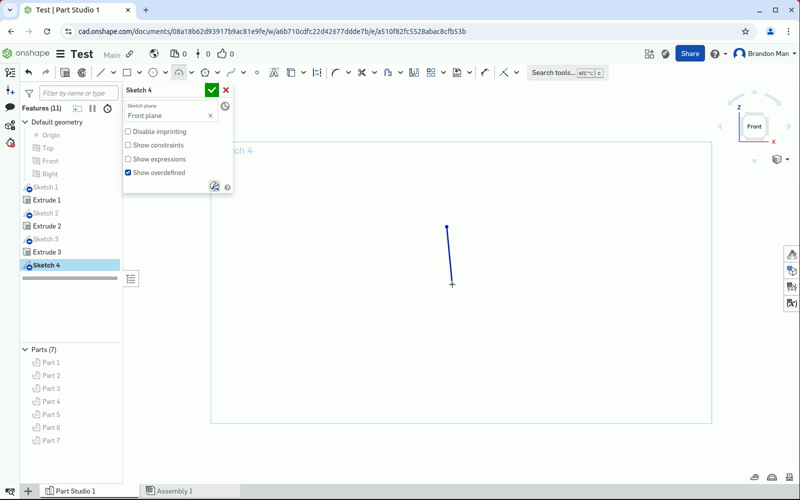
mouse_move(452, 284)
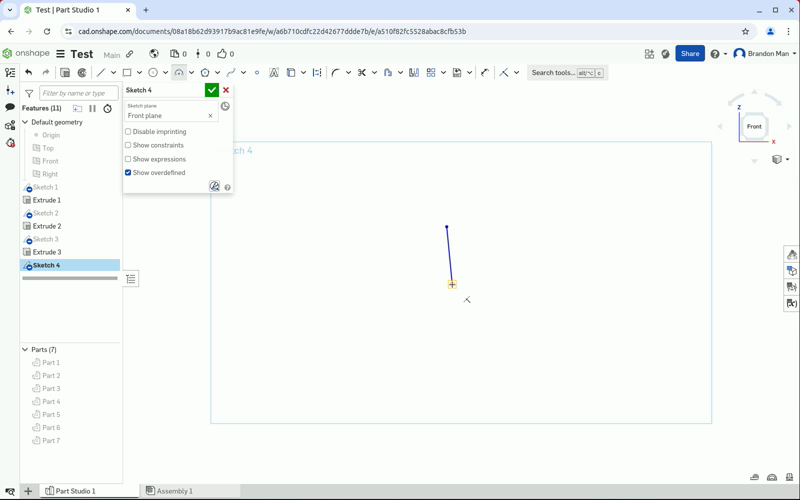
click(452, 284)
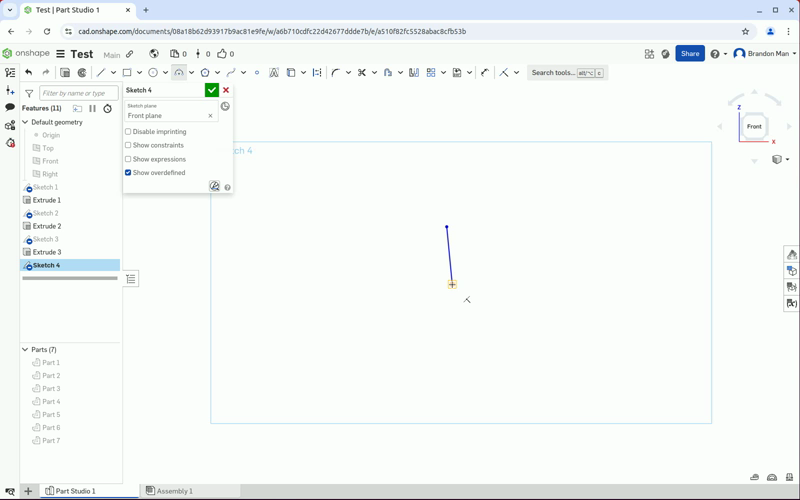
key_down(shift)
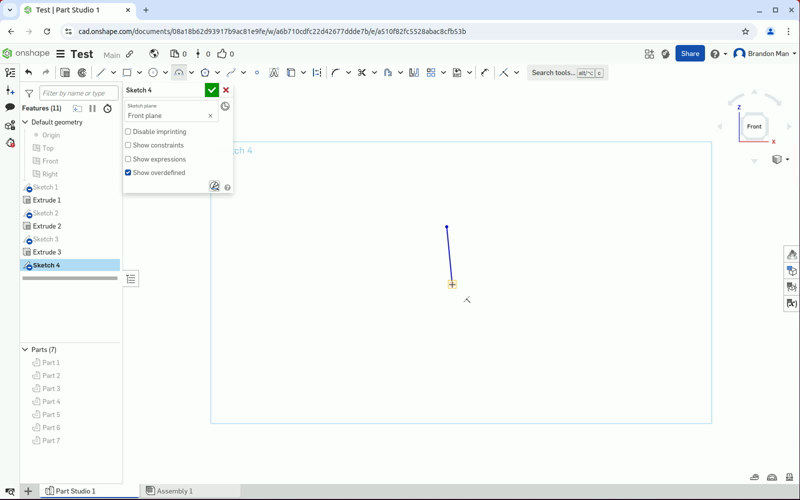
mouse_move(461, 291)
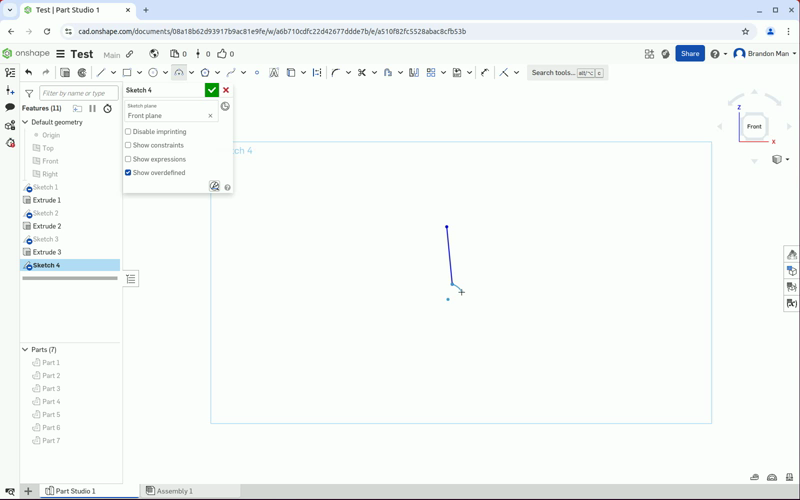
click(461, 291)
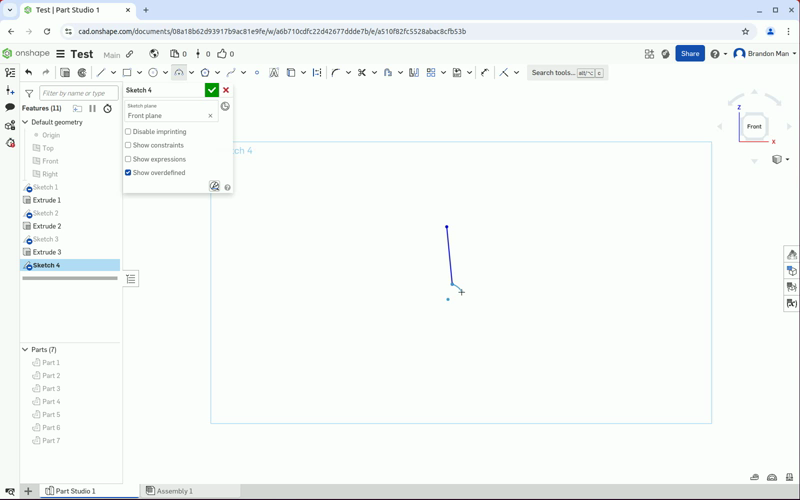
mouse_move(466, 276)
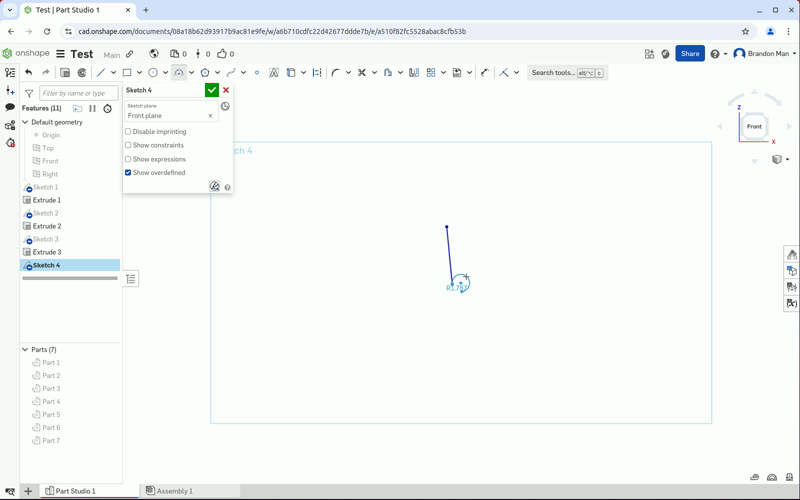
click(466, 276)
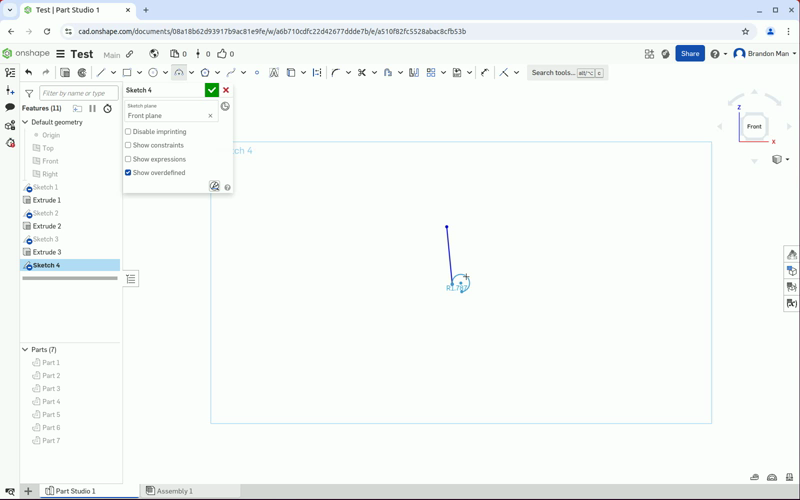
key_up(shift)
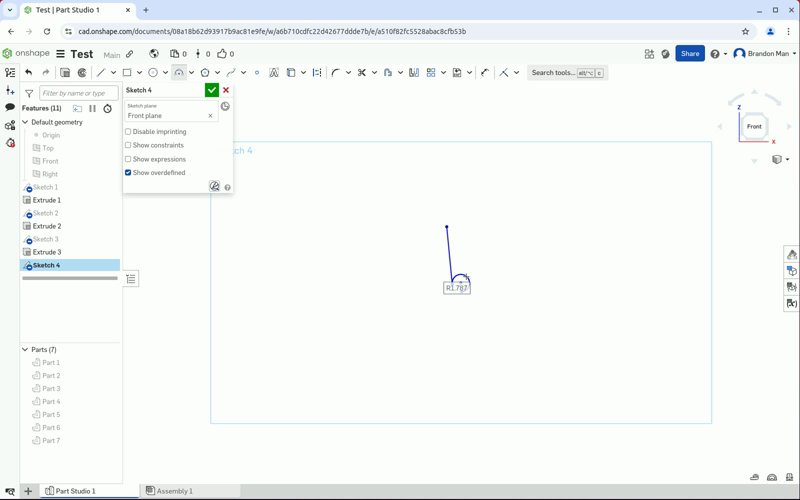
key(esc)
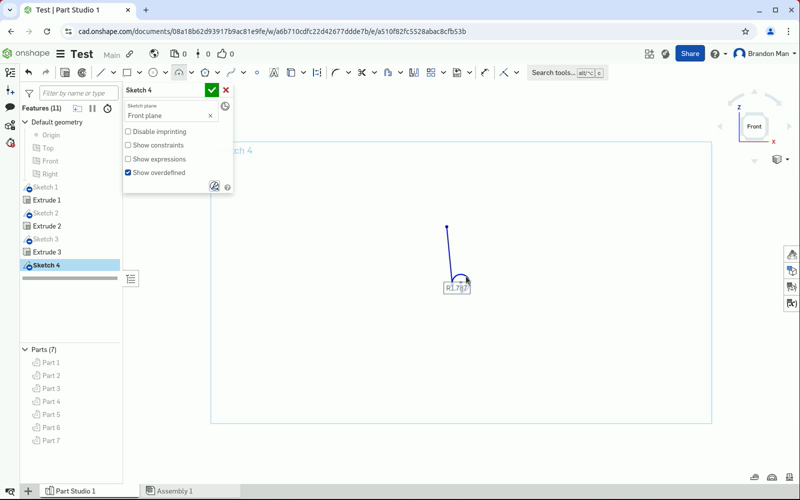
key(l)
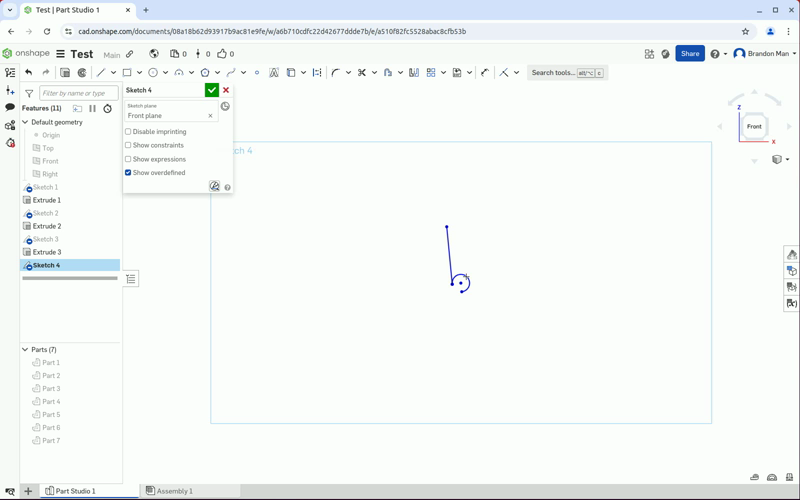
mouse_move(461, 291)
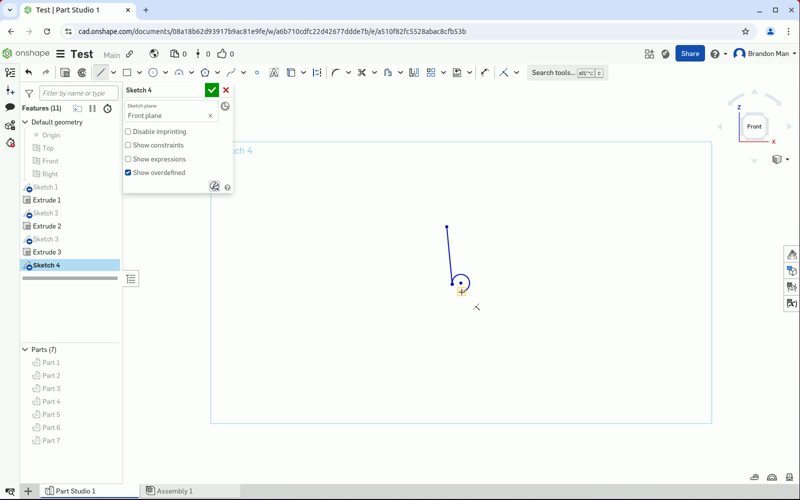
click(461, 291)
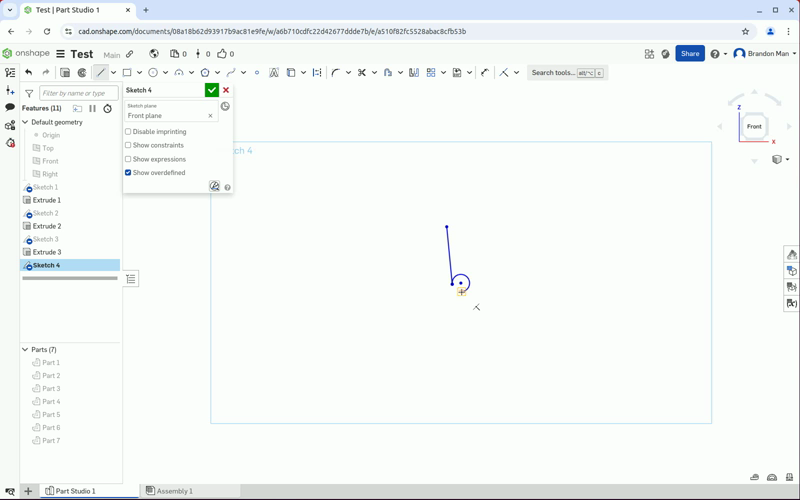
key_down(shift)
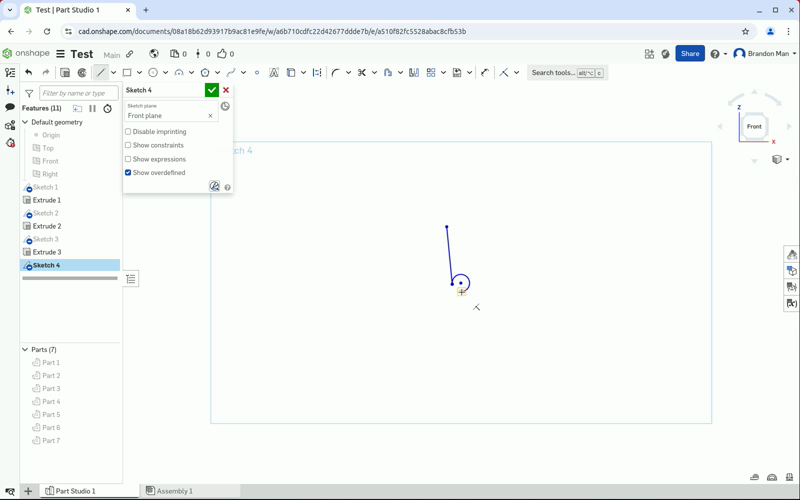
mouse_move(491, 291)
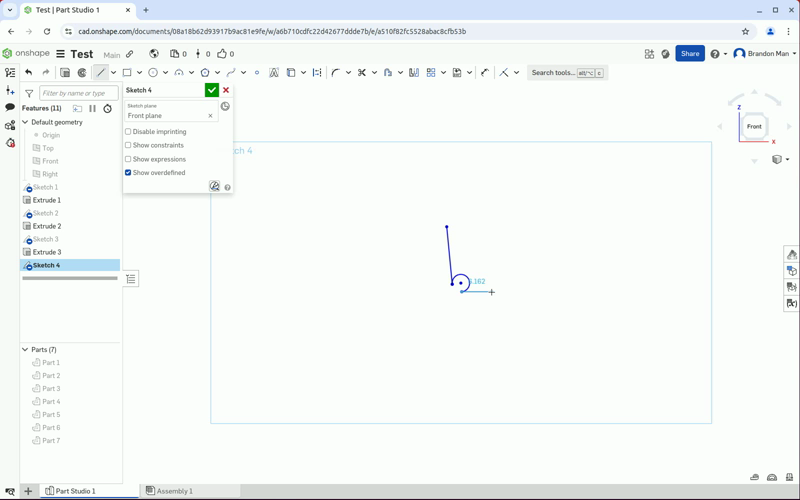
mouse_move(502, 290)
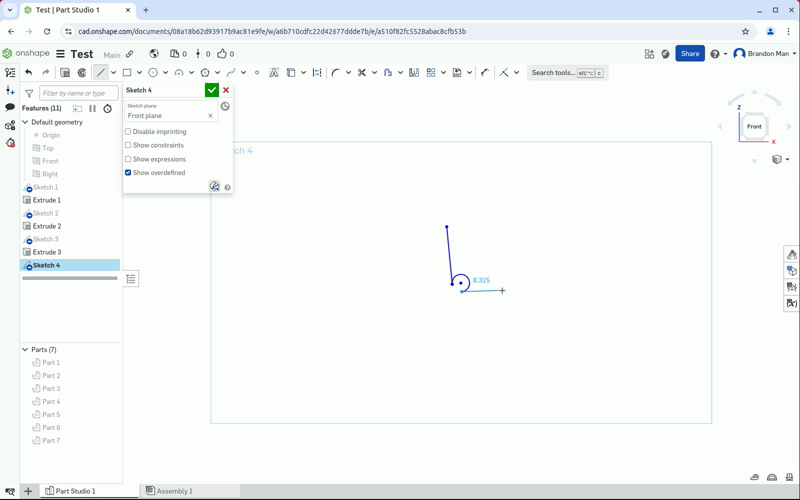
click(502, 290)
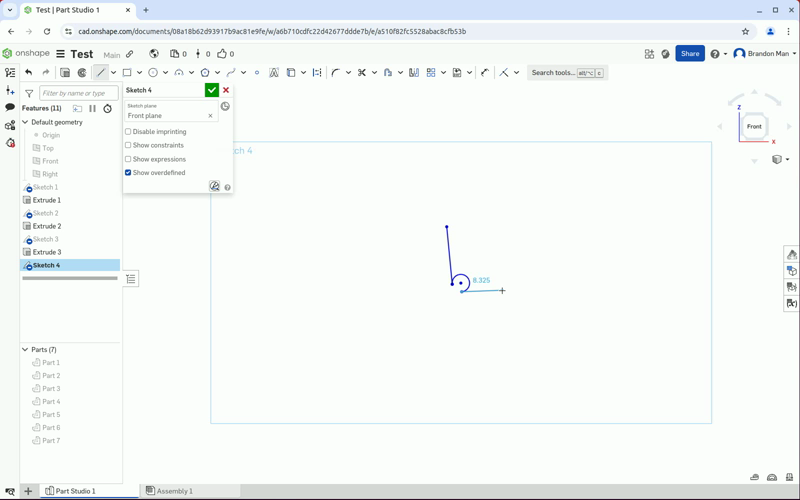
key_up(shift)
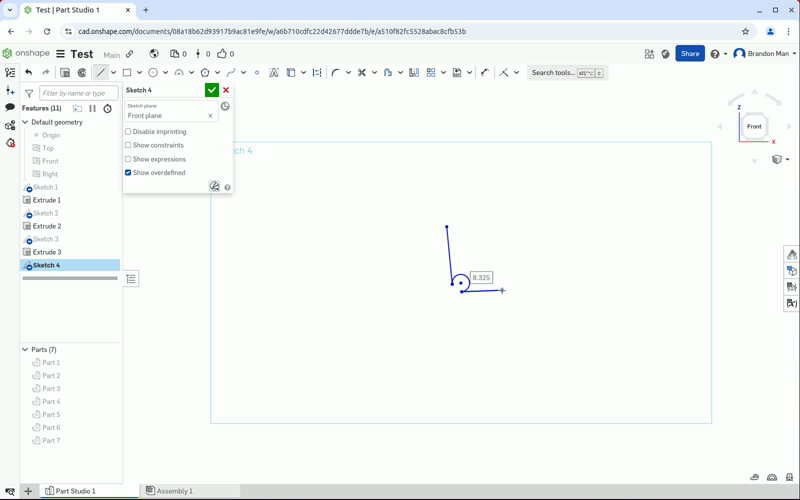
key(esc)
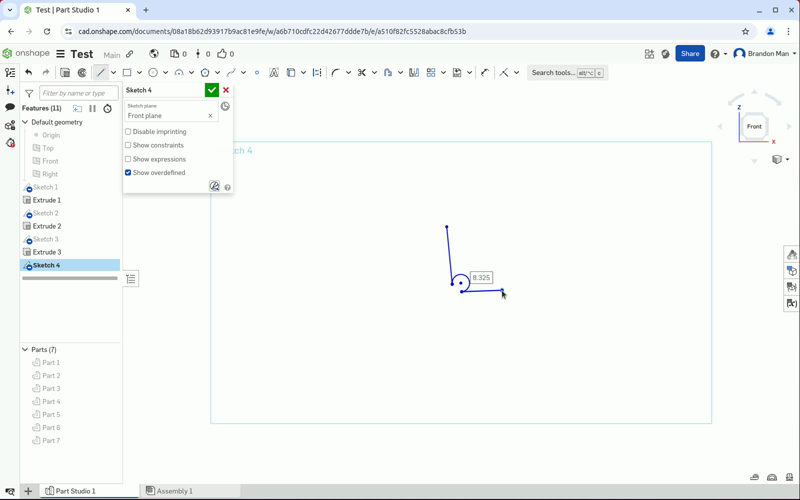
key(a)
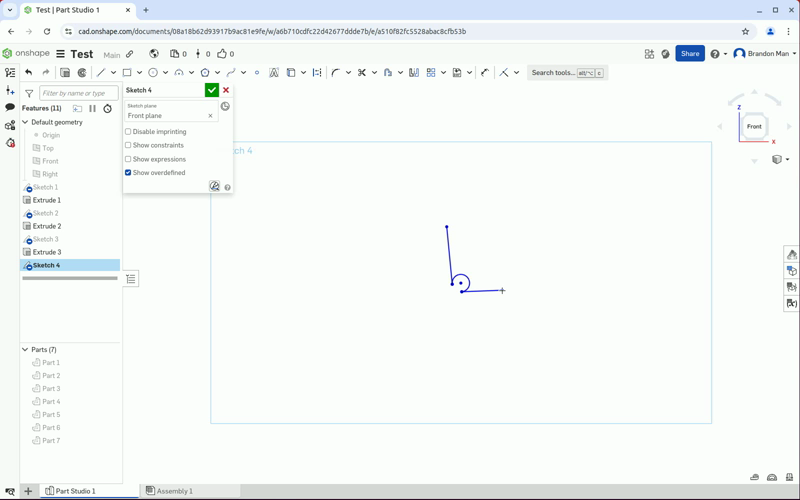
mouse_move(502, 290)
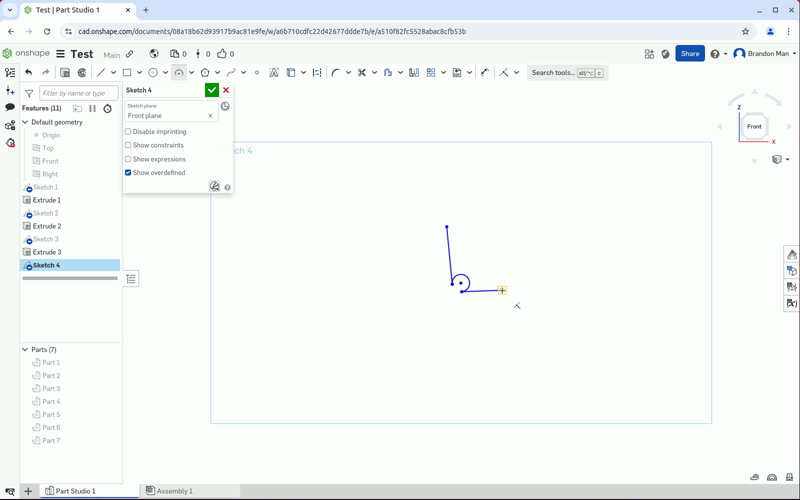
click(502, 290)
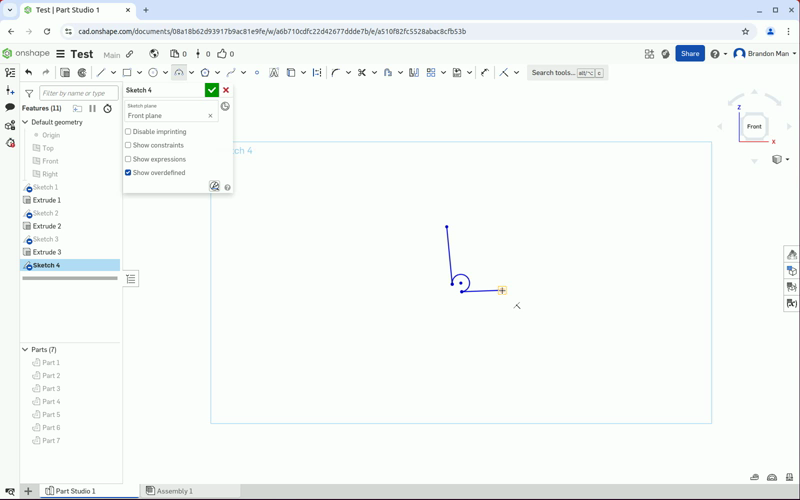
key_down(shift)
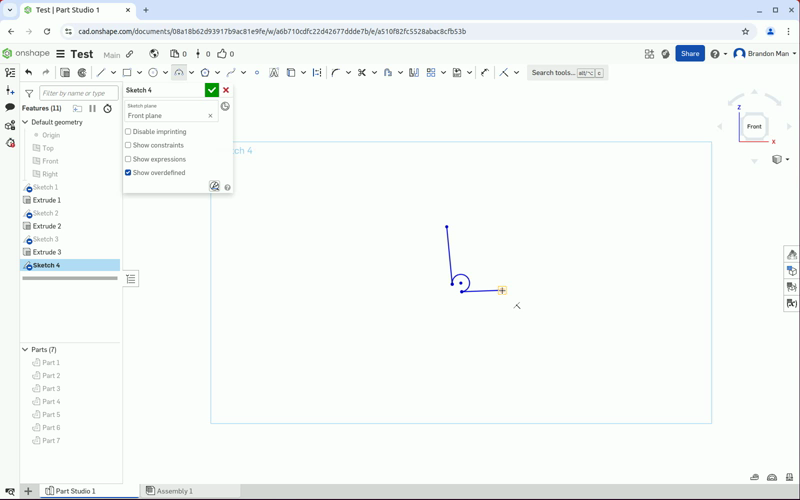
mouse_move(502, 276)
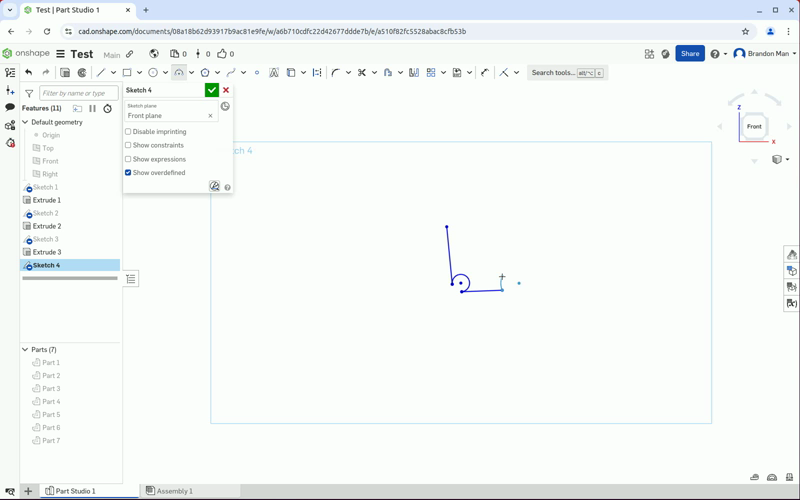
click(502, 276)
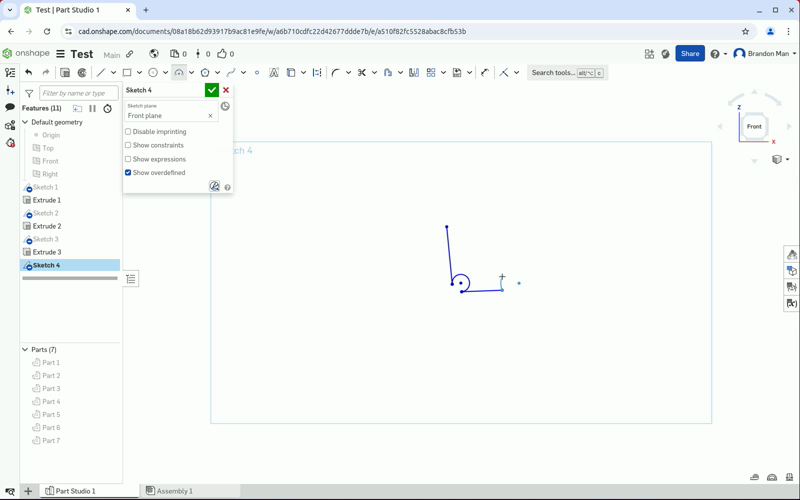
mouse_move(494, 282)
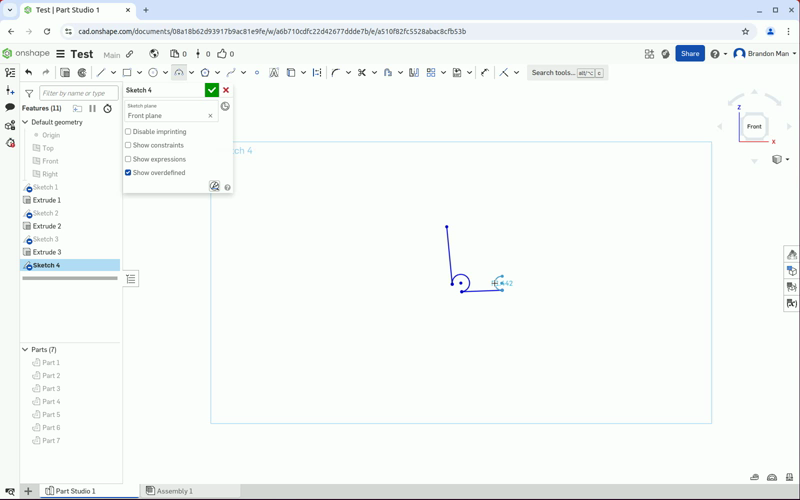
click(494, 282)
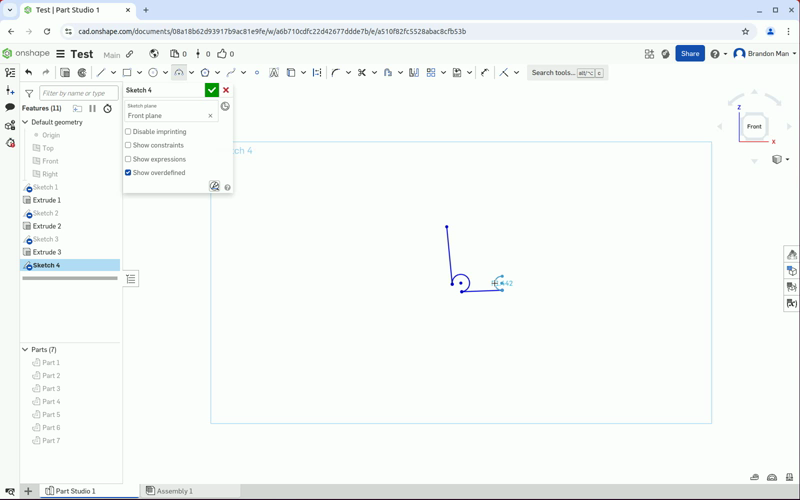
key_up(shift)
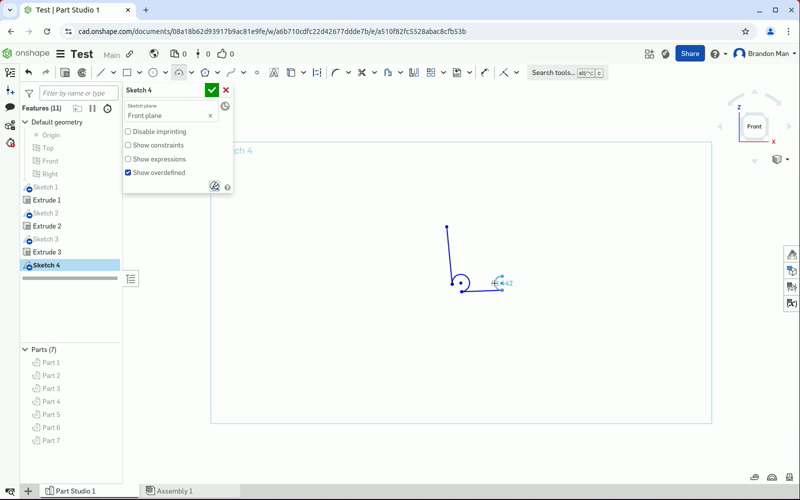
key(esc)
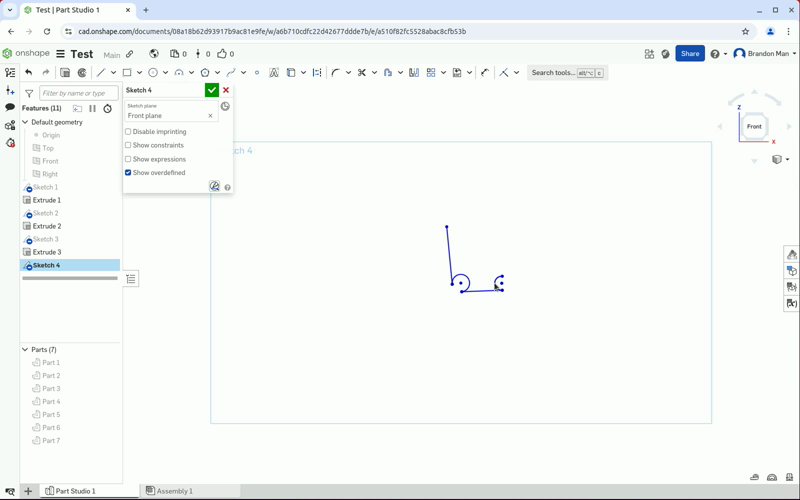
key(l)
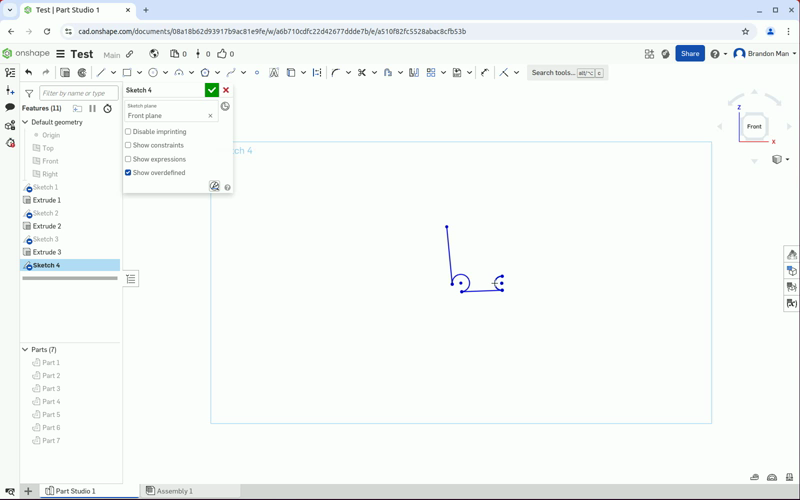
mouse_move(502, 276)
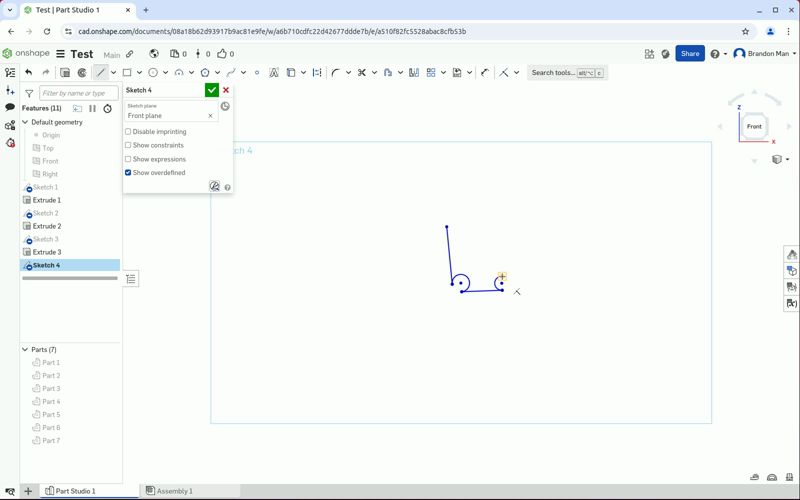
click(502, 276)
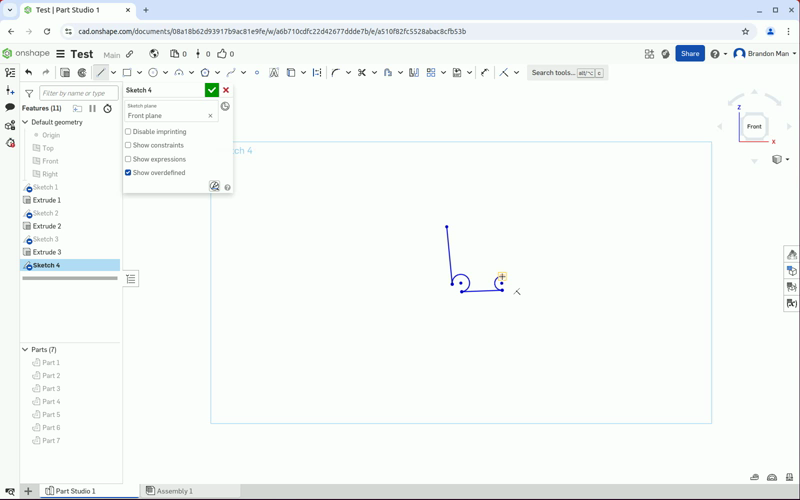
key_down(shift)
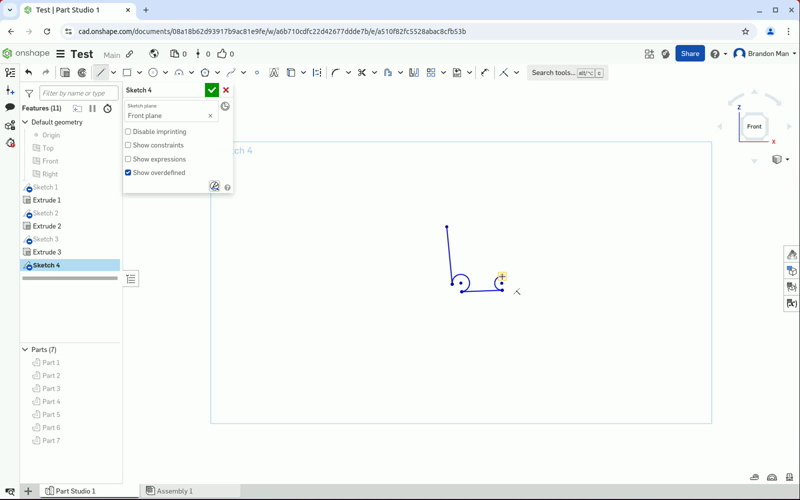
mouse_move(532, 276)
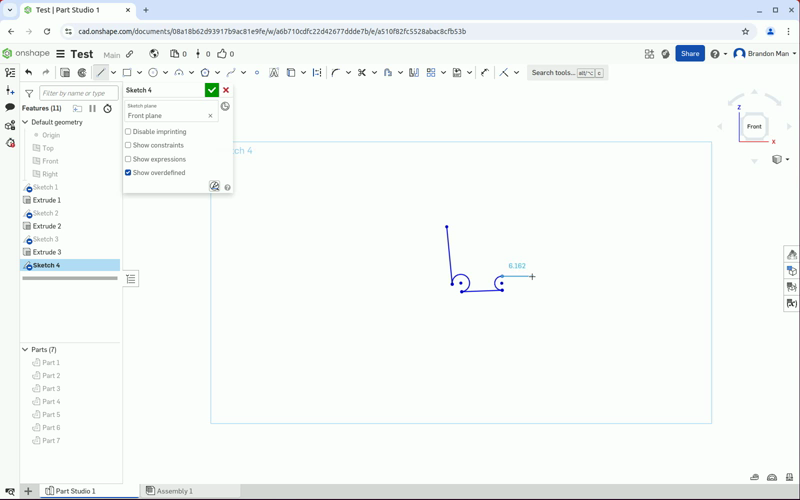
mouse_move(478, 275)
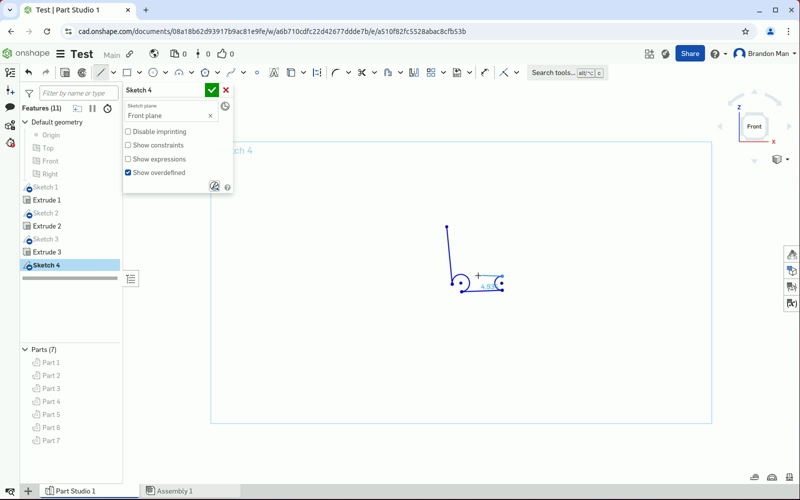
click(478, 275)
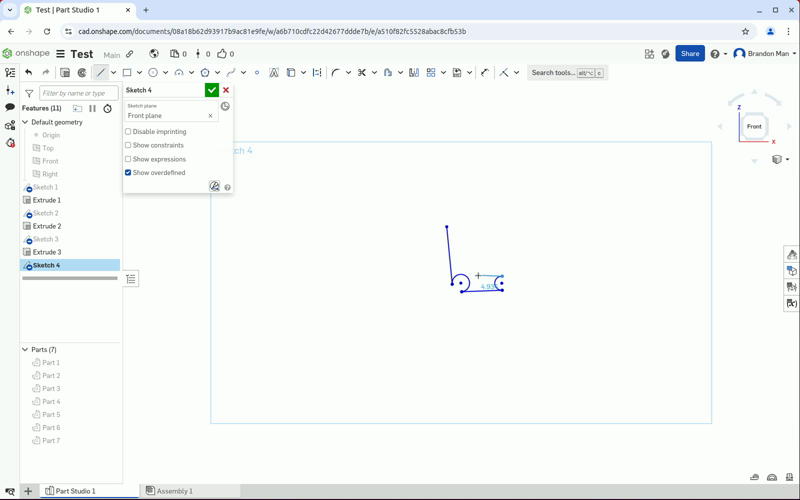
key_up(shift)
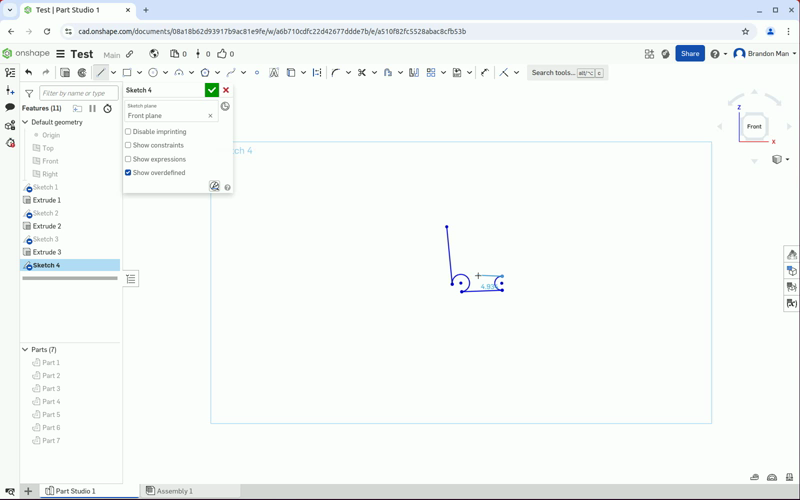
key(esc)
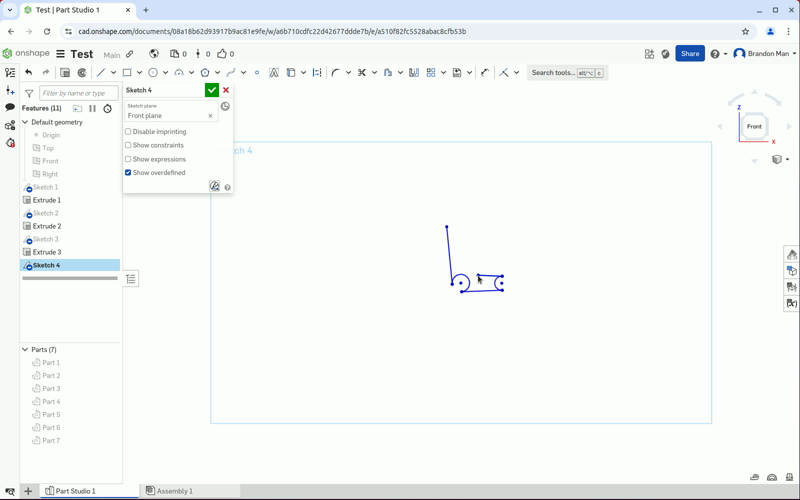
key(a)
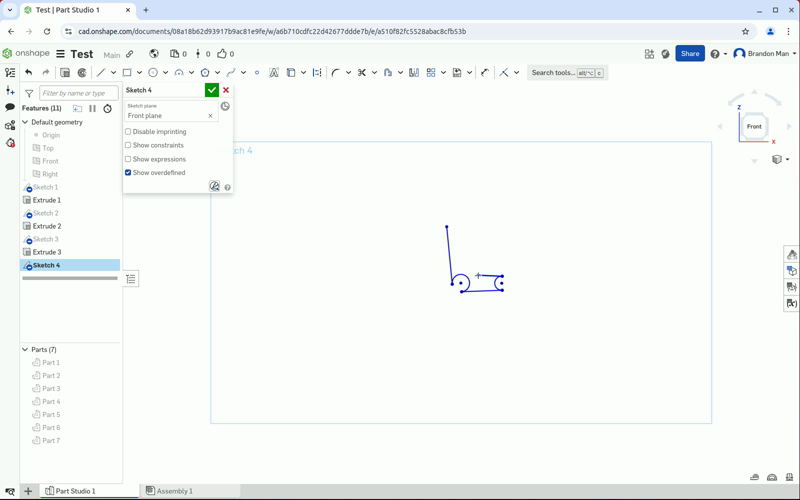
mouse_move(478, 275)
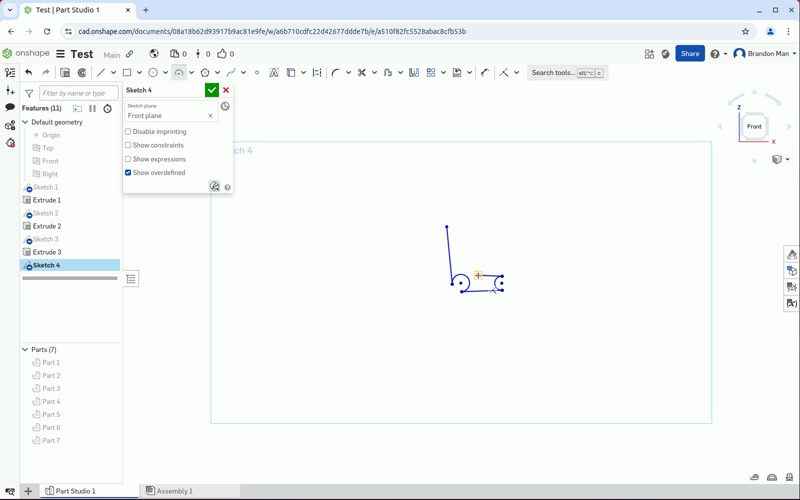
click(478, 275)
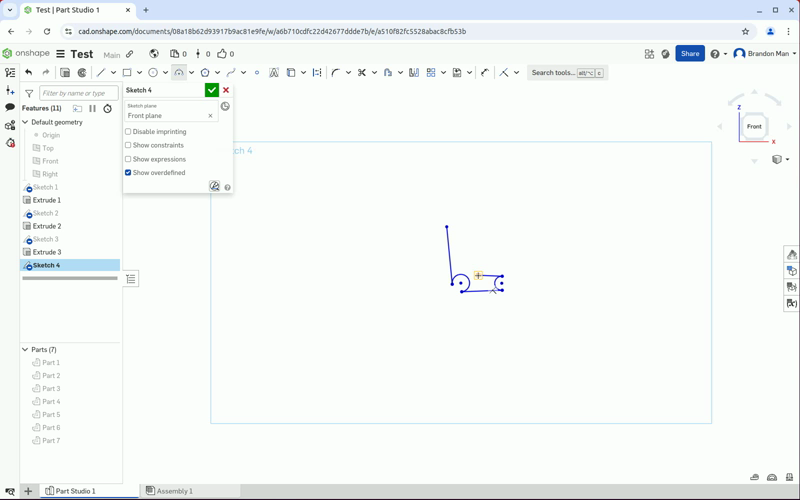
key_down(shift)
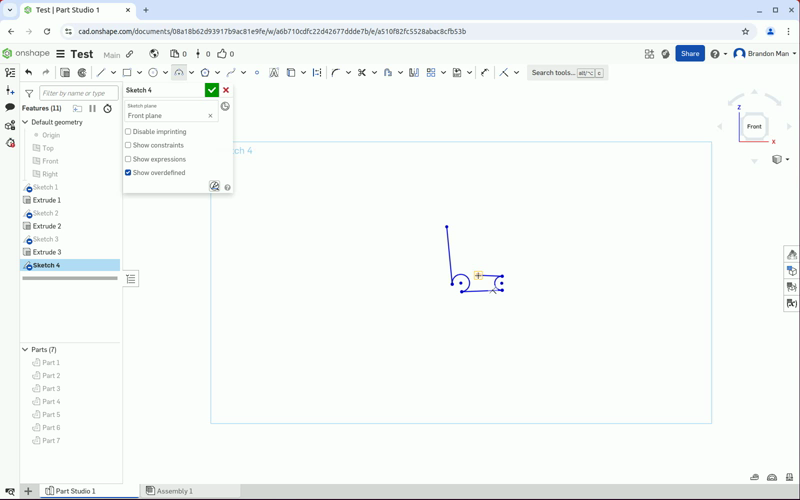
mouse_move(471, 267)
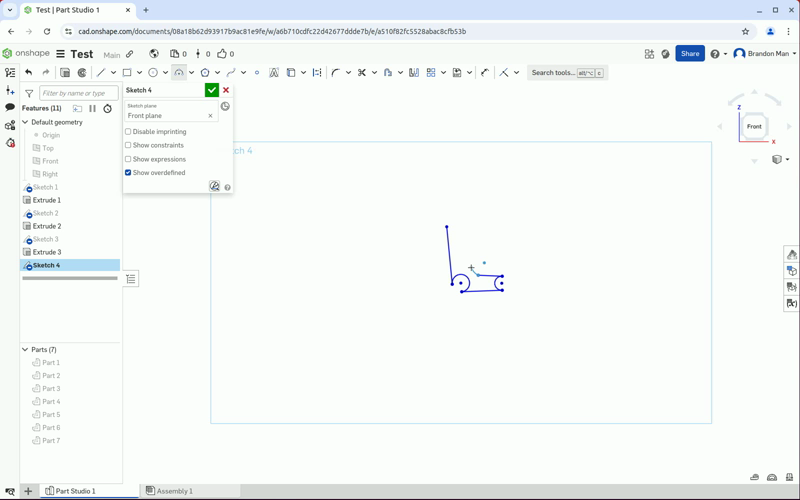
click(471, 267)
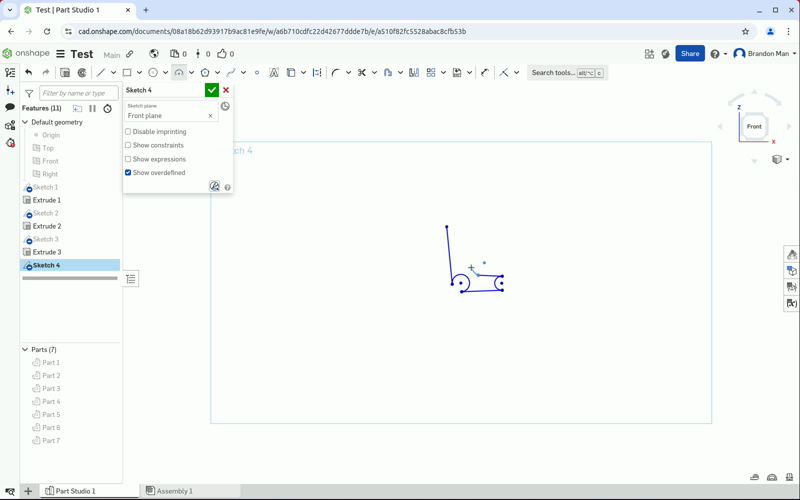
mouse_move(472, 272)
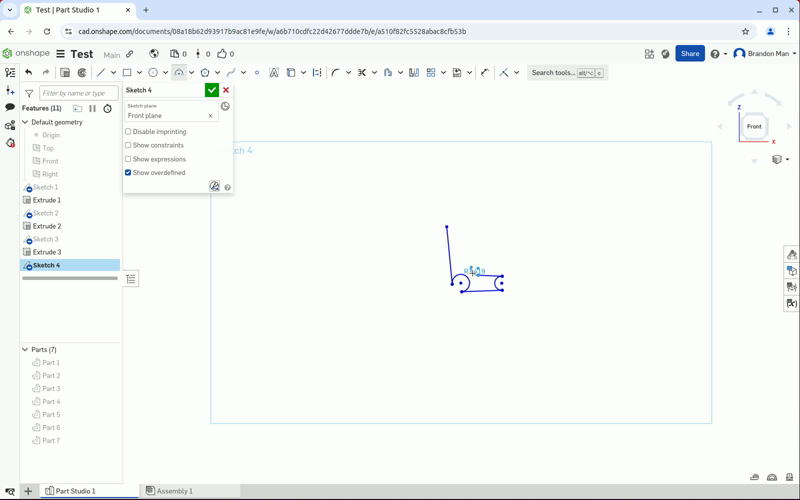
click(472, 272)
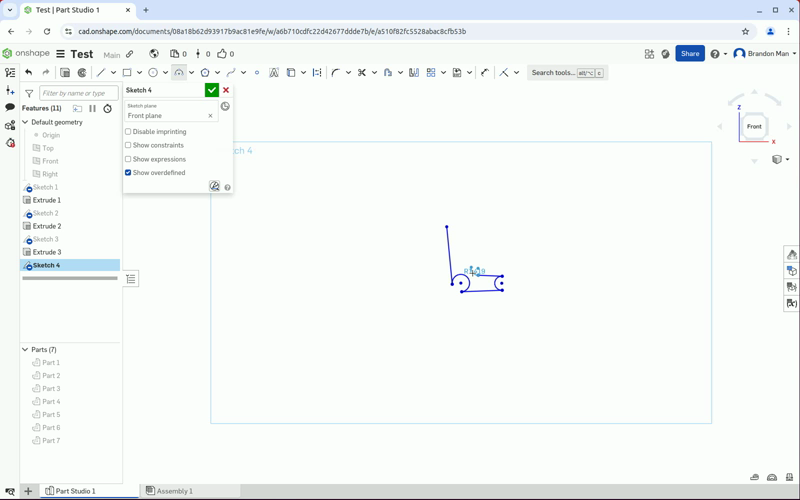
key_up(shift)
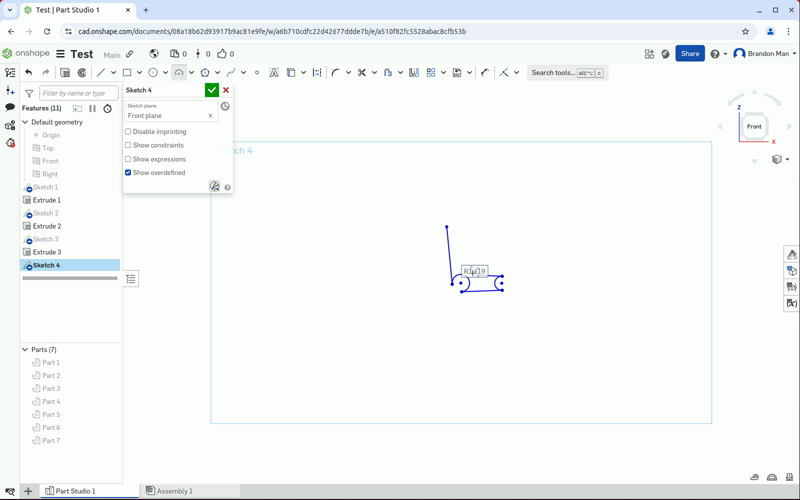
key(esc)
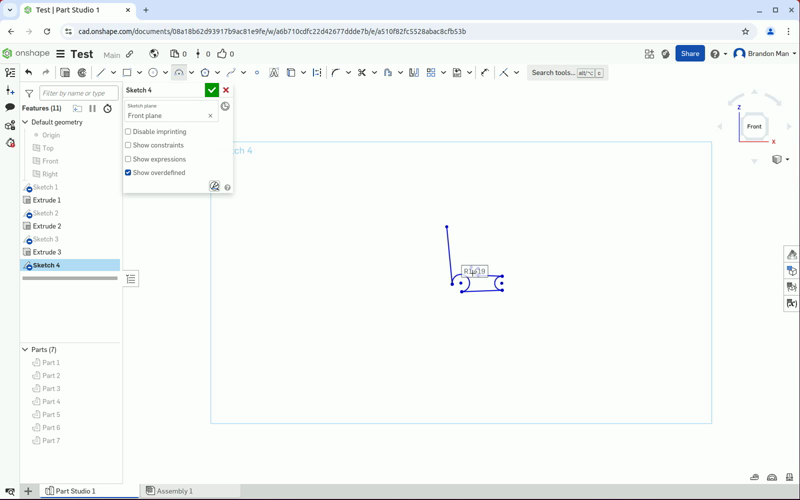
key(l)
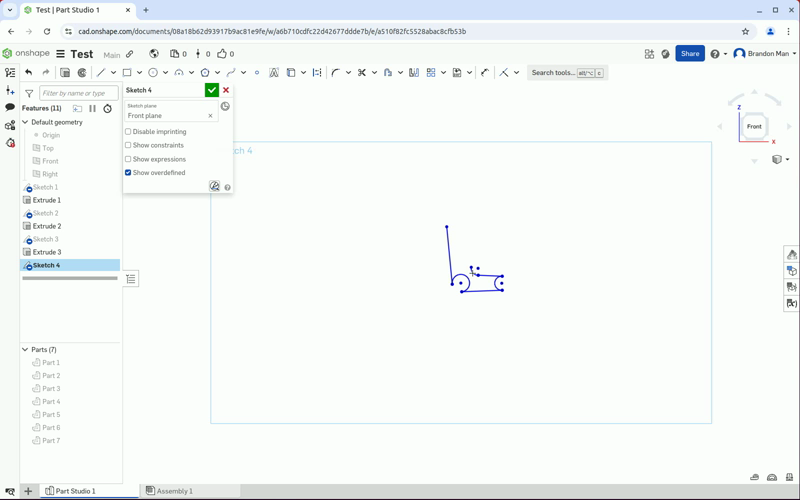
mouse_move(471, 267)
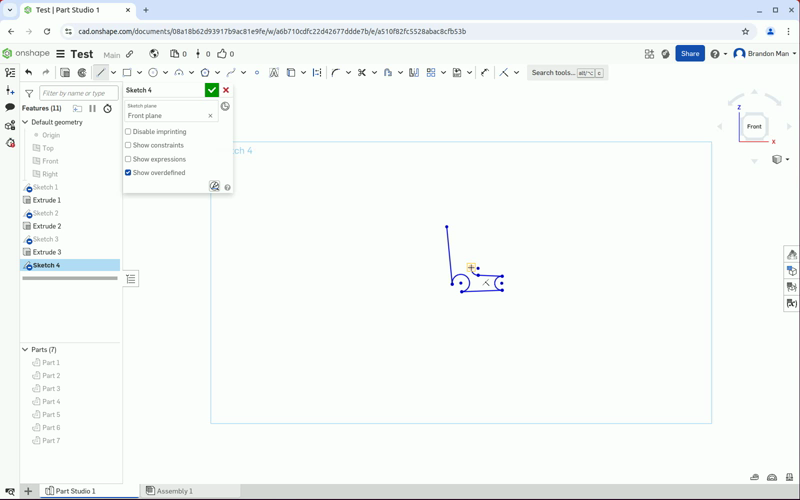
click(471, 267)
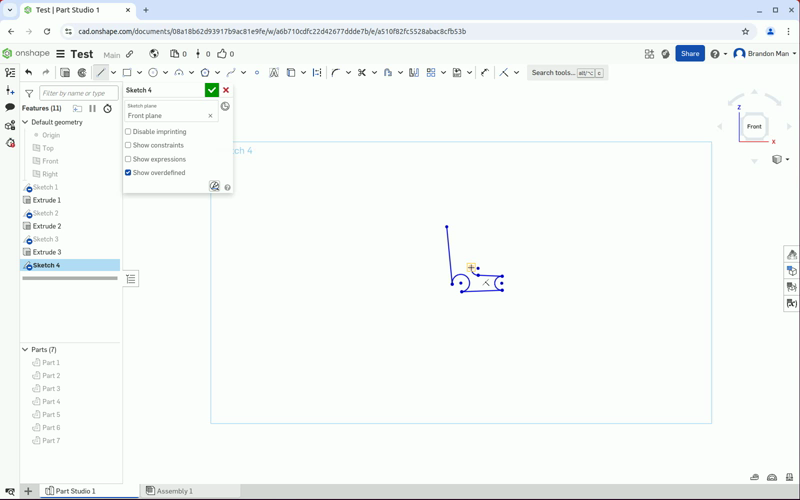
key_down(shift)
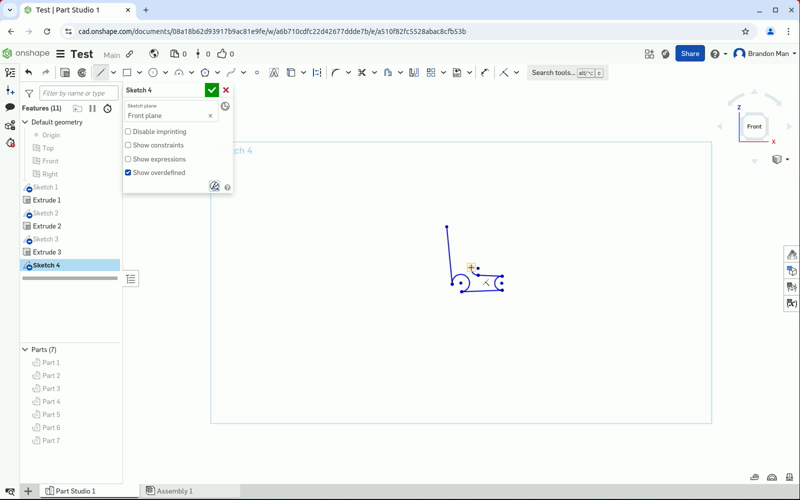
mouse_move(501, 267)
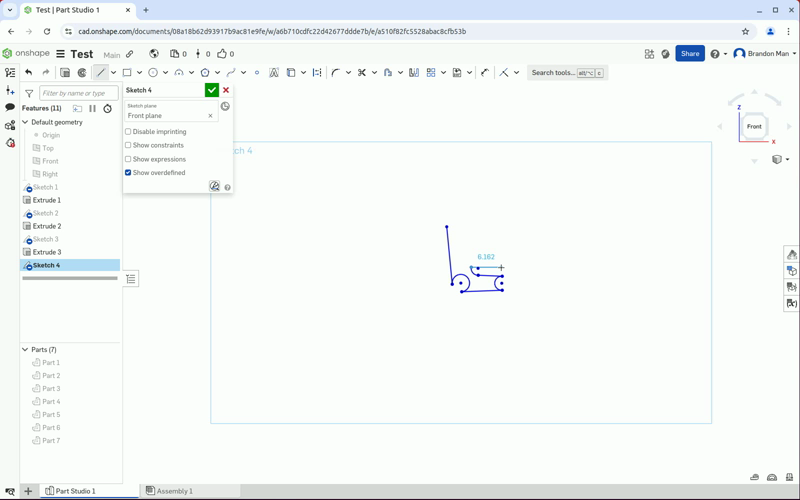
mouse_move(475, 226)
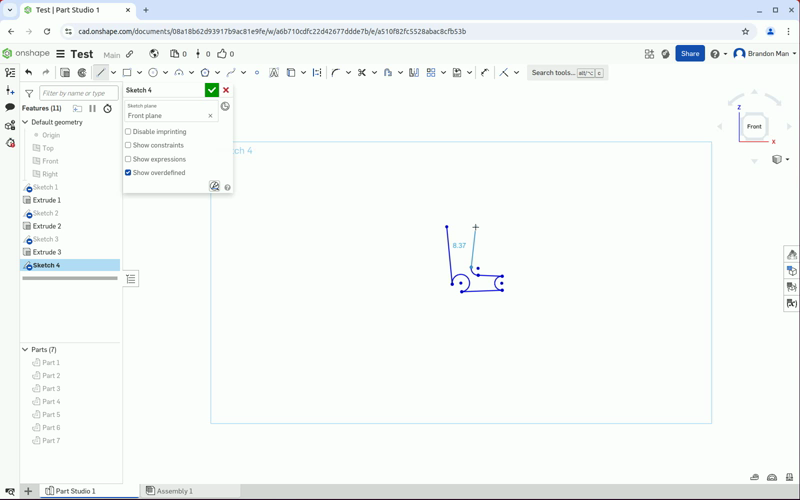
click(475, 226)
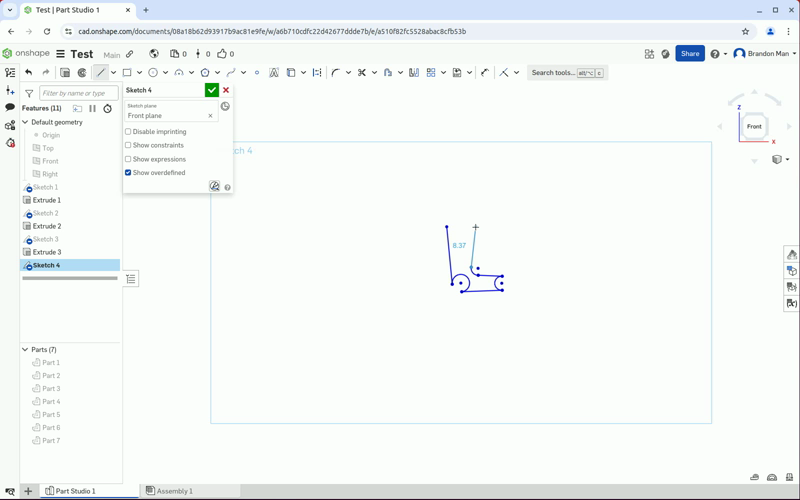
key_up(shift)
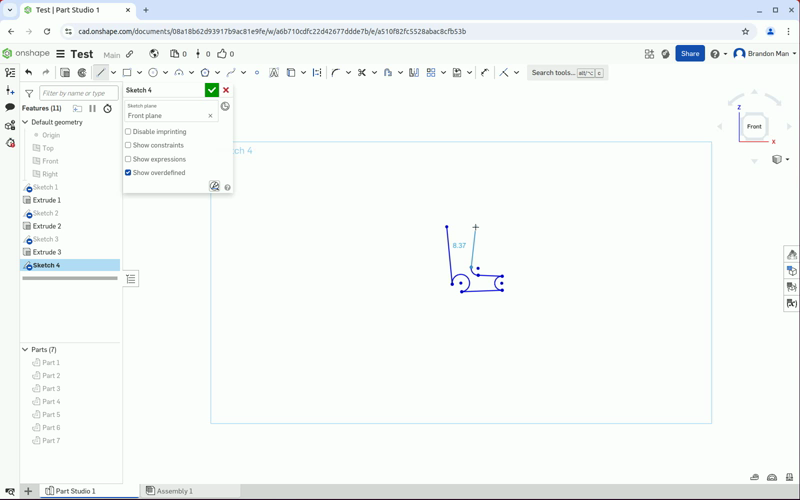
key(esc)
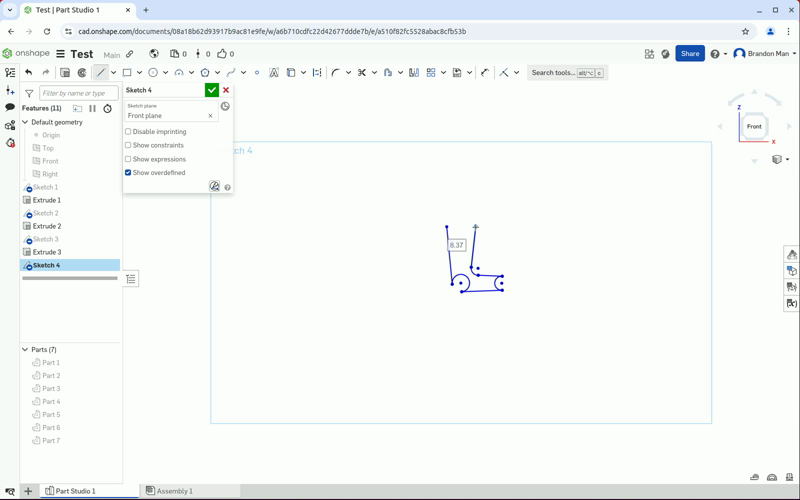
key(a)
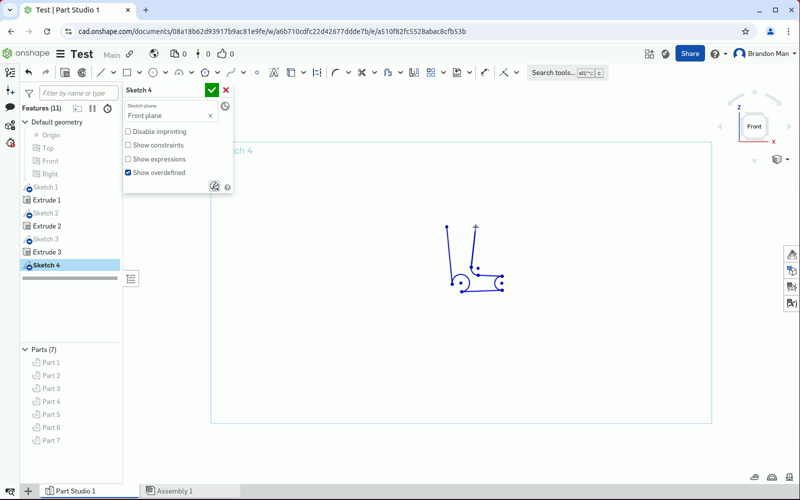
mouse_move(475, 226)
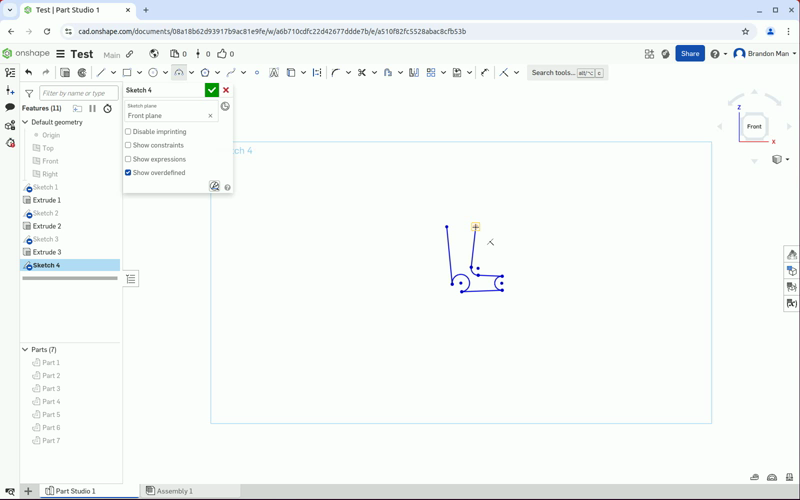
click(475, 226)
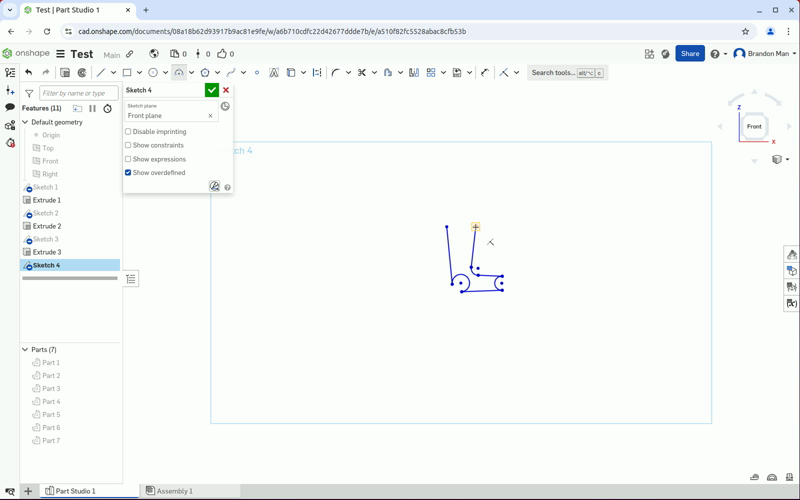
mouse_move(446, 226)
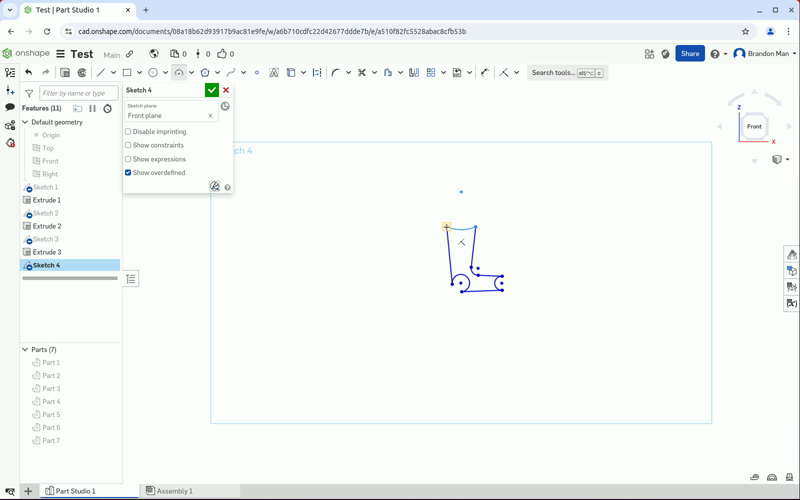
click(446, 226)
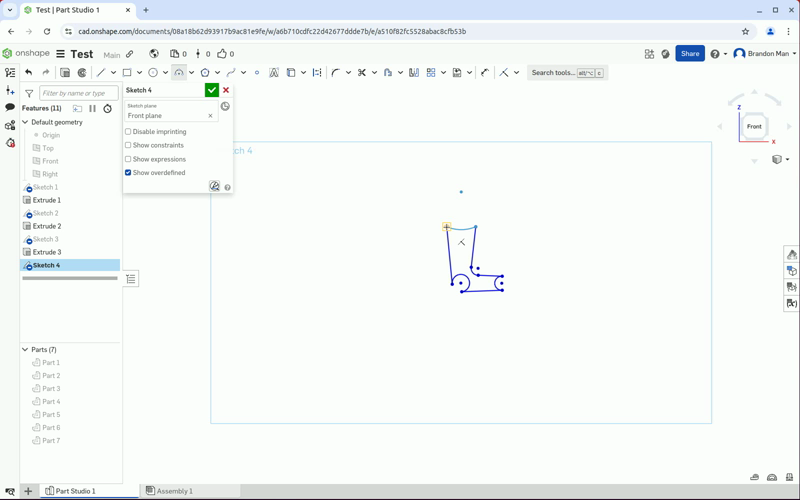
key_down(shift)
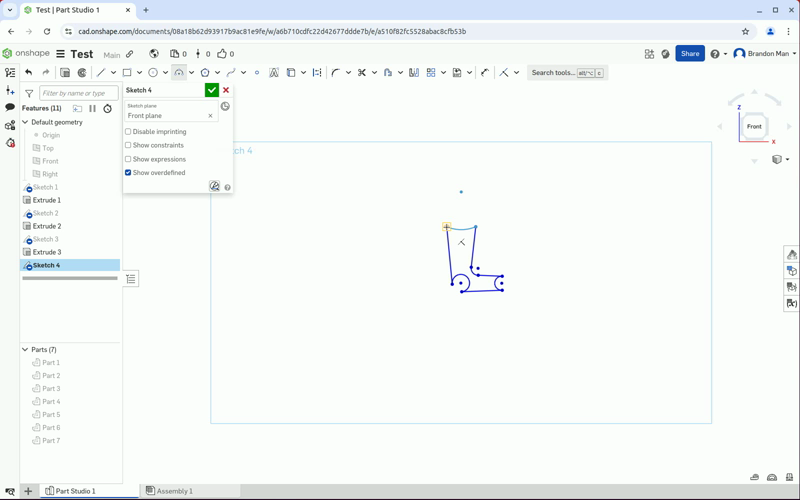
mouse_move(461, 239)
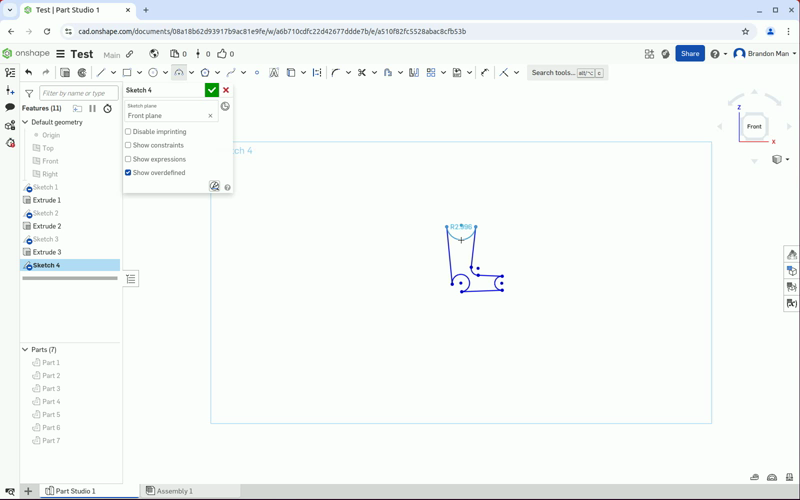
click(461, 239)
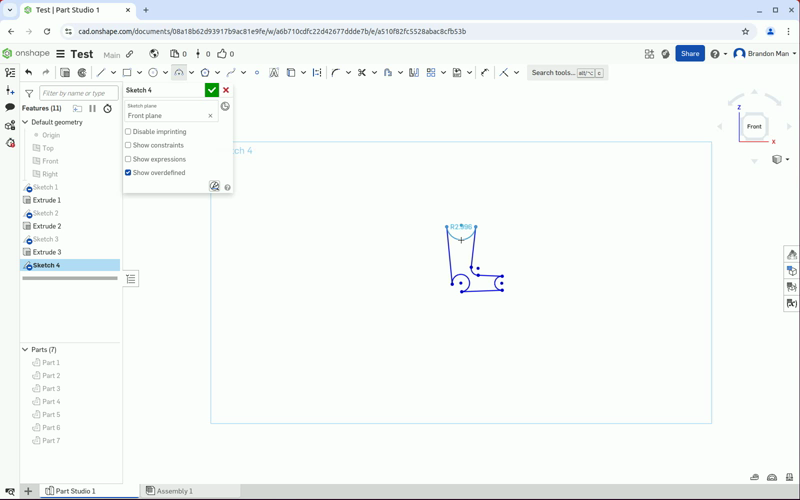
key_up(shift)
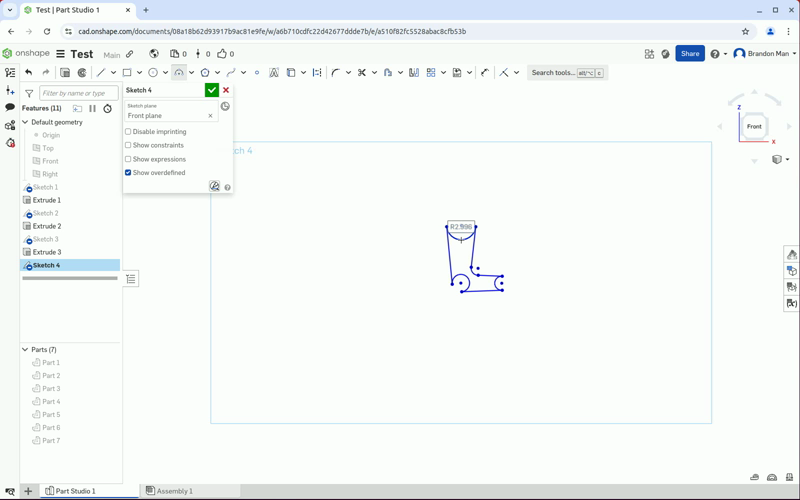
key(esc)
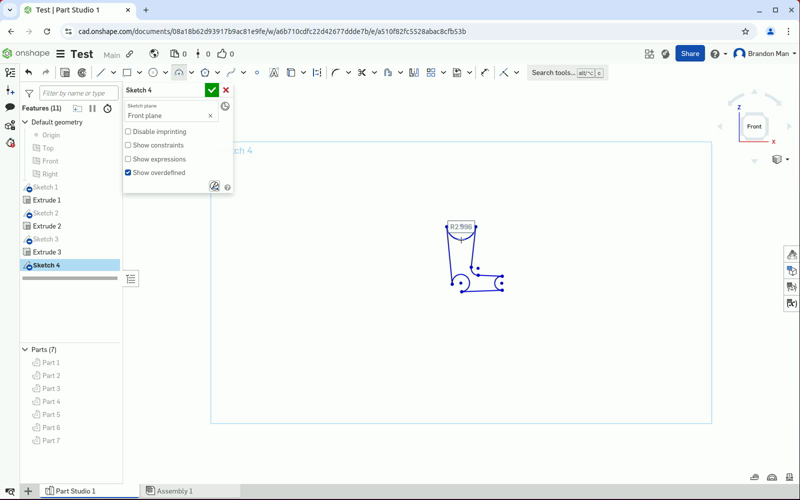
mouse_move(466, 253)
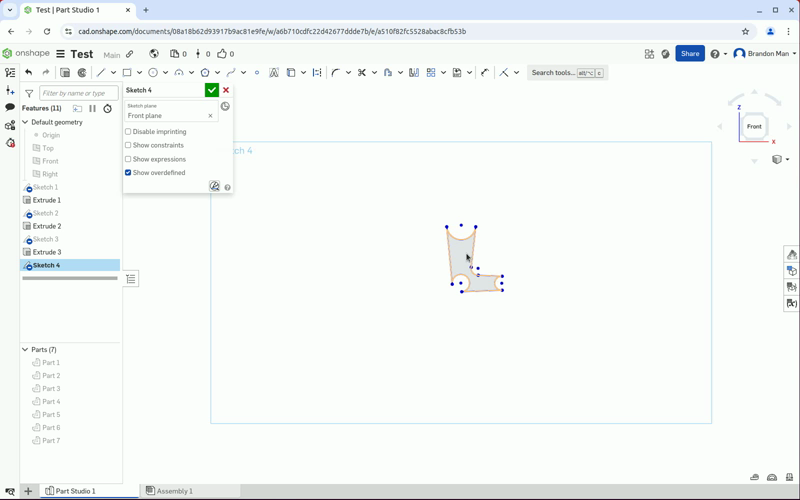
scroll(6)
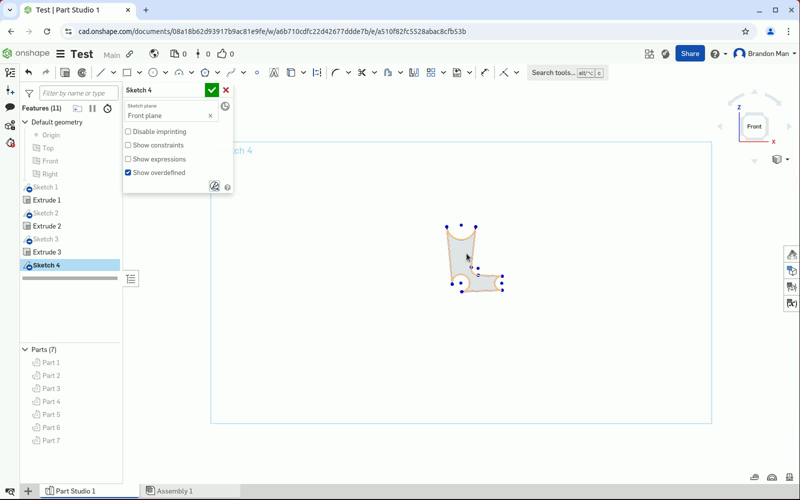
scroll(6)
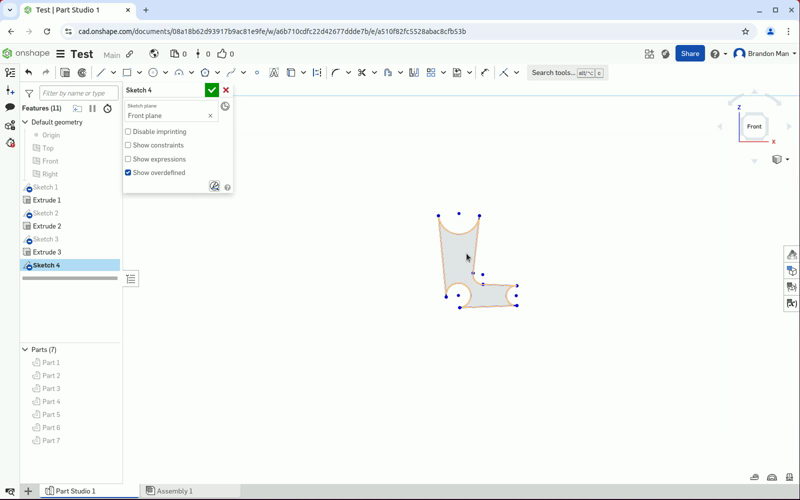
scroll(6)
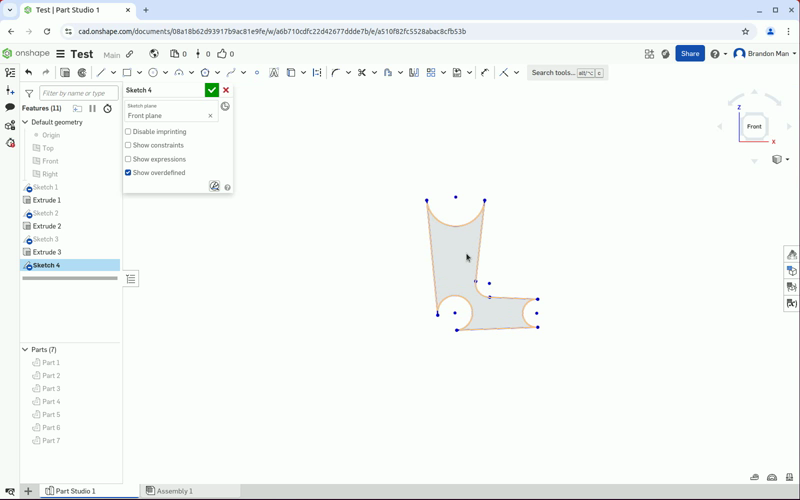
scroll(6)
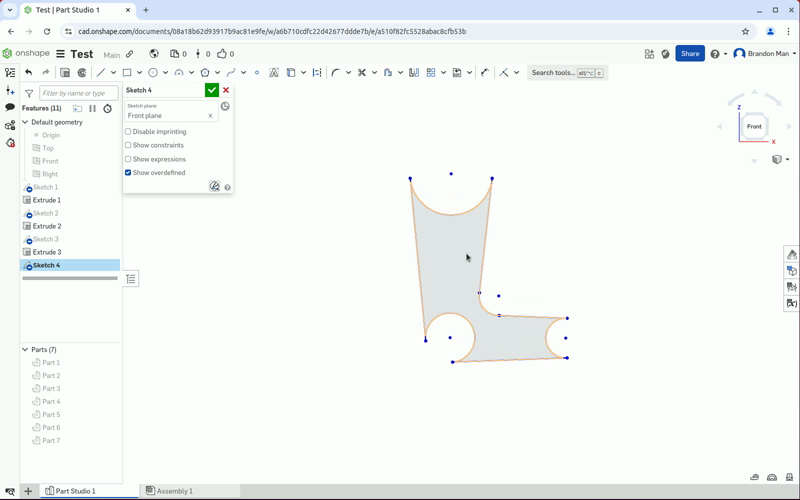
scroll(6)
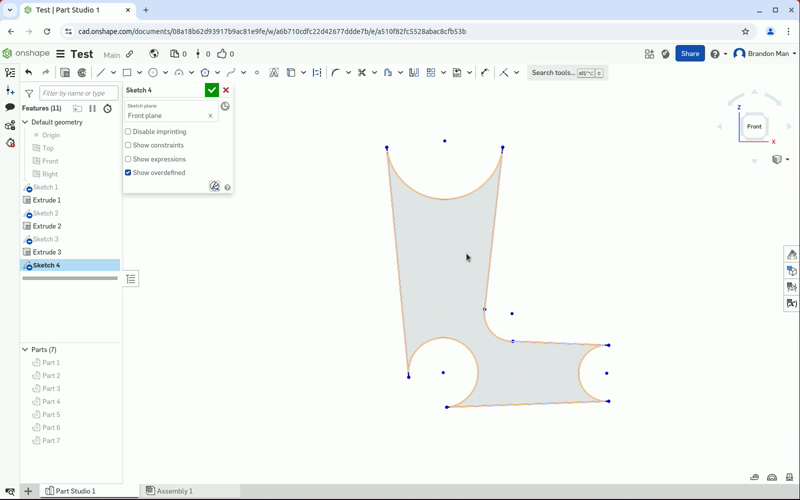
scroll(6)
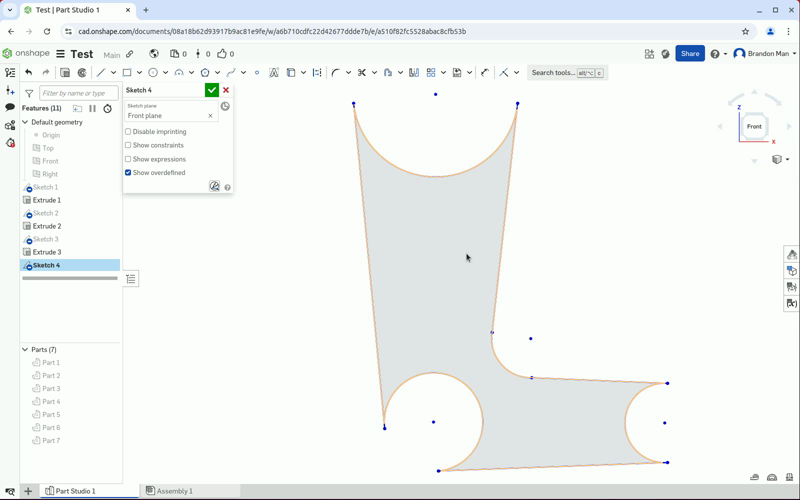
scroll(6)
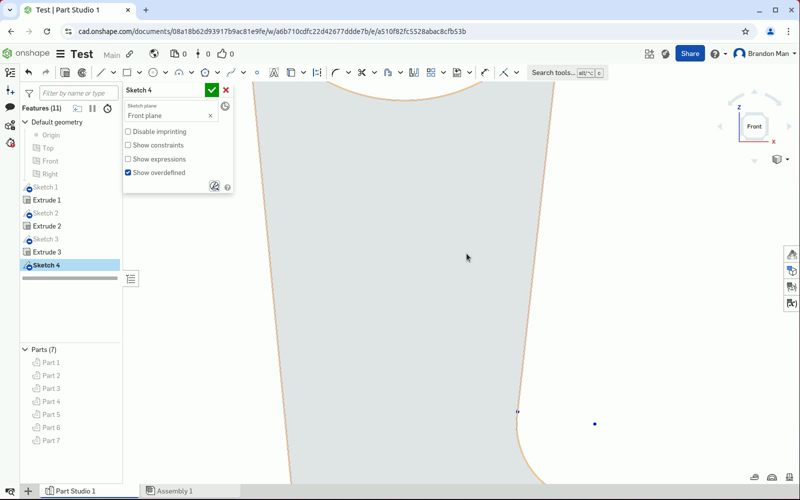
click(466, 253)
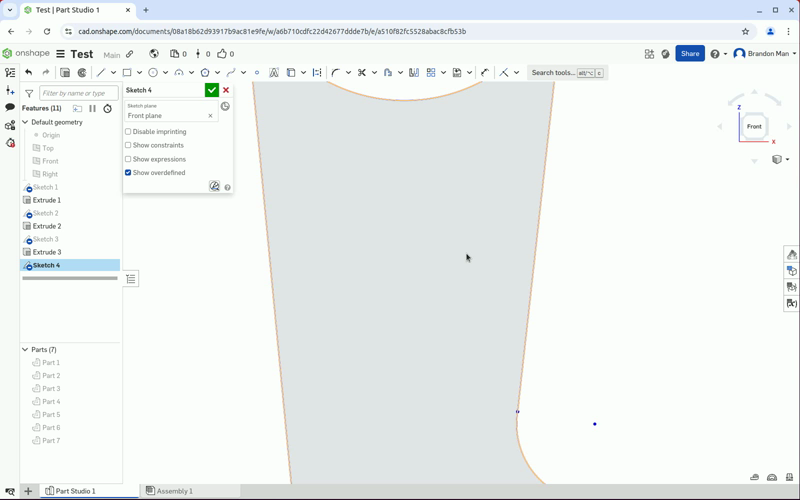
scroll(-6)
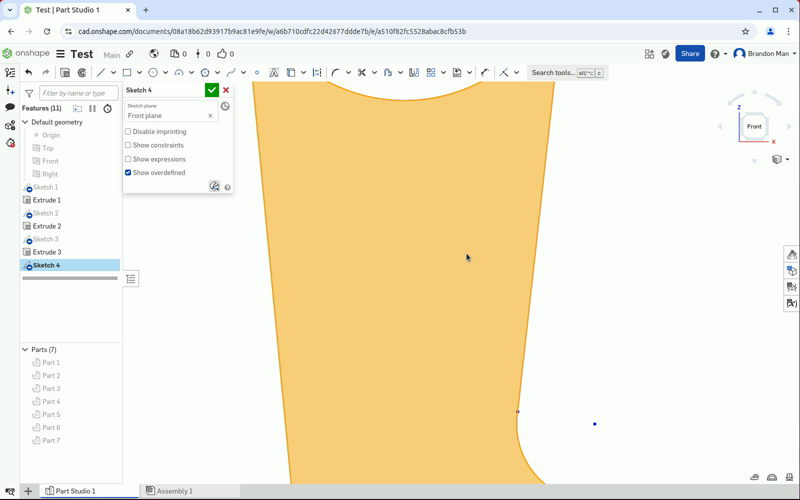
scroll(-6)
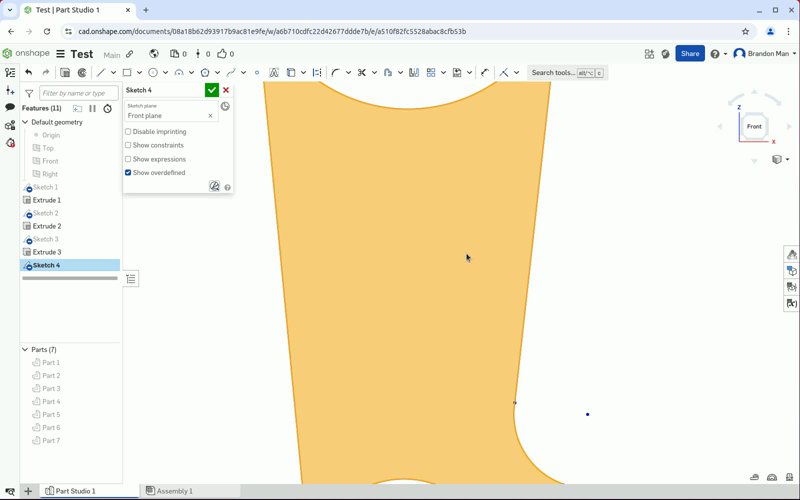
scroll(-6)
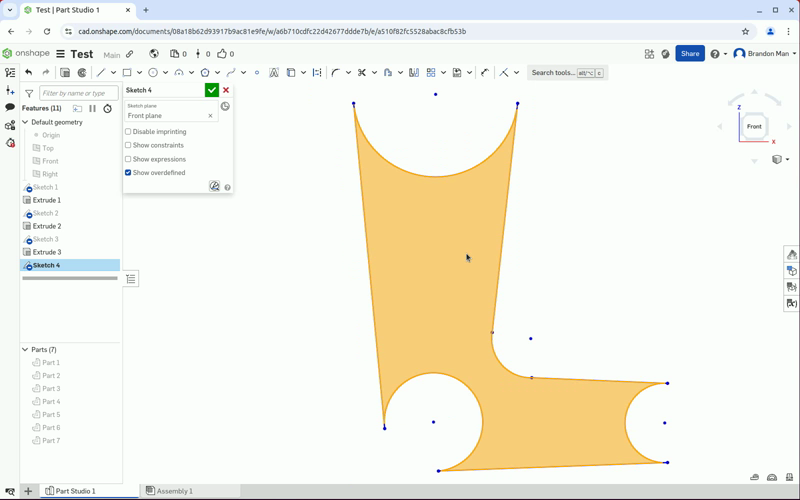
scroll(-6)
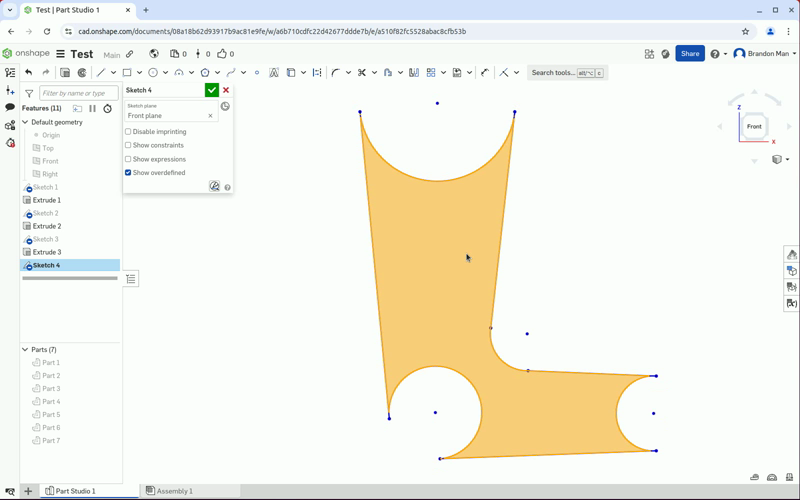
scroll(-6)
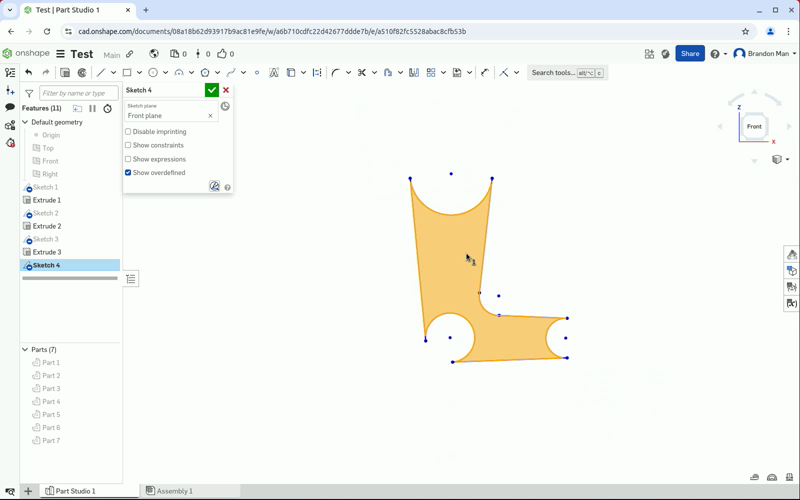
scroll(-6)
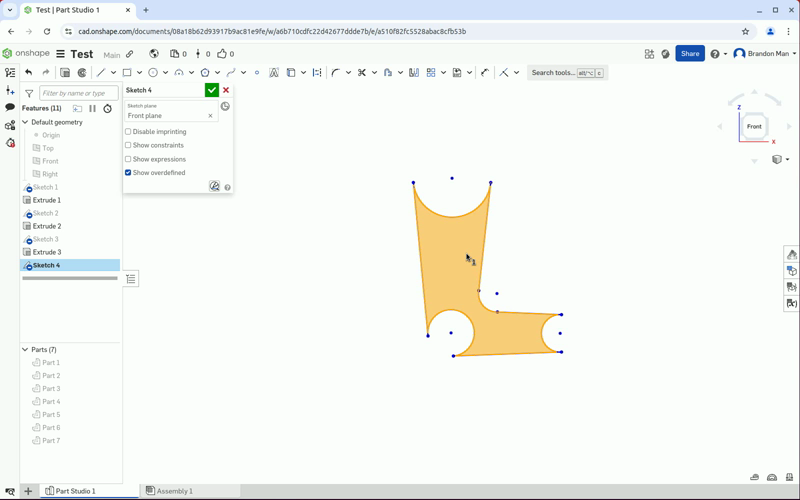
scroll(-6)
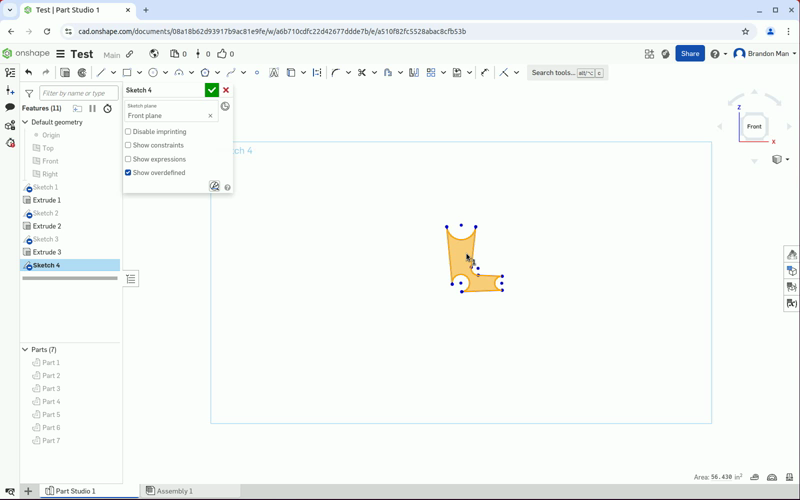
mouse_move(73, 352)
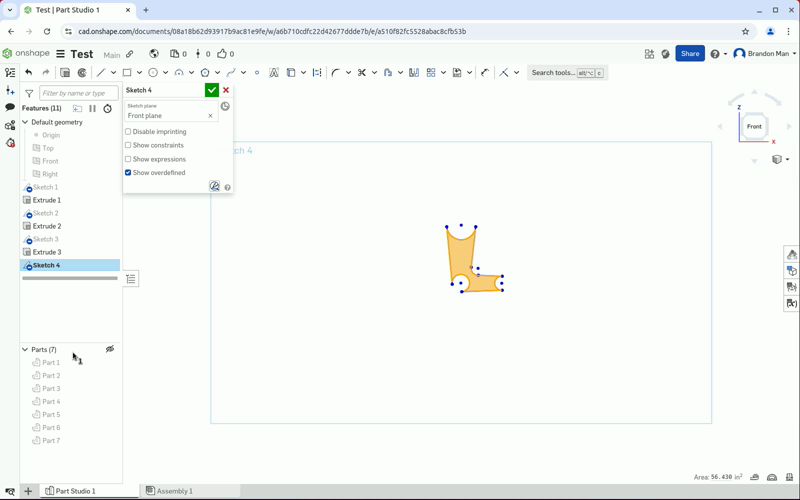
key(shift+y)
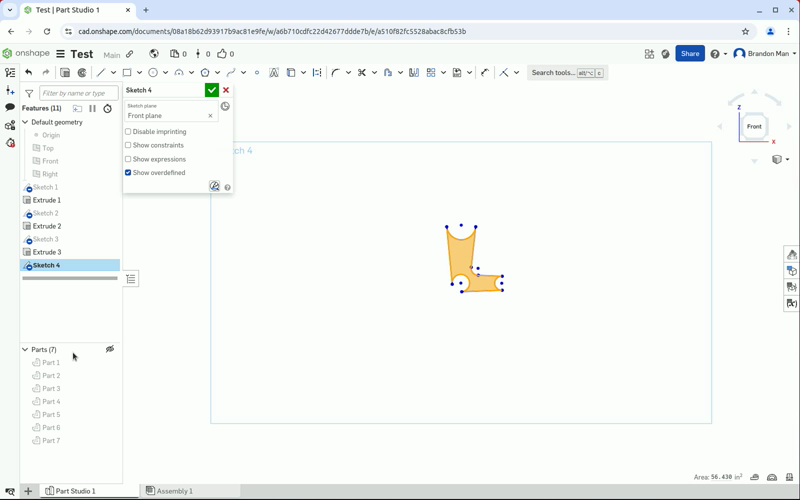
key(shift+e)
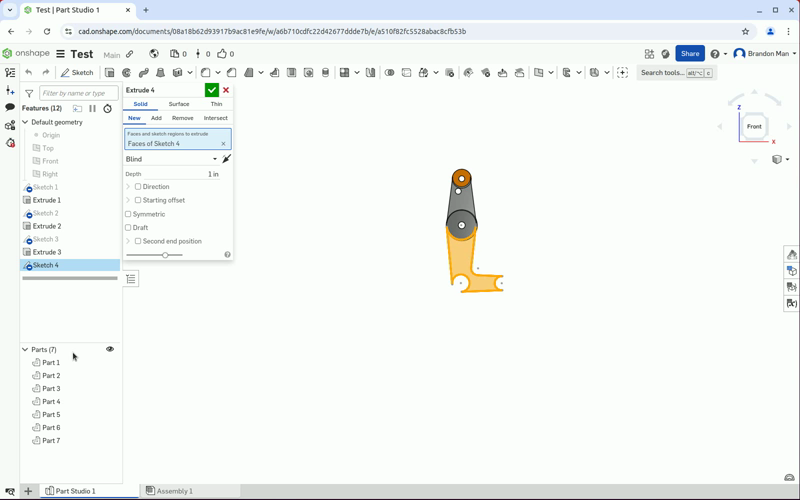
mouse_move(143, 106)
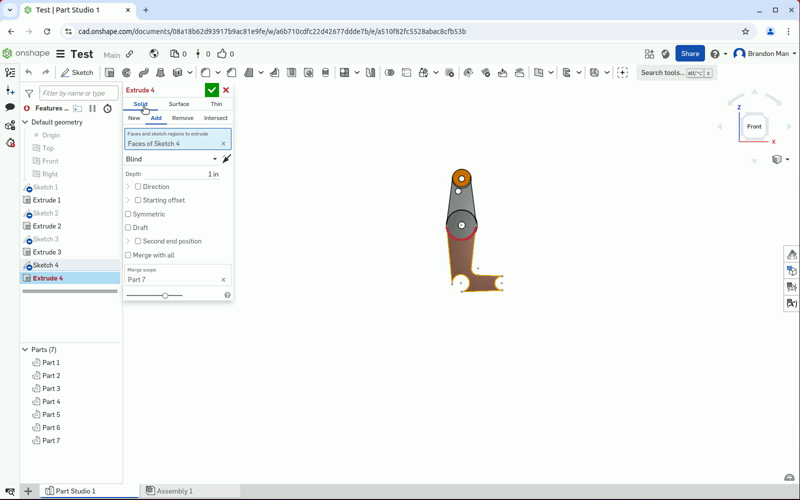
click(143, 106)
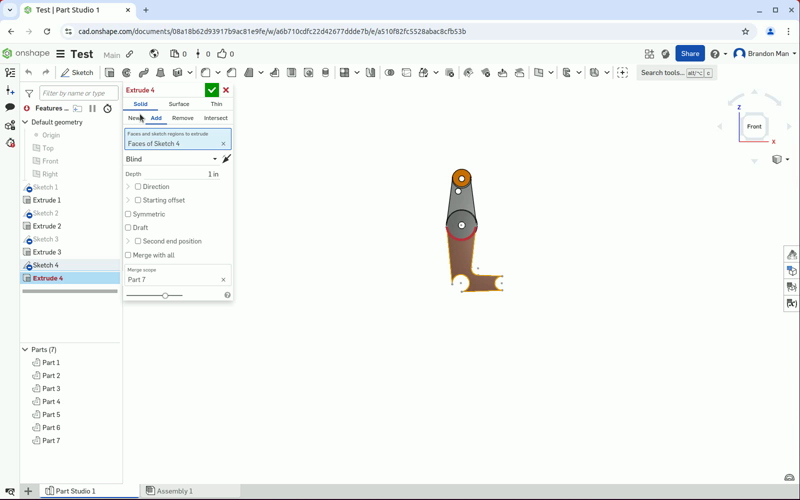
mouse_move(137, 120)
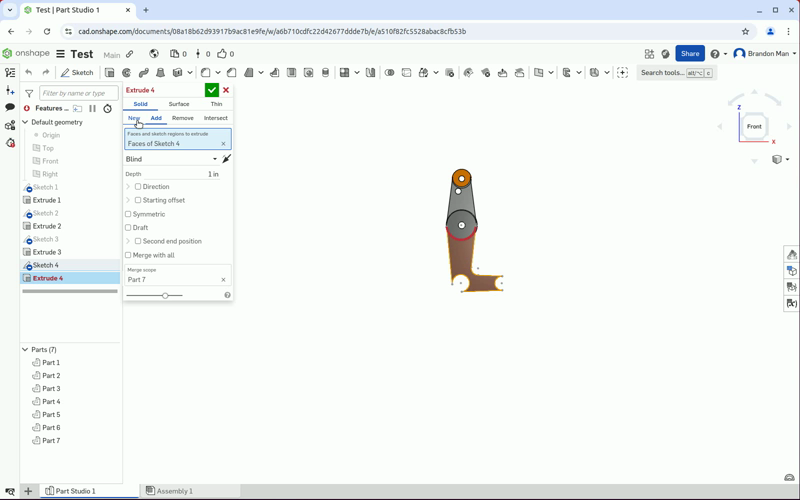
click(137, 120)
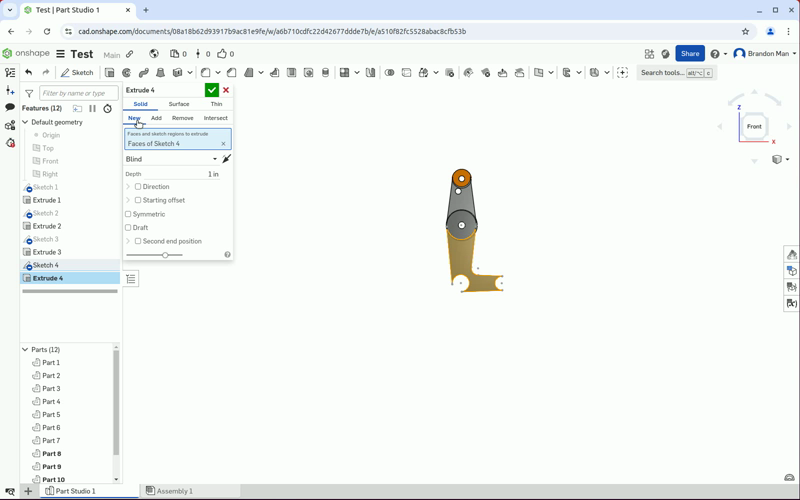
key(tab, 4)
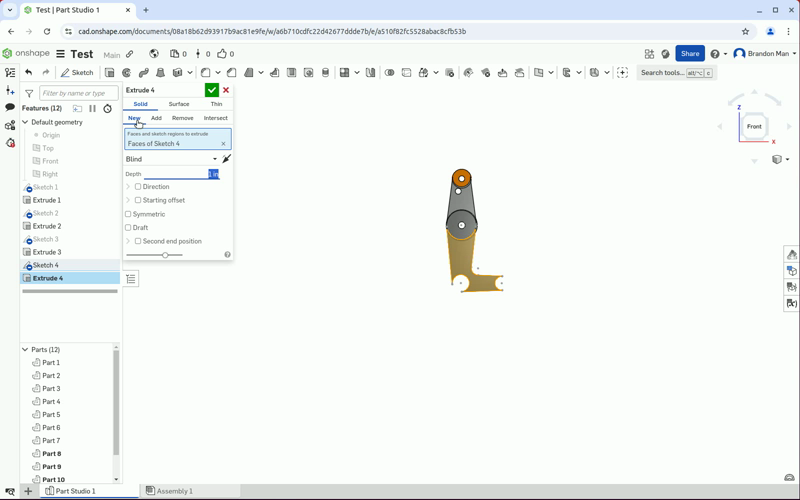
text(0.481)
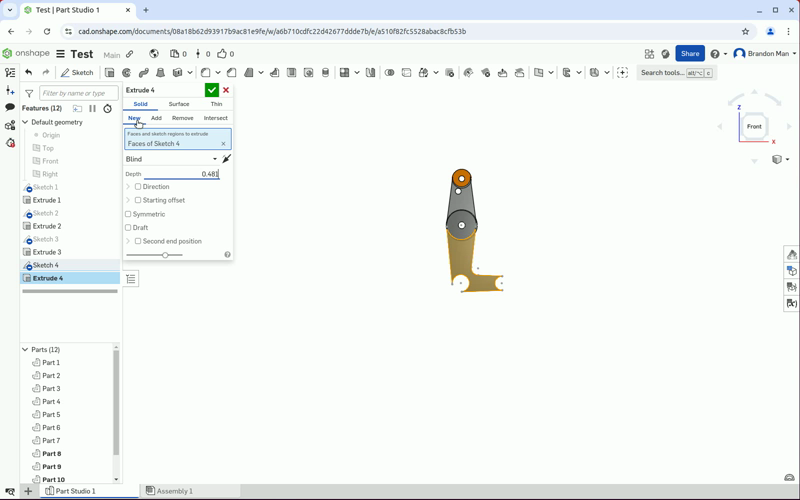
key(enter)
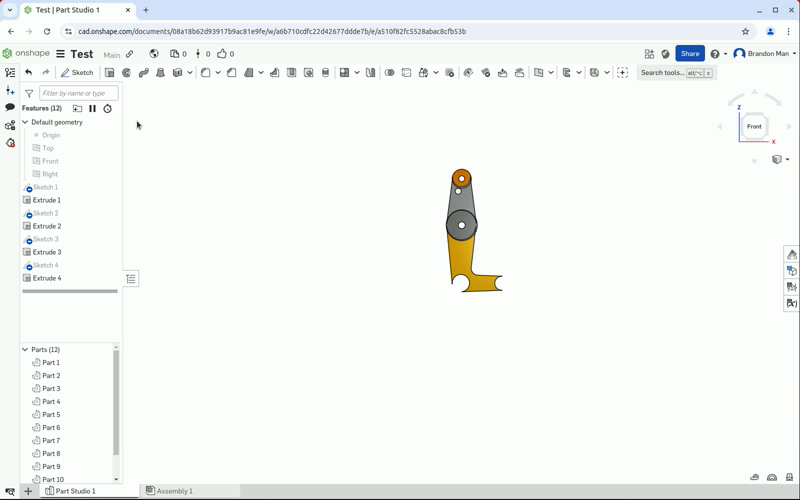
key(shift+h)
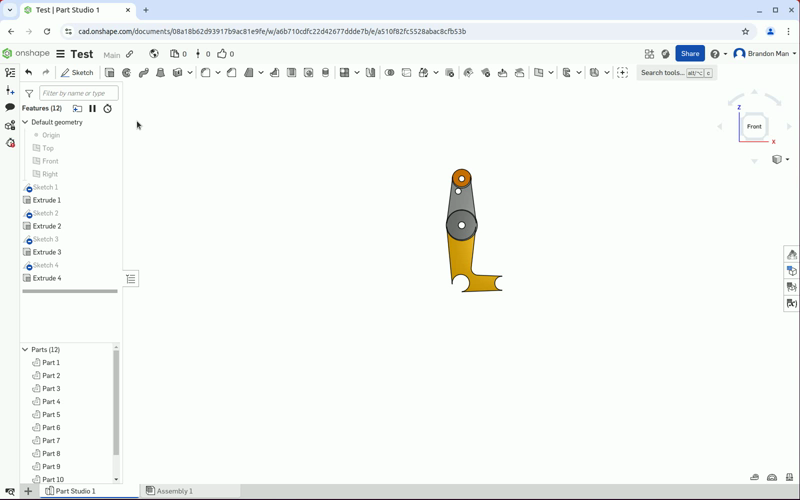
key(shift+h)
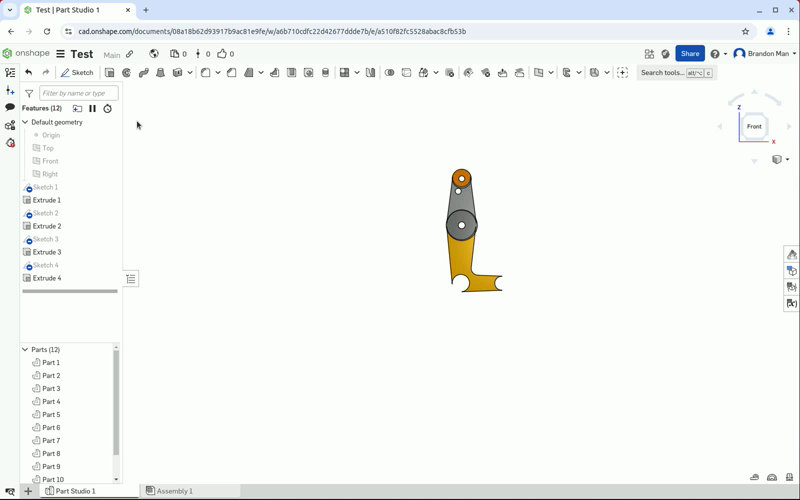
mouse_move(73, 189)
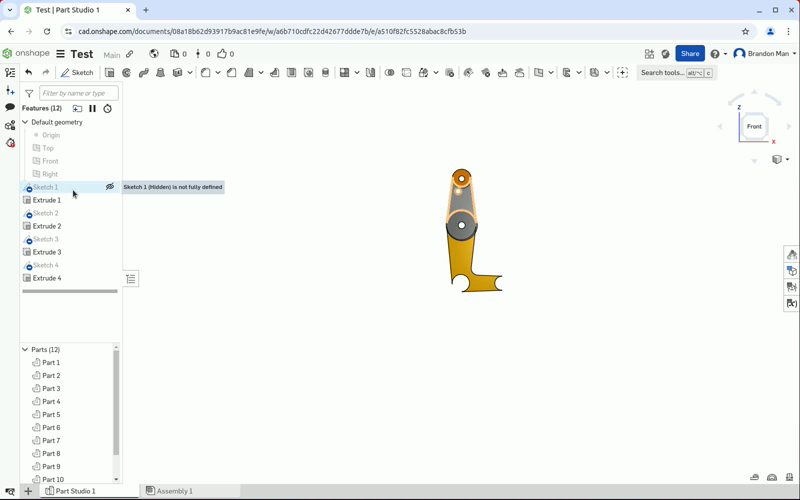
click(73, 189)
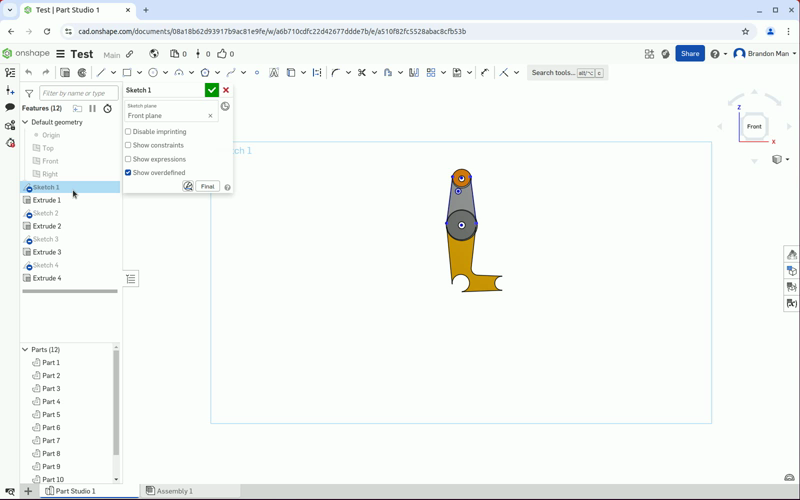
mouse_move(229, 92)
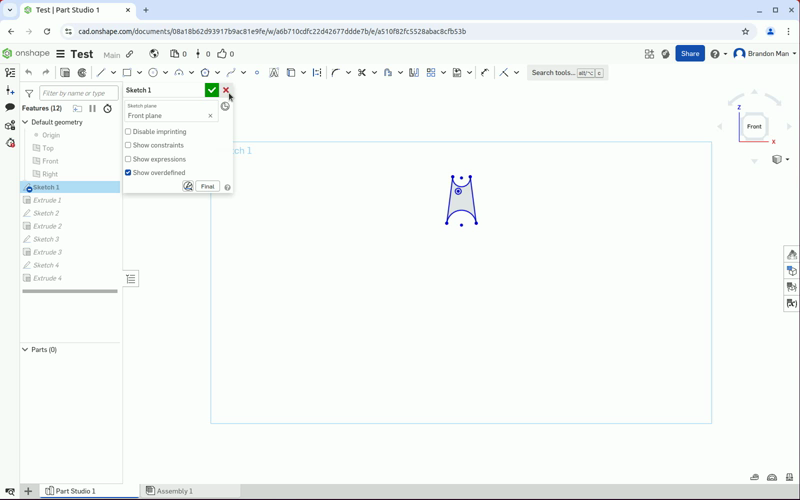
click(229, 92)
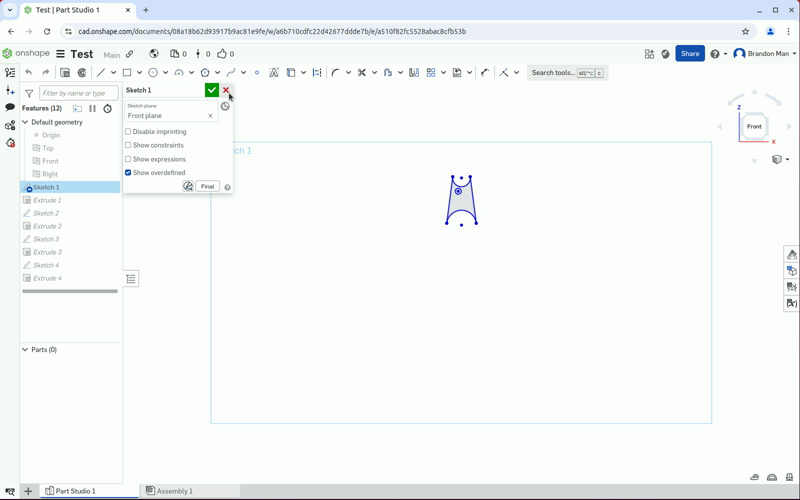
key(shift+s)
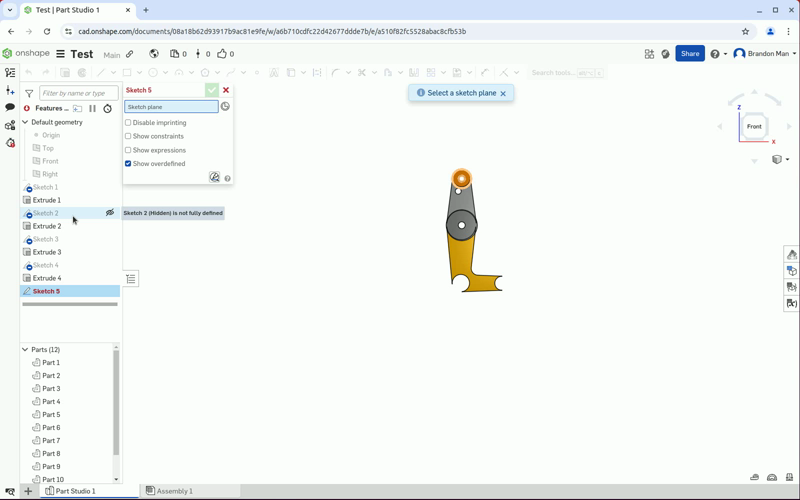
scroll(3)
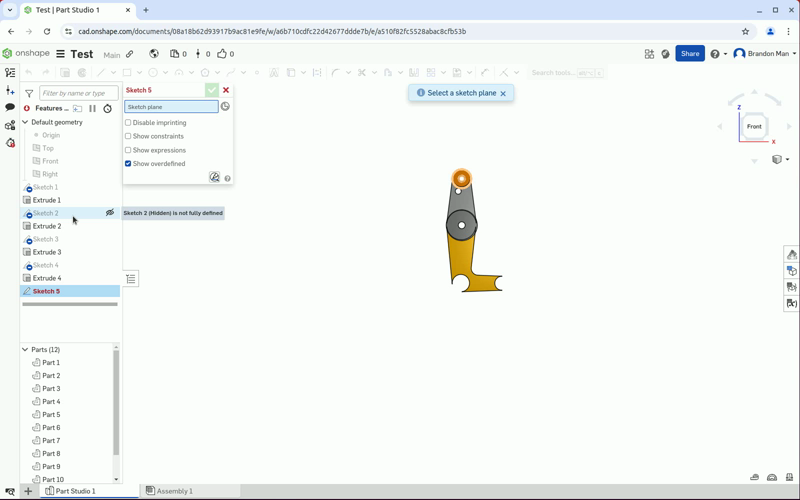
mouse_move(73, 163)
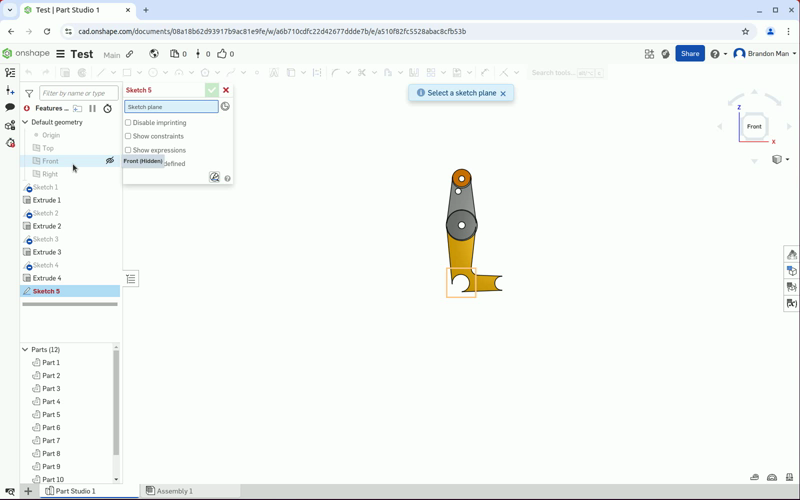
click(73, 163)
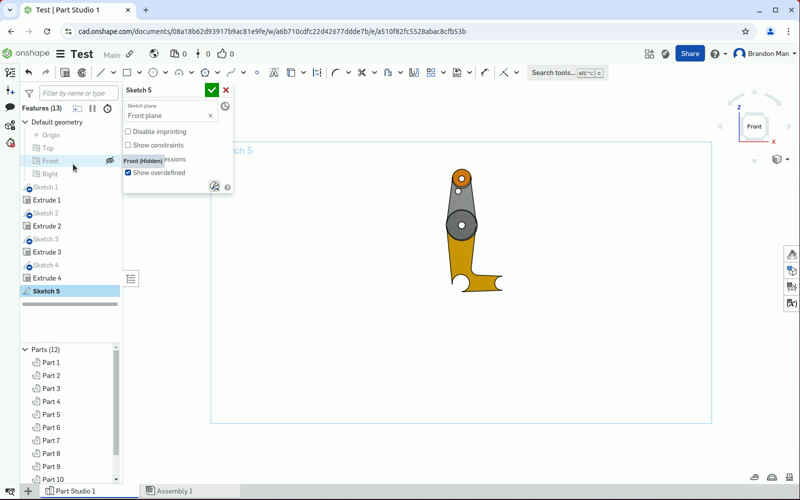
mouse_move(69, 352)
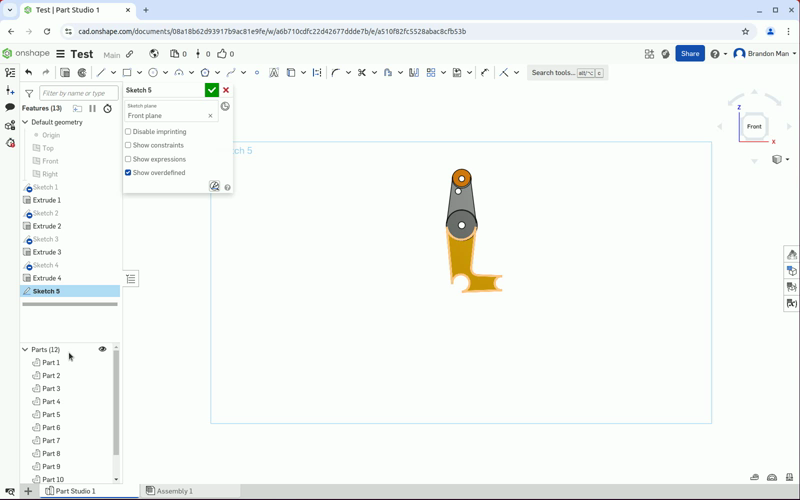
key(y)
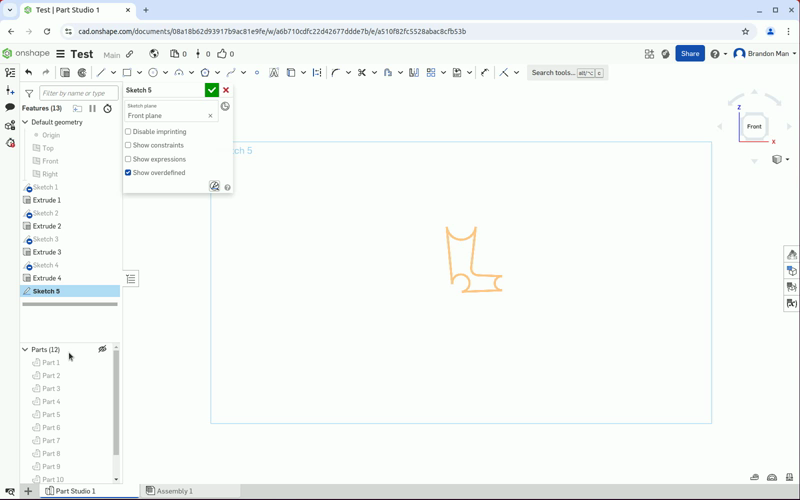
key(l)
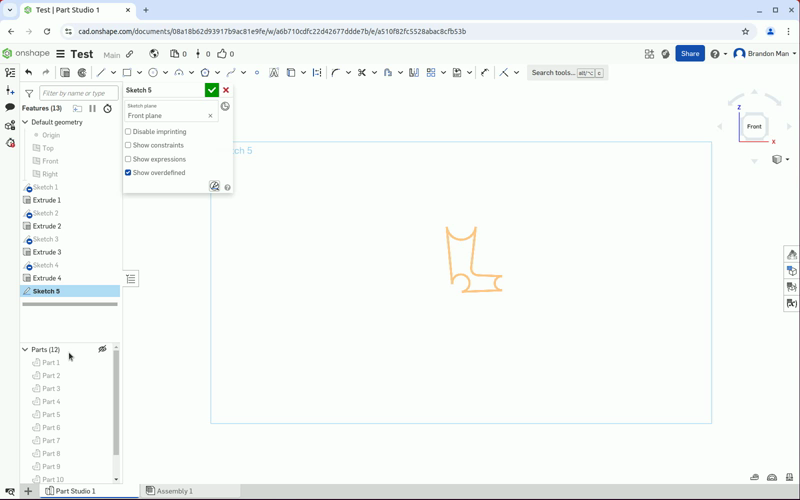
key_down(shift)
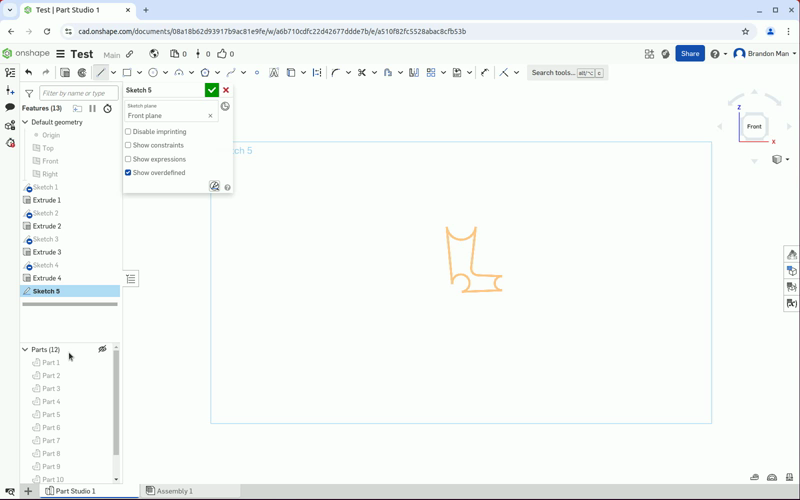
mouse_move(460, 291)
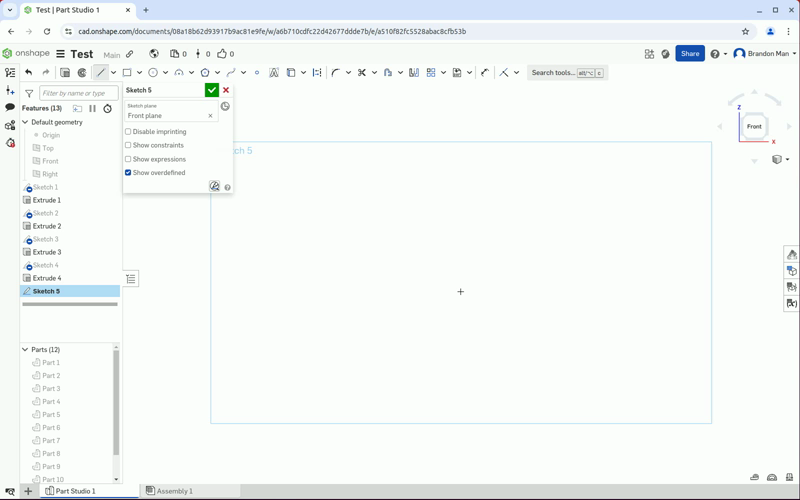
click(460, 291)
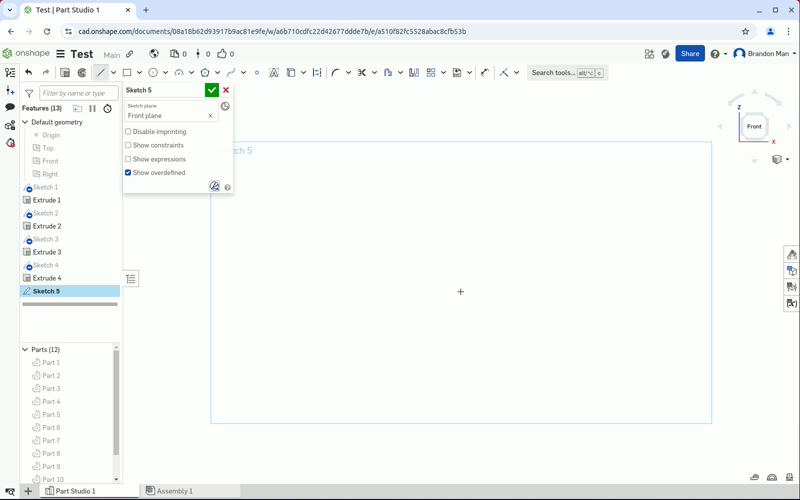
key_up(shift)
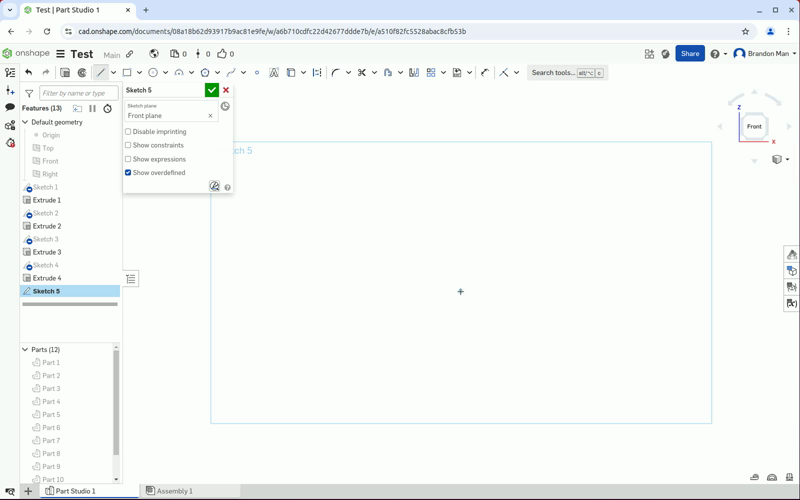
key_down(shift)
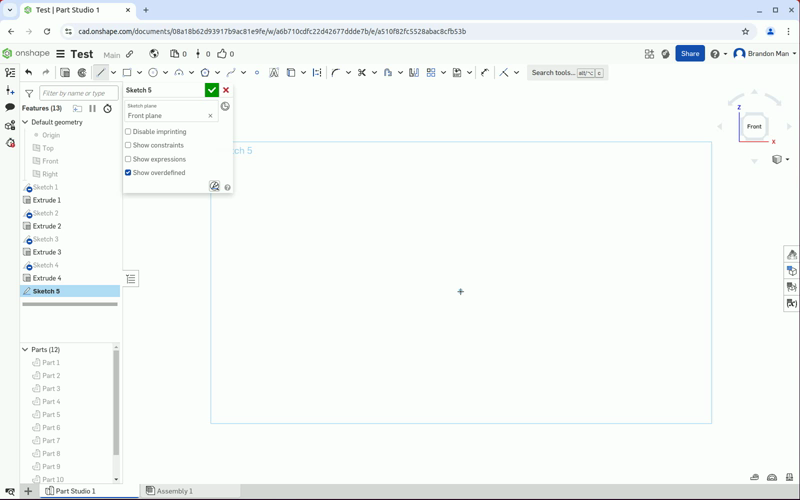
mouse_move(490, 291)
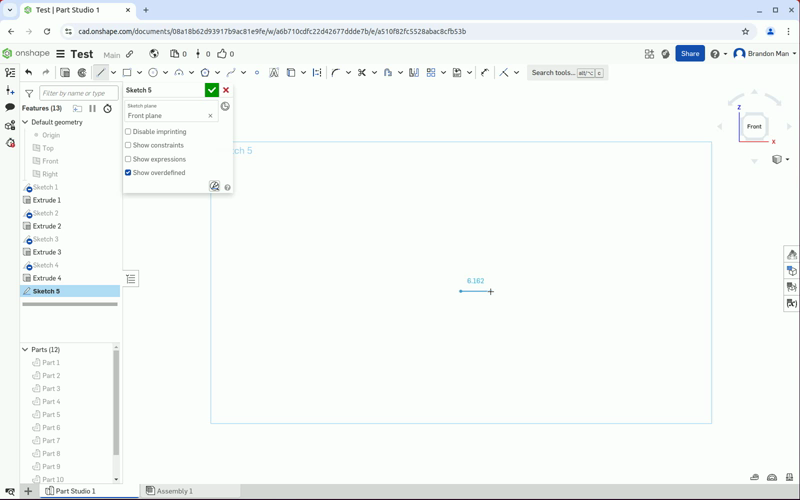
mouse_move(461, 291)
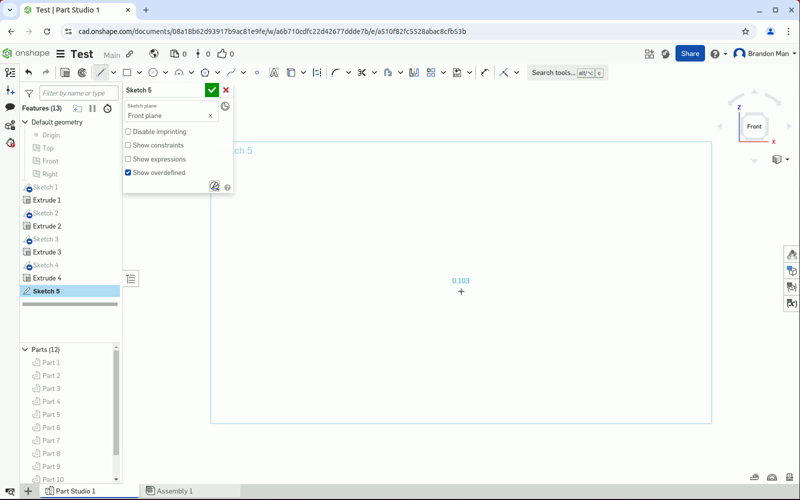
scroll(6)
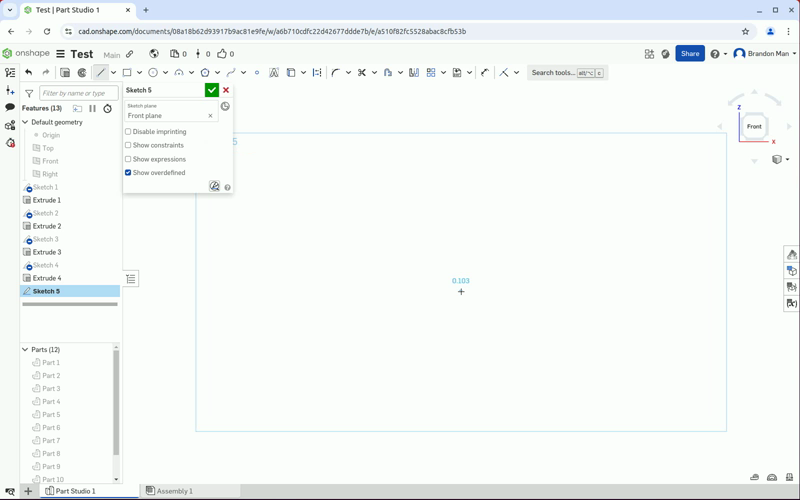
scroll(6)
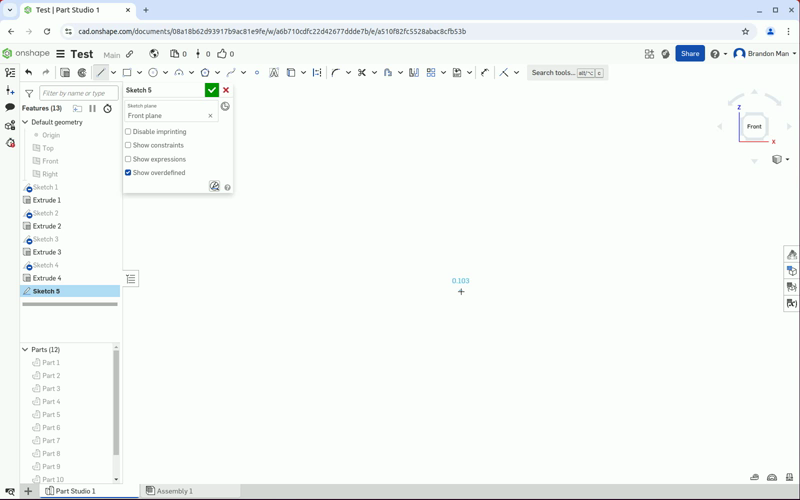
scroll(6)
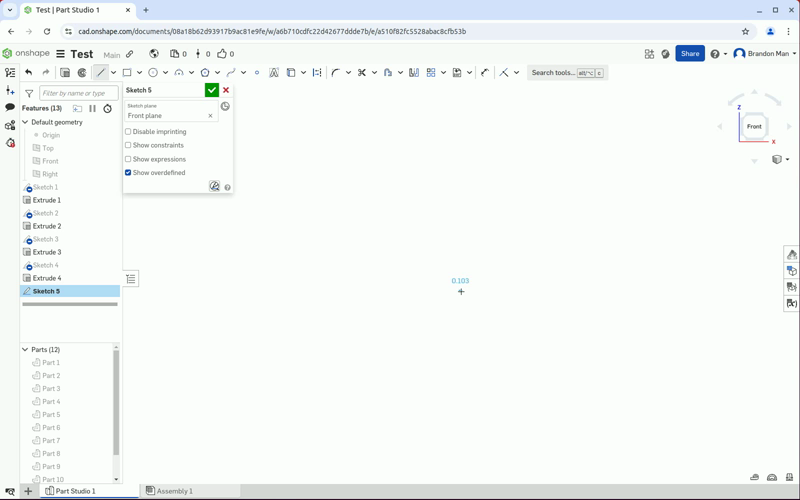
scroll(6)
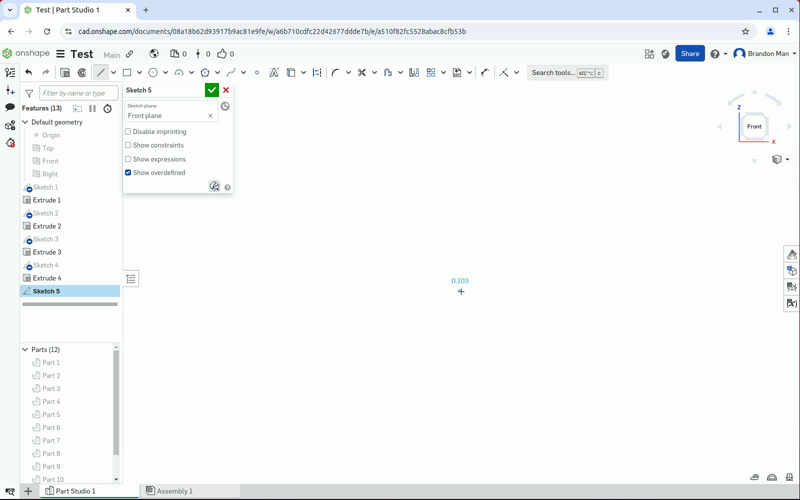
scroll(6)
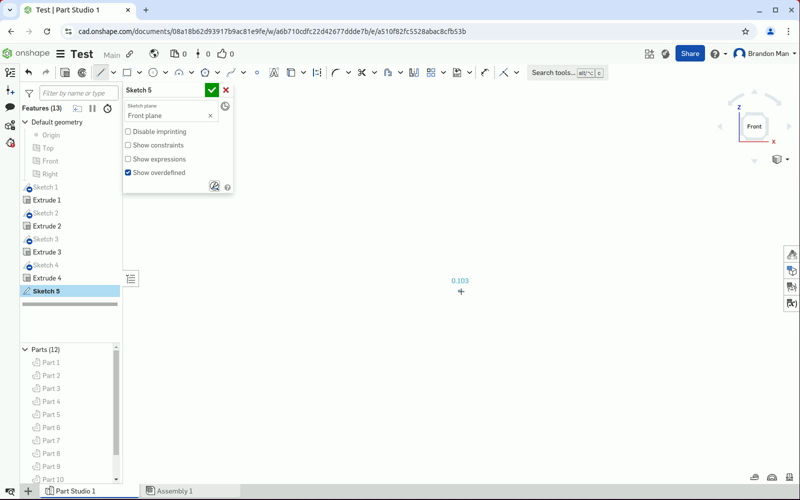
scroll(6)
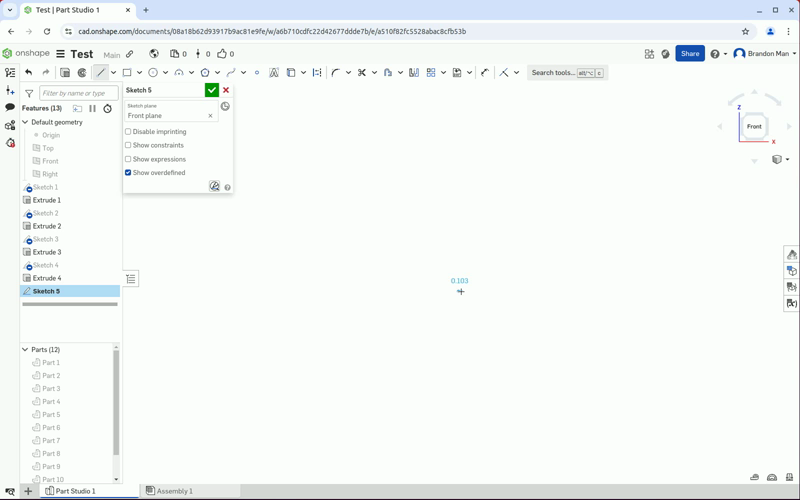
scroll(6)
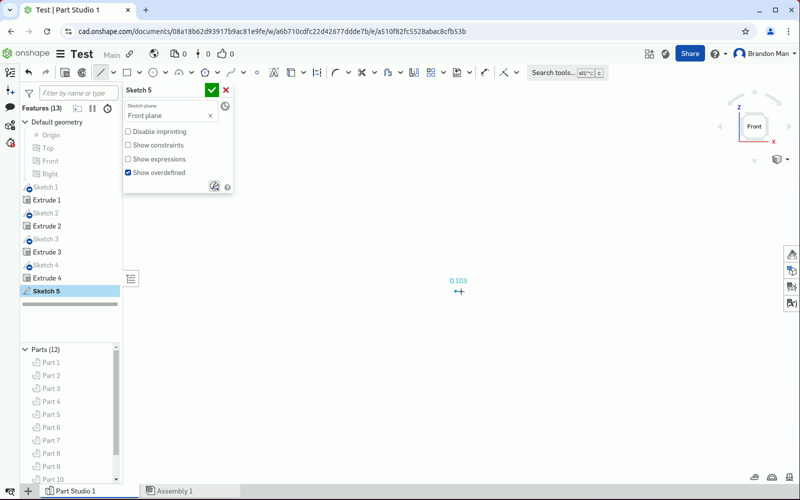
click(461, 291)
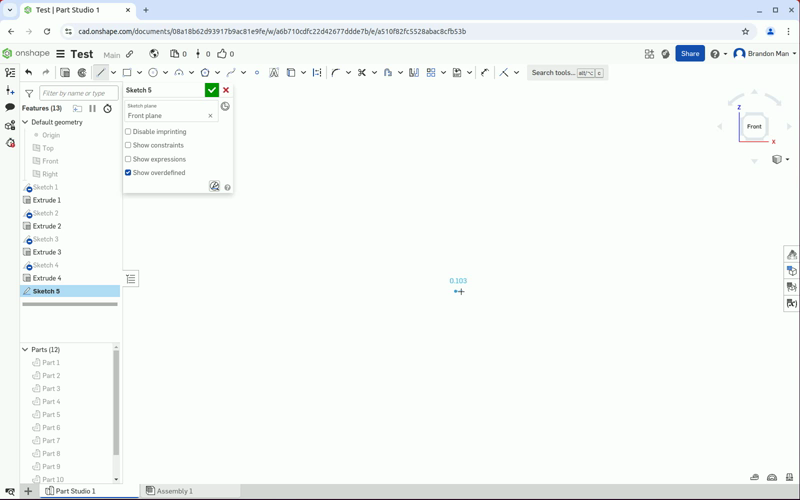
scroll(-6)
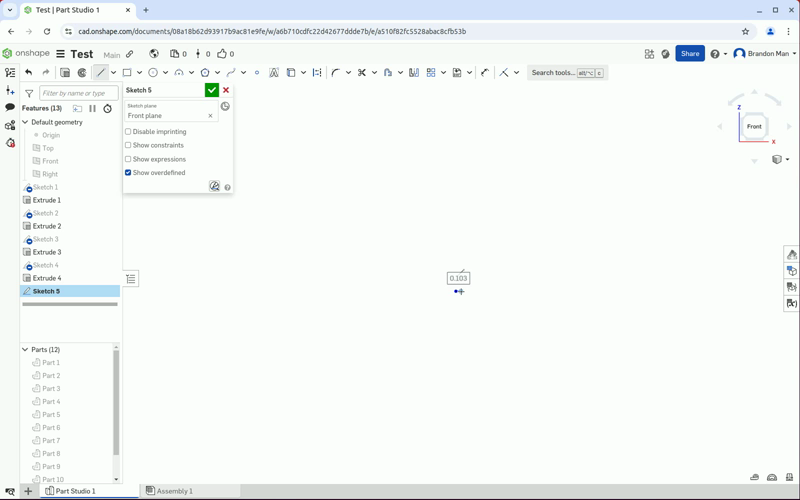
scroll(-6)
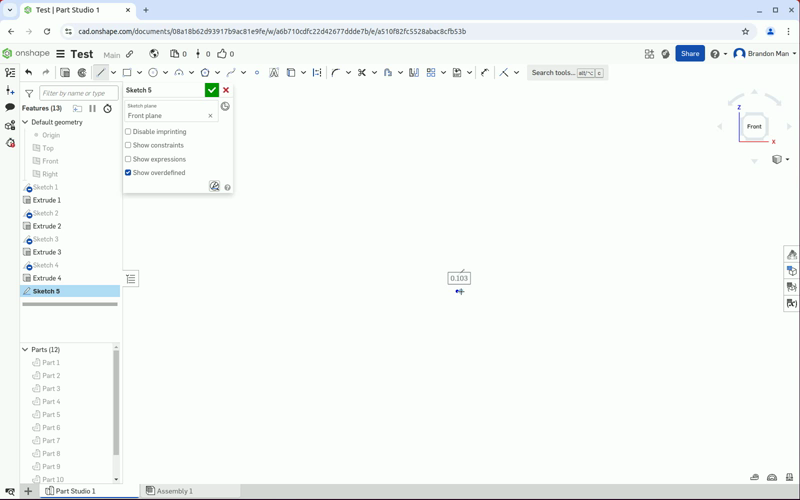
scroll(-6)
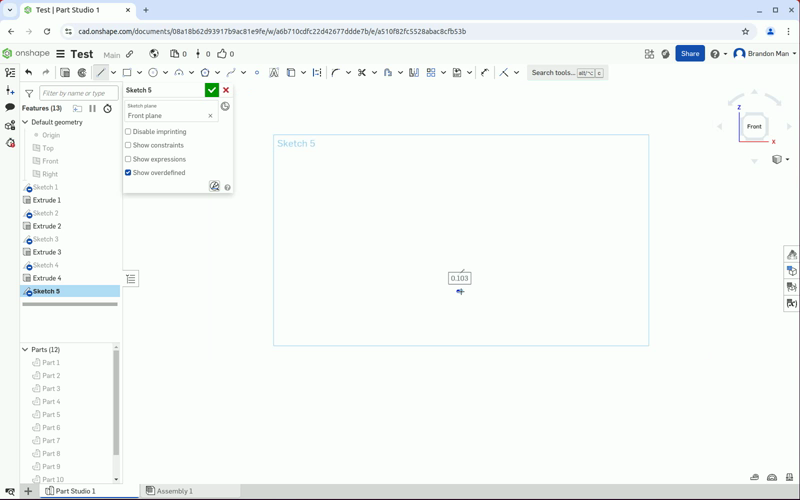
scroll(-6)
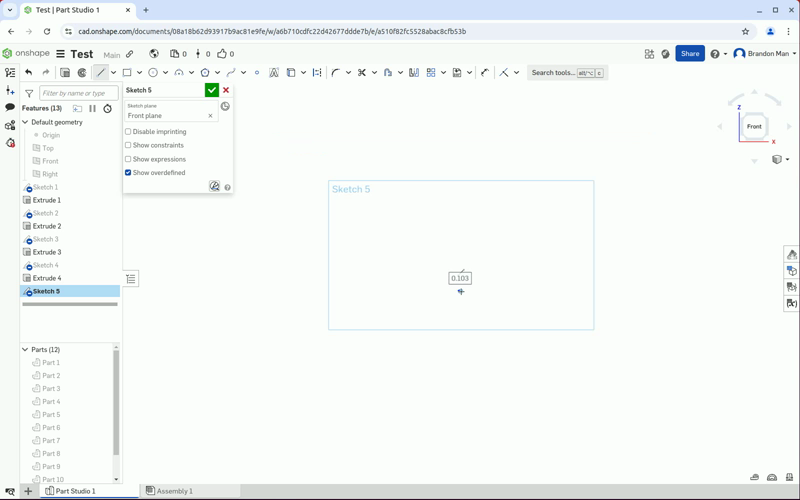
scroll(-6)
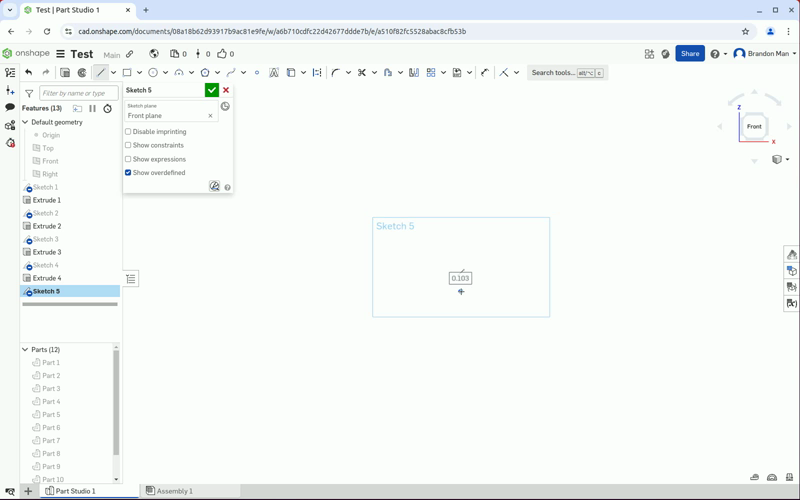
scroll(-6)
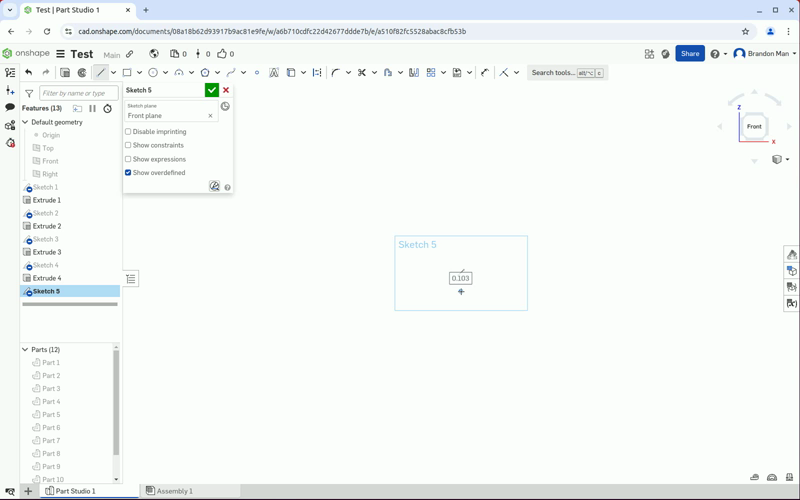
scroll(-6)
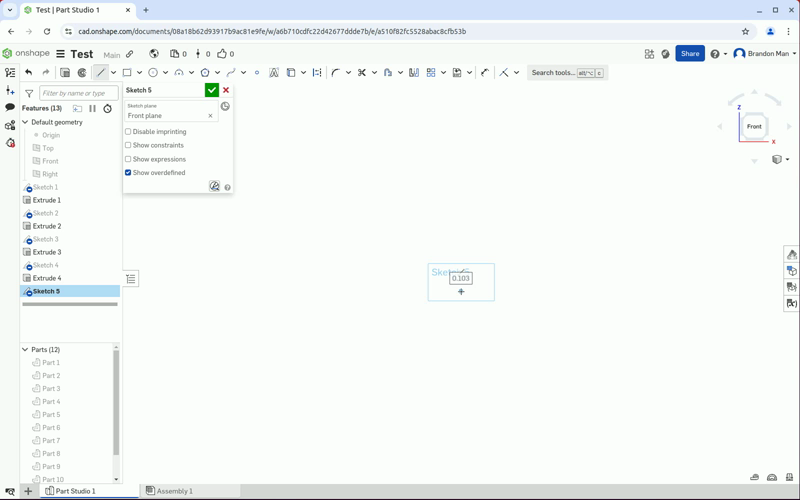
key_up(shift)
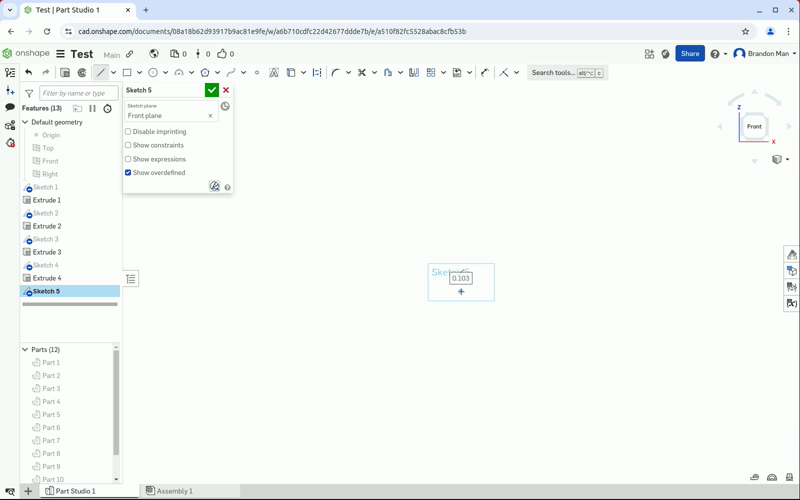
key(esc)
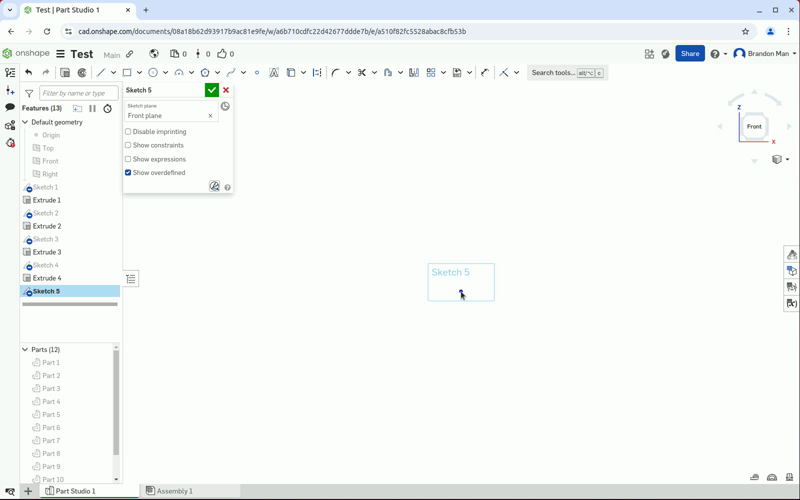
key(a)
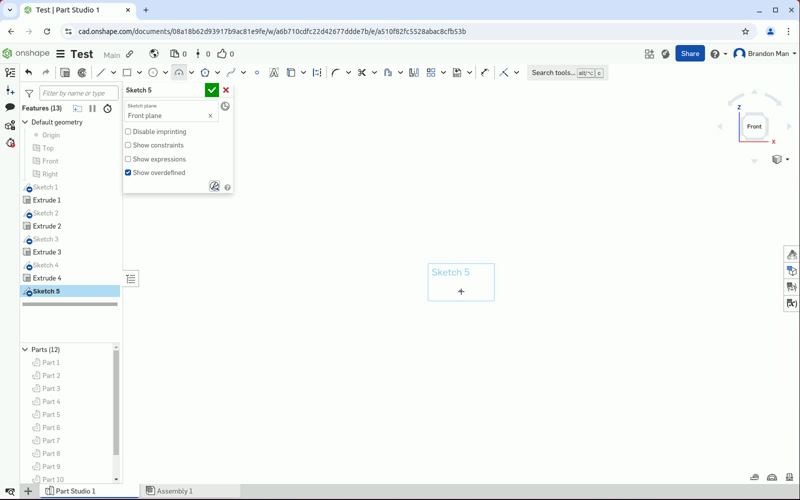
mouse_move(461, 291)
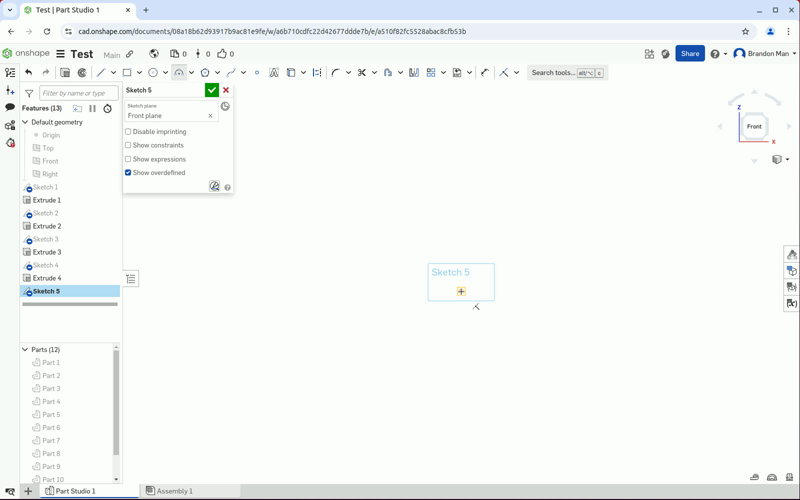
scroll(6)
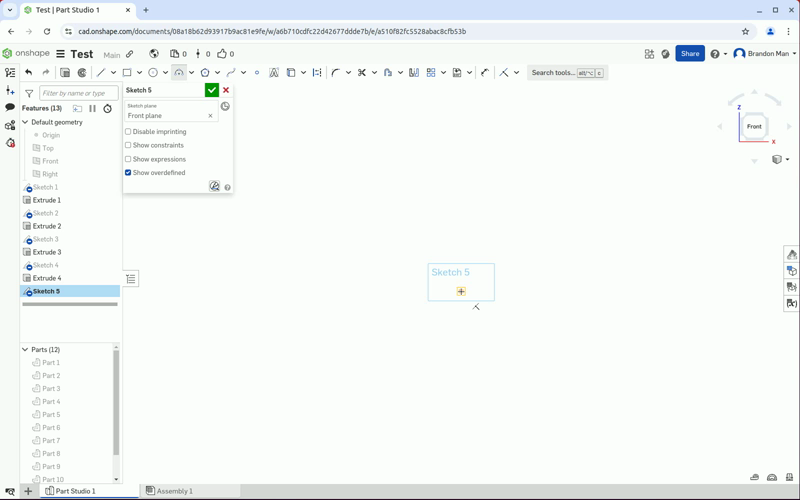
scroll(6)
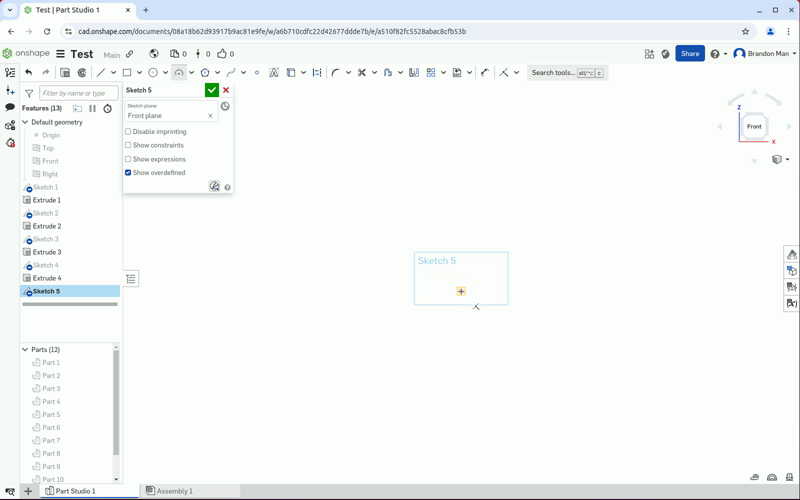
scroll(6)
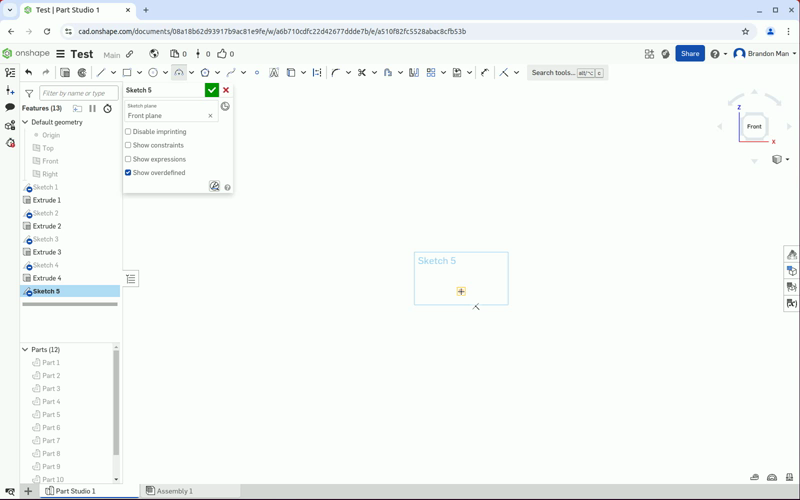
scroll(6)
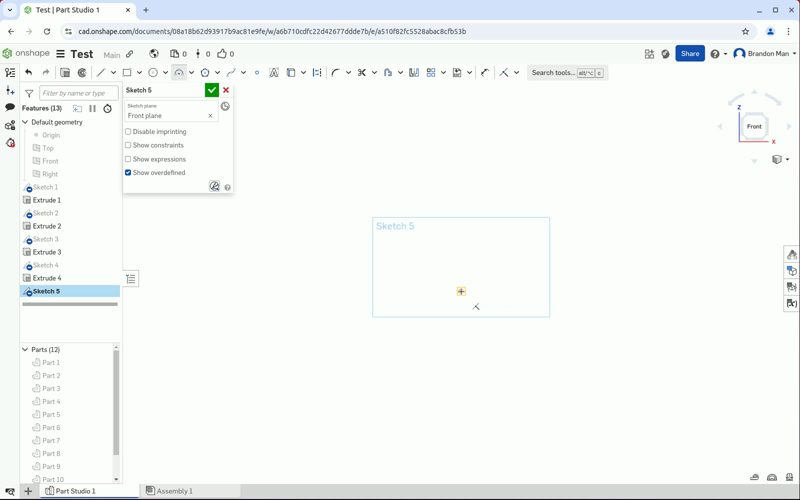
scroll(6)
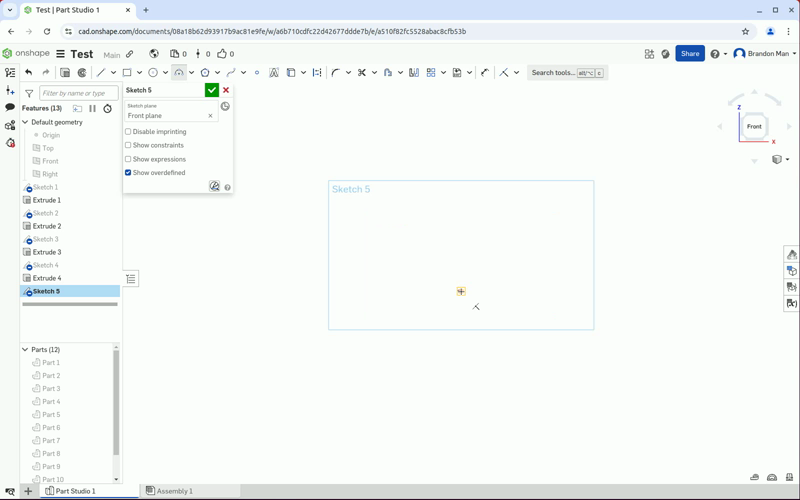
scroll(6)
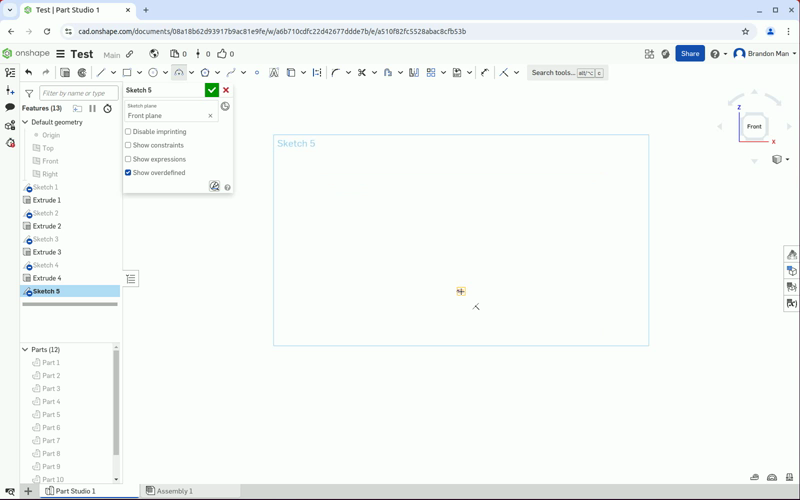
scroll(6)
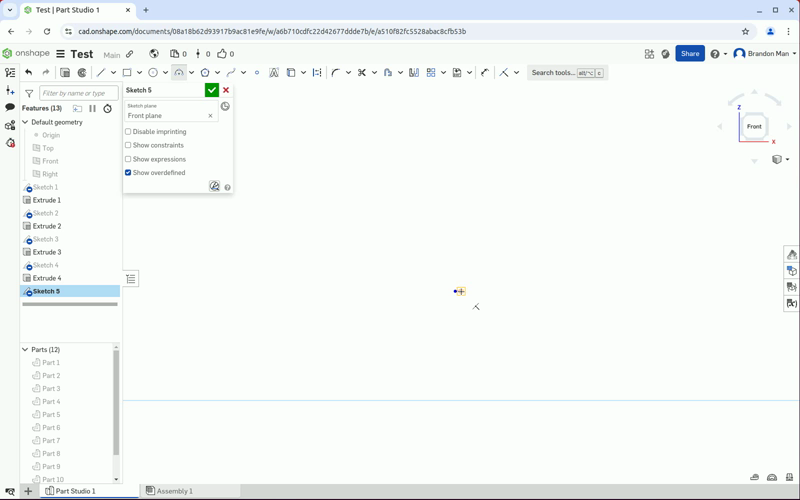
click(461, 291)
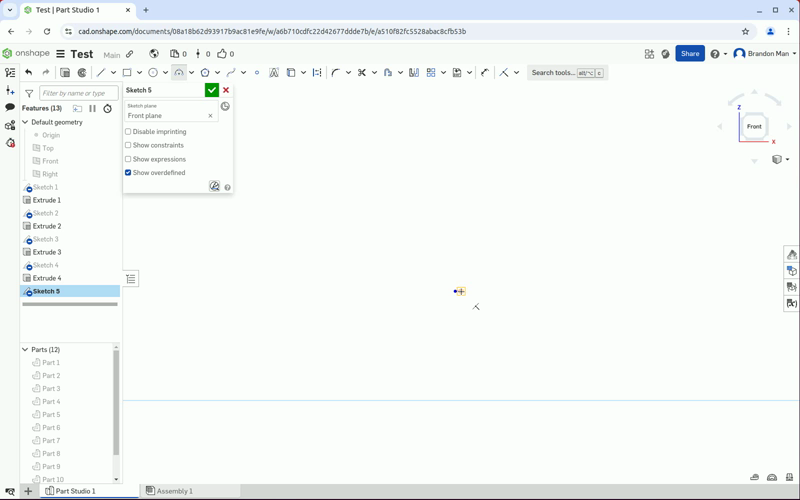
scroll(-6)
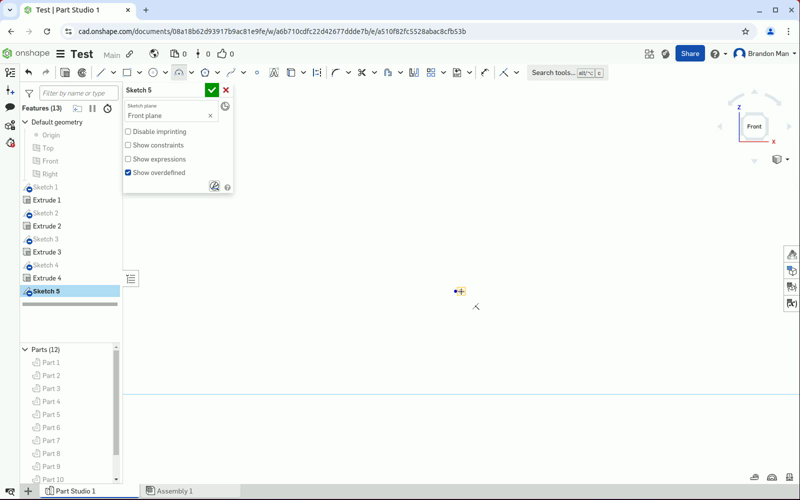
scroll(-6)
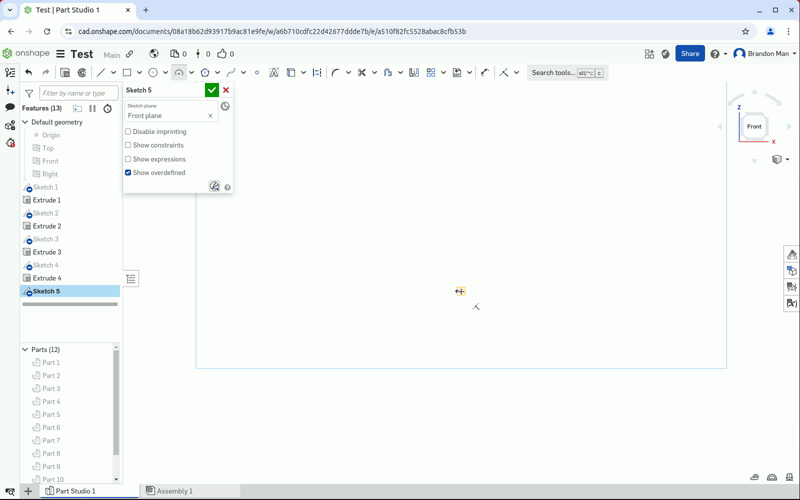
scroll(-6)
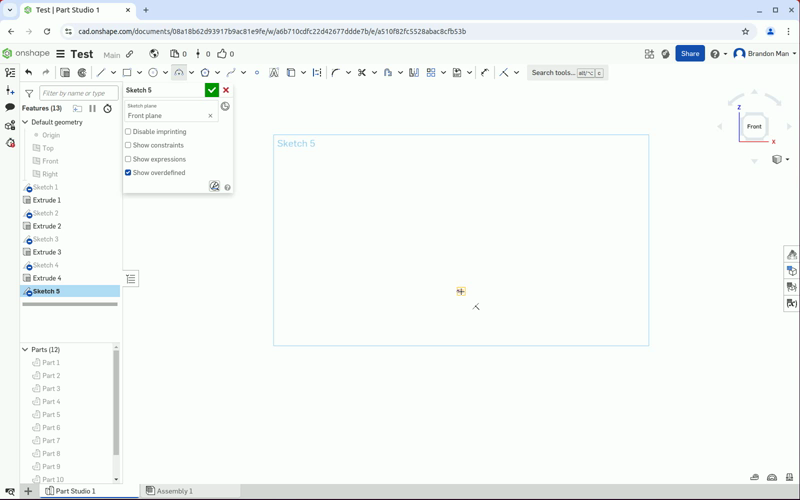
scroll(-6)
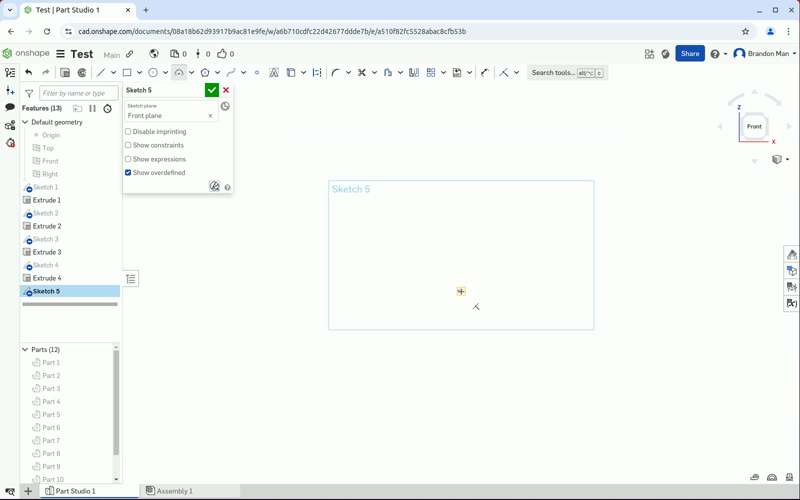
scroll(-6)
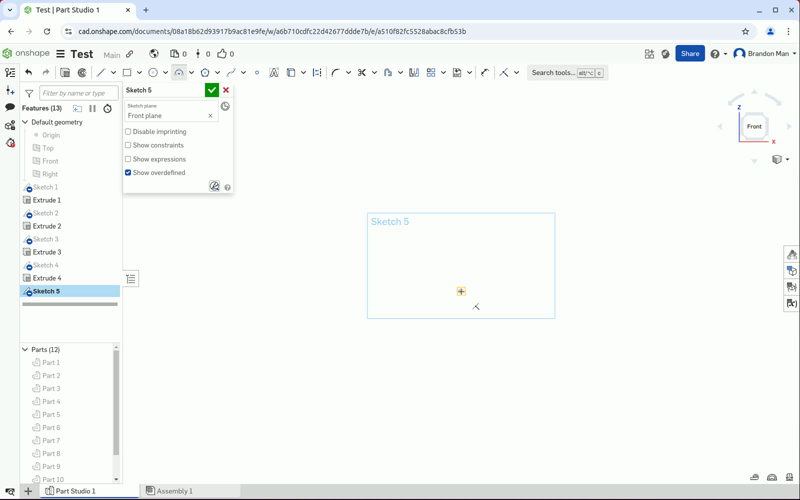
scroll(-6)
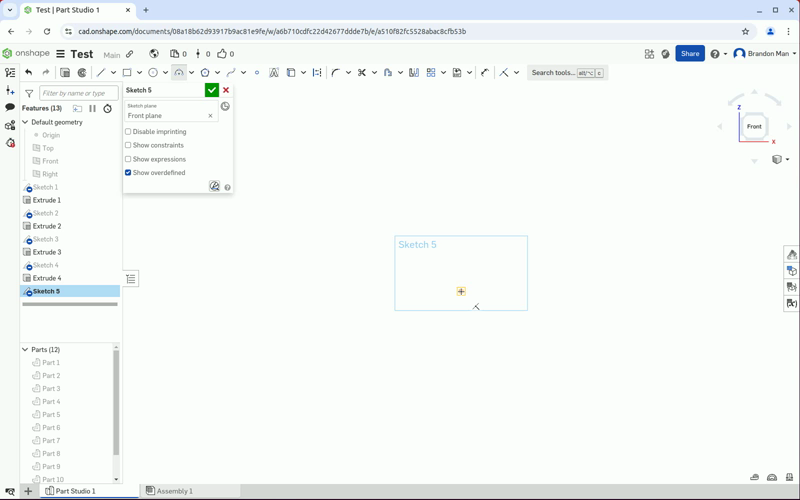
scroll(-6)
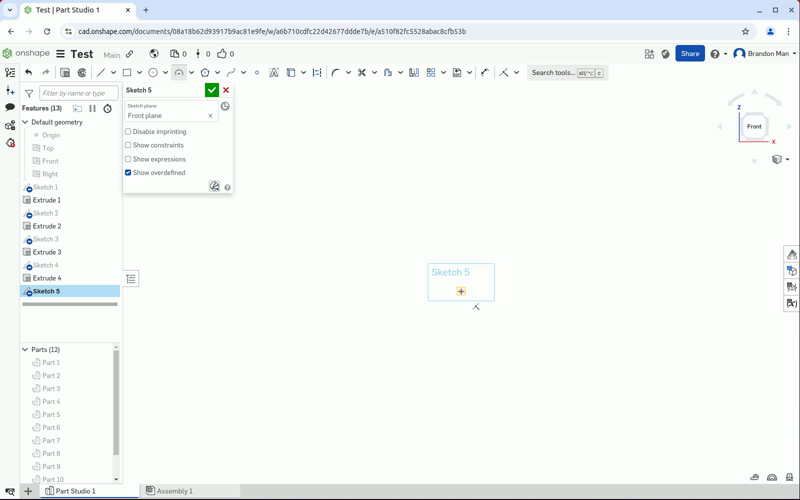
mouse_move(460, 291)
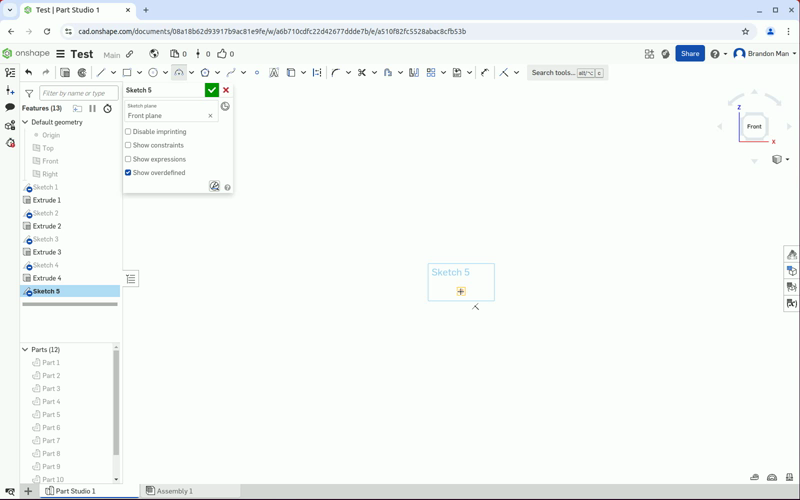
scroll(6)
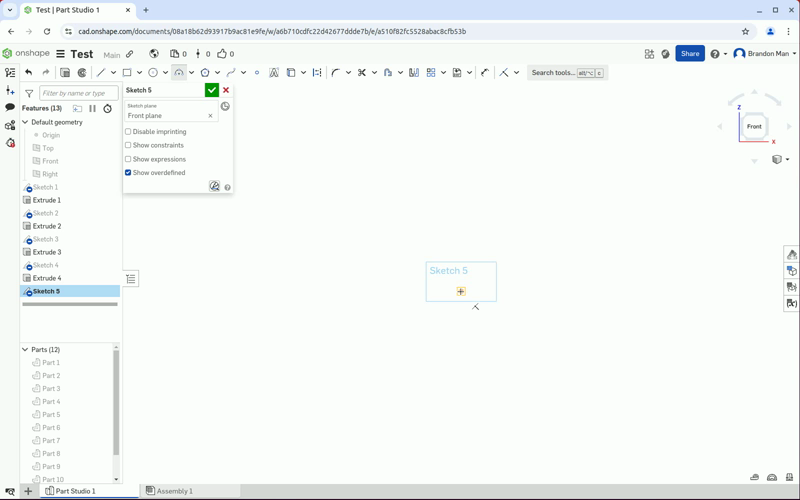
scroll(6)
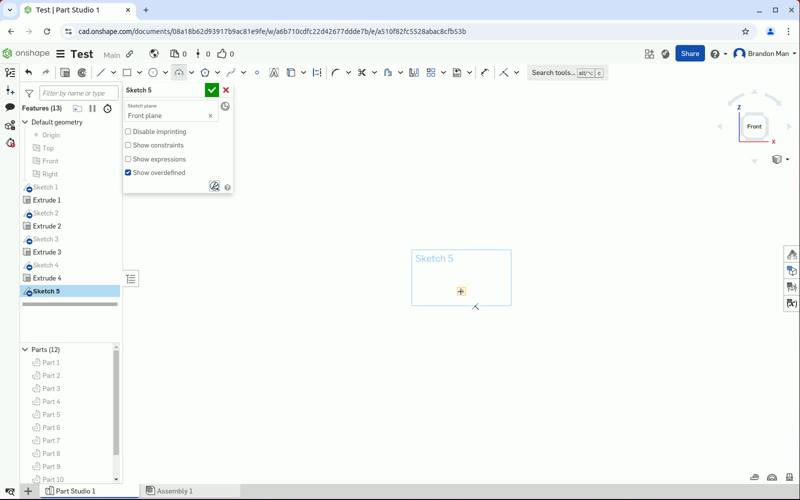
scroll(6)
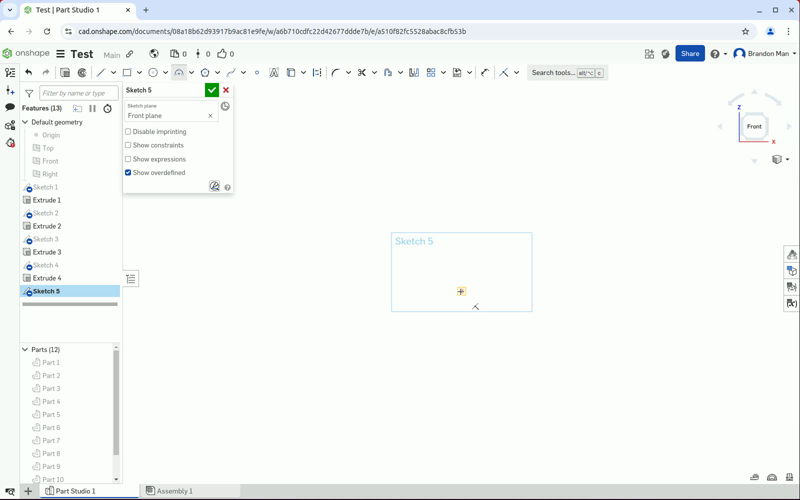
scroll(6)
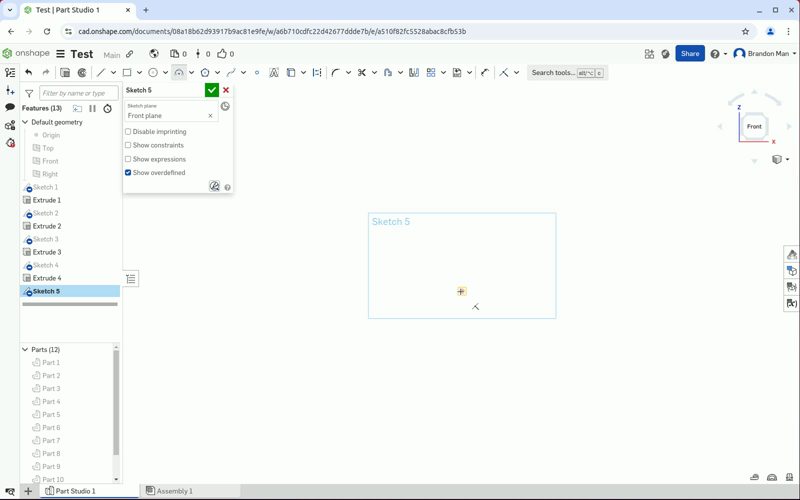
scroll(6)
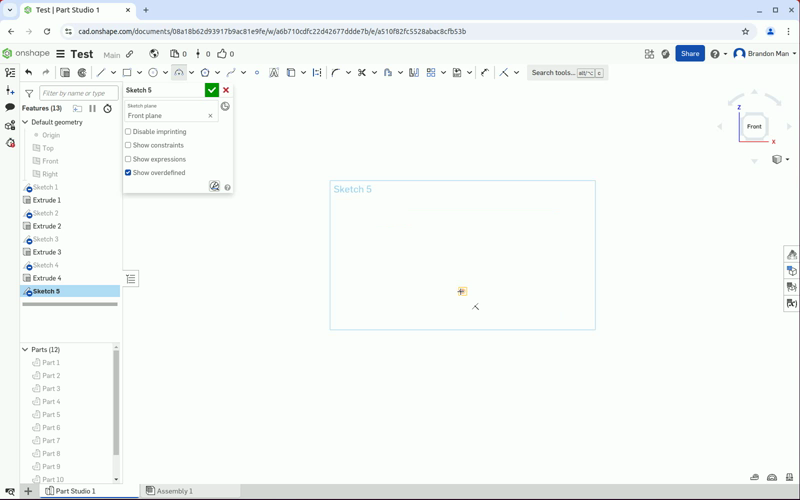
scroll(6)
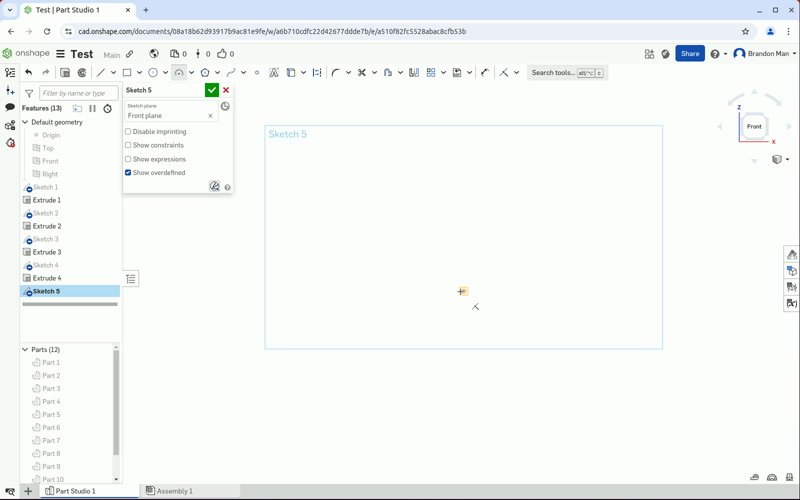
scroll(6)
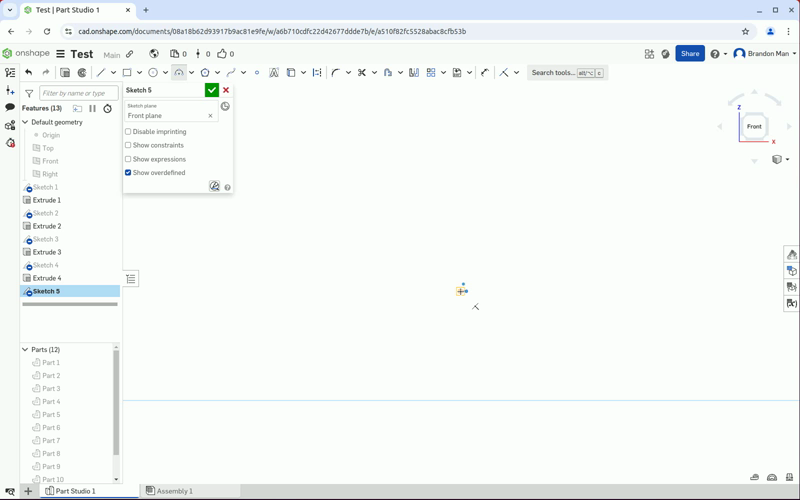
click(460, 291)
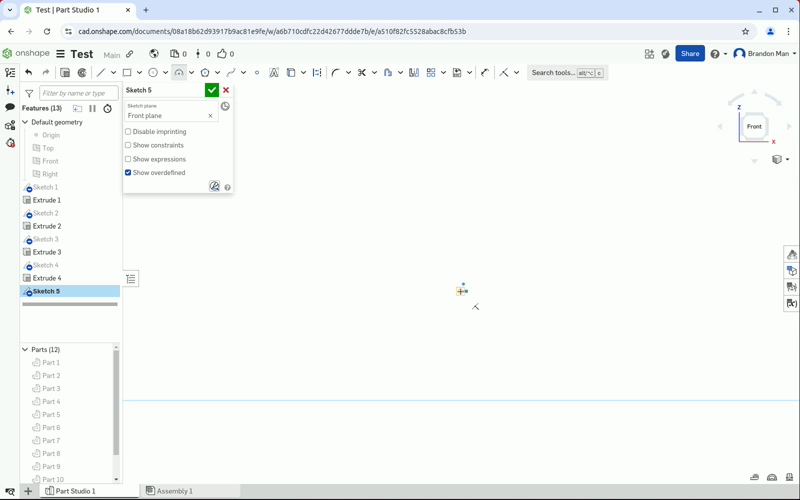
scroll(-6)
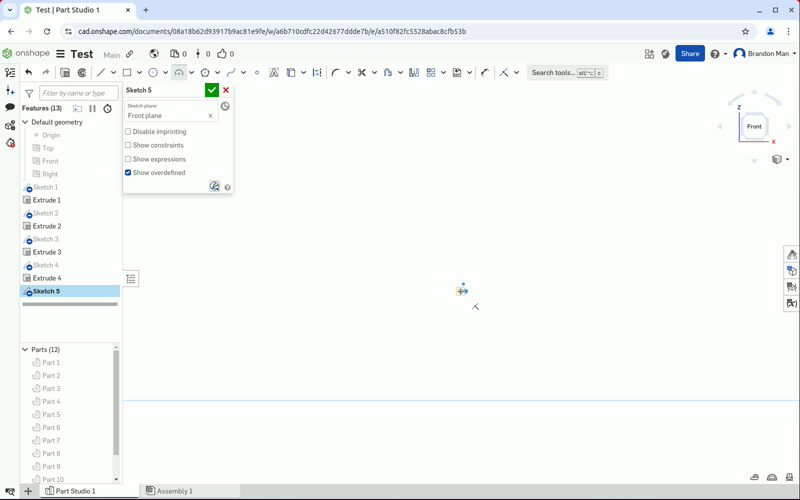
scroll(-6)
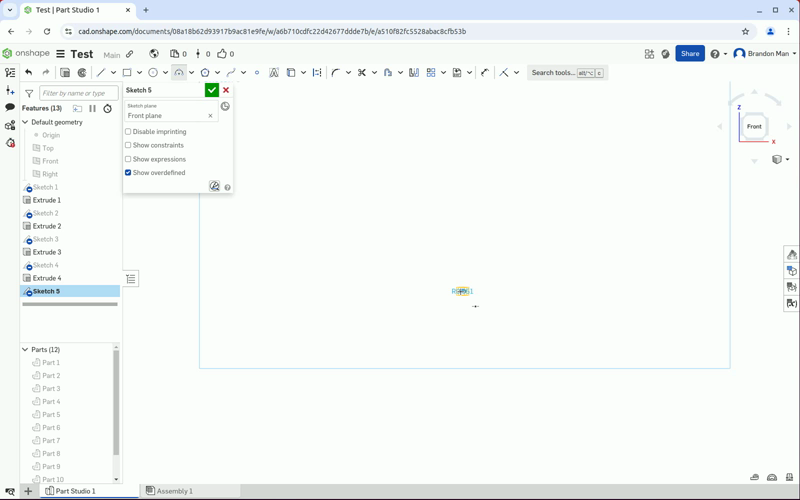
scroll(-6)
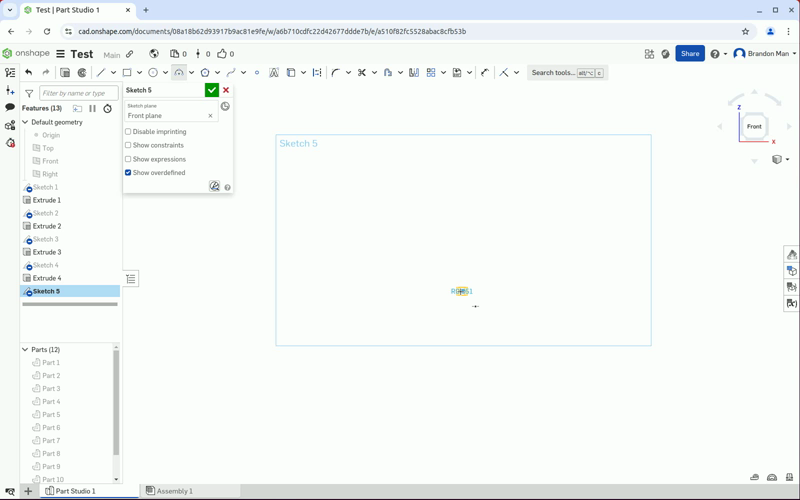
scroll(-6)
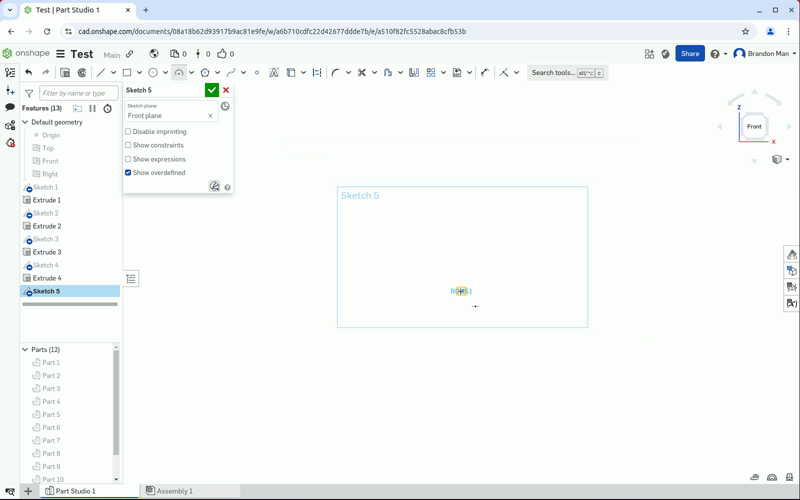
scroll(-6)
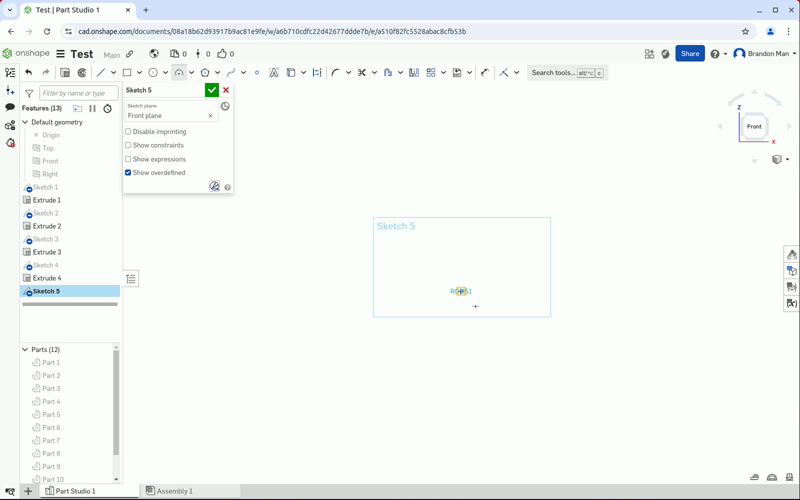
scroll(-6)
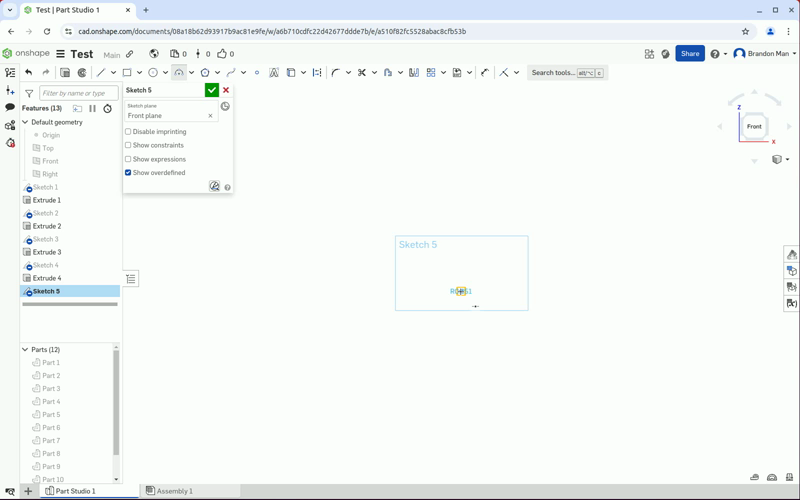
scroll(-6)
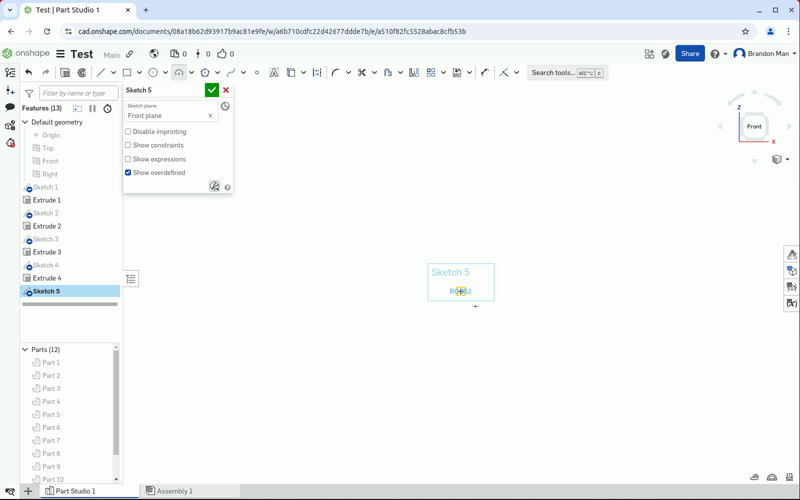
key_down(shift)
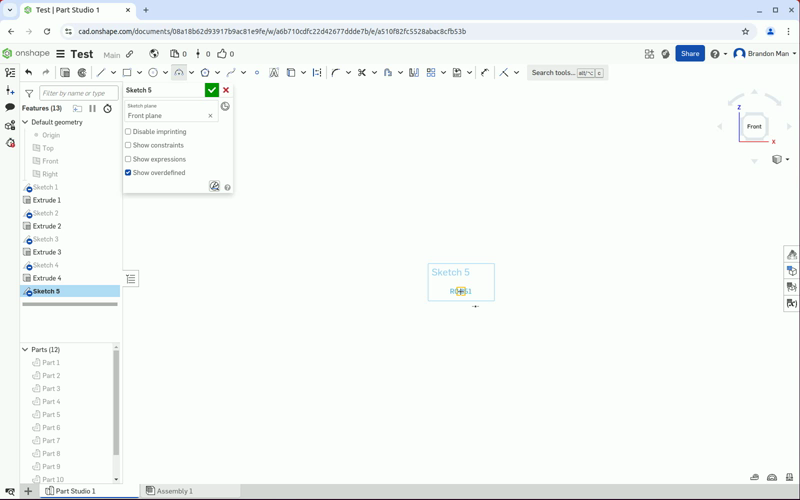
mouse_move(461, 275)
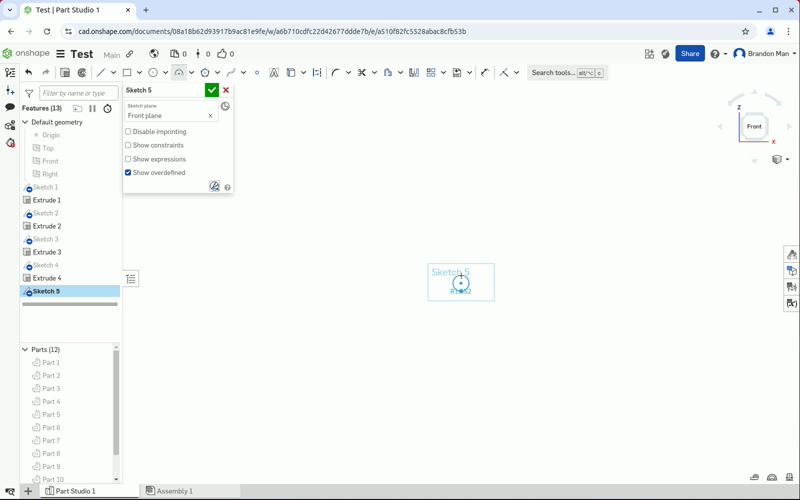
scroll(6)
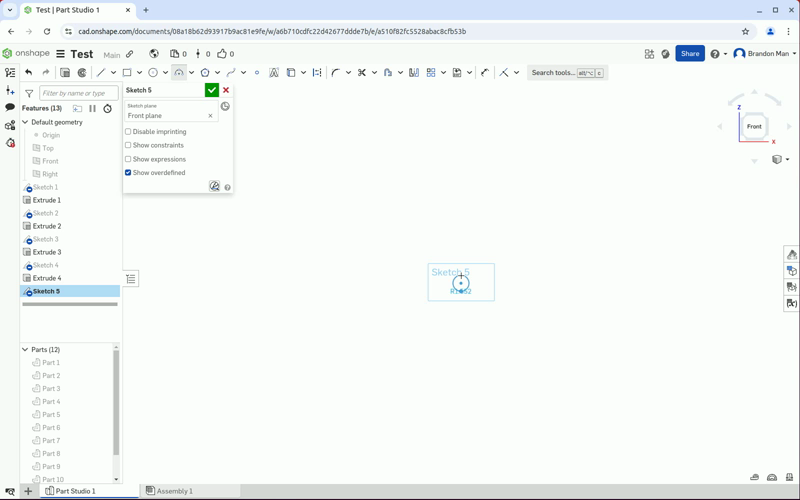
scroll(6)
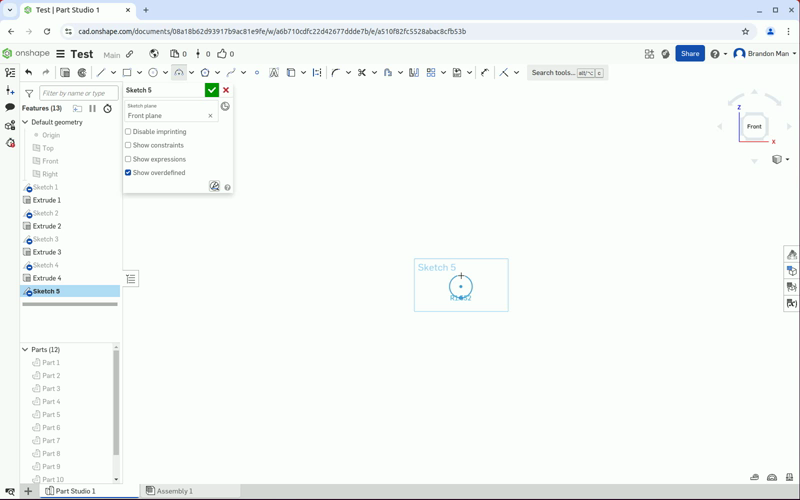
scroll(6)
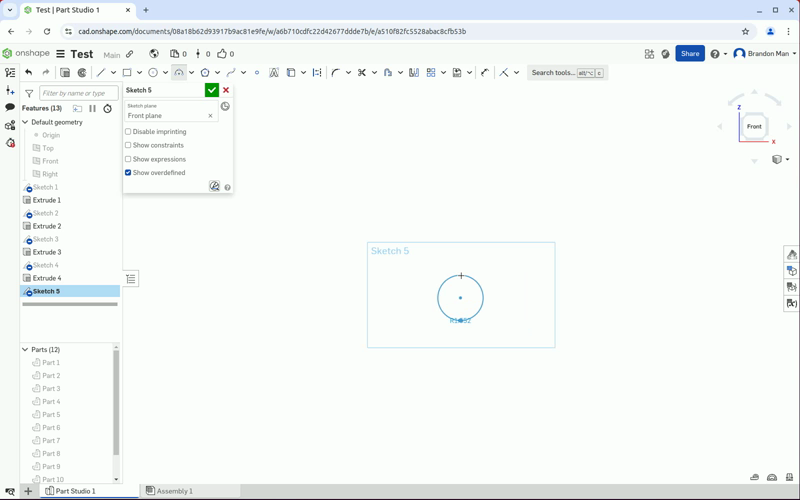
scroll(6)
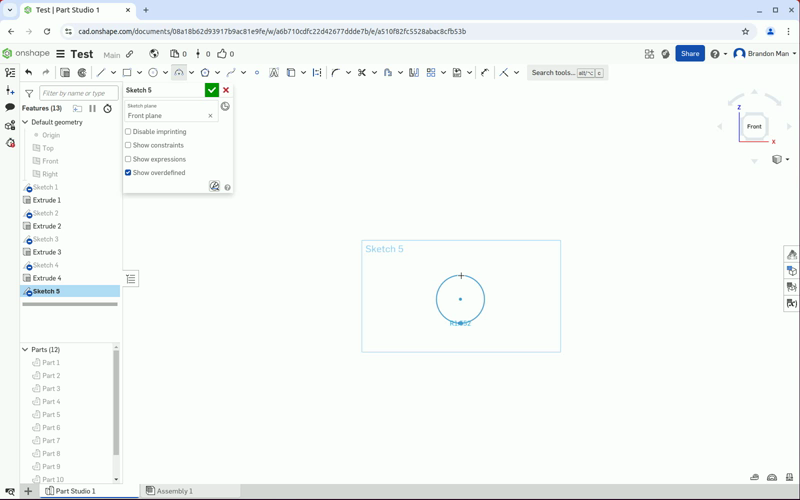
scroll(6)
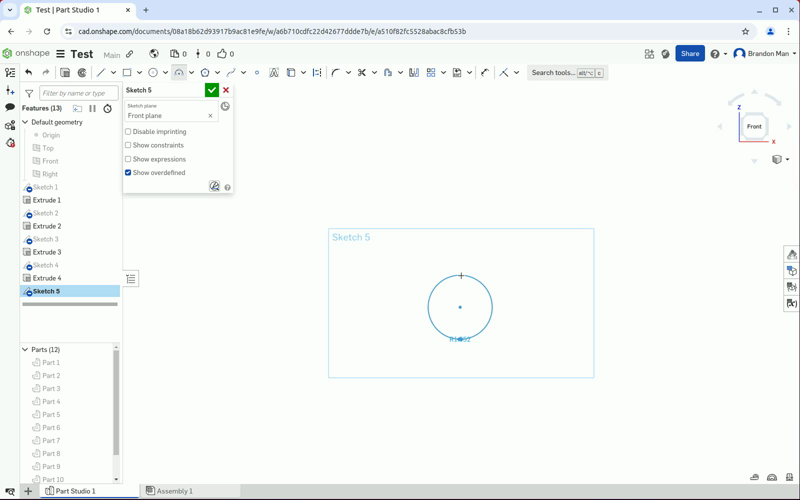
scroll(6)
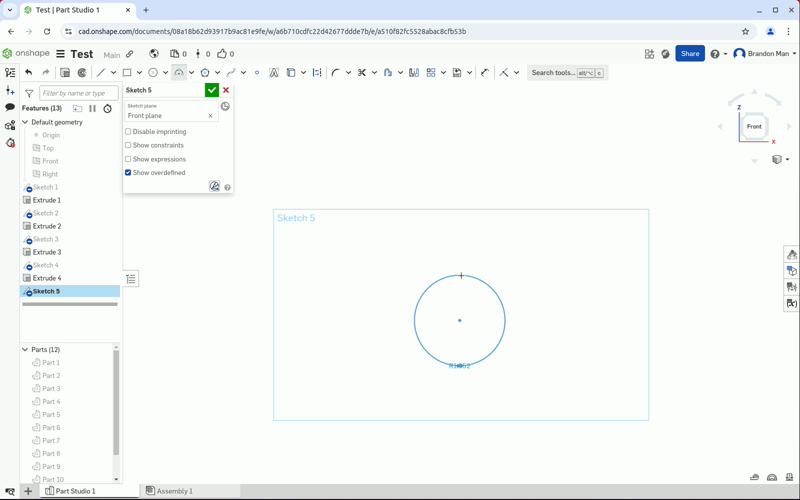
scroll(6)
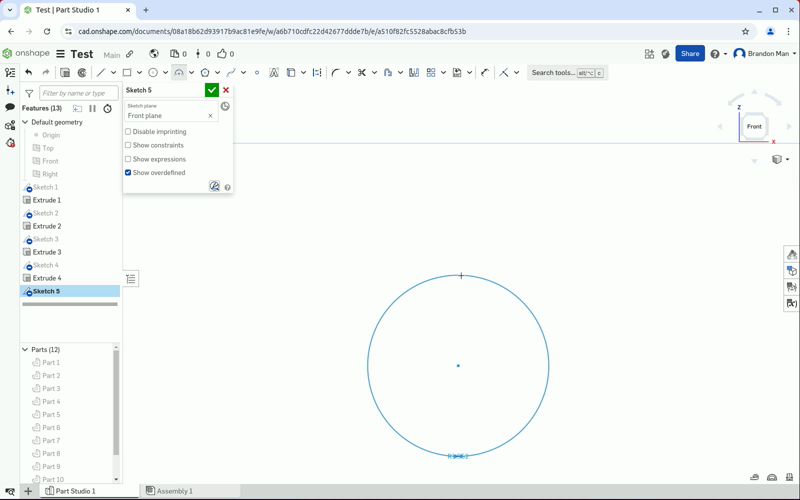
click(461, 275)
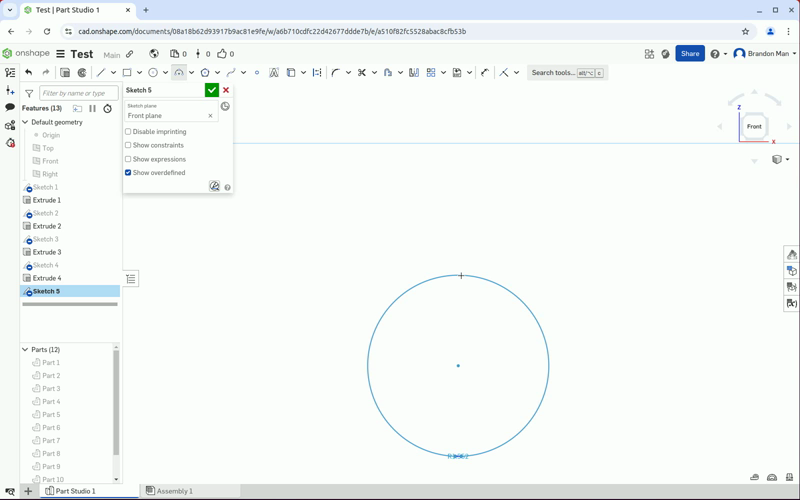
scroll(-6)
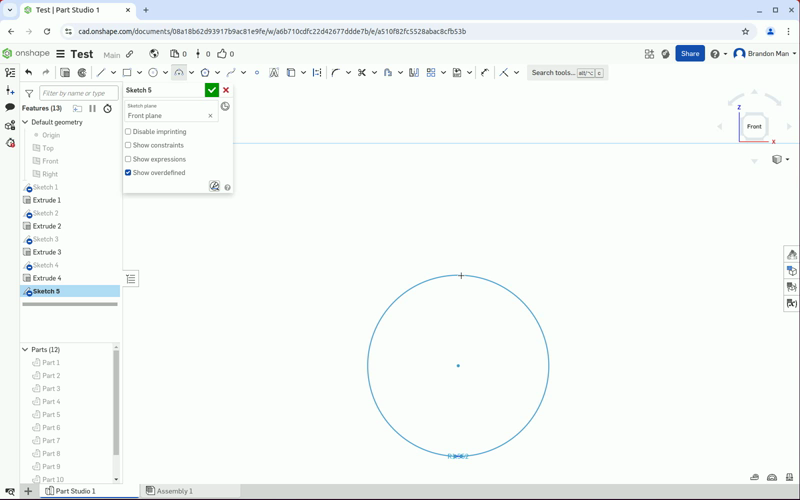
scroll(-6)
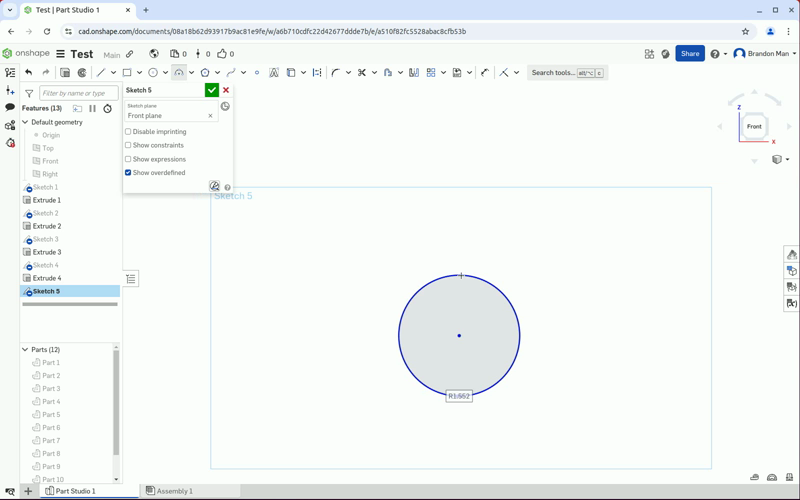
scroll(-6)
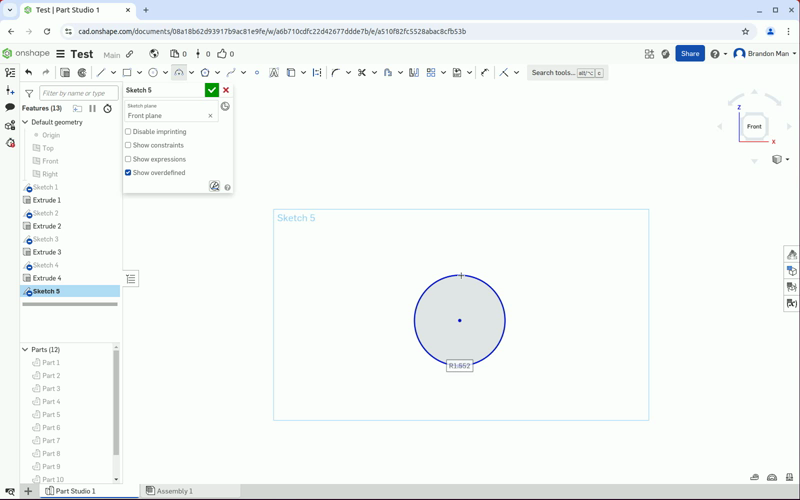
scroll(-6)
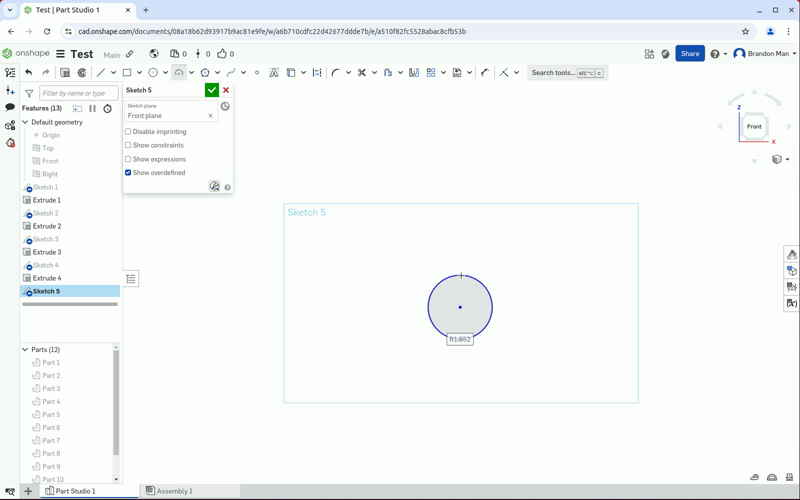
scroll(-6)
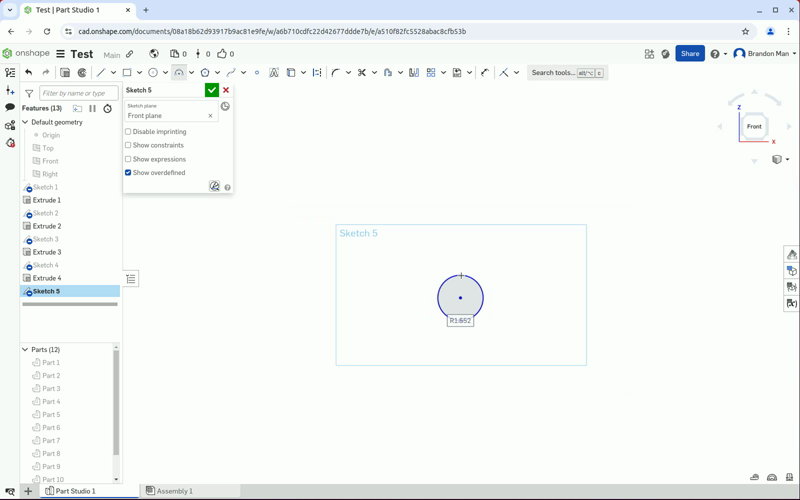
scroll(-6)
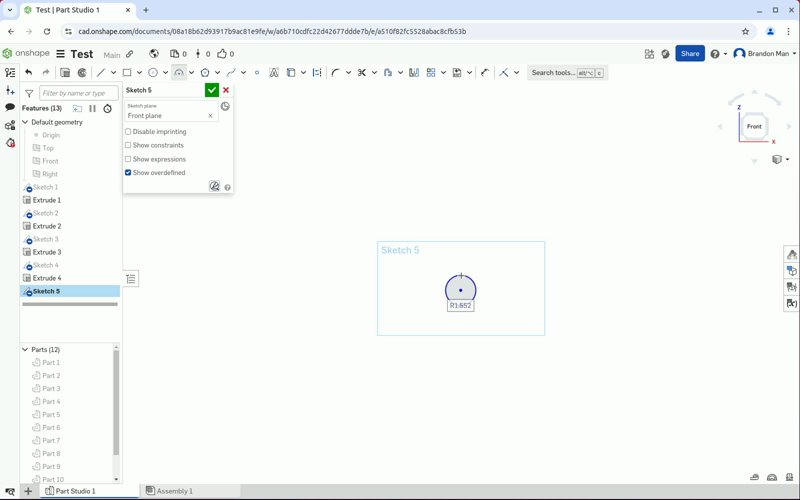
scroll(-6)
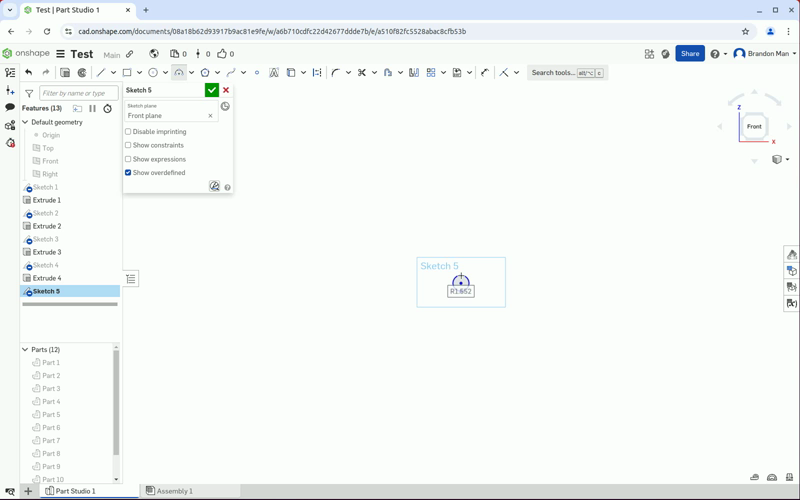
key_up(shift)
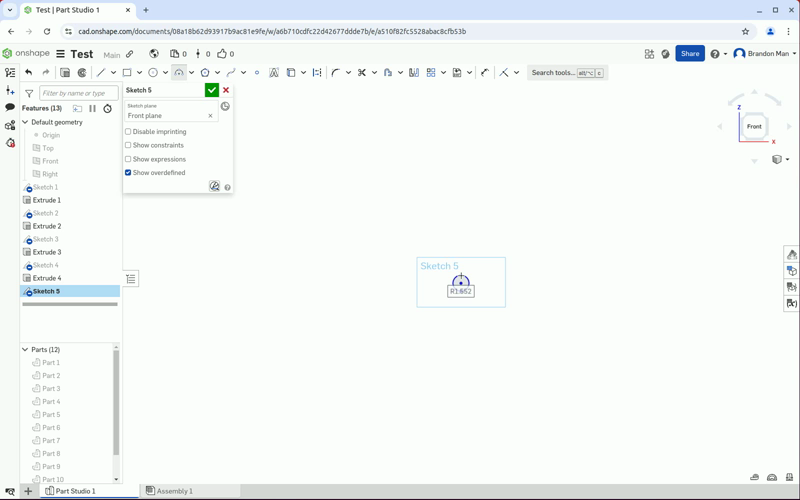
key(esc)
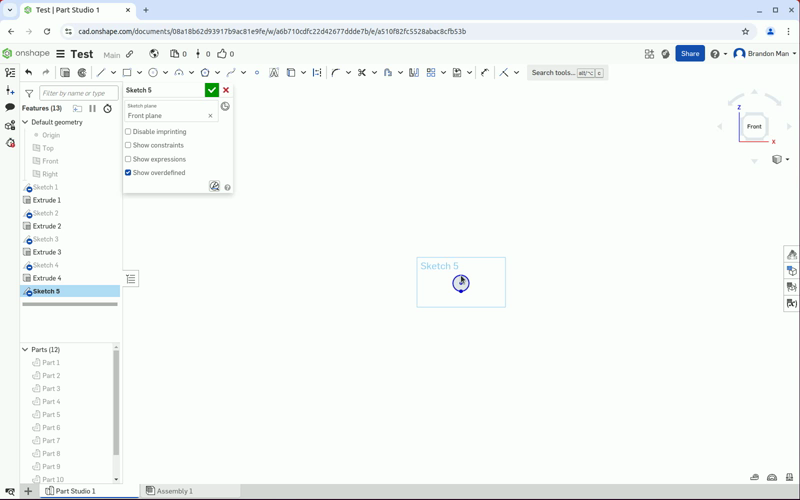
key(c)
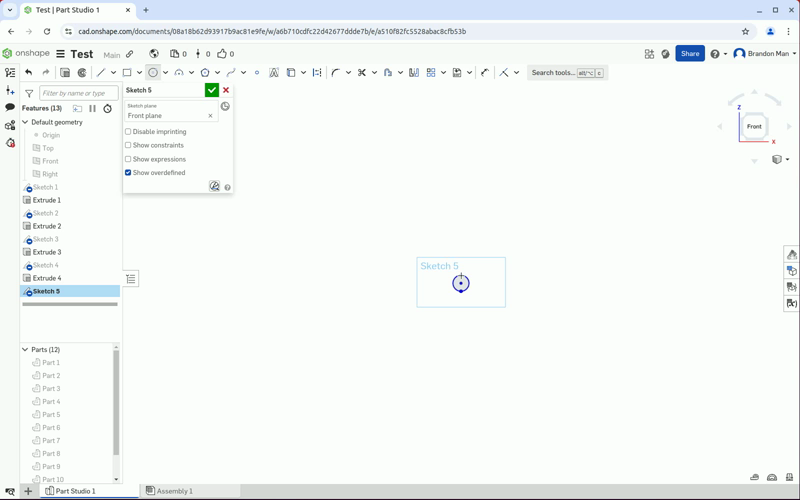
key_down(shift)
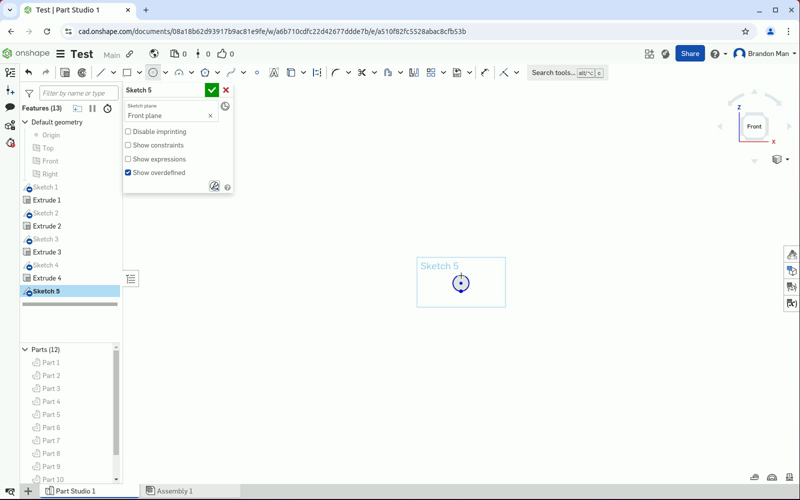
mouse_move(460, 281)
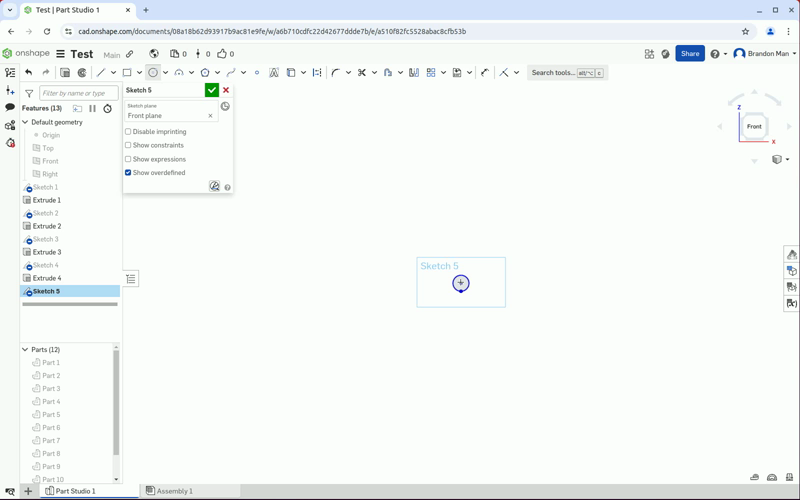
scroll(6)
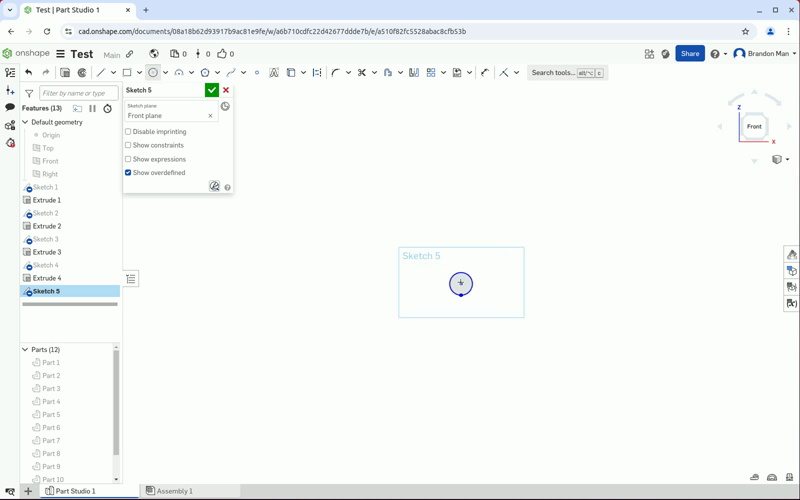
scroll(6)
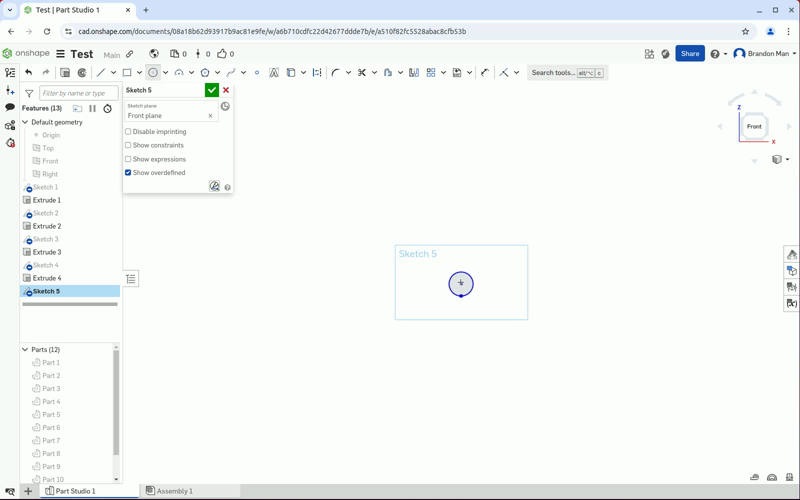
scroll(6)
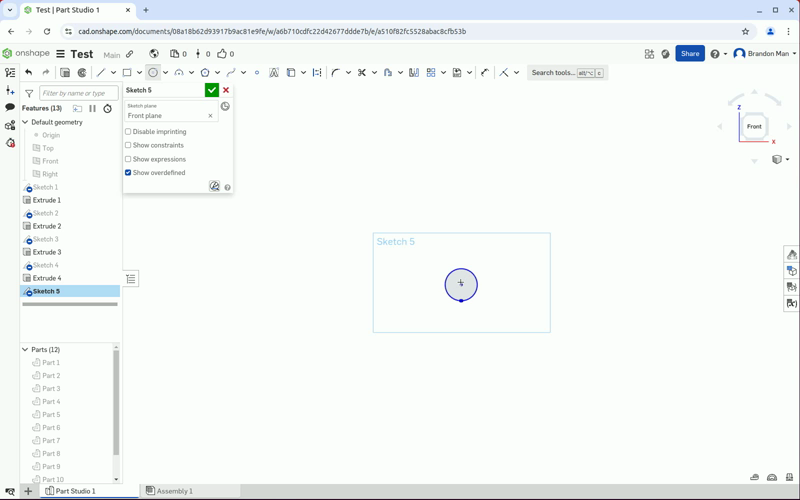
scroll(6)
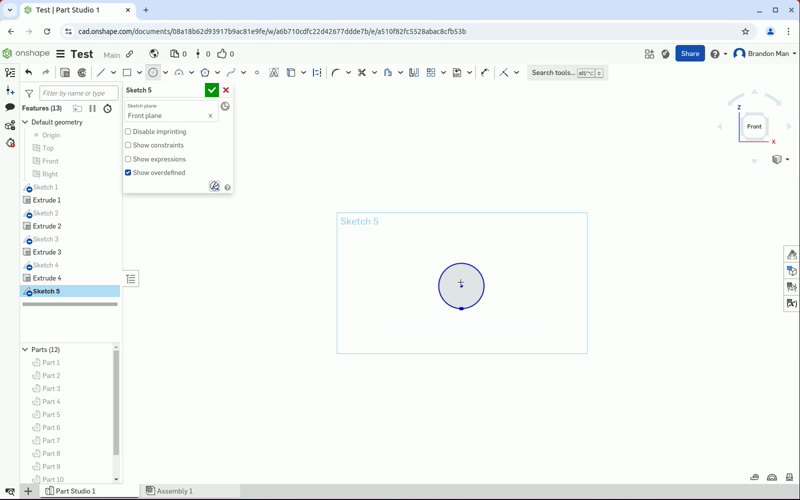
scroll(6)
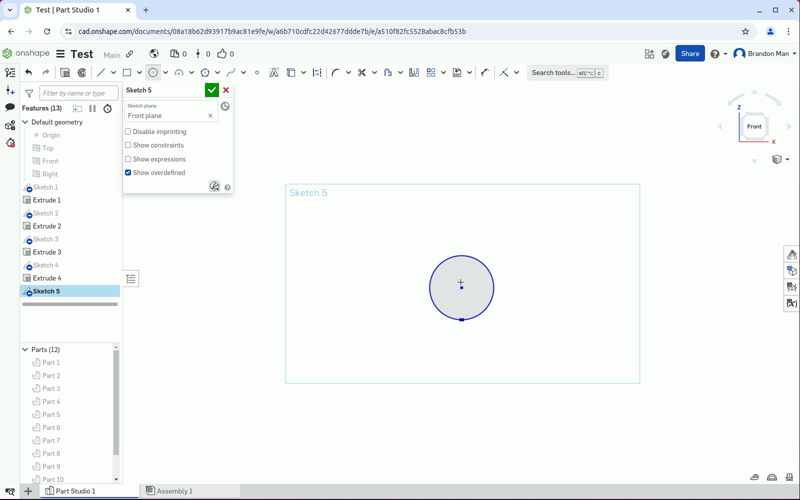
scroll(6)
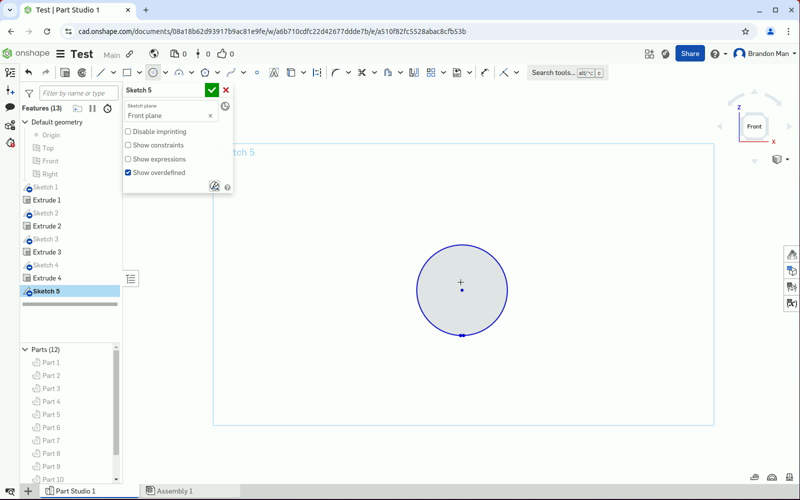
scroll(6)
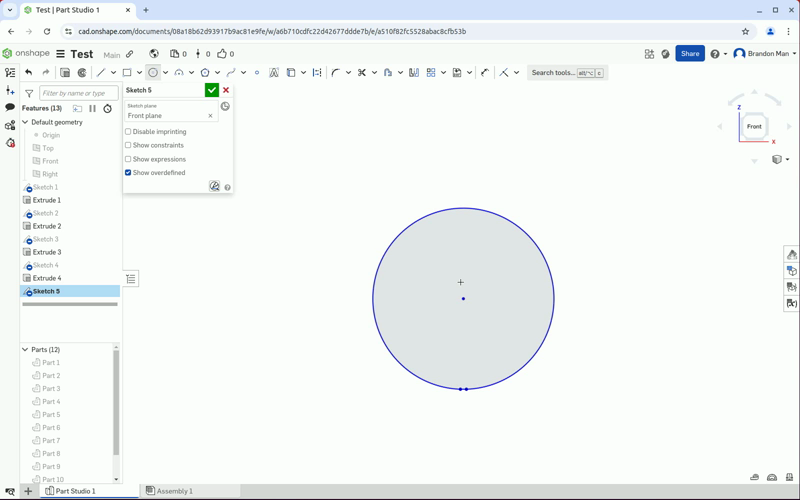
click(460, 281)
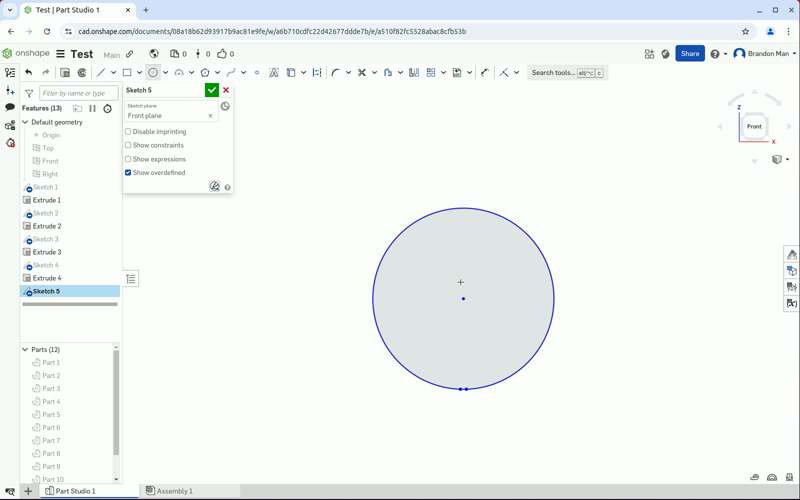
scroll(-6)
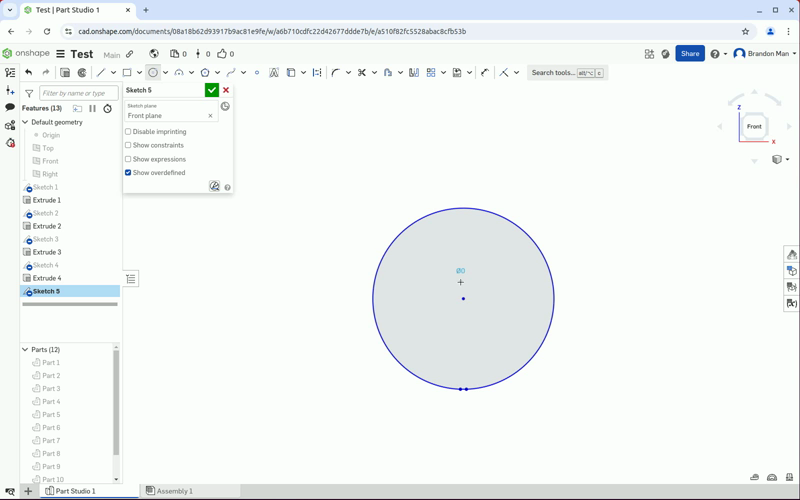
scroll(-6)
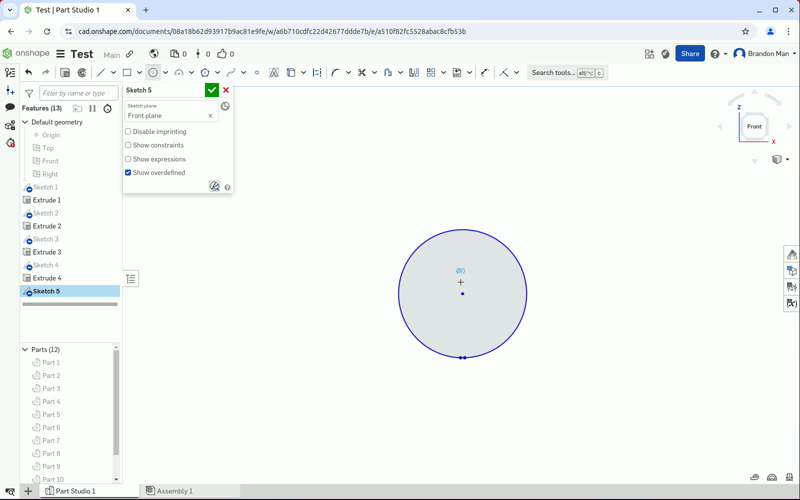
scroll(-6)
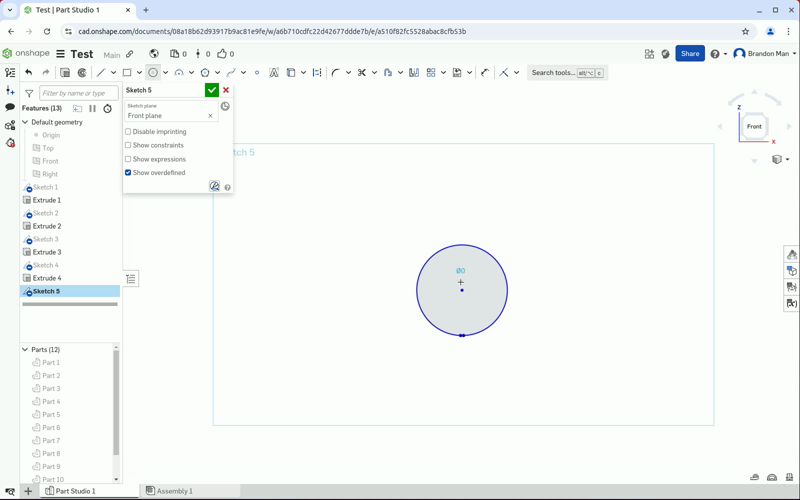
scroll(-6)
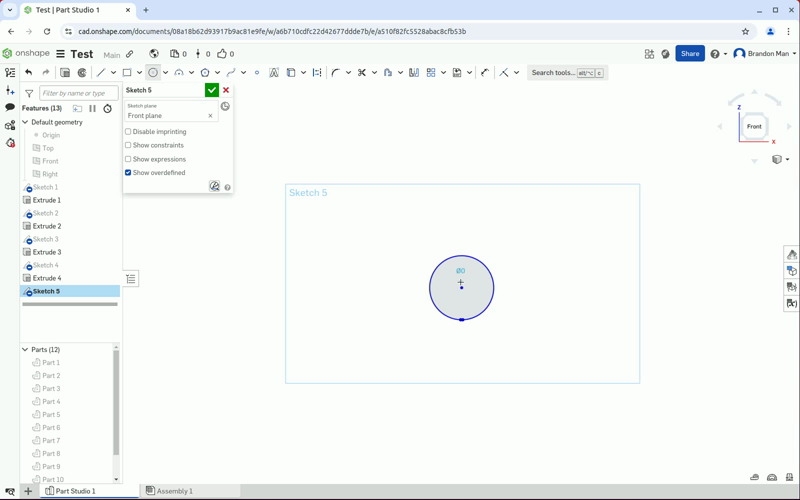
scroll(-6)
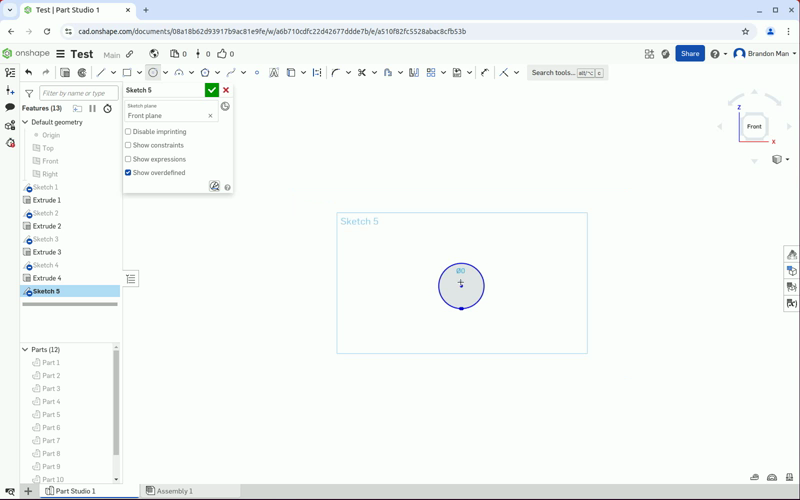
scroll(-6)
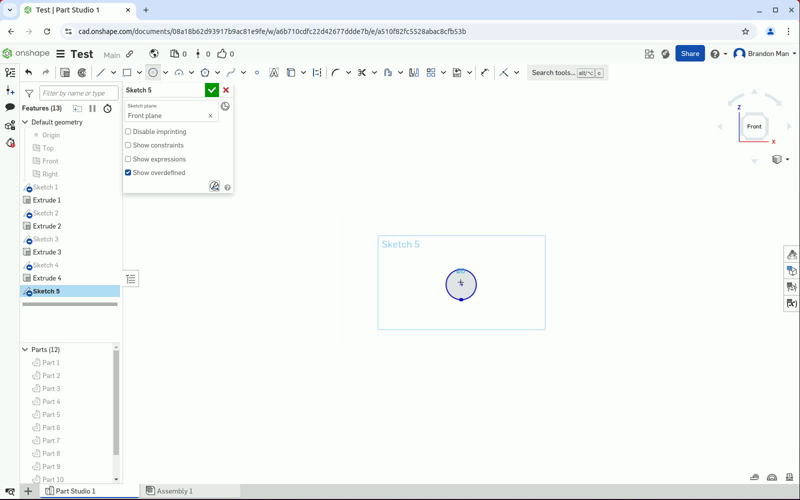
scroll(-6)
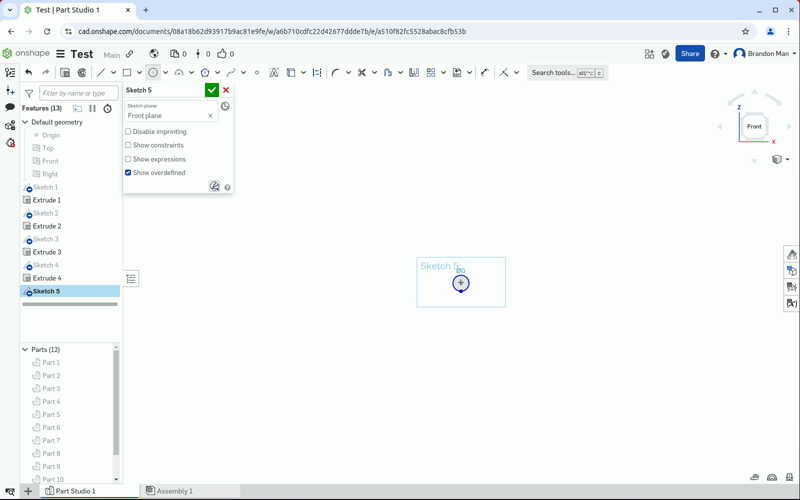
key_up(shift)
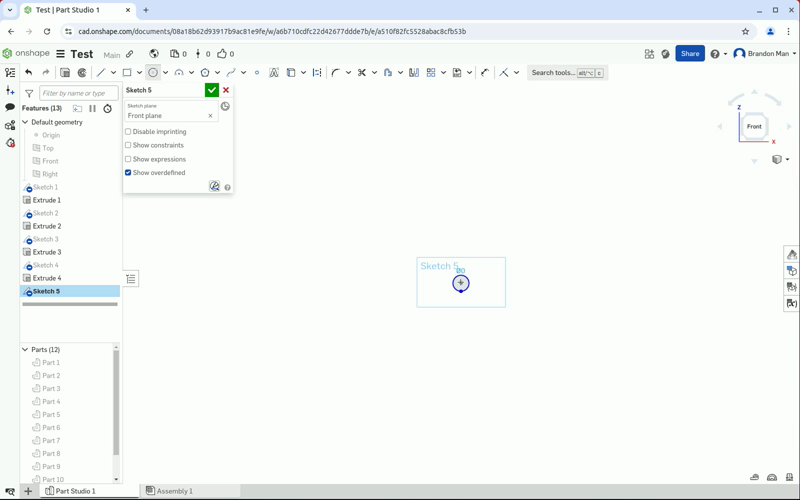
mouse_move(463, 281)
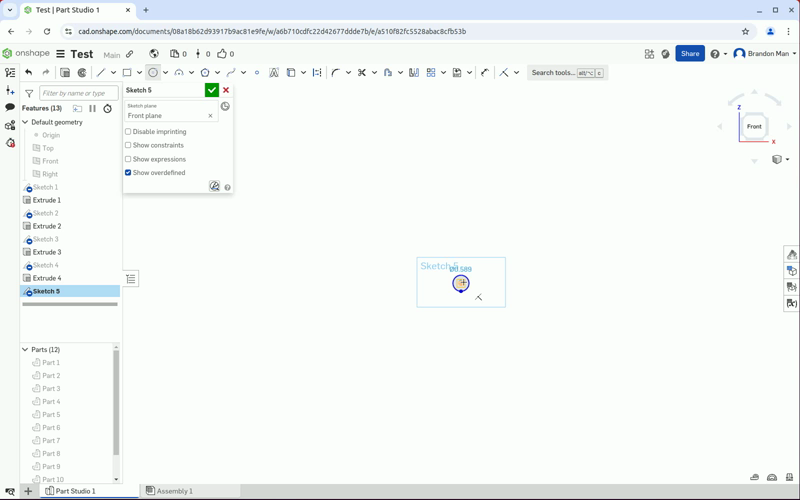
scroll(6)
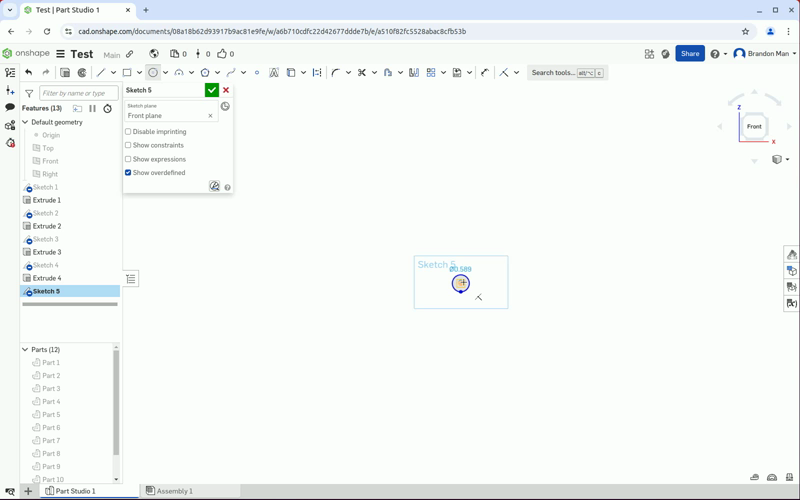
scroll(6)
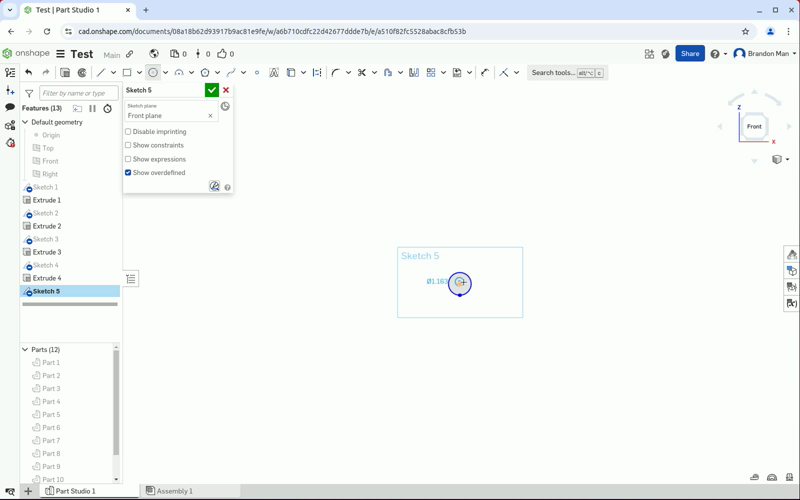
scroll(6)
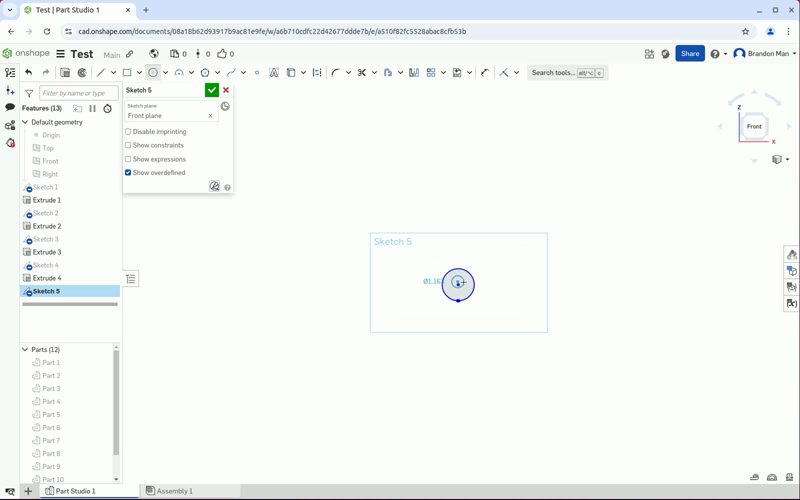
scroll(6)
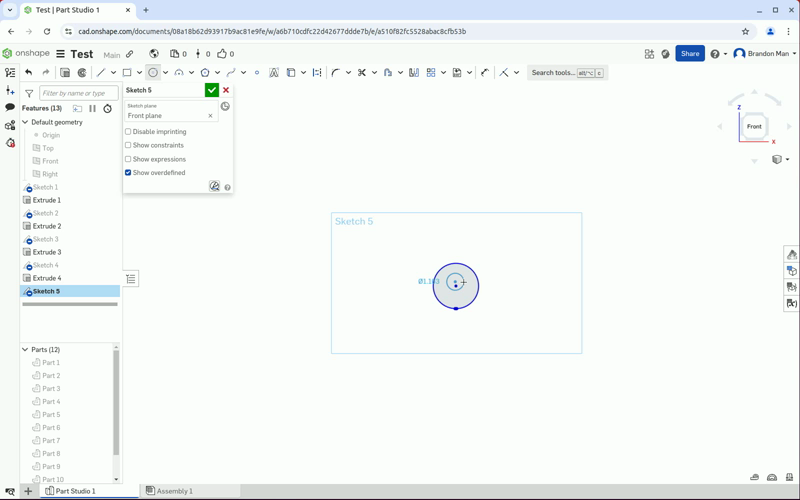
scroll(6)
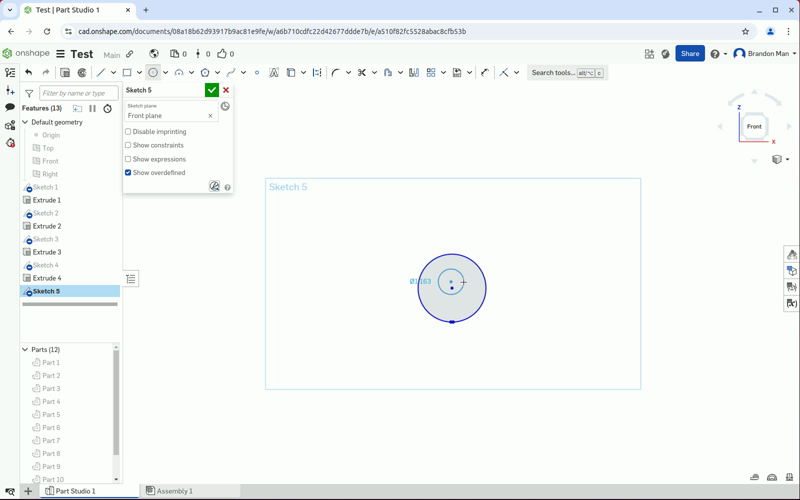
scroll(6)
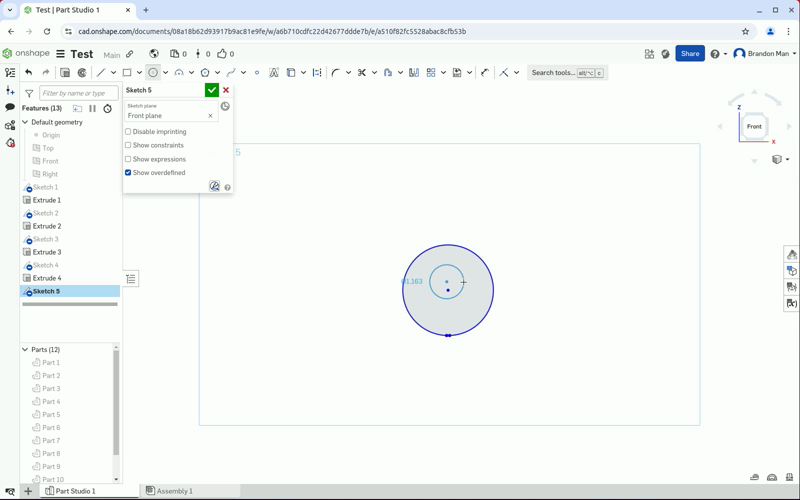
scroll(6)
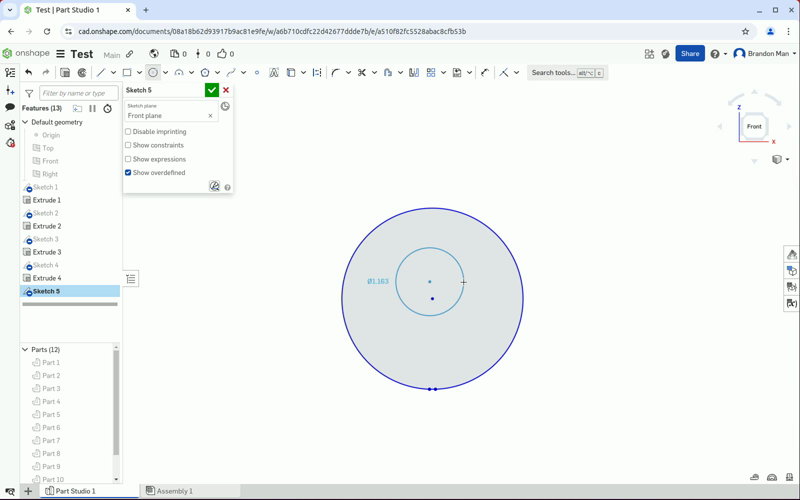
click(463, 281)
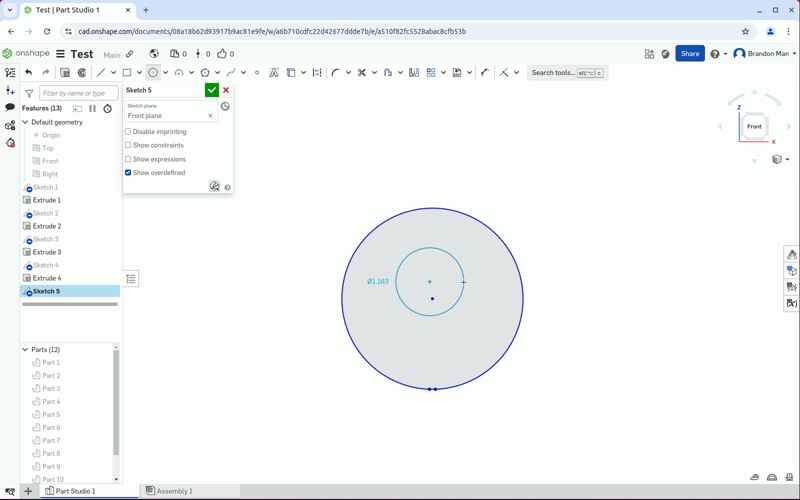
scroll(-6)
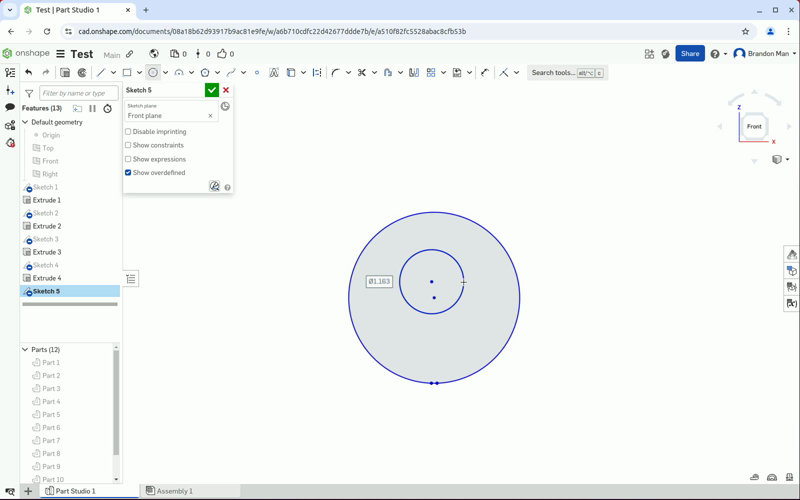
scroll(-6)
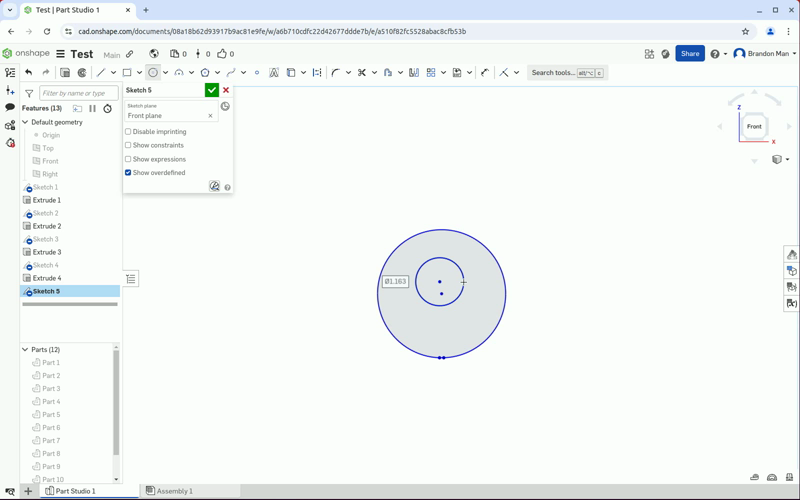
scroll(-6)
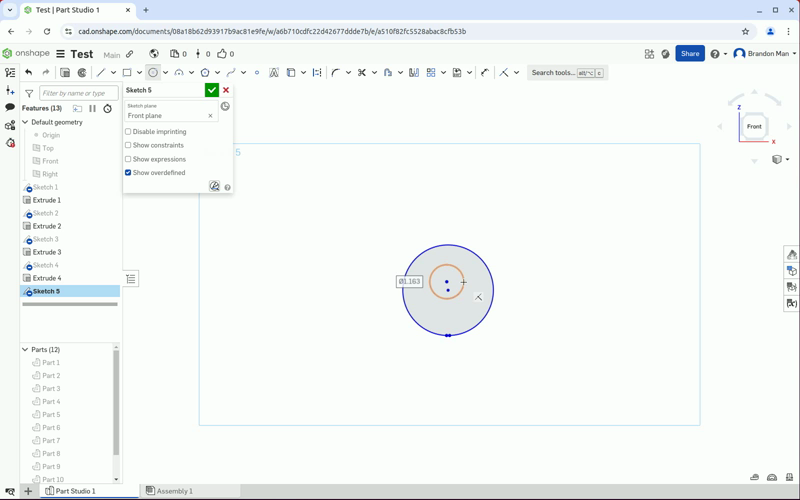
scroll(-6)
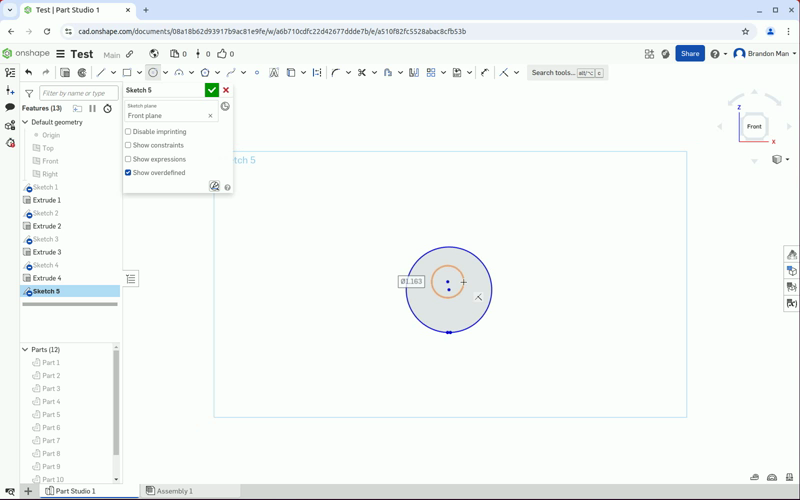
scroll(-6)
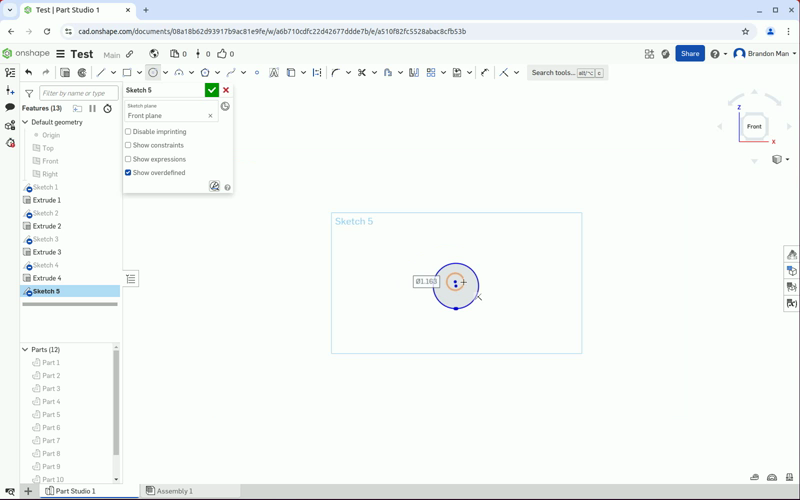
scroll(-6)
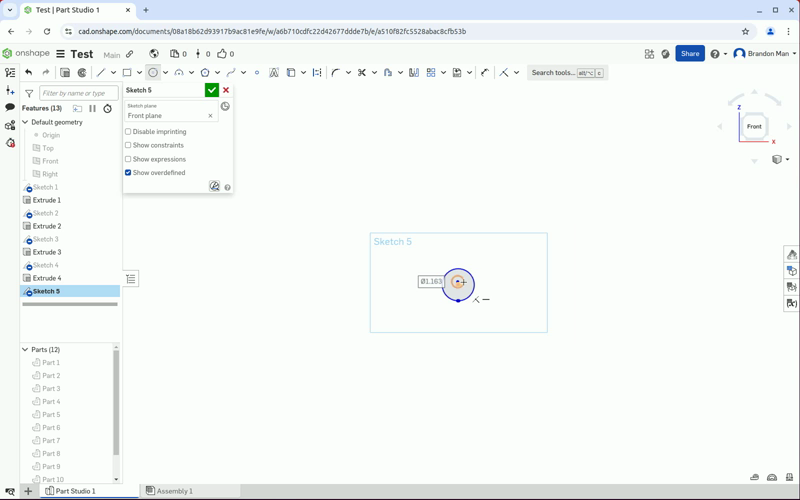
scroll(-6)
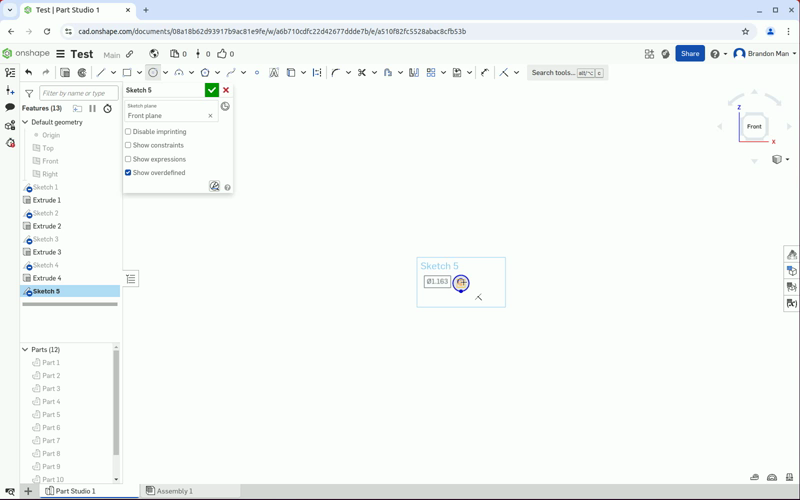
key(esc)
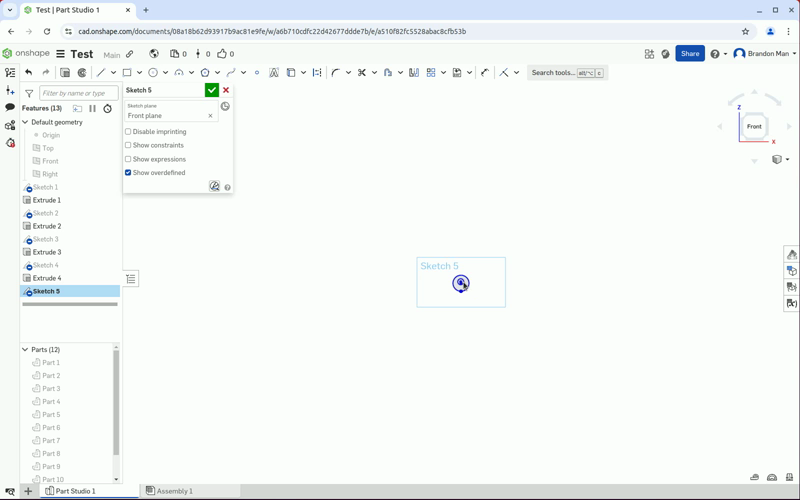
mouse_move(458, 290)
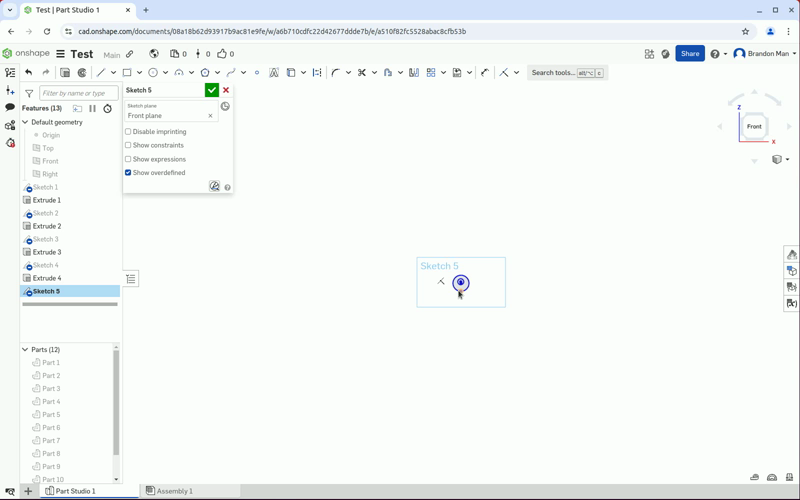
scroll(6)
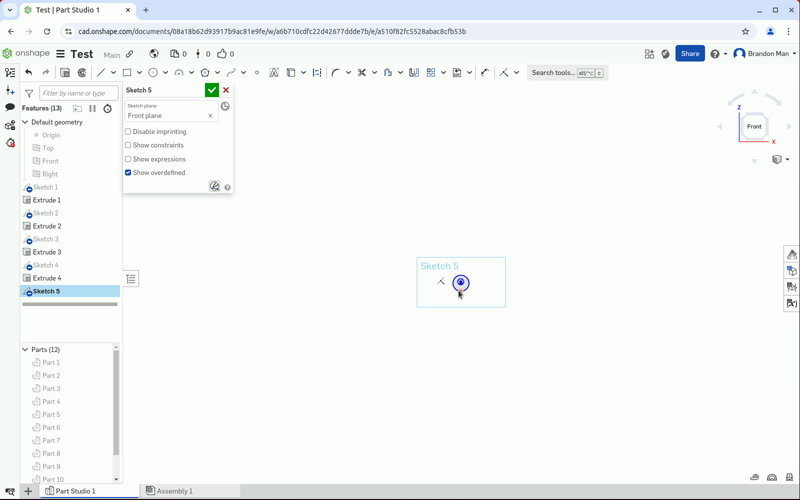
scroll(6)
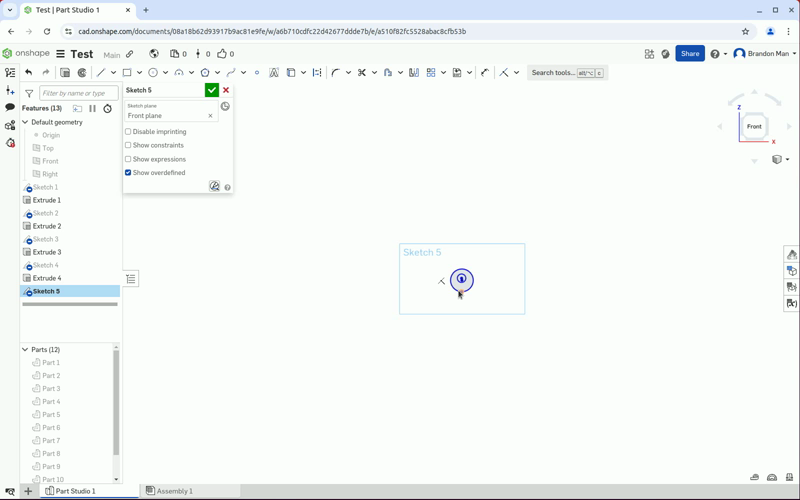
scroll(6)
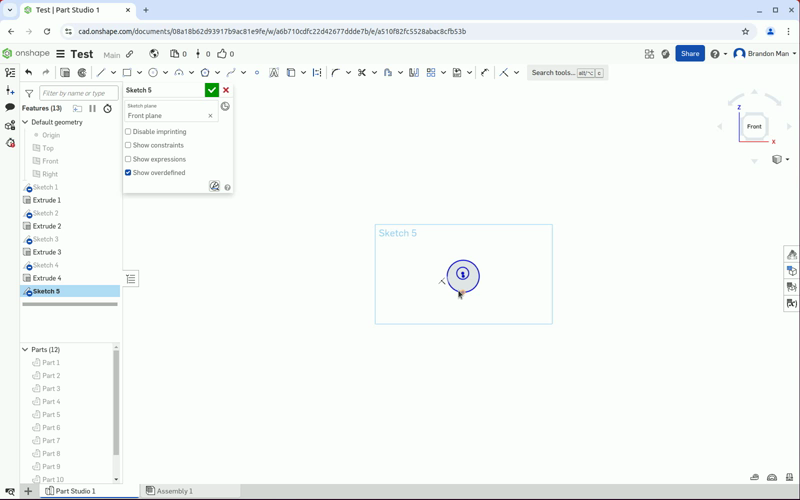
scroll(6)
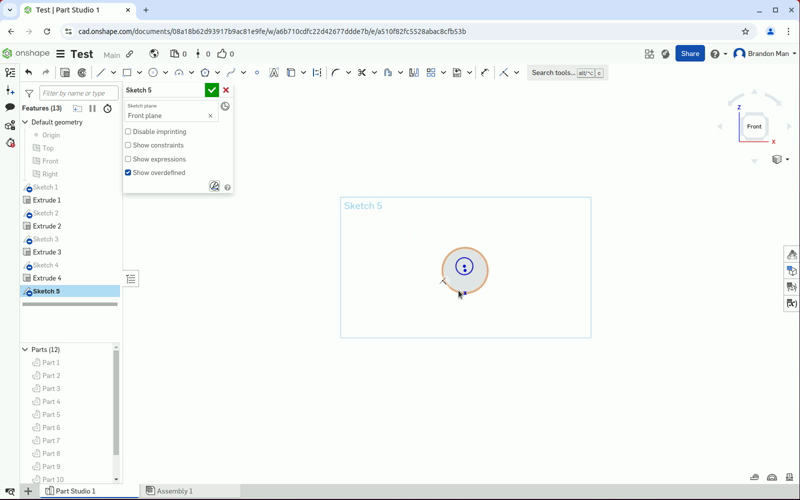
scroll(6)
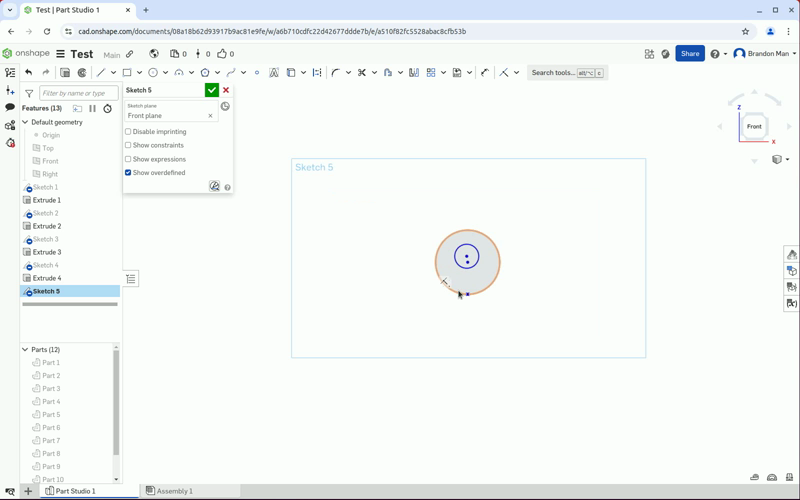
scroll(6)
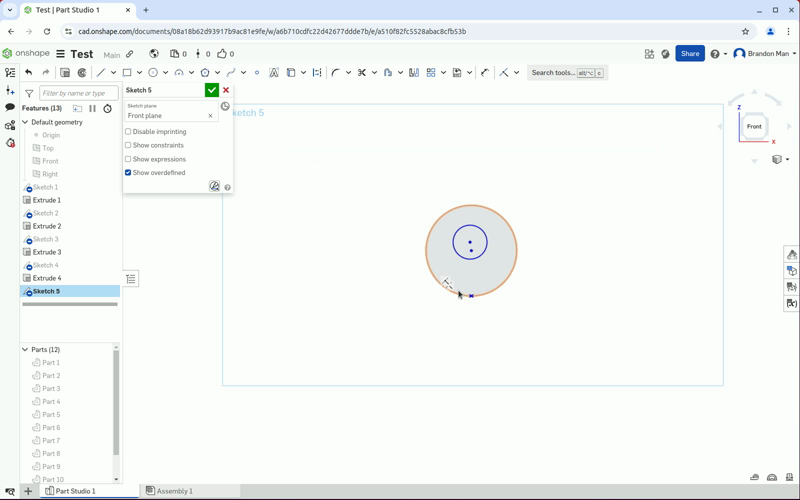
scroll(6)
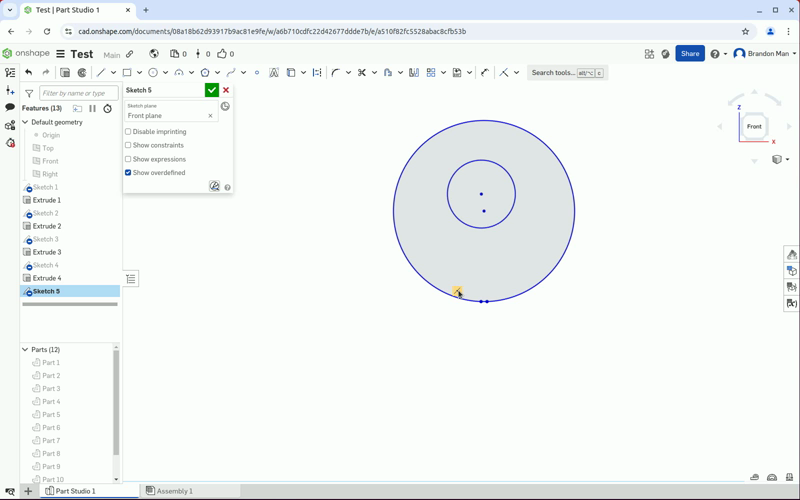
click(458, 290)
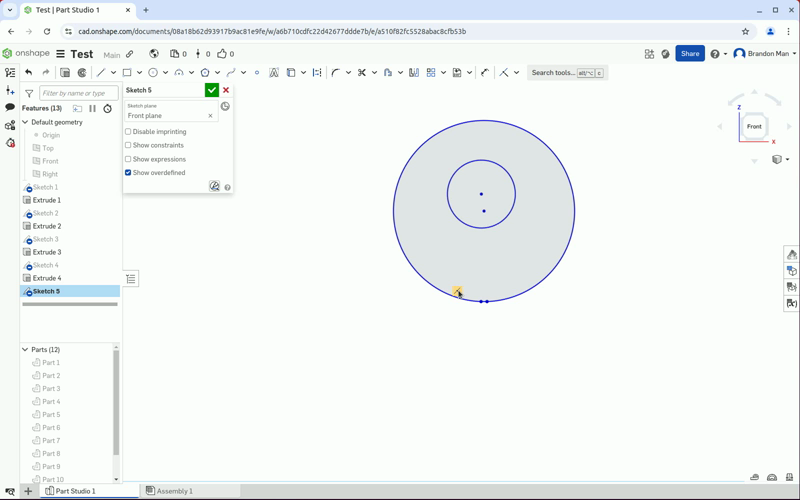
scroll(-6)
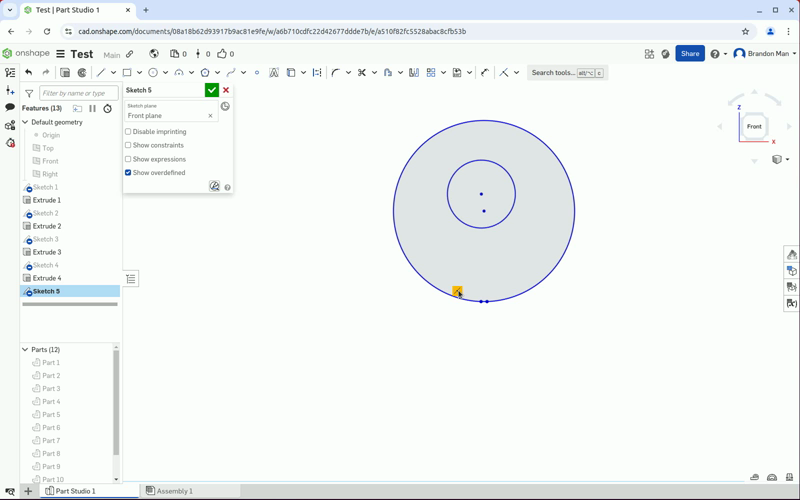
scroll(-6)
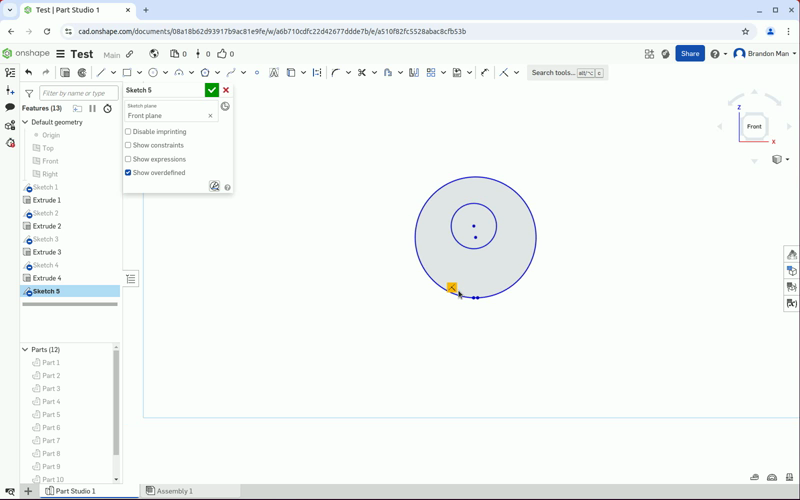
scroll(-6)
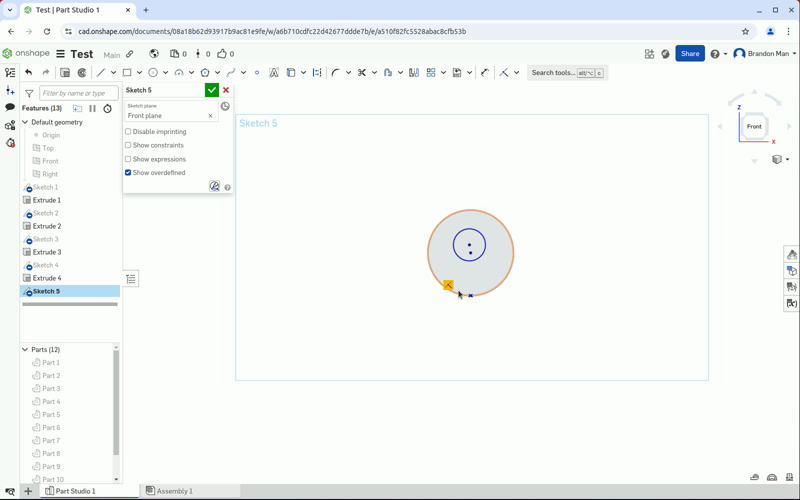
scroll(-6)
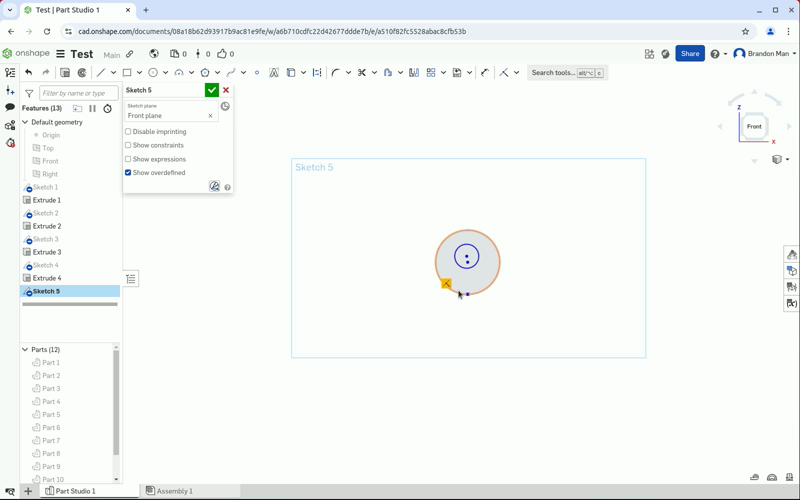
scroll(-6)
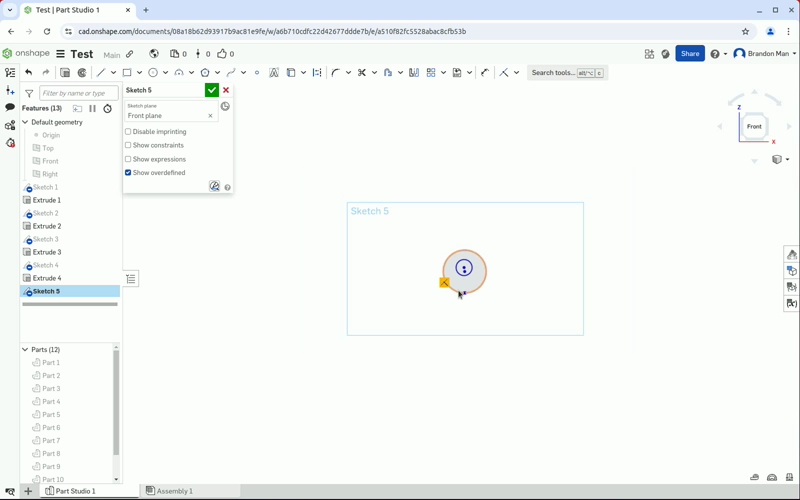
scroll(-6)
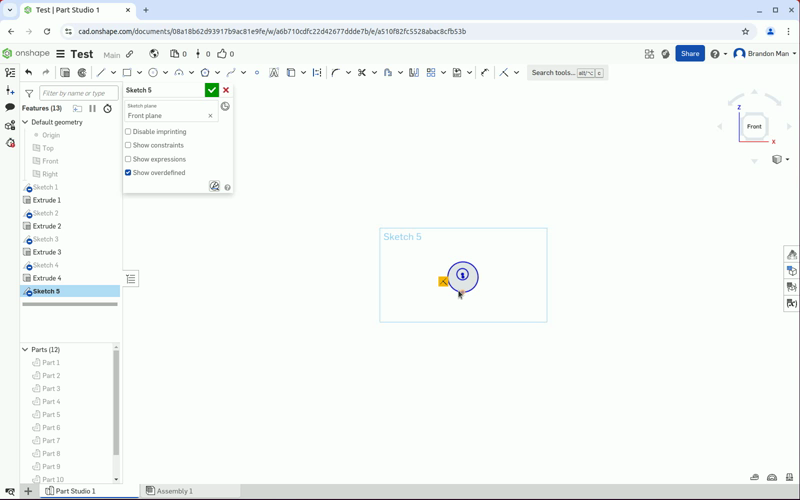
scroll(-6)
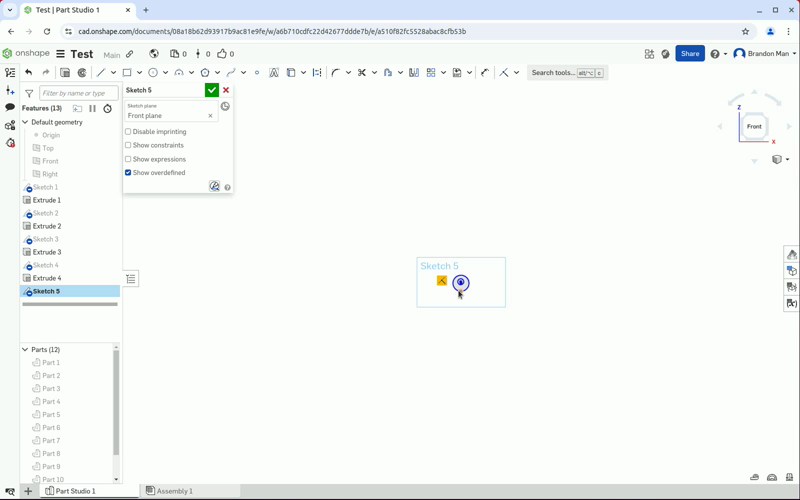
mouse_move(69, 352)
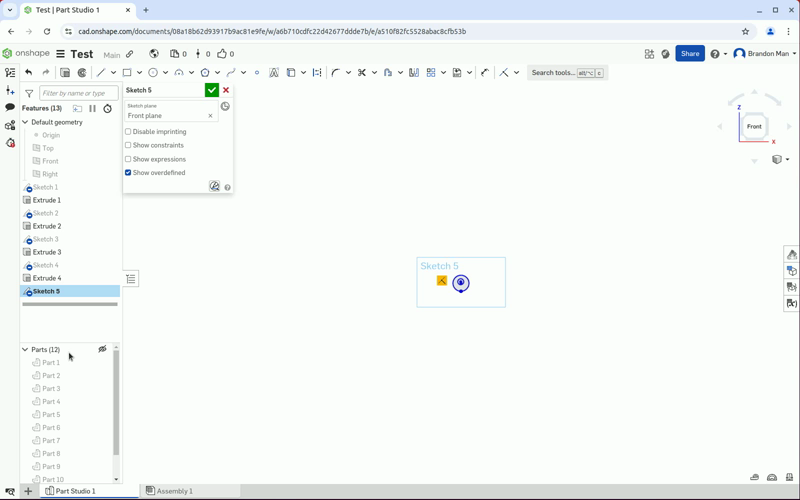
key(shift+y)
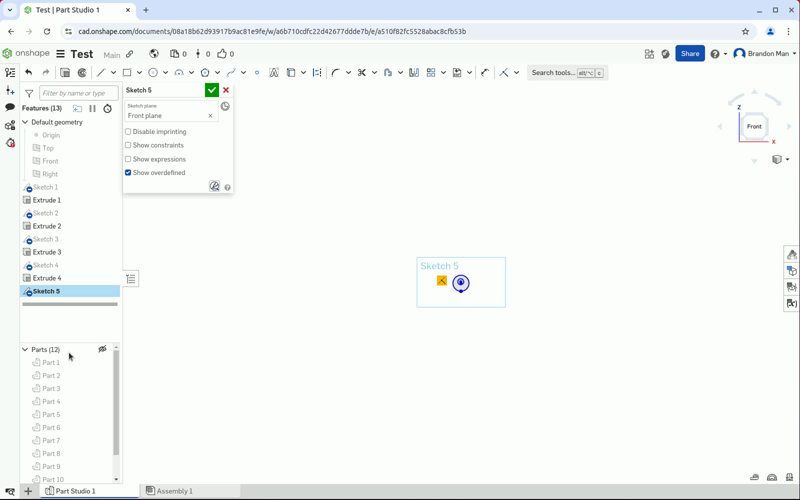
key(shift+e)
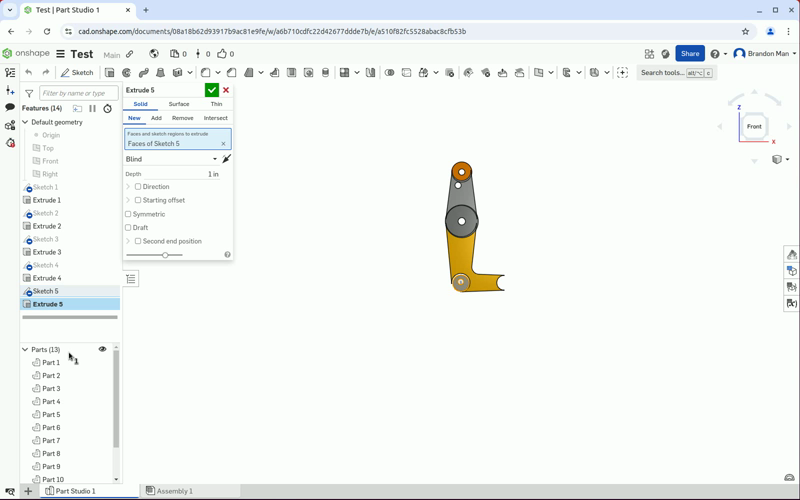
mouse_move(143, 106)
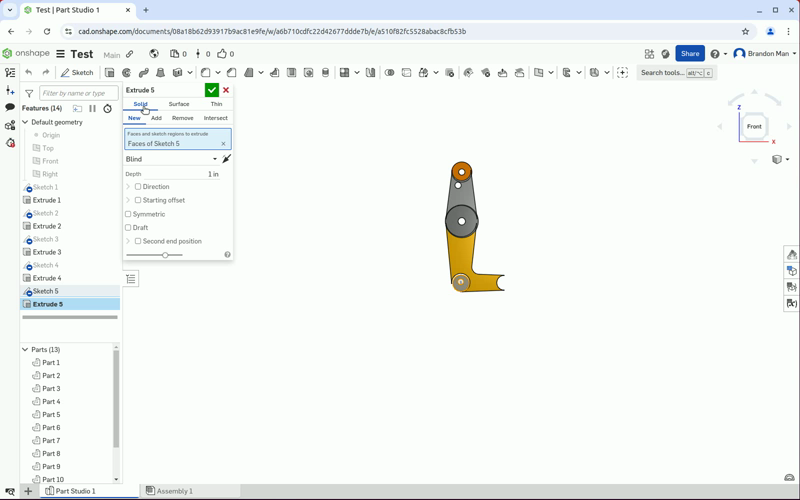
click(143, 106)
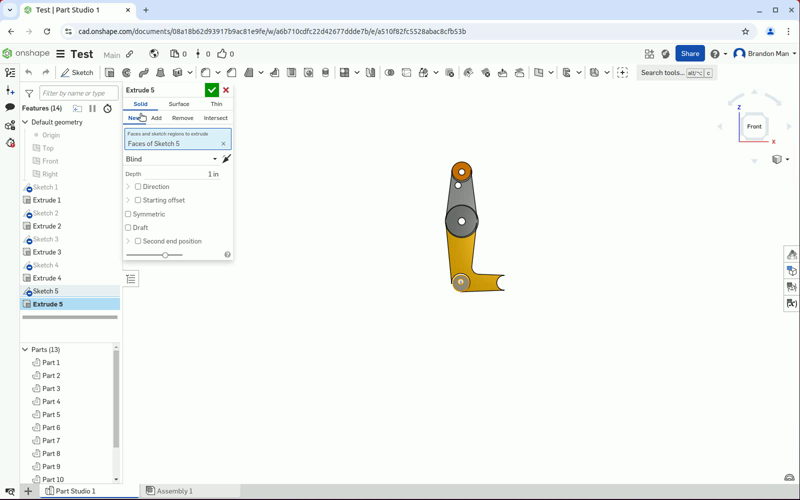
mouse_move(137, 120)
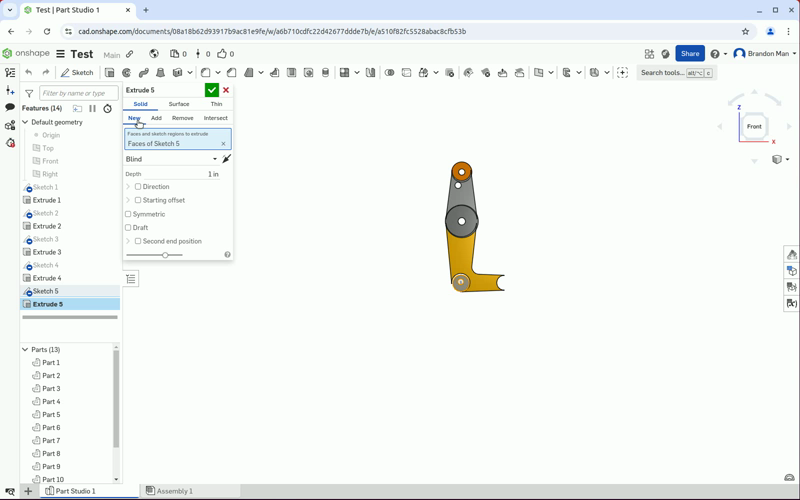
click(137, 120)
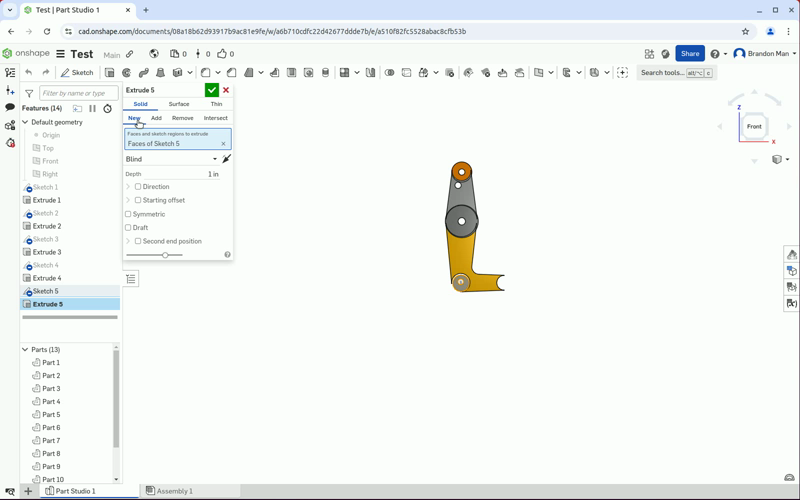
key(tab, 4)
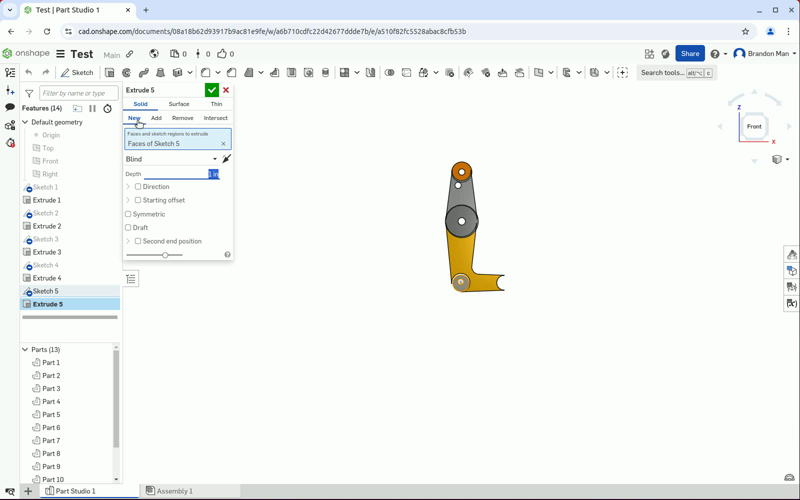
text(0.481)
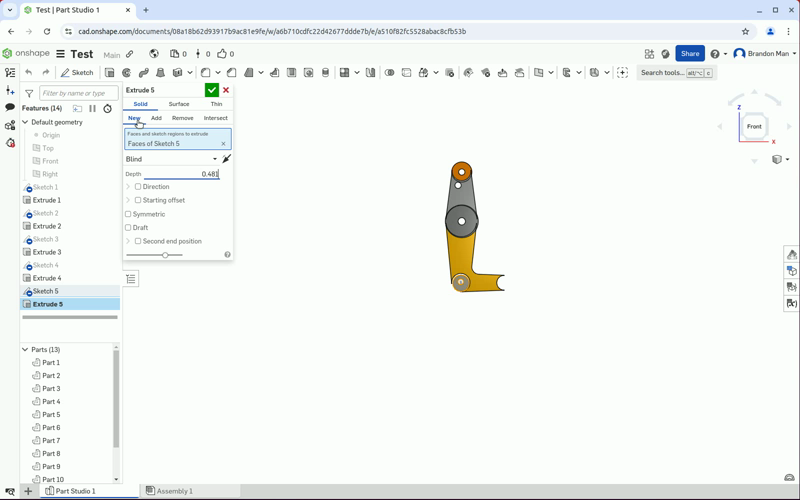
key(enter)
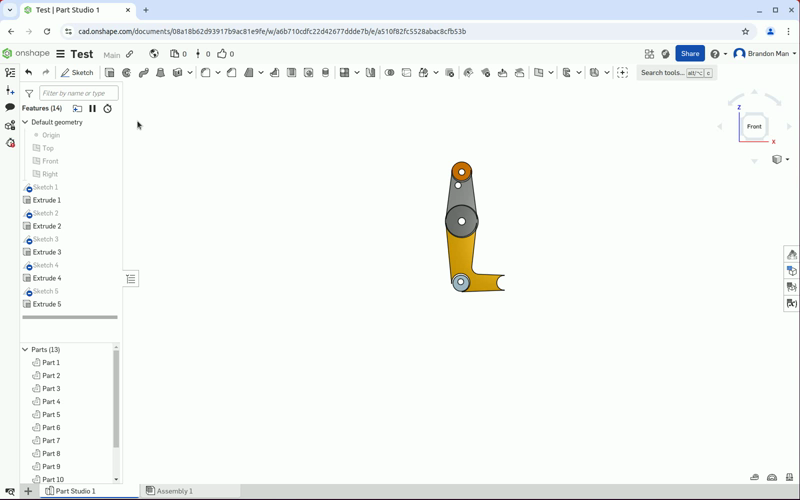
key(shift+h)
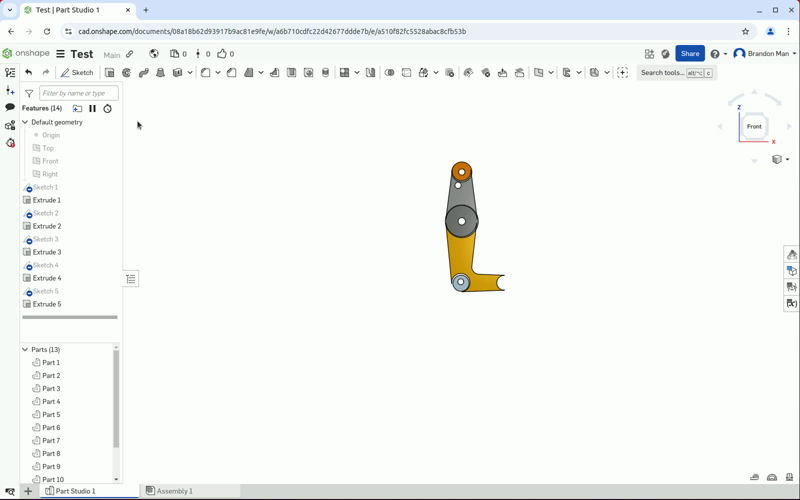
key(shift+h)
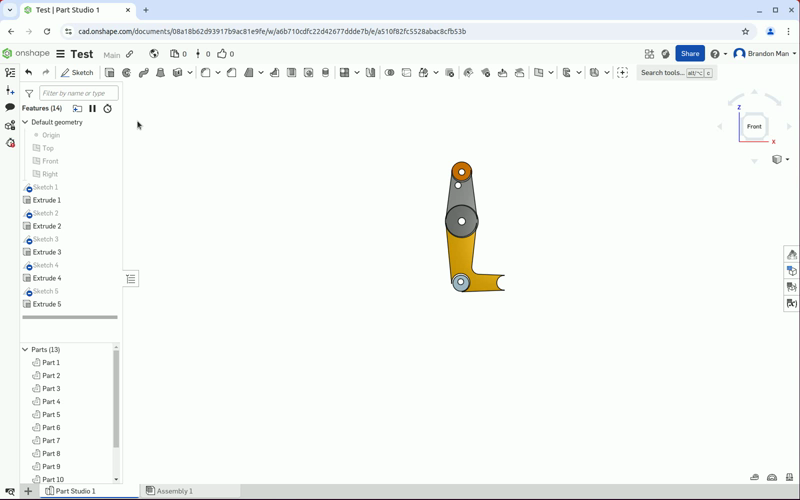
mouse_move(73, 189)
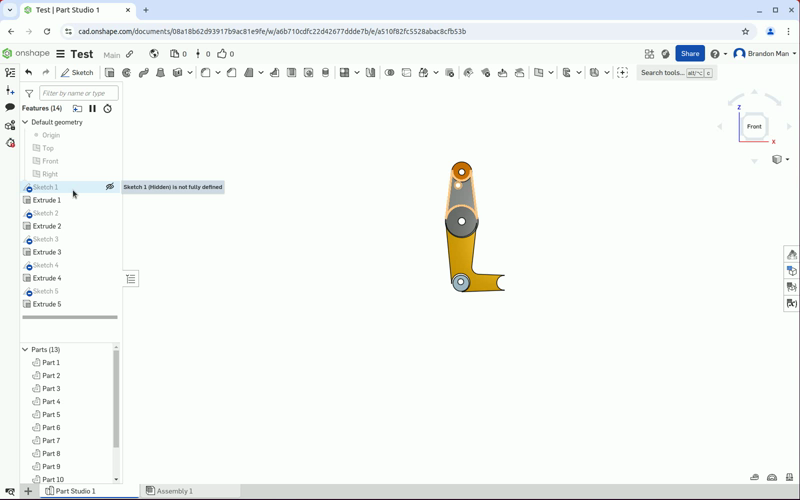
click(73, 189)
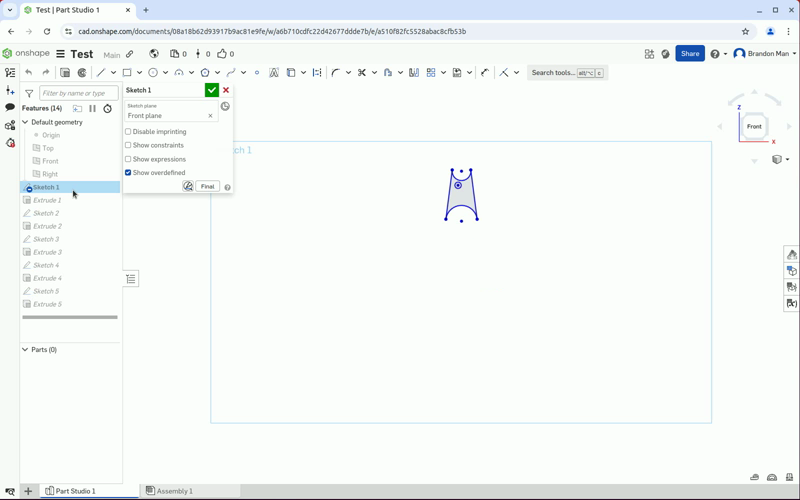
mouse_move(229, 92)
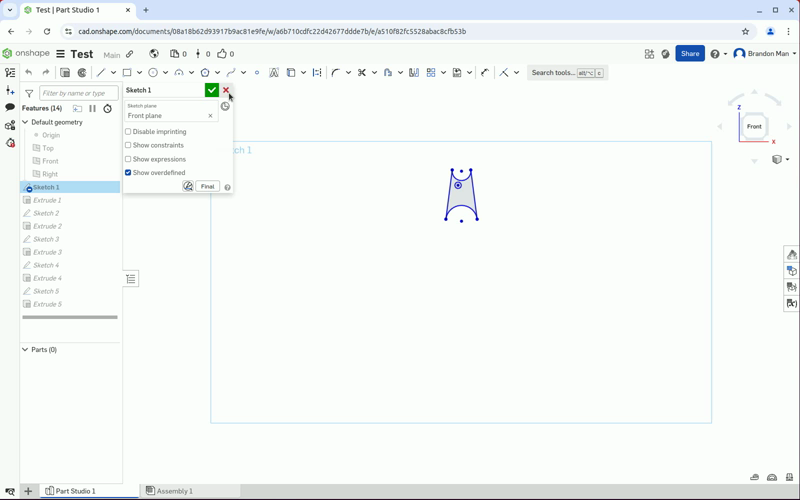
click(229, 92)
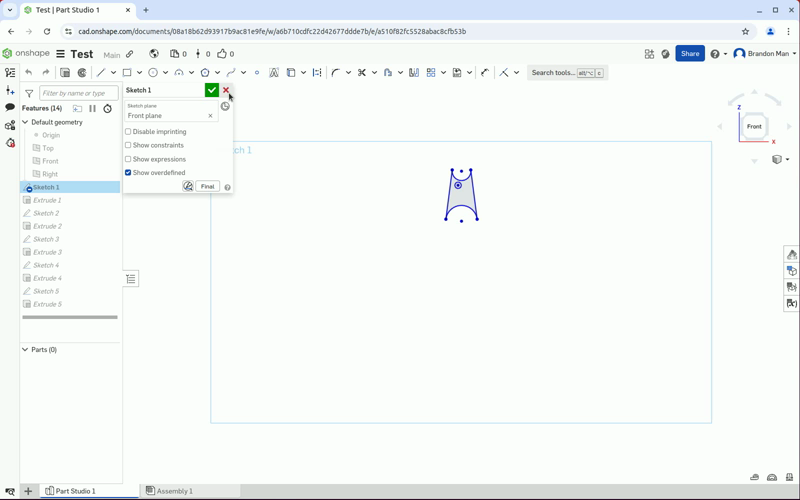
key(shift+s)
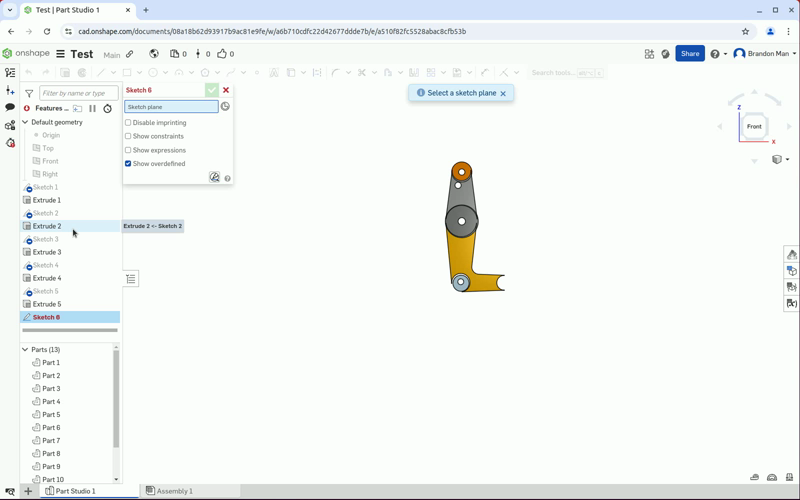
scroll(3)
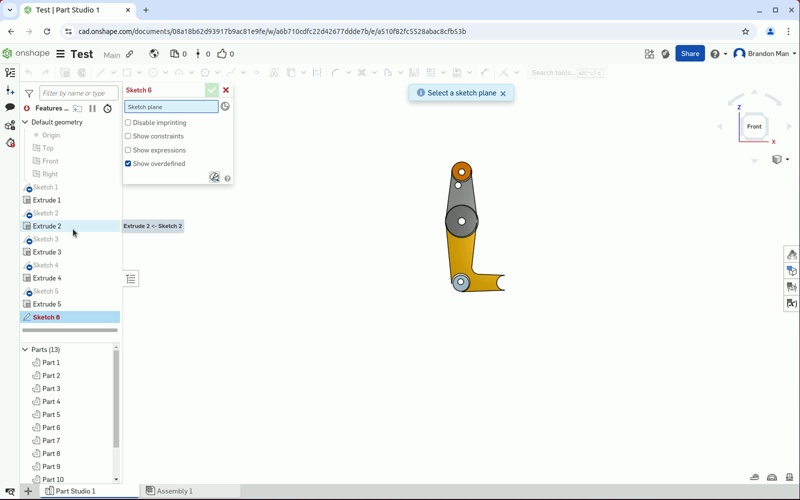
mouse_move(73, 163)
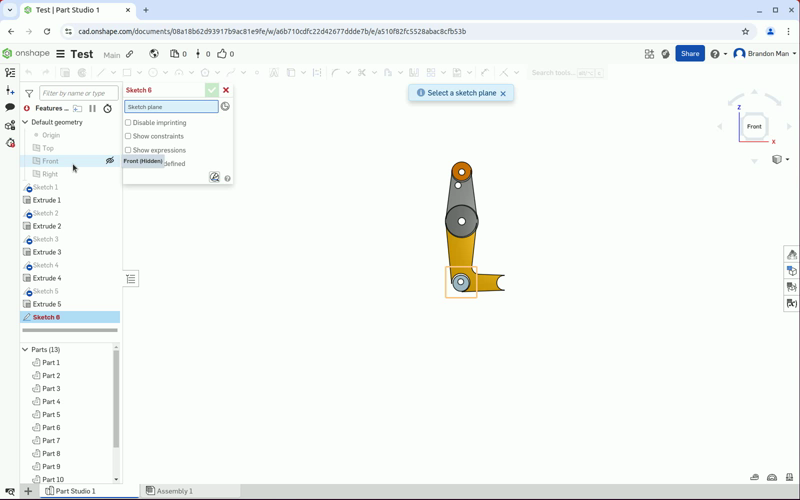
click(73, 163)
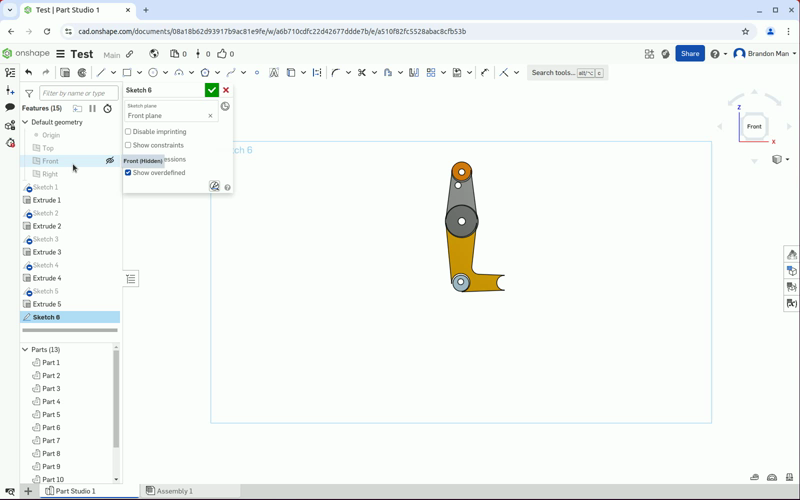
mouse_move(69, 352)
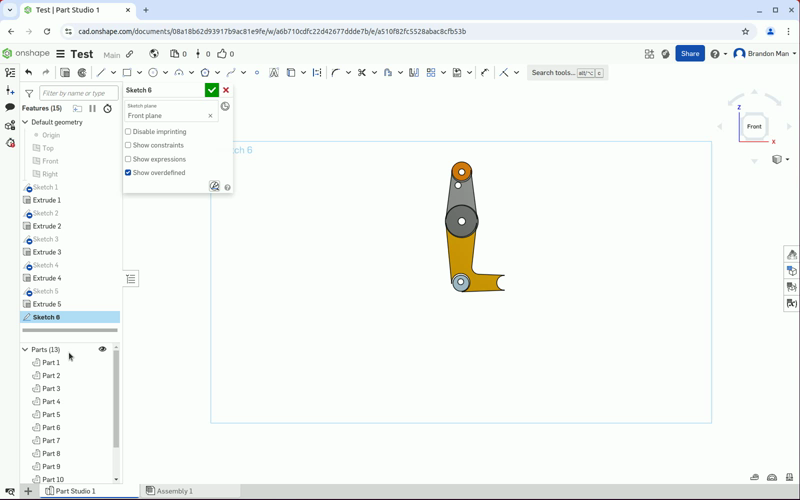
key(y)
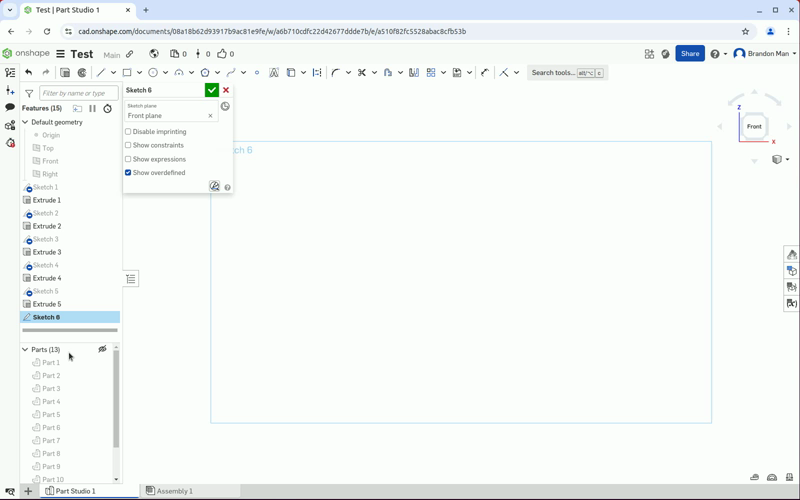
key(c)
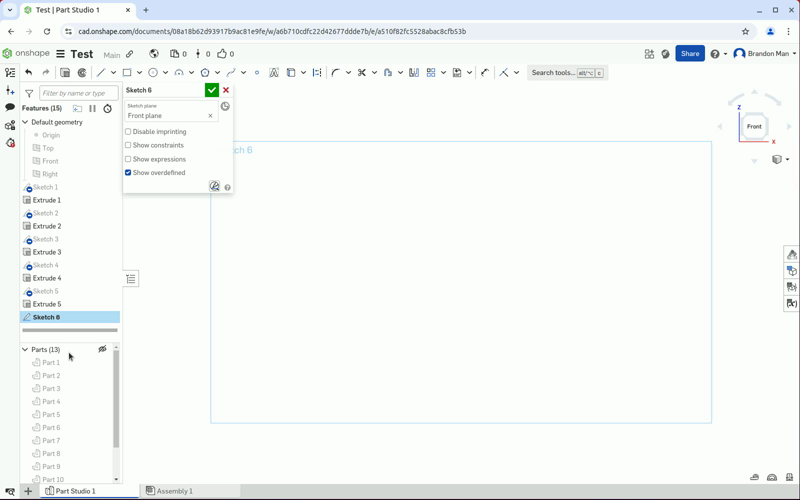
key_down(shift)
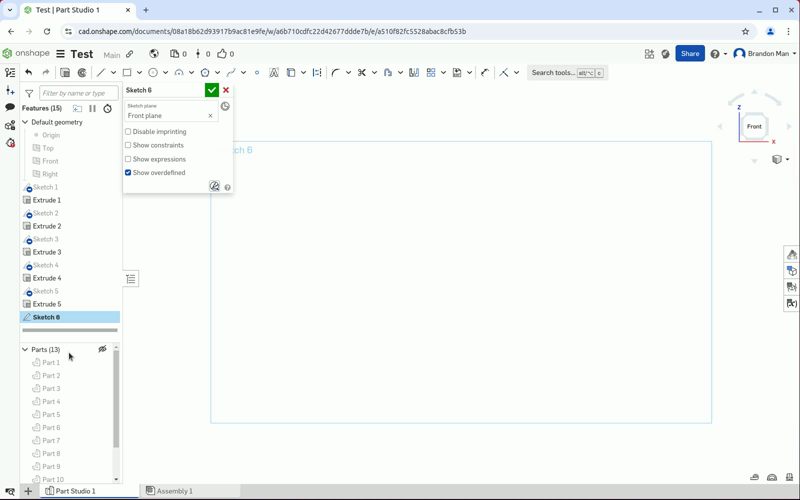
mouse_move(501, 282)
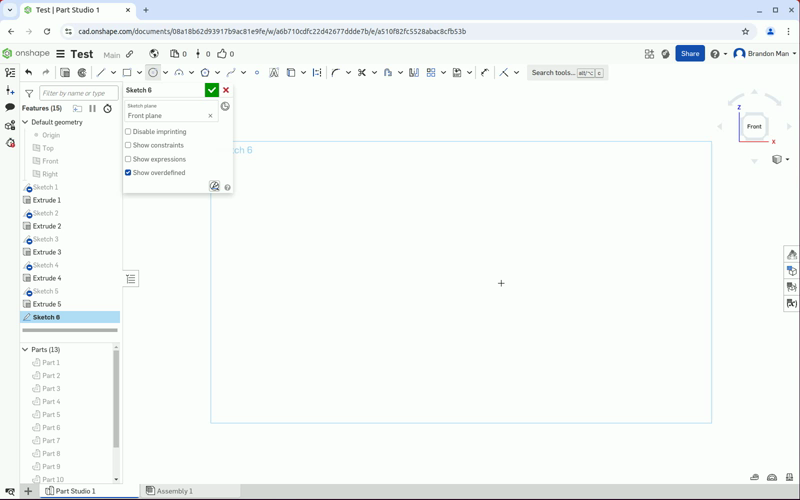
click(501, 282)
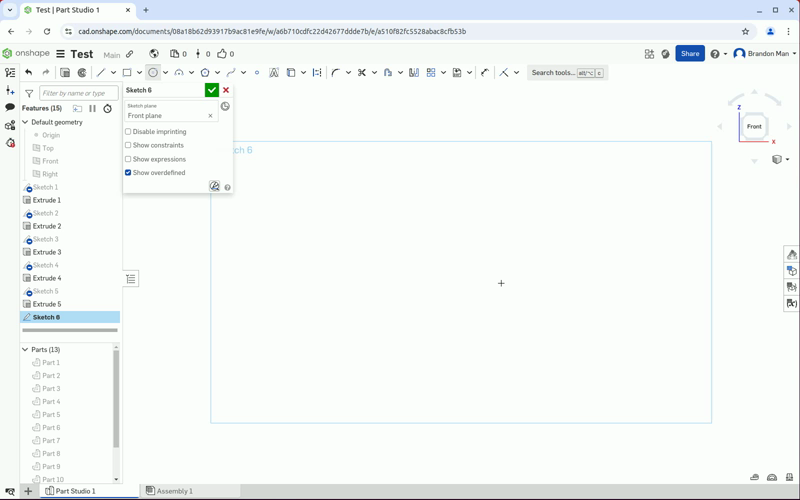
key_up(shift)
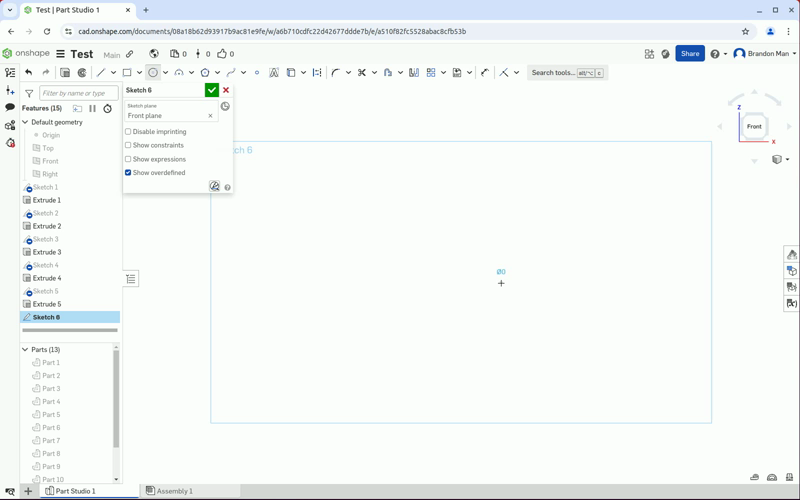
mouse_move(508, 282)
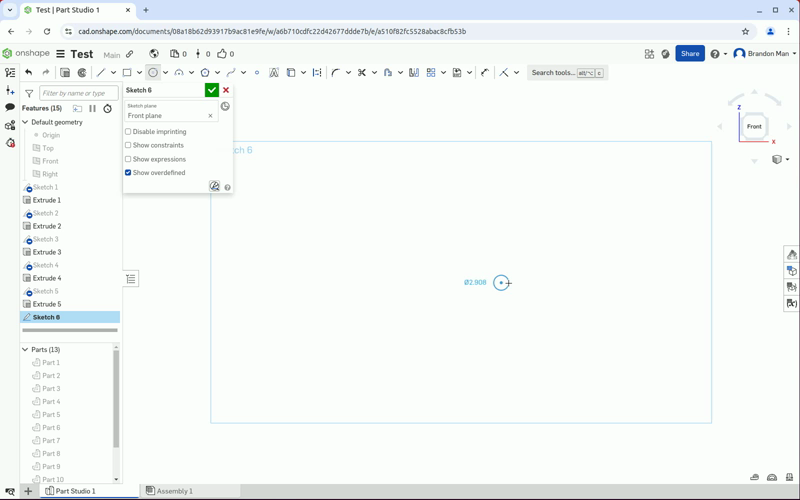
click(508, 282)
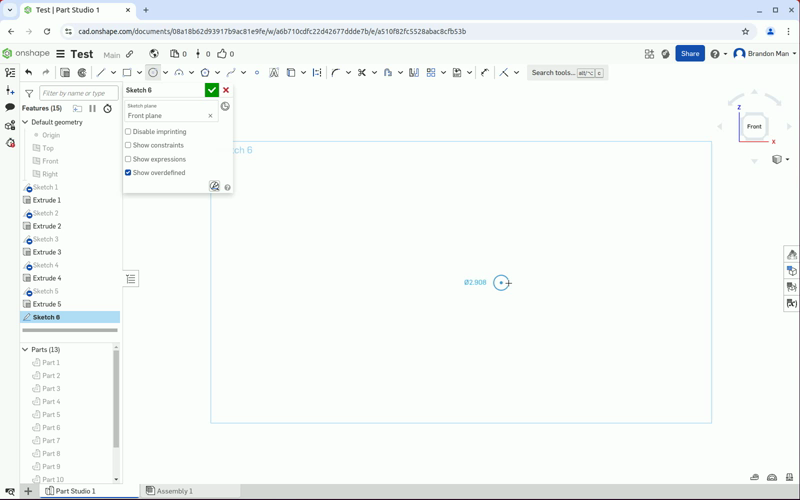
key(esc)
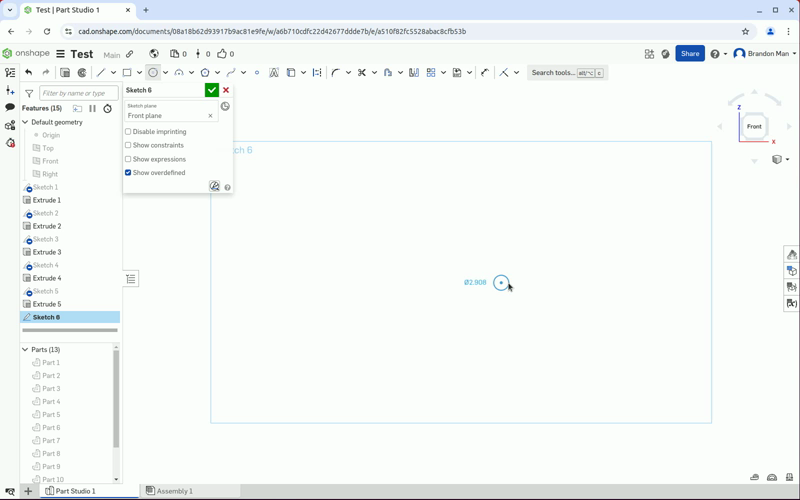
key(c)
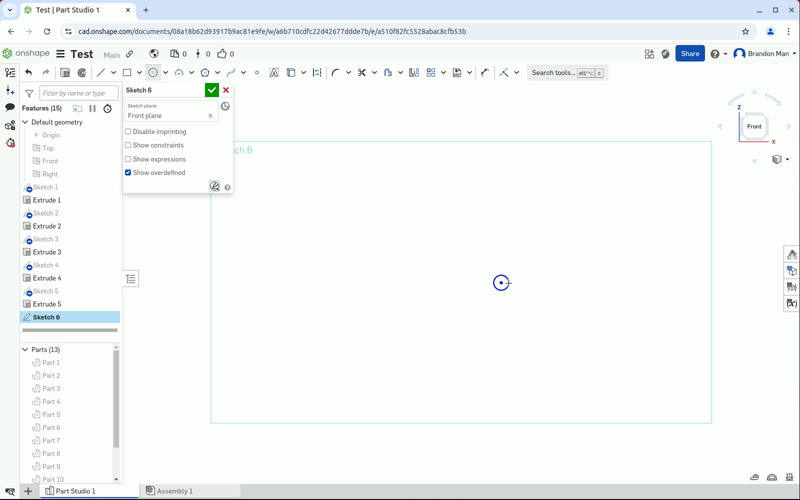
key_down(shift)
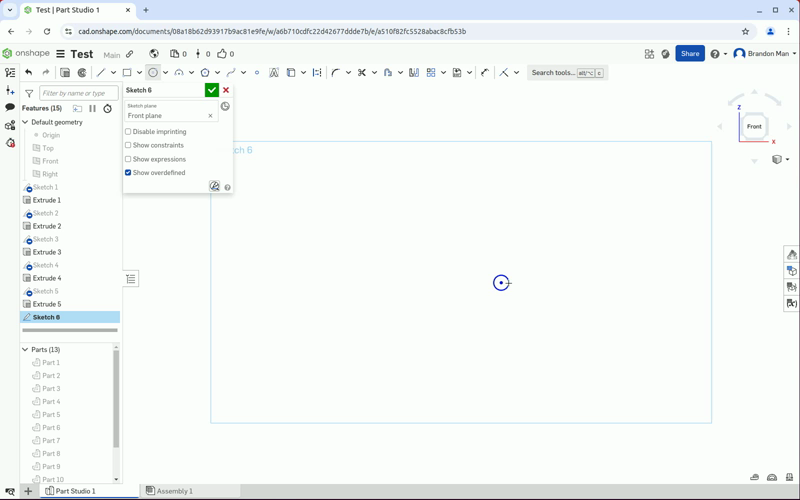
mouse_move(501, 282)
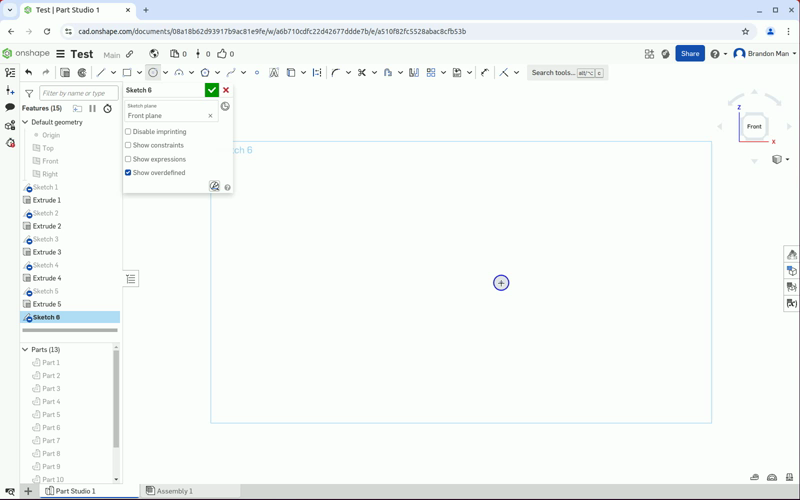
click(501, 282)
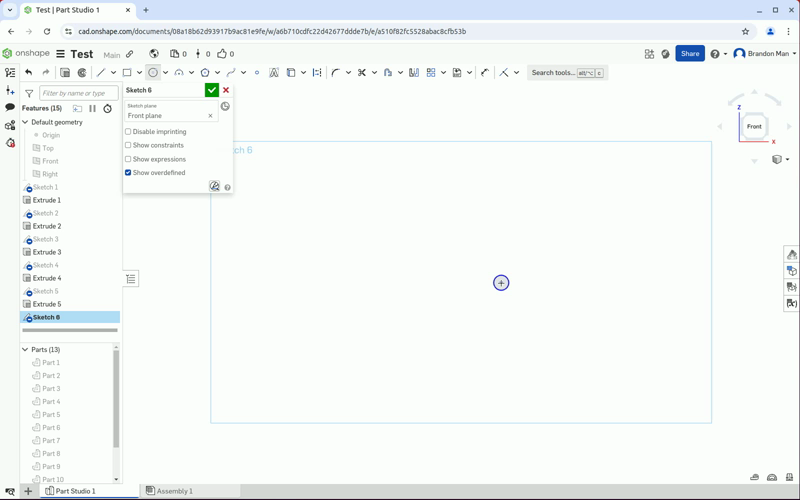
key_up(shift)
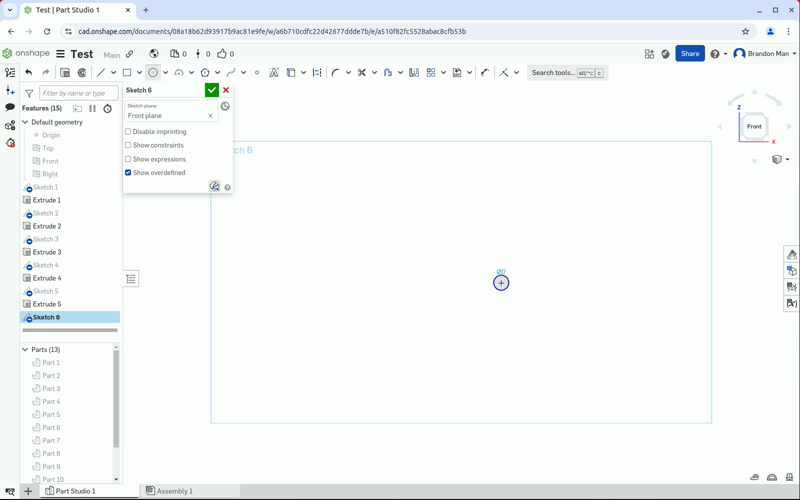
mouse_move(504, 282)
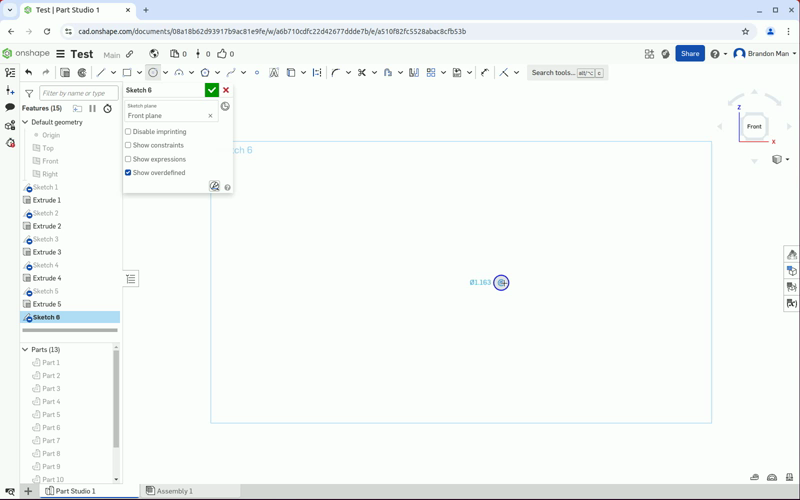
scroll(6)
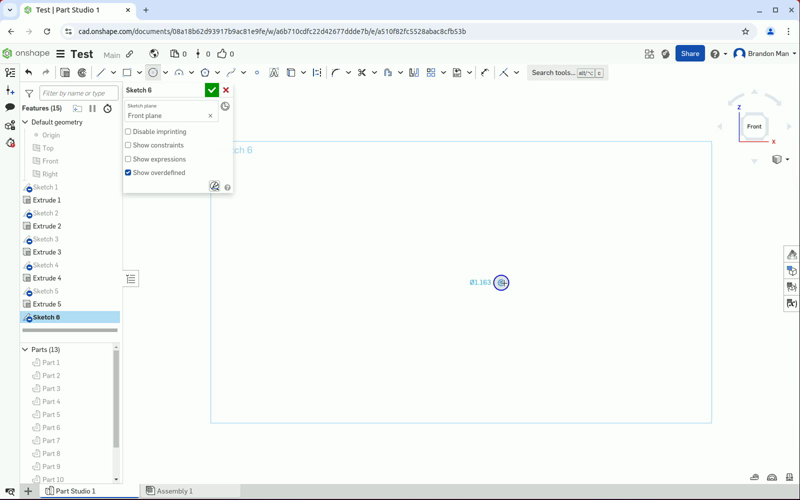
scroll(6)
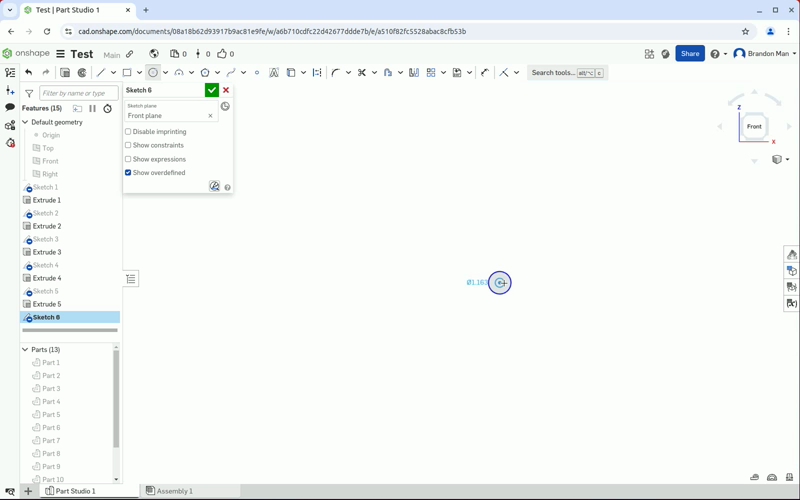
scroll(6)
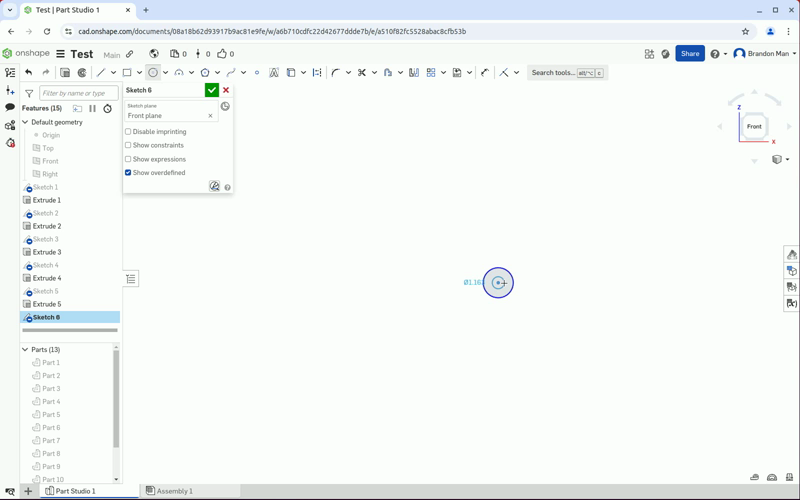
scroll(6)
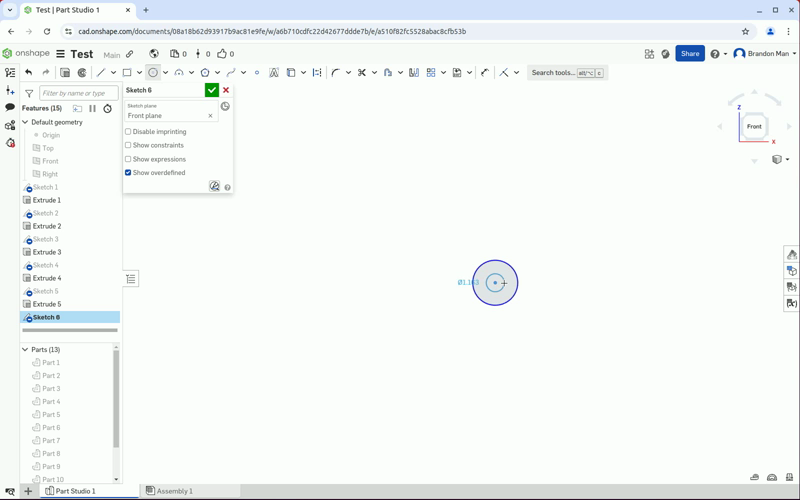
scroll(6)
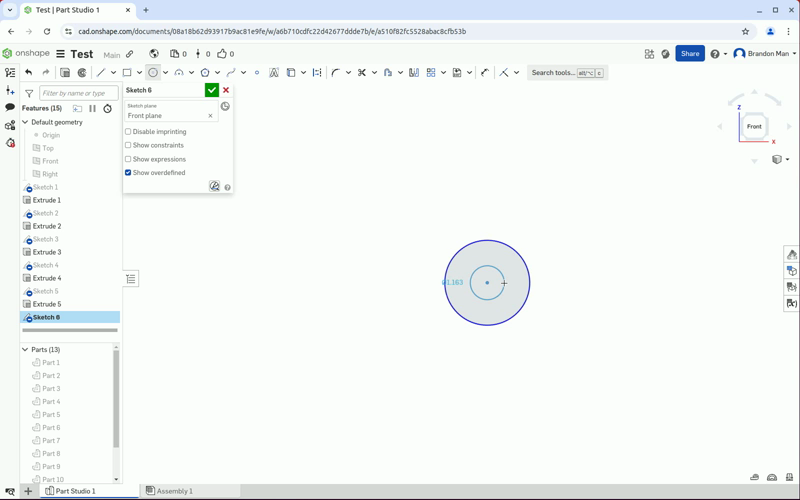
scroll(6)
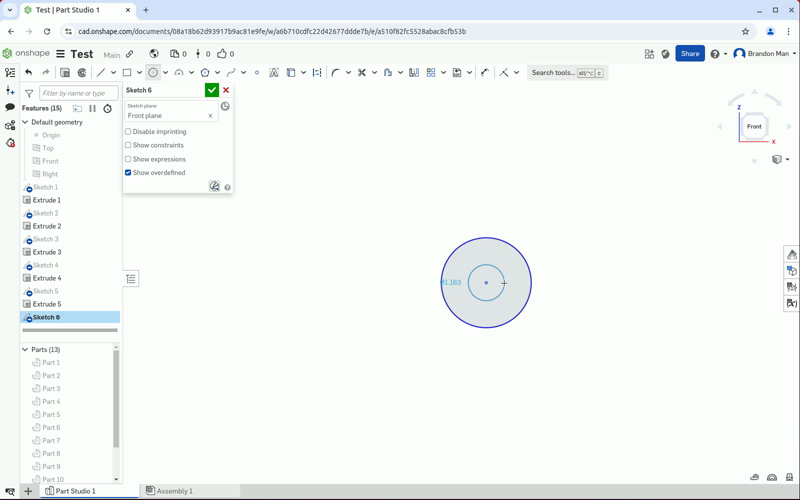
scroll(6)
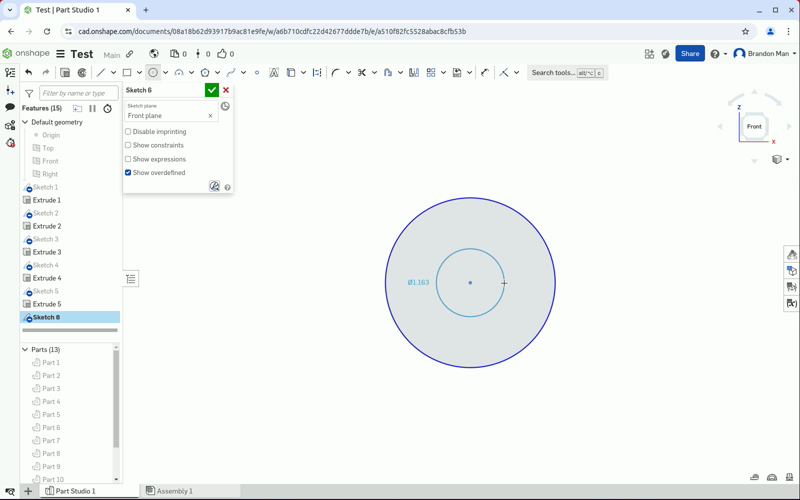
click(504, 282)
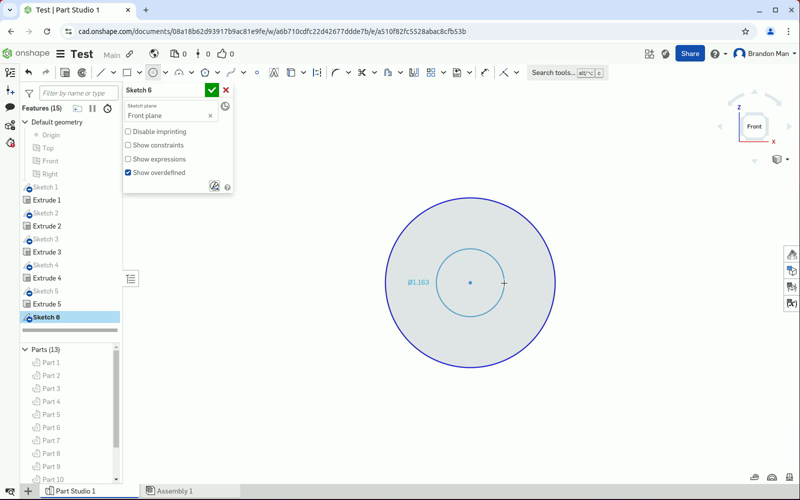
scroll(-6)
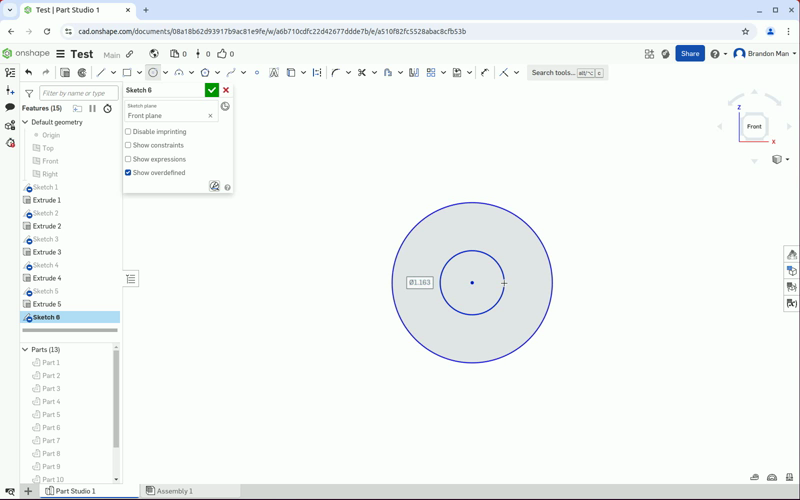
scroll(-6)
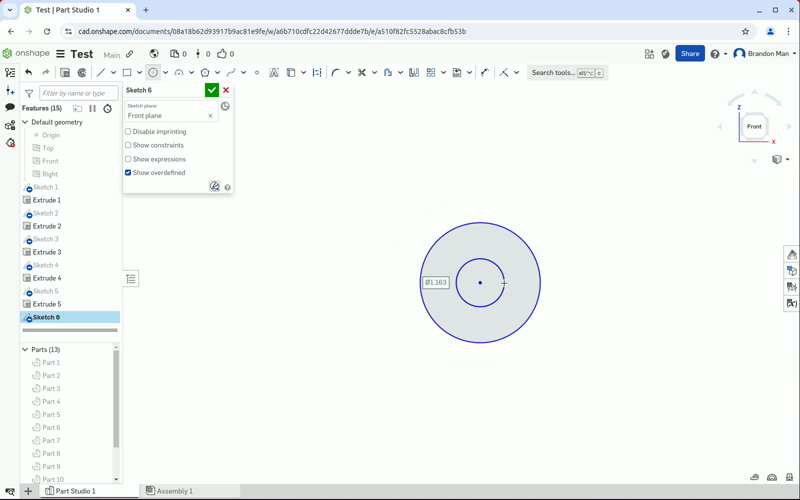
scroll(-6)
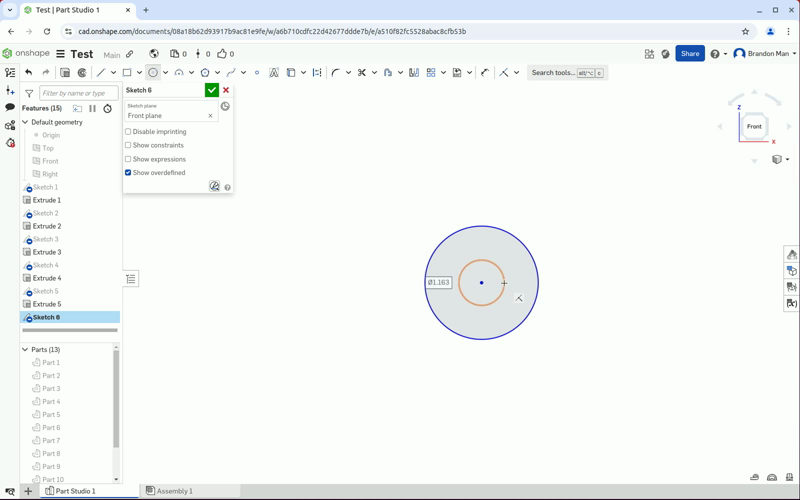
scroll(-6)
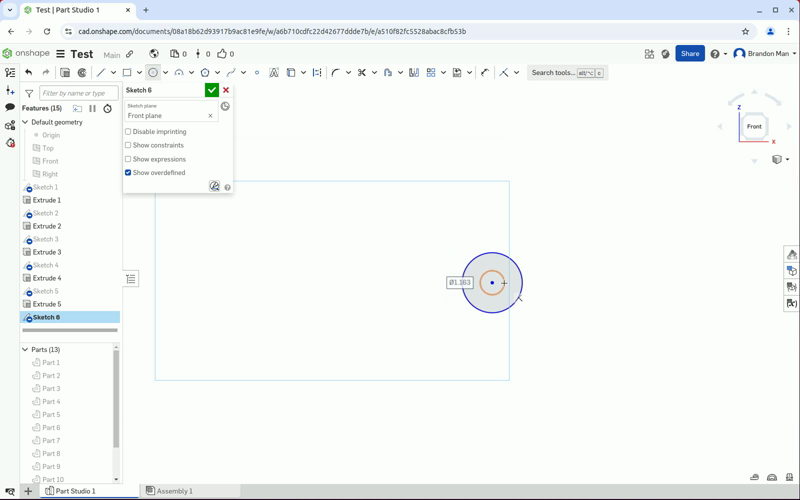
scroll(-6)
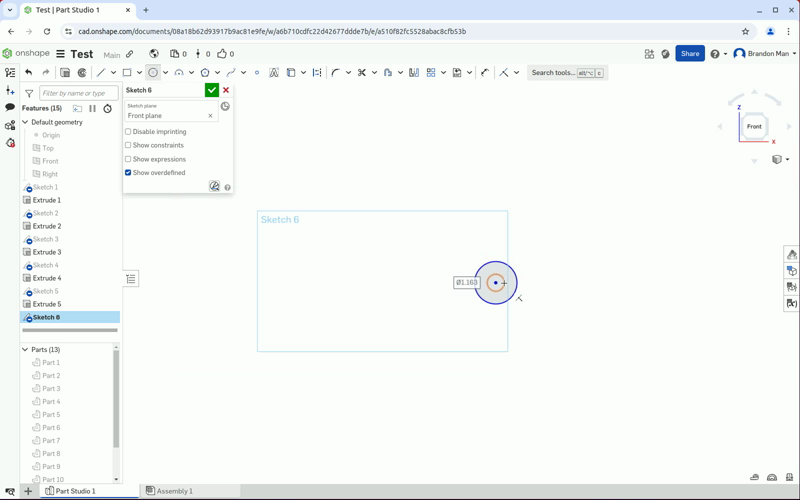
scroll(-6)
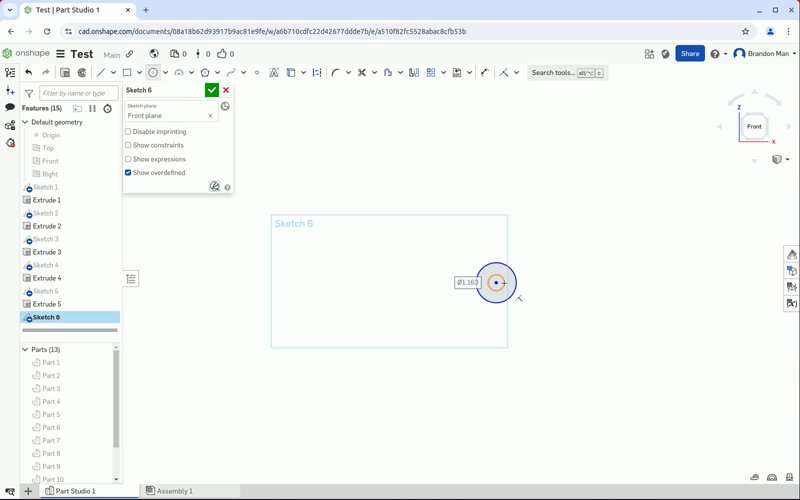
scroll(-6)
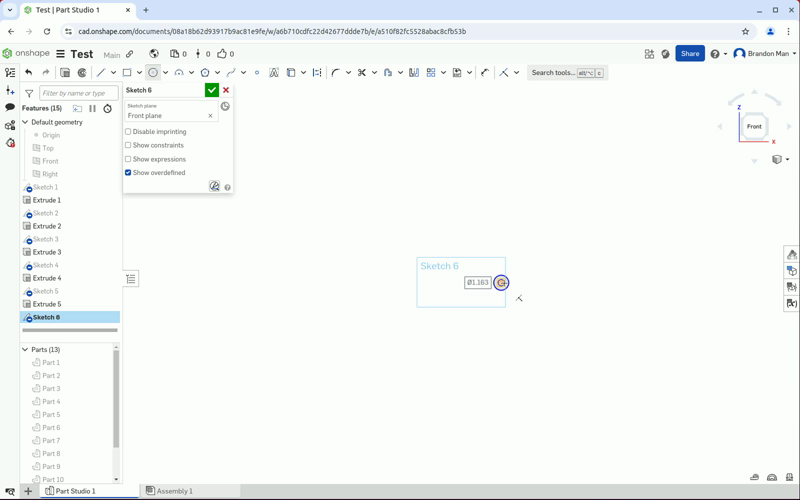
key(esc)
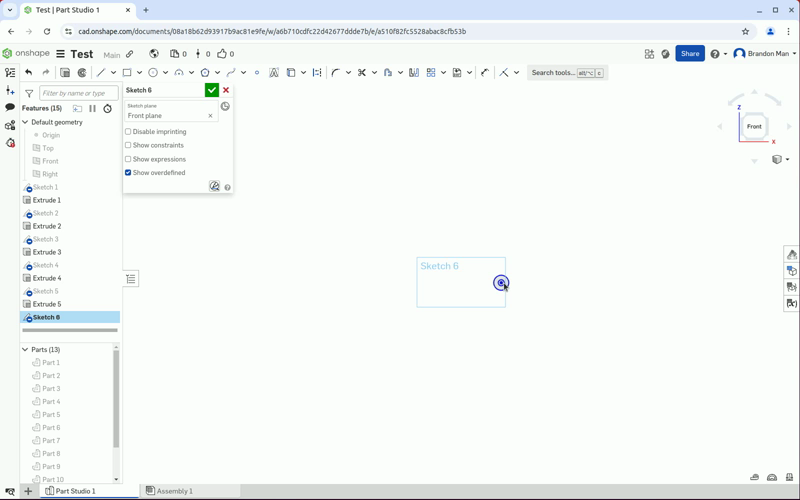
mouse_move(507, 285)
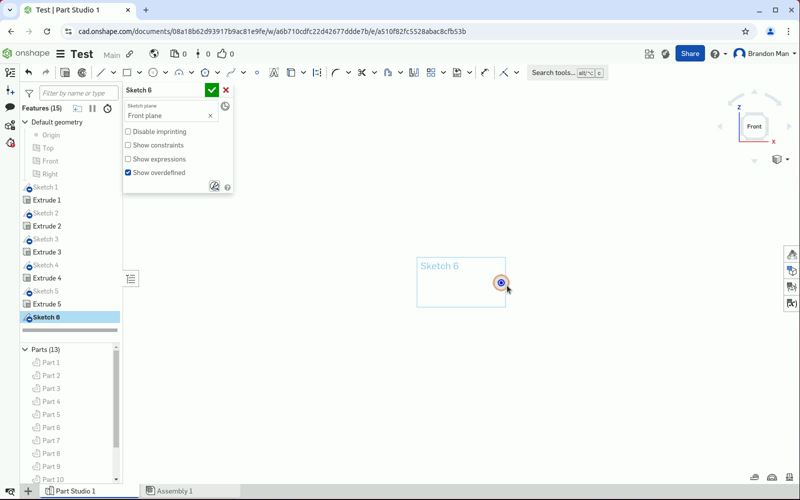
scroll(6)
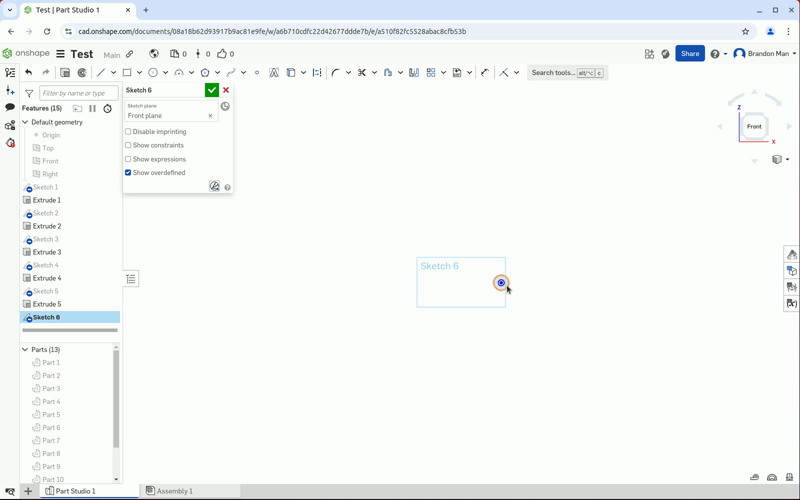
scroll(6)
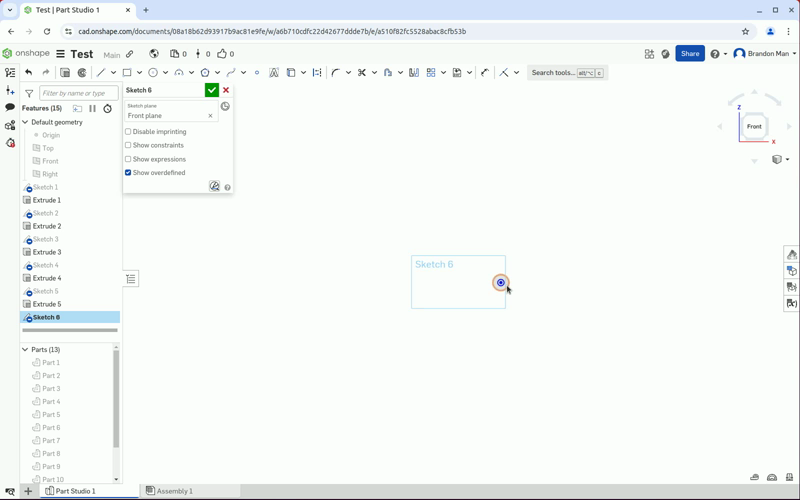
scroll(6)
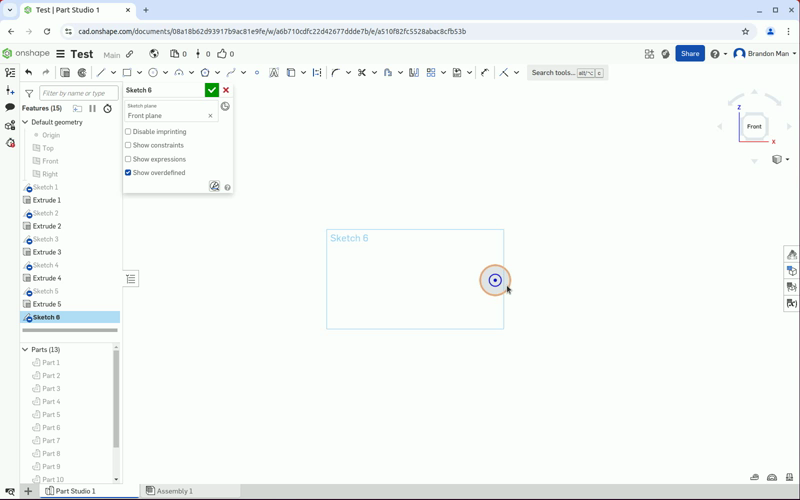
scroll(6)
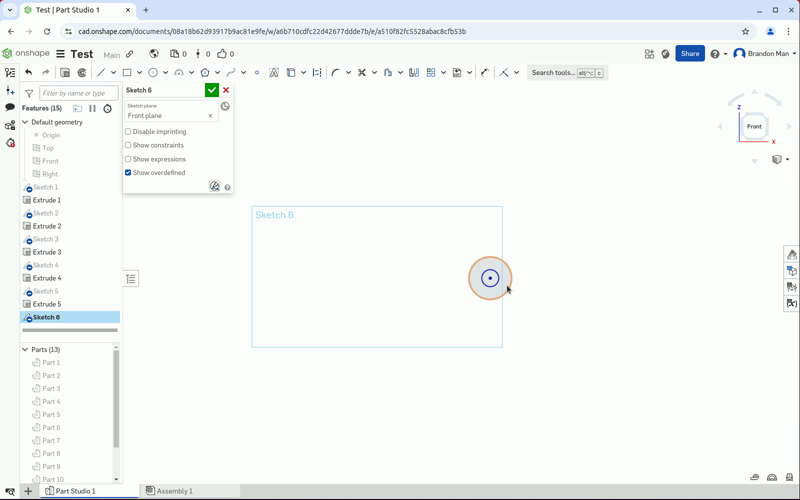
scroll(6)
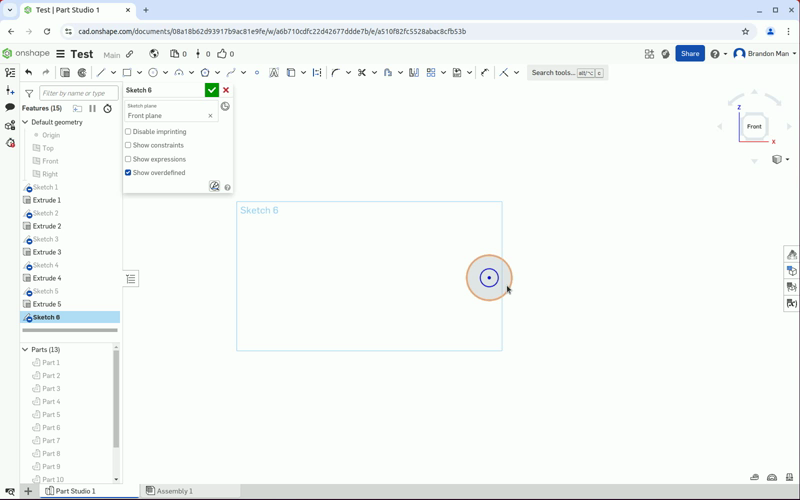
scroll(6)
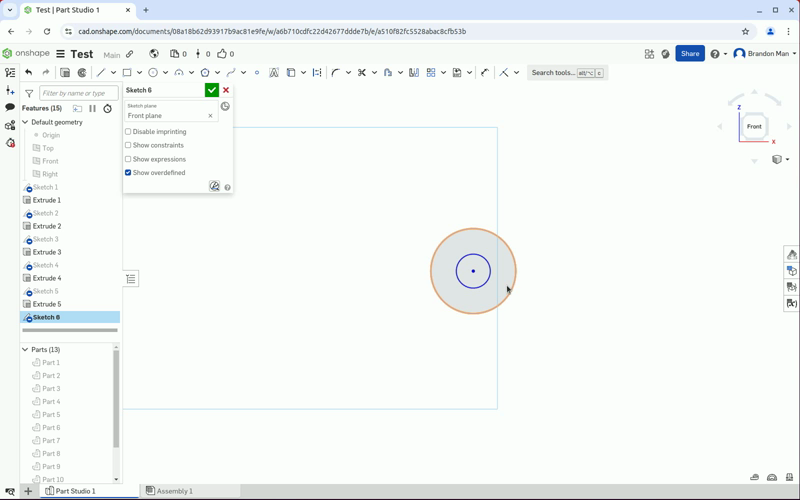
scroll(6)
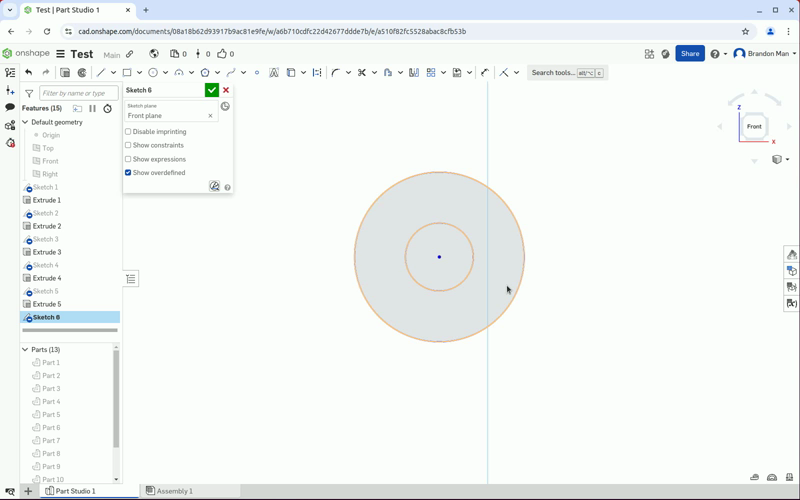
click(507, 285)
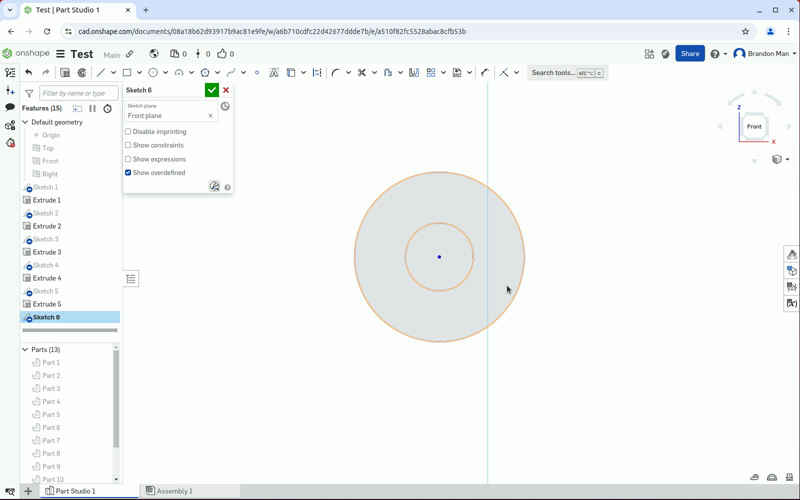
scroll(-6)
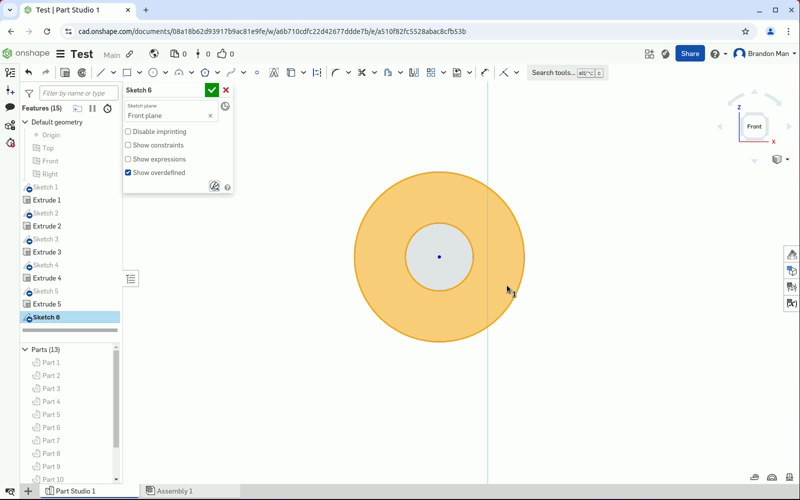
scroll(-6)
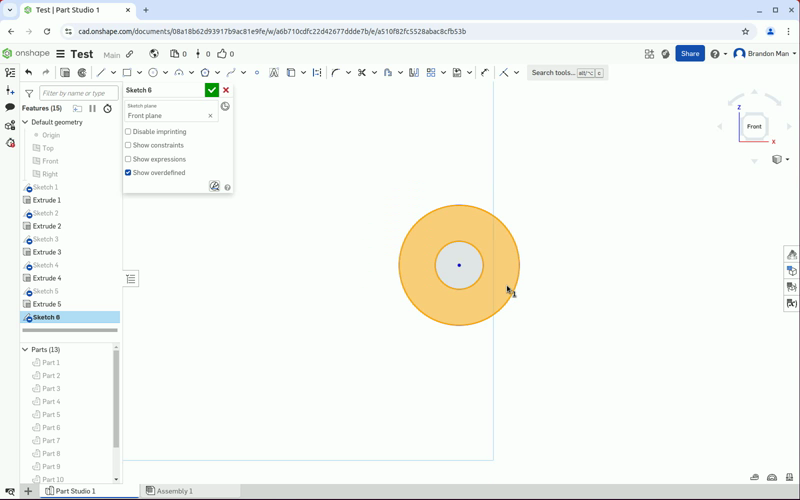
scroll(-6)
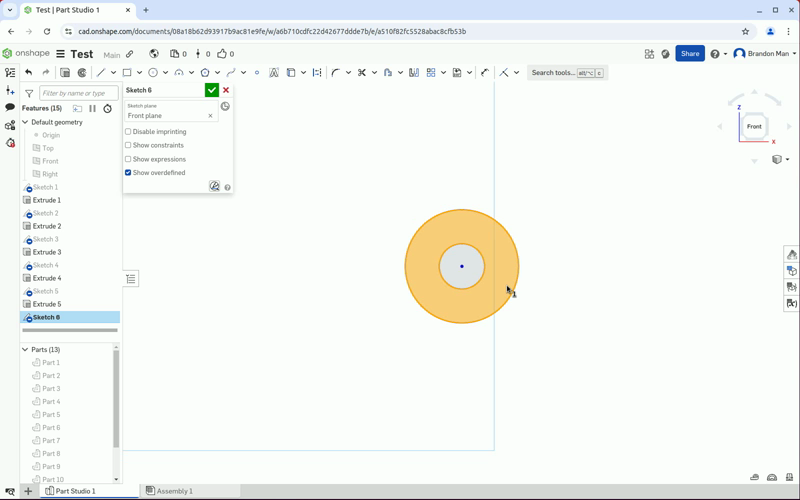
scroll(-6)
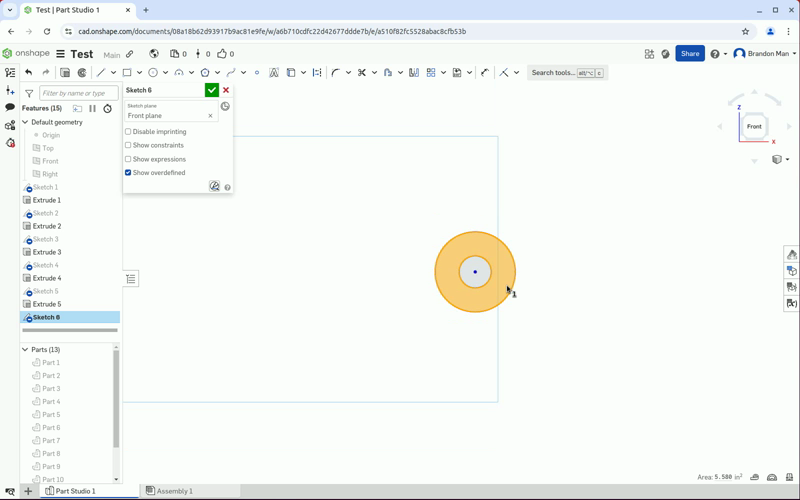
scroll(-6)
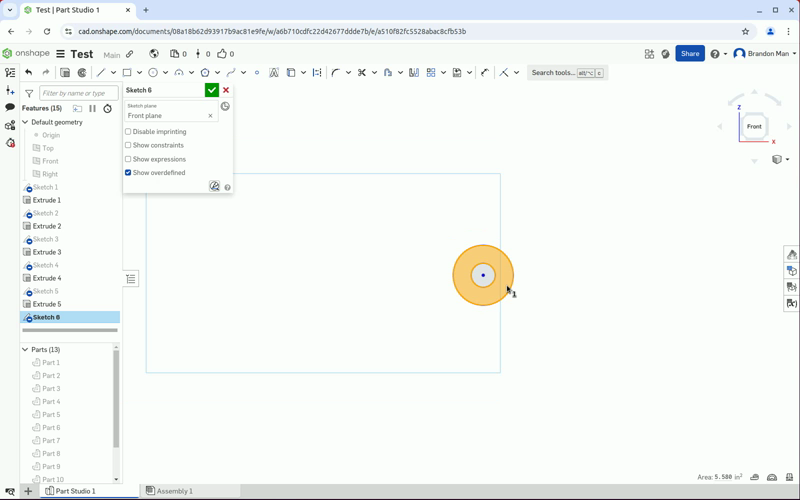
scroll(-6)
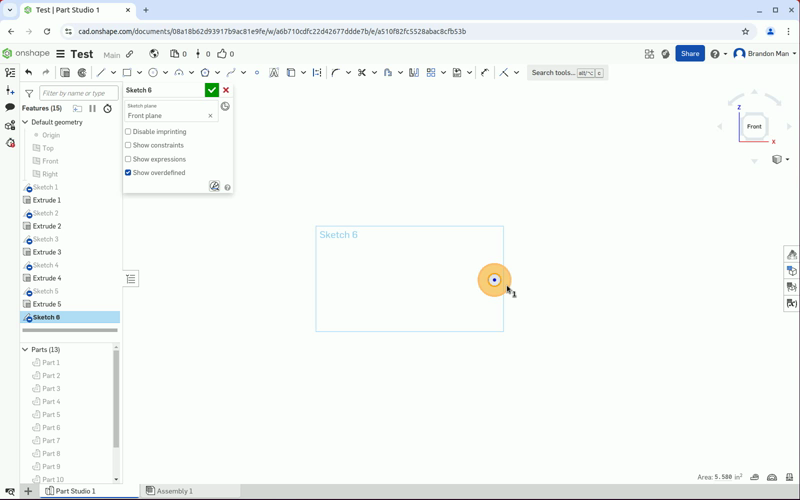
scroll(-6)
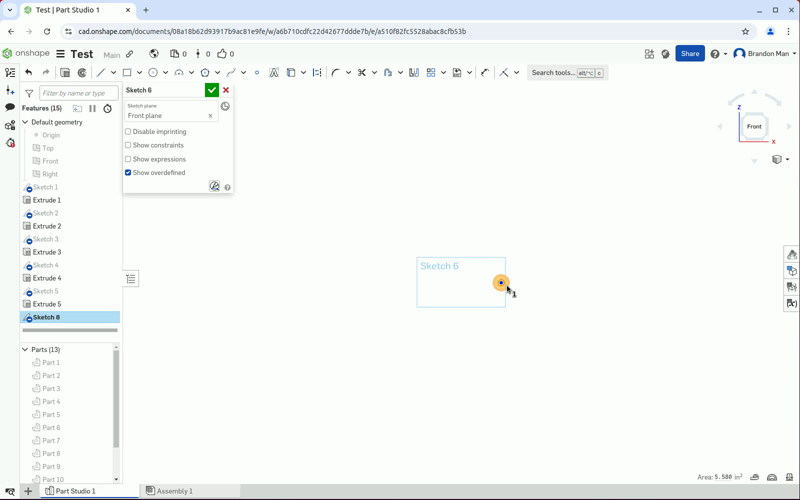
mouse_move(69, 352)
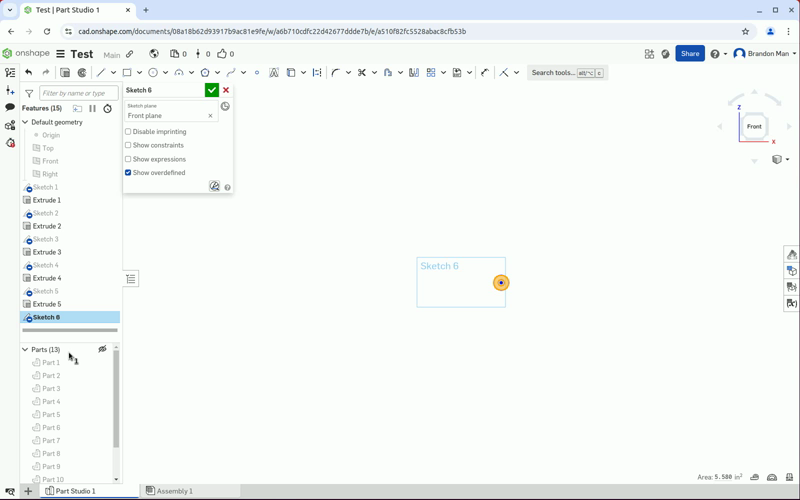
key(shift+y)
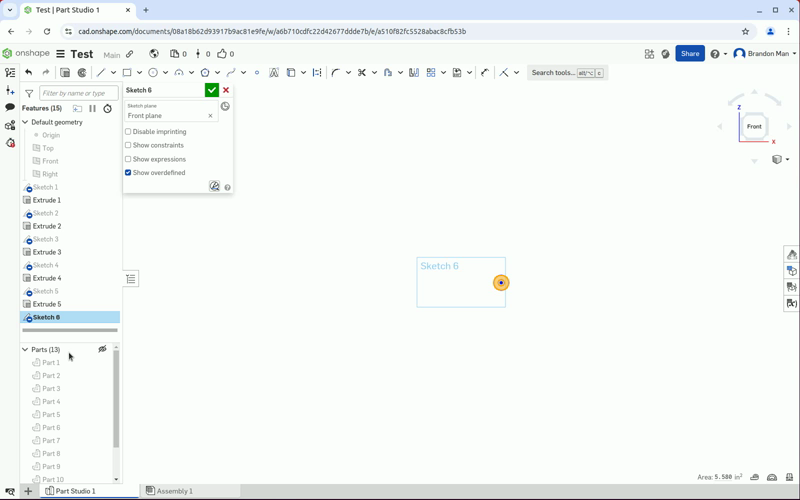
key(shift+e)
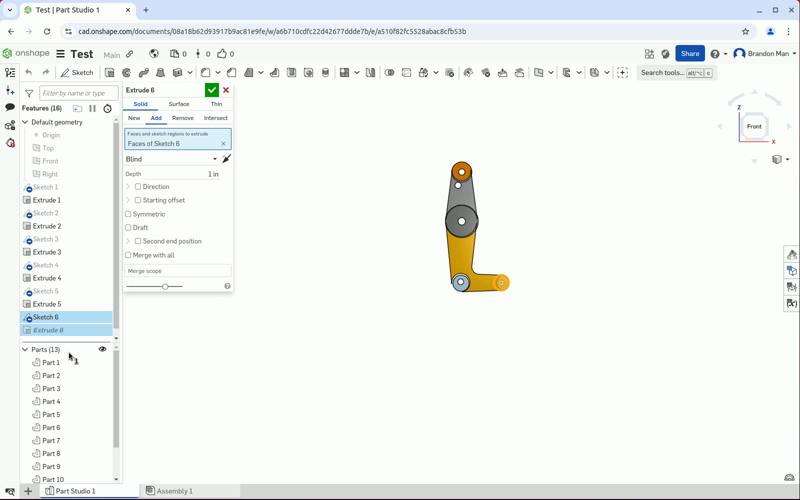
mouse_move(143, 106)
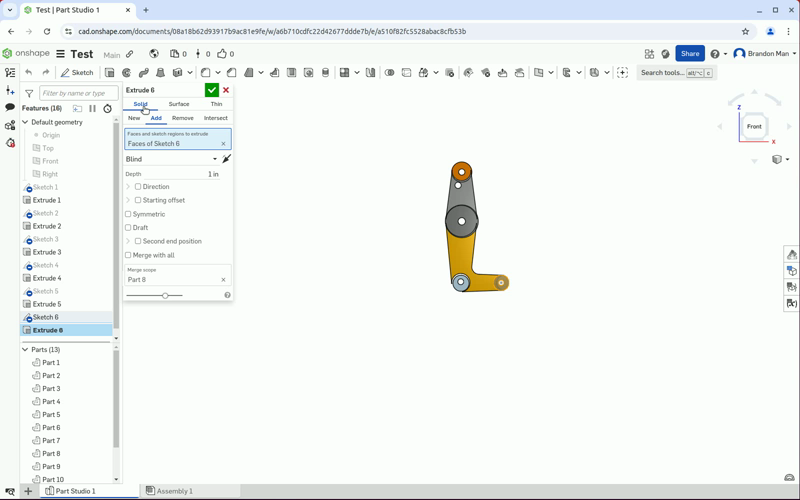
click(143, 106)
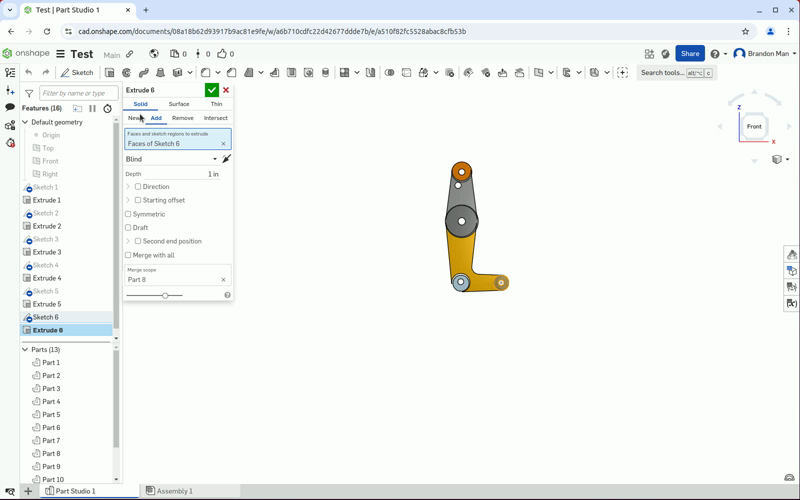
mouse_move(137, 120)
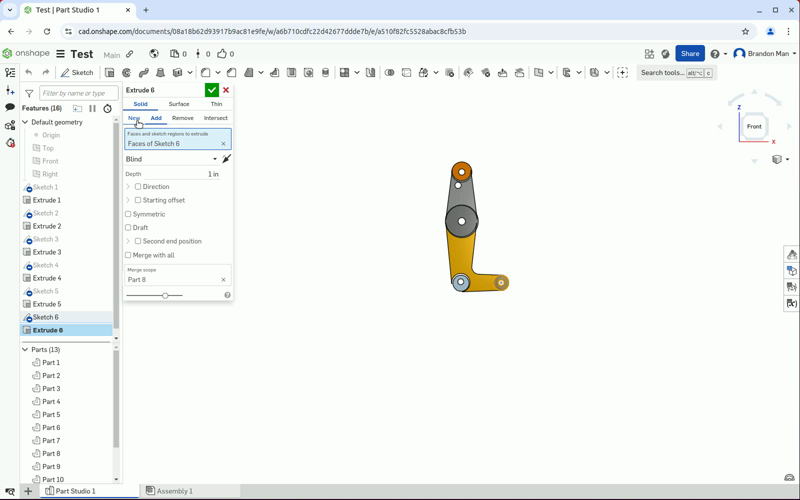
click(137, 120)
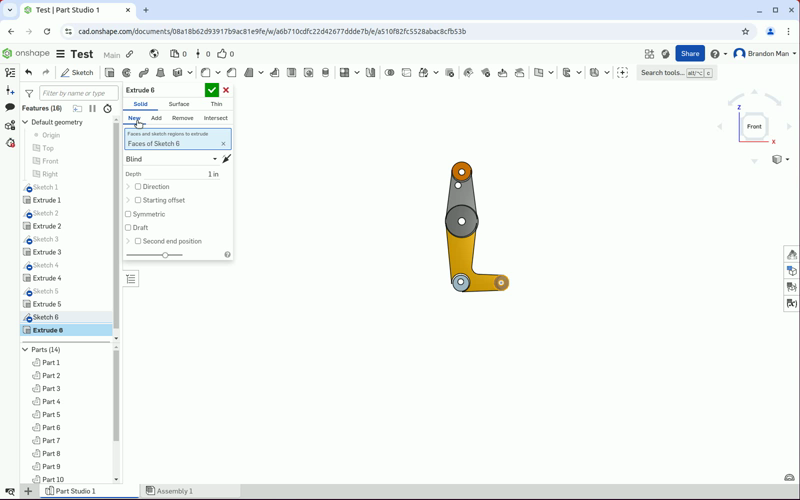
key(tab, 4)
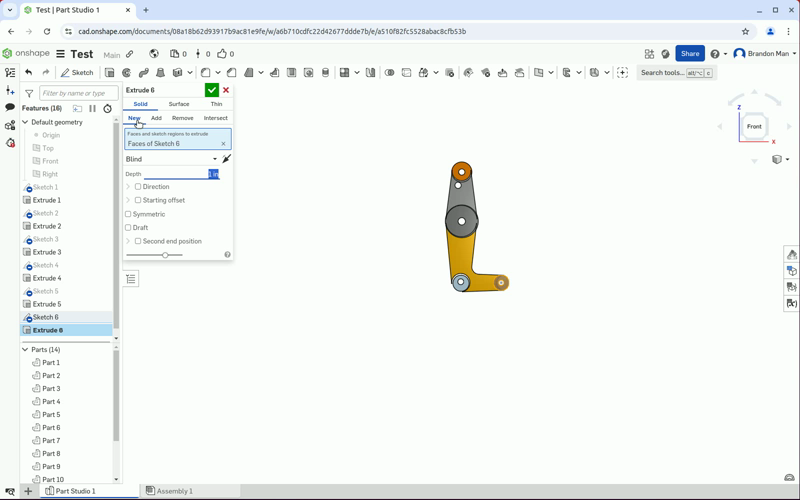
text(0.481)
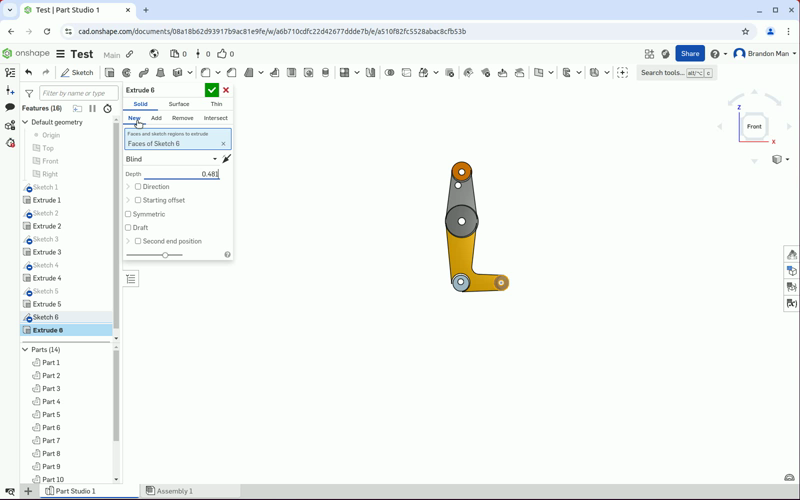
key(enter)
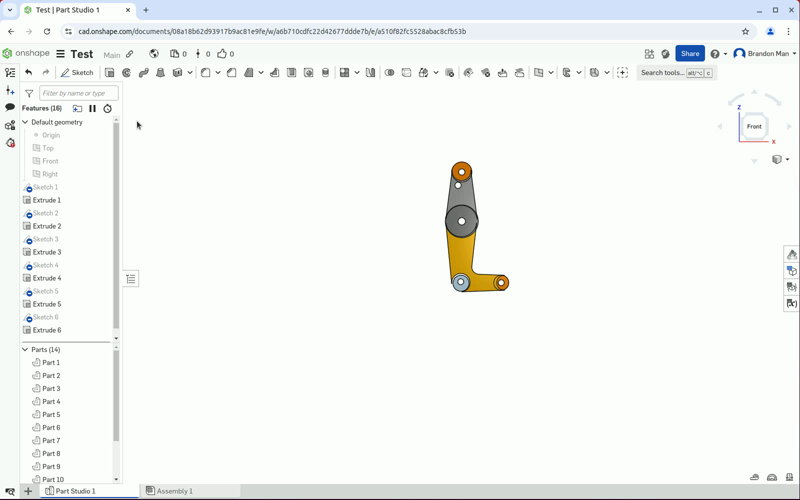
key(shift+h)
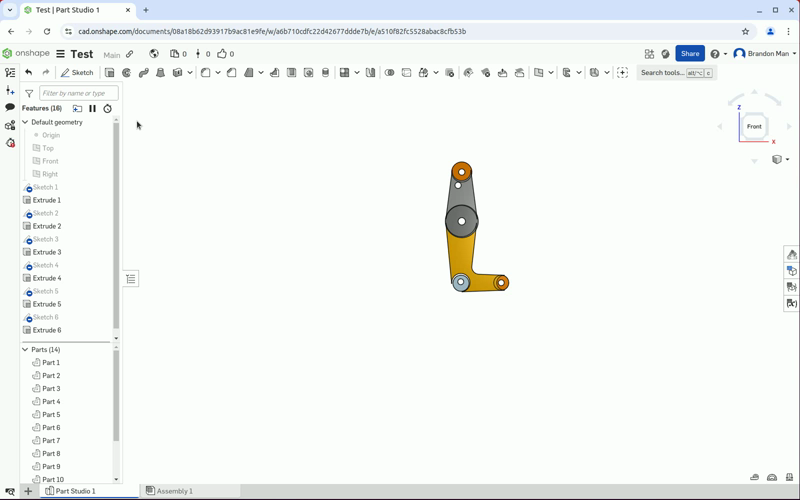
key(shift+h)
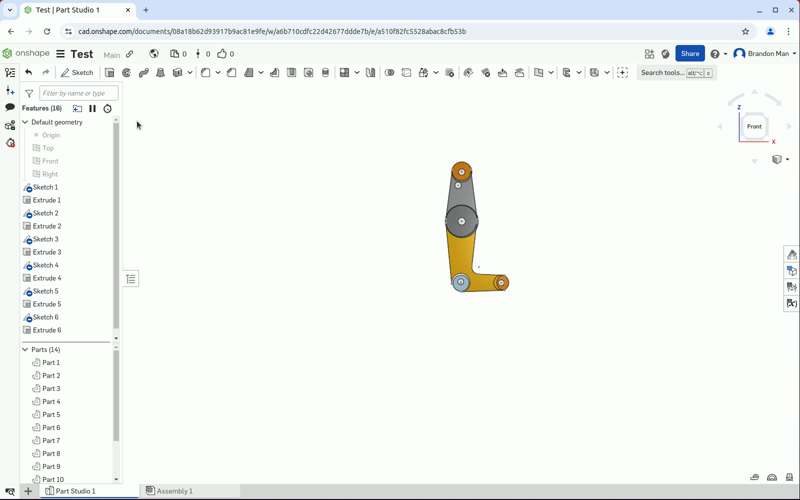
key(shift+7)
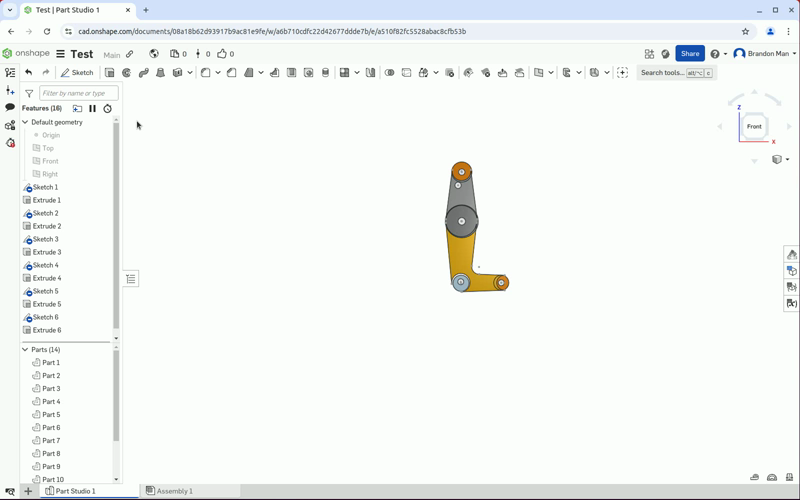
key(left, 2)
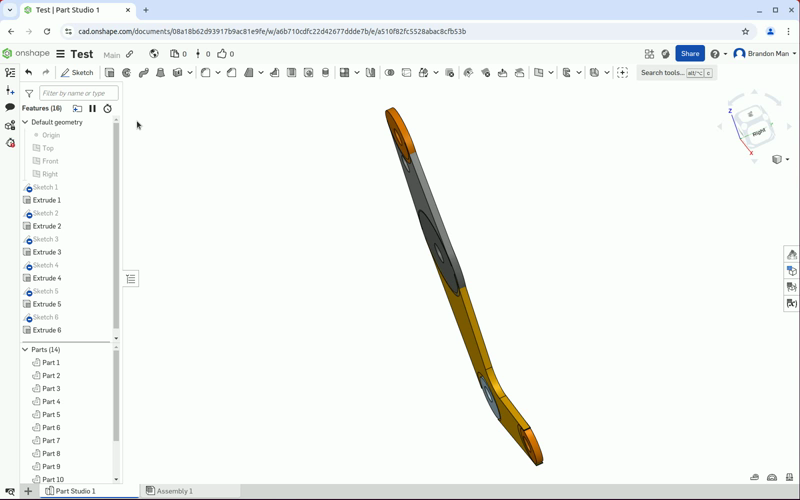
key(down, 2)
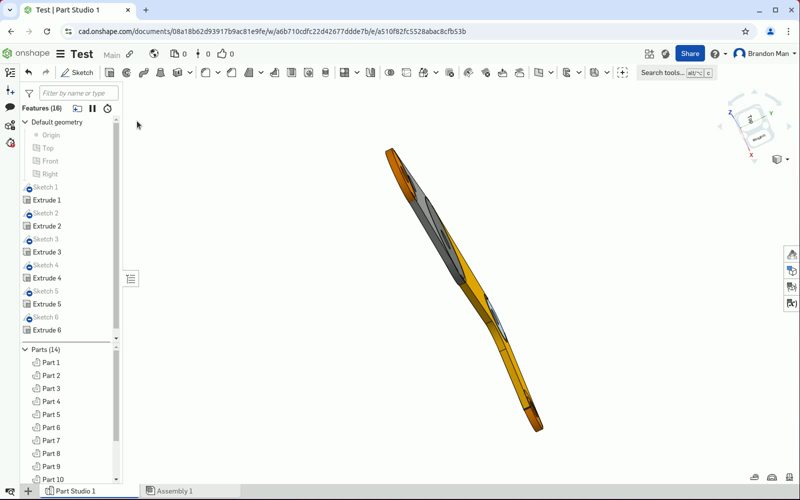
key(up, 2)
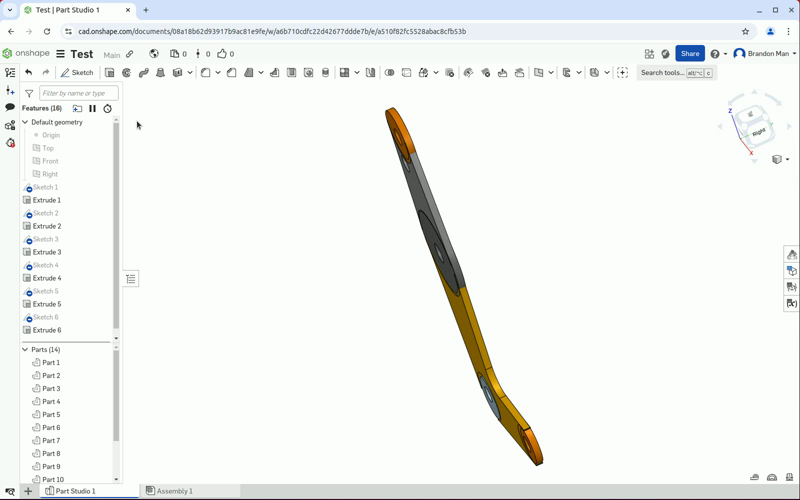
key(right, 2)
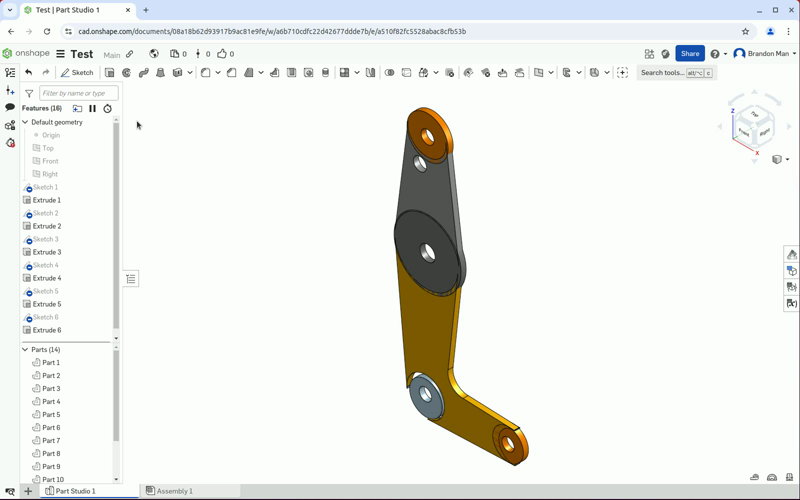
mouse_move(69, 189)
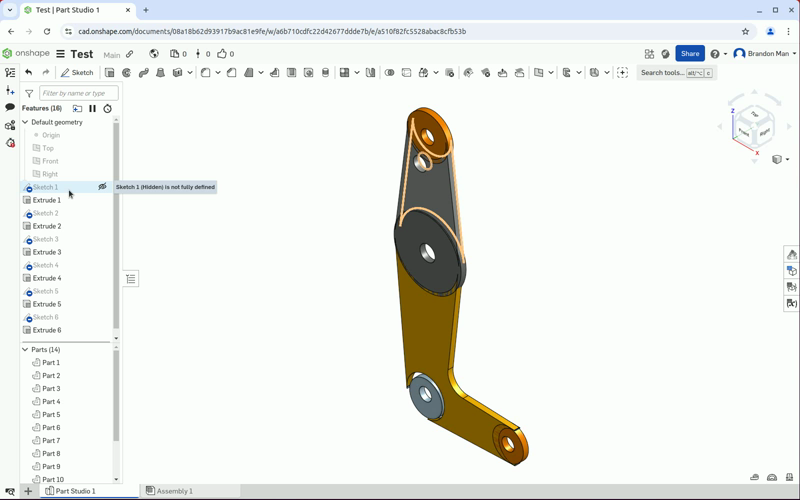
click(69, 189)